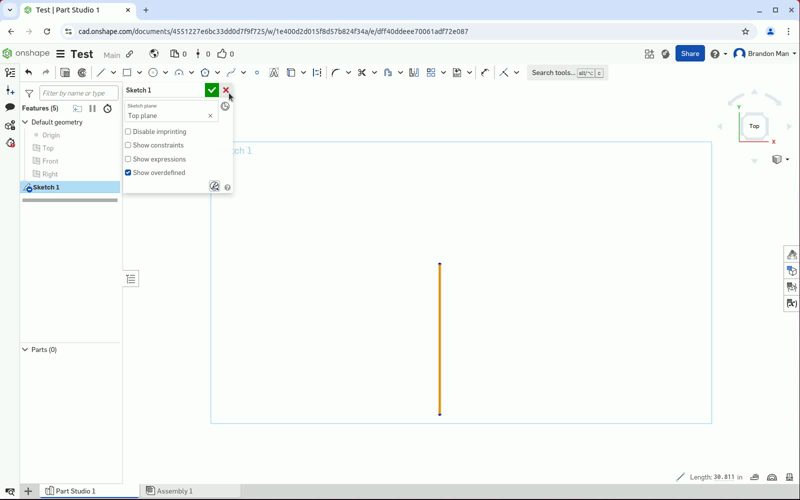
key(shift+h)
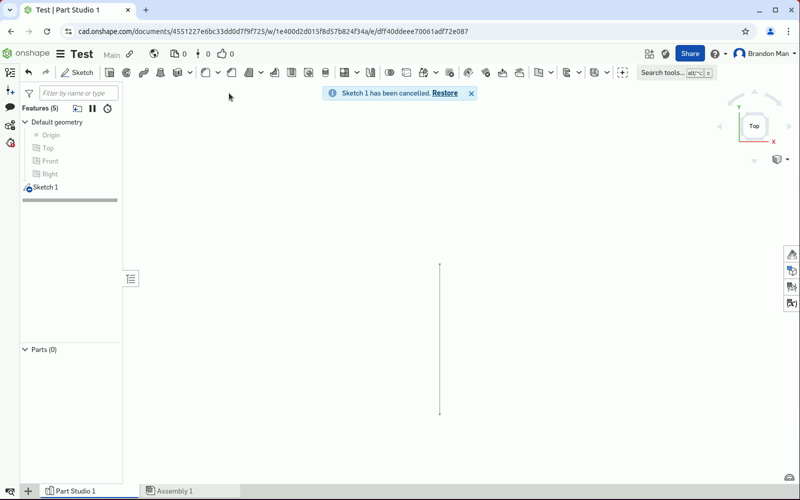
mouse_move(73, 352)
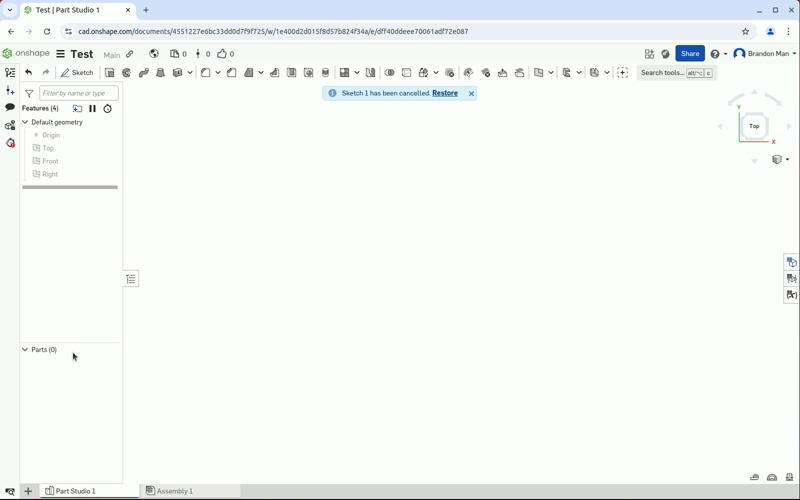
key(y)
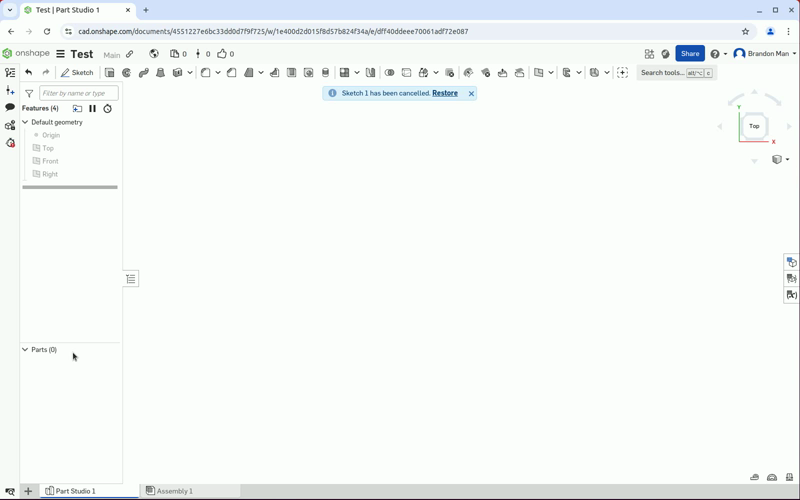
key(shift+p)
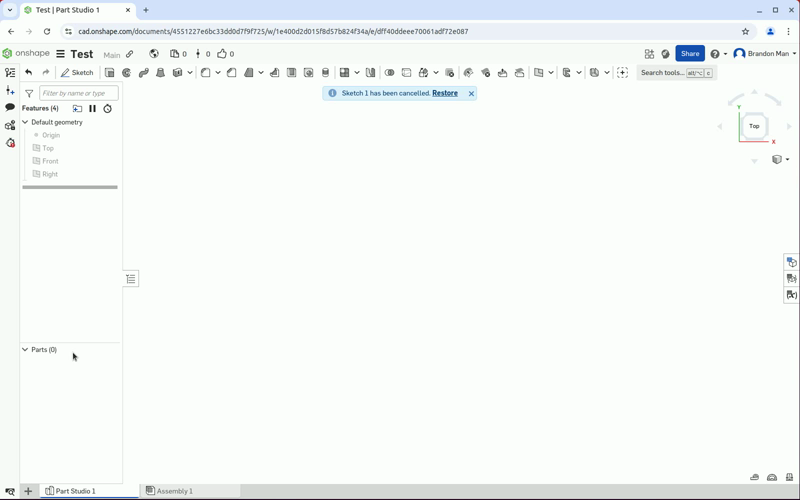
key(space)
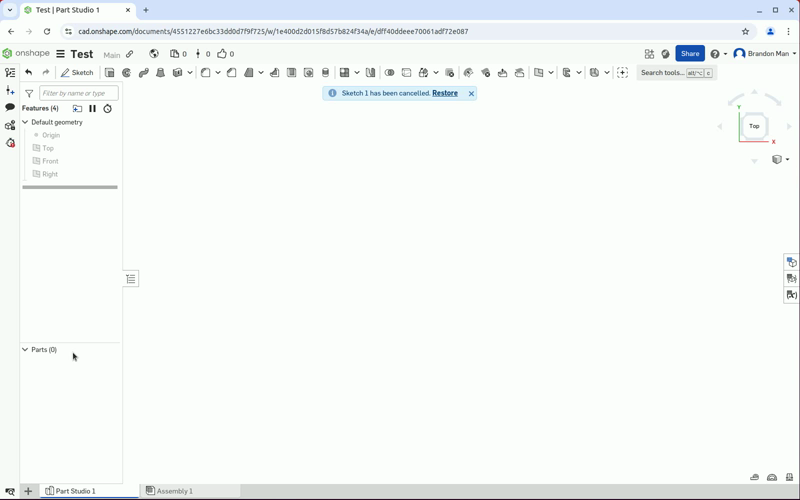
key_down(shift)
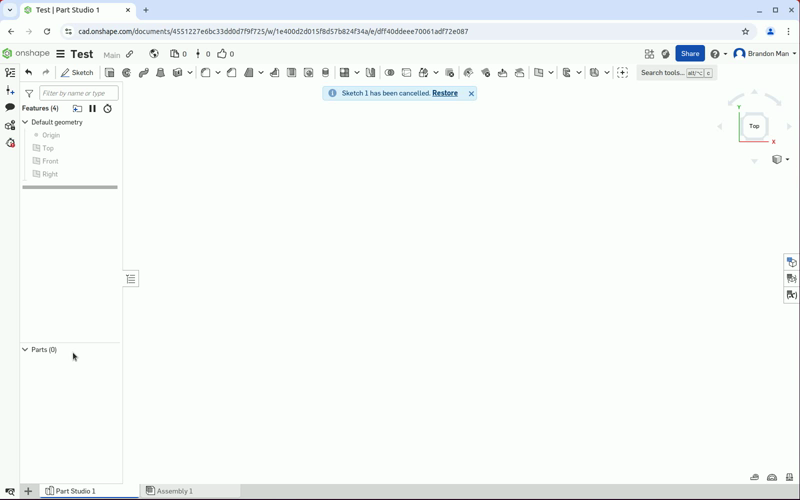
key(up)
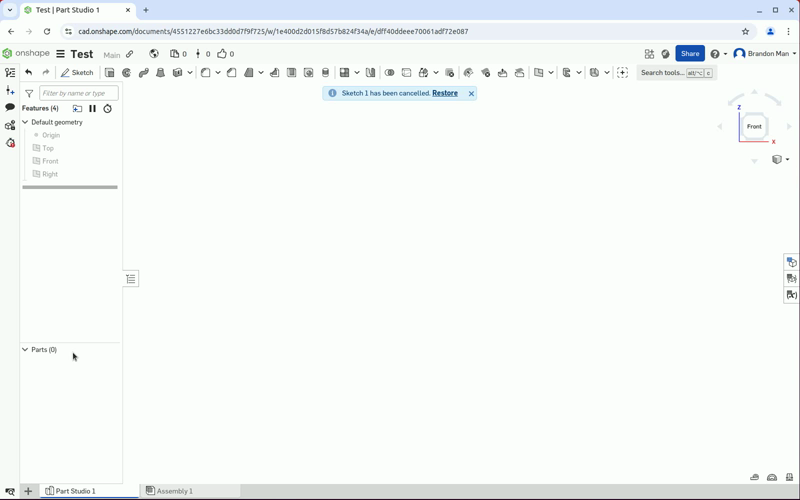
key_up(shift)
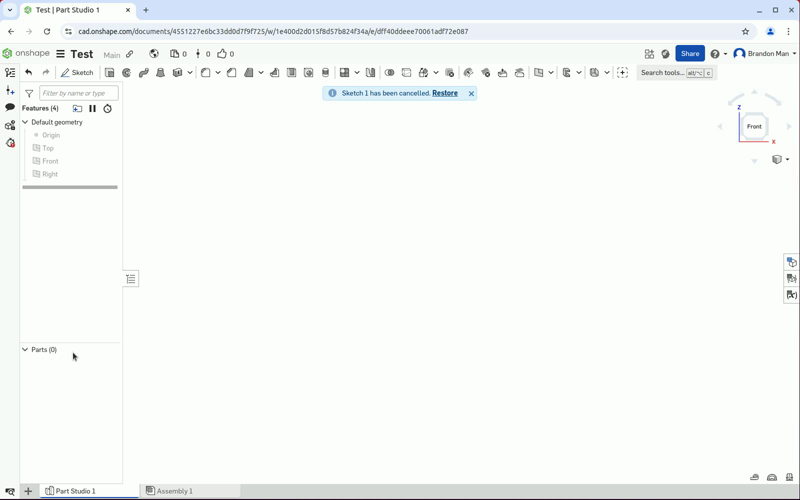
mouse_move(73, 352)
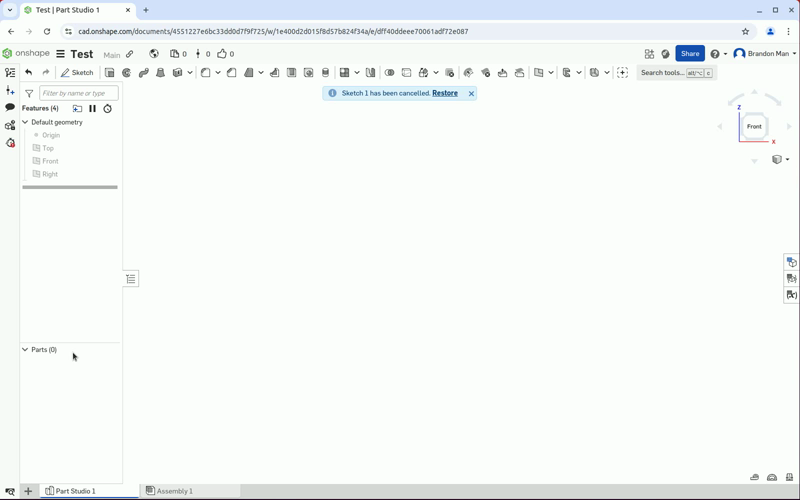
key(shift+y)
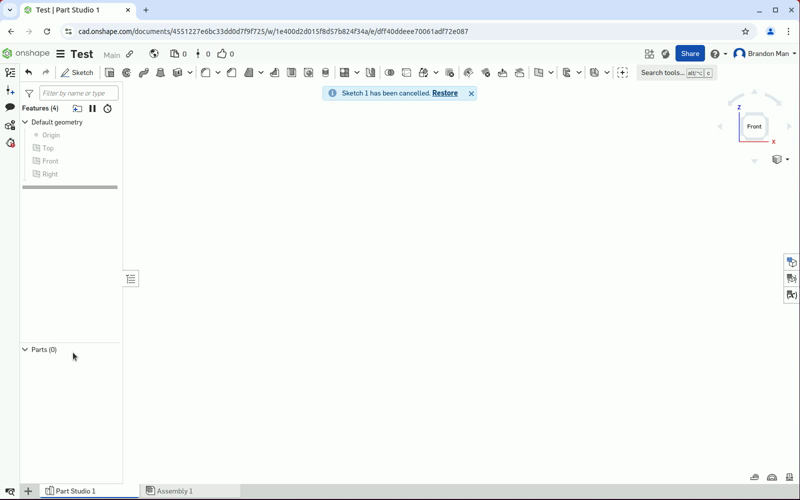
key(shift+s)
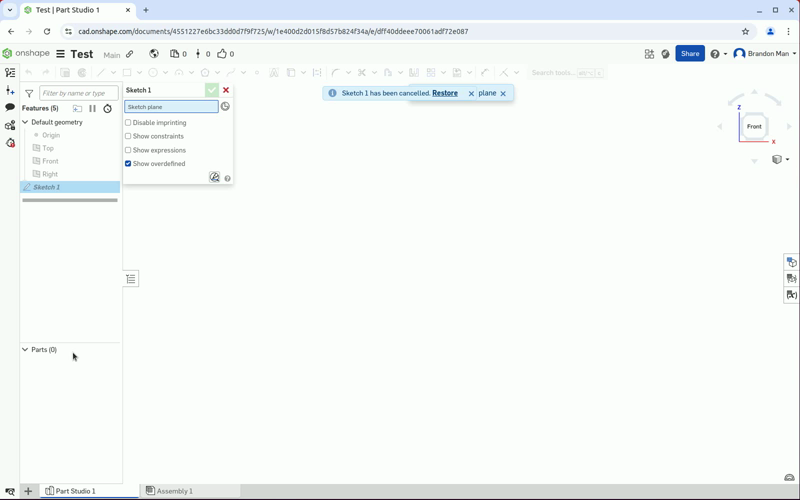
mouse_move(73, 163)
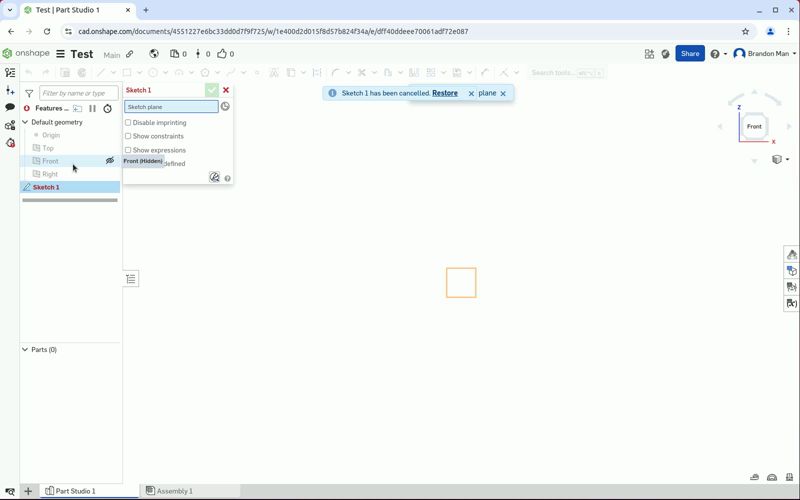
click(73, 163)
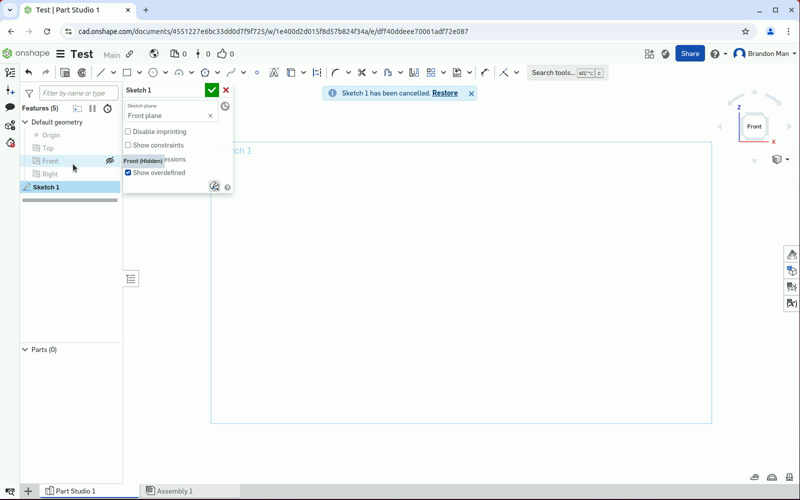
mouse_move(73, 352)
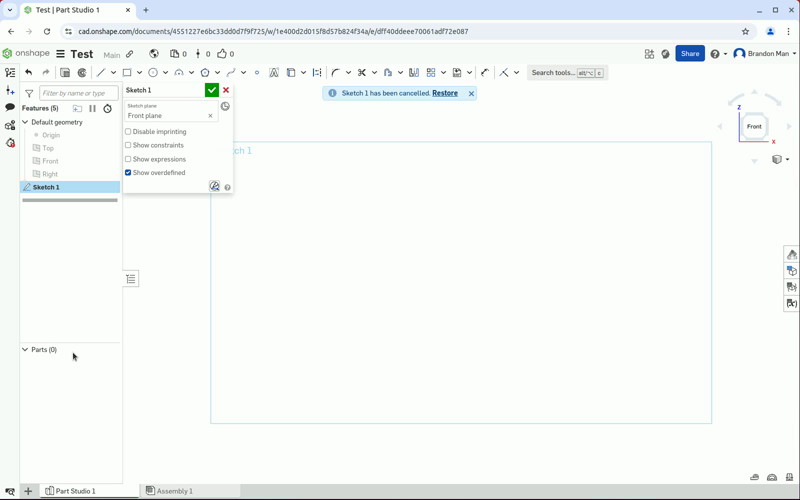
key(y)
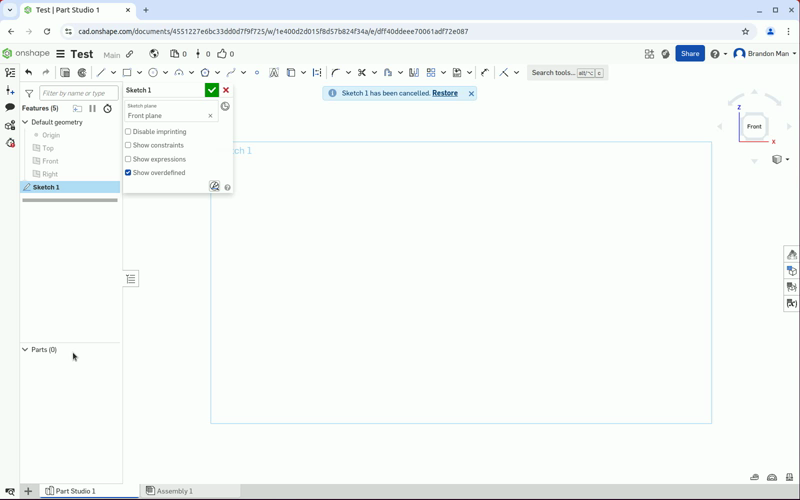
key(l)
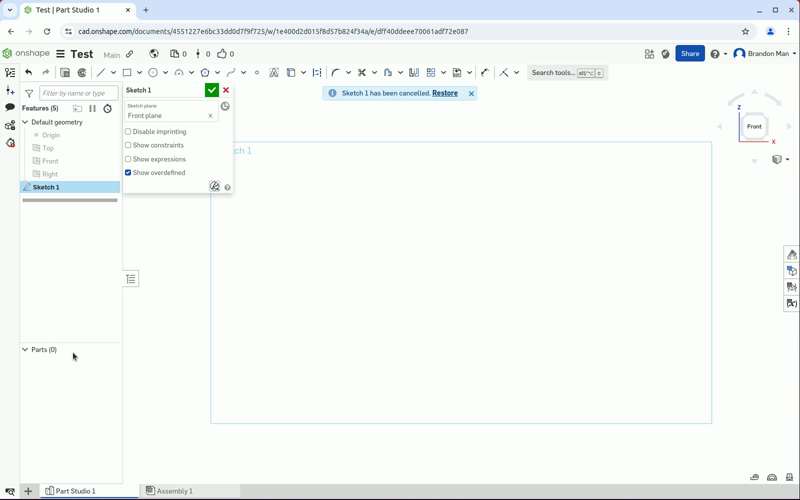
key_down(shift)
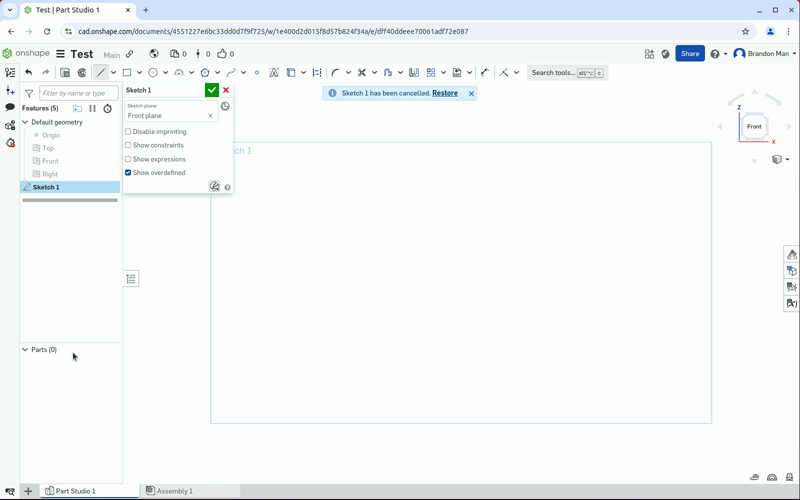
mouse_move(432, 395)
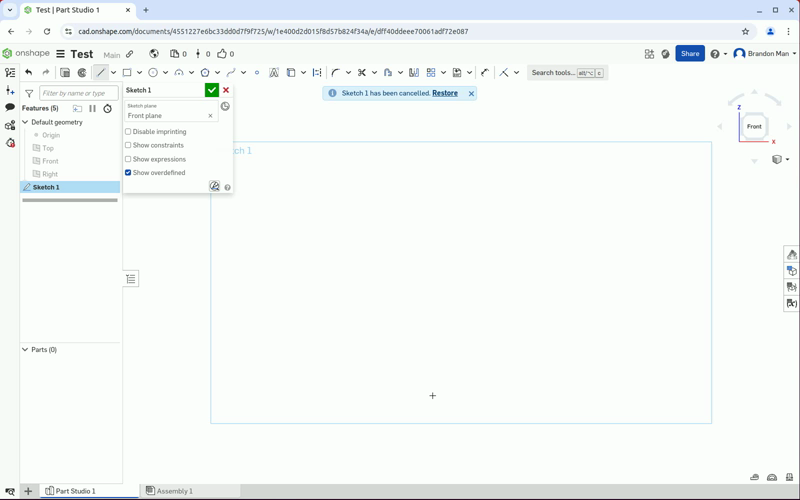
click(432, 395)
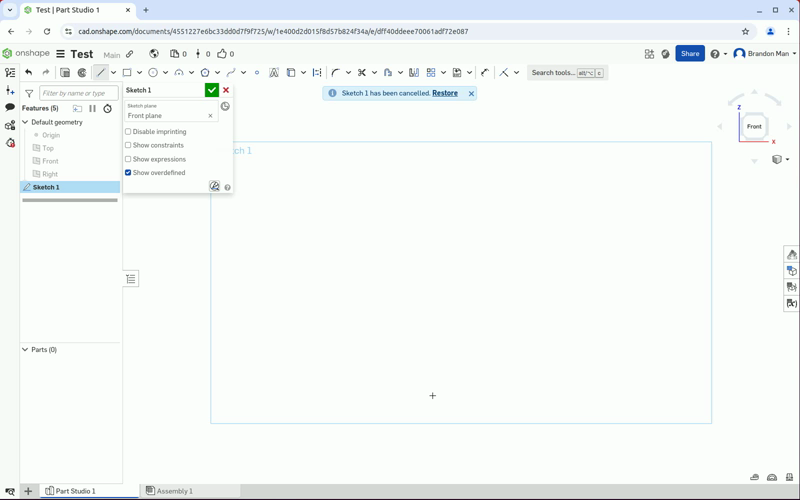
key_up(shift)
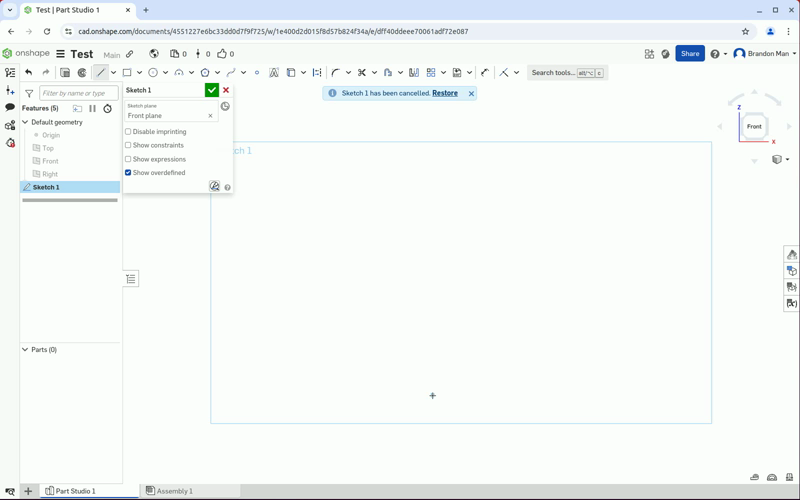
key_down(shift)
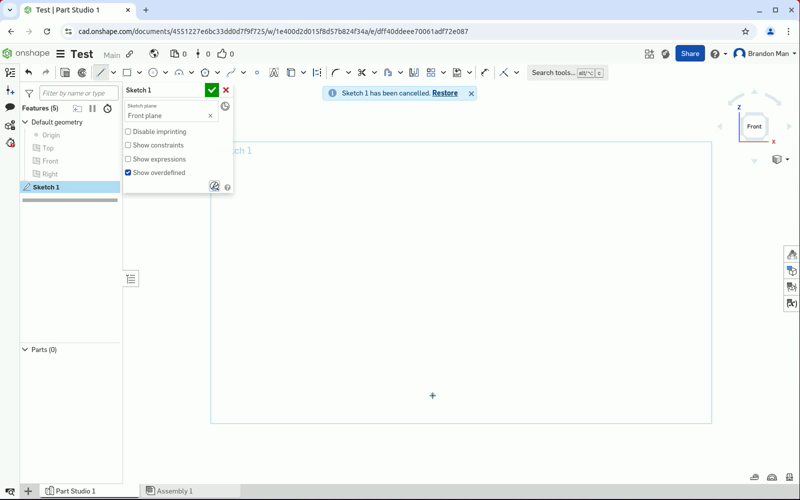
mouse_move(462, 395)
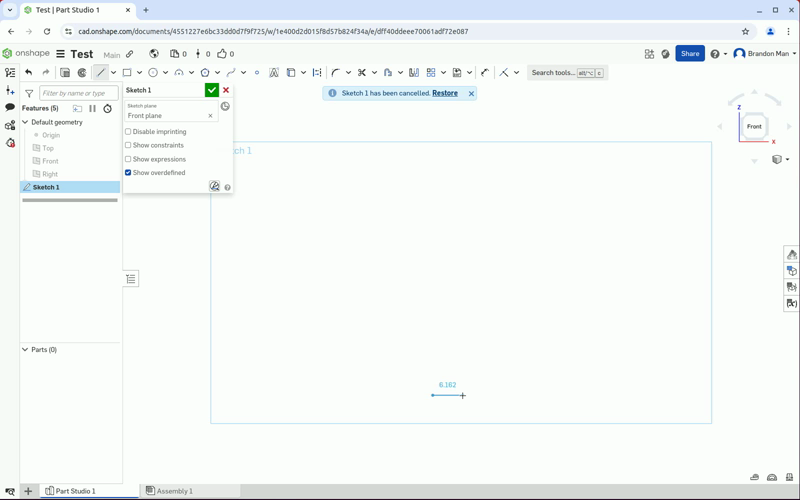
mouse_move(454, 395)
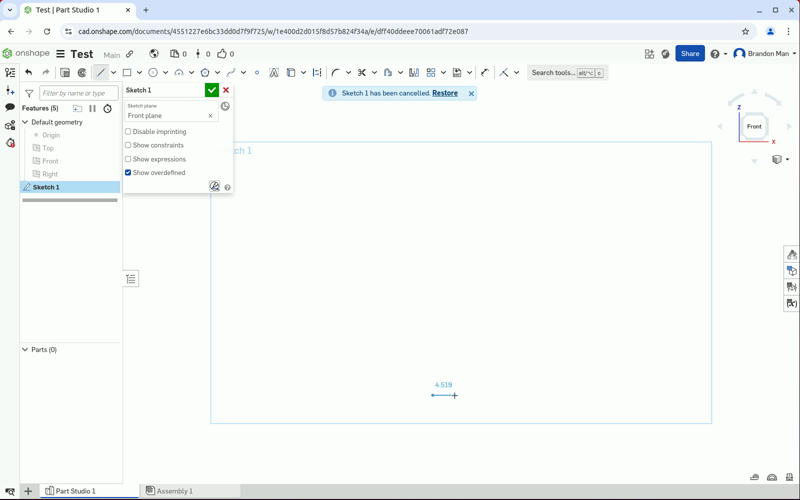
click(454, 395)
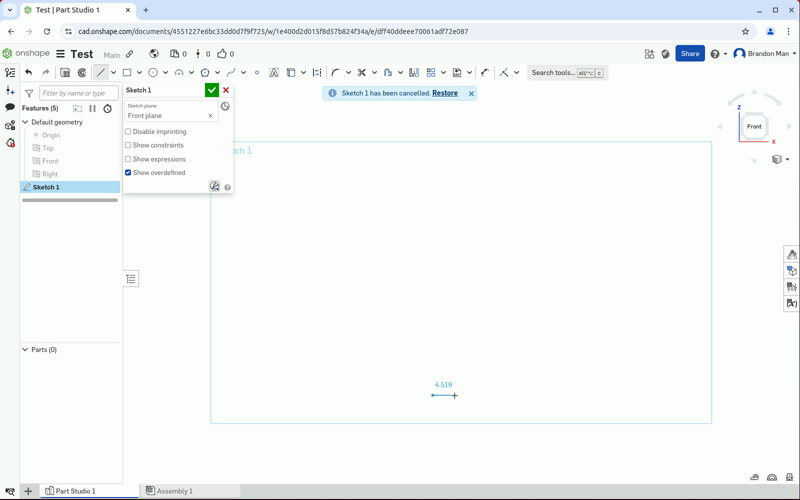
key_up(shift)
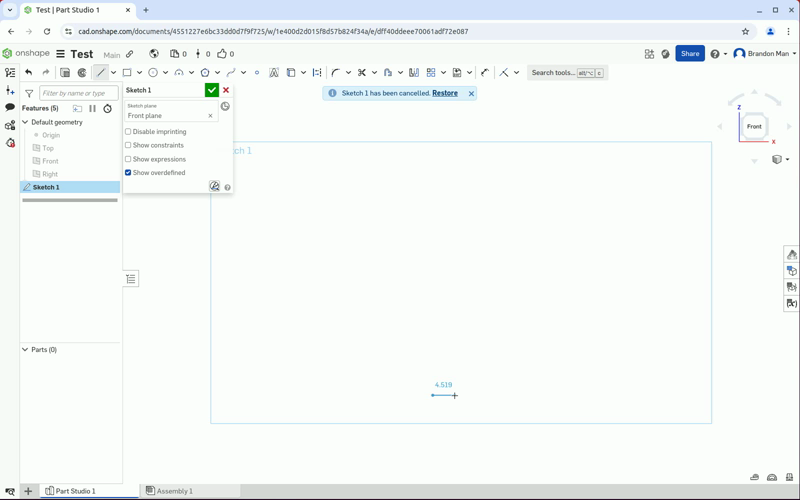
key_down(shift)
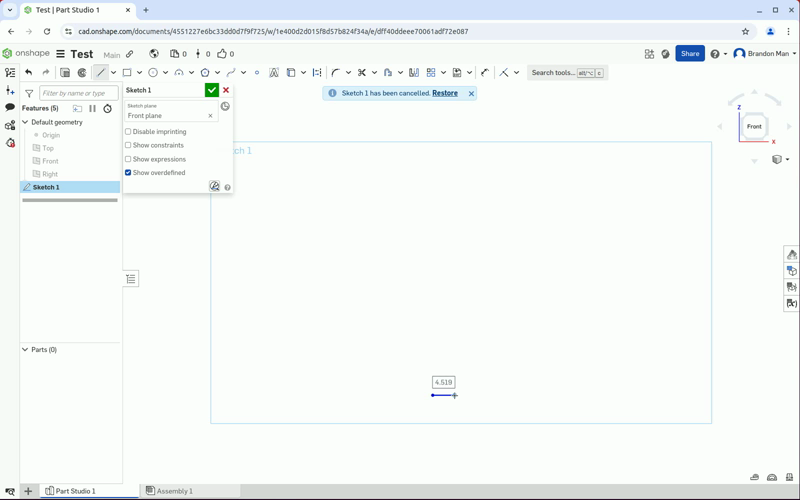
mouse_move(484, 395)
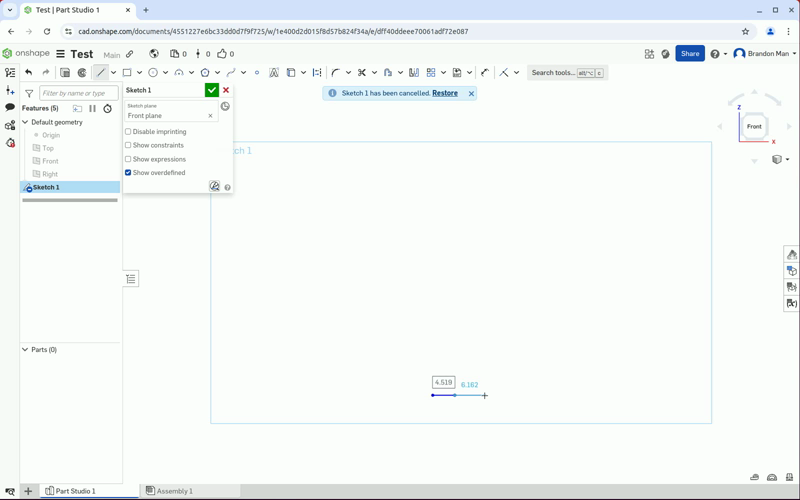
mouse_move(454, 387)
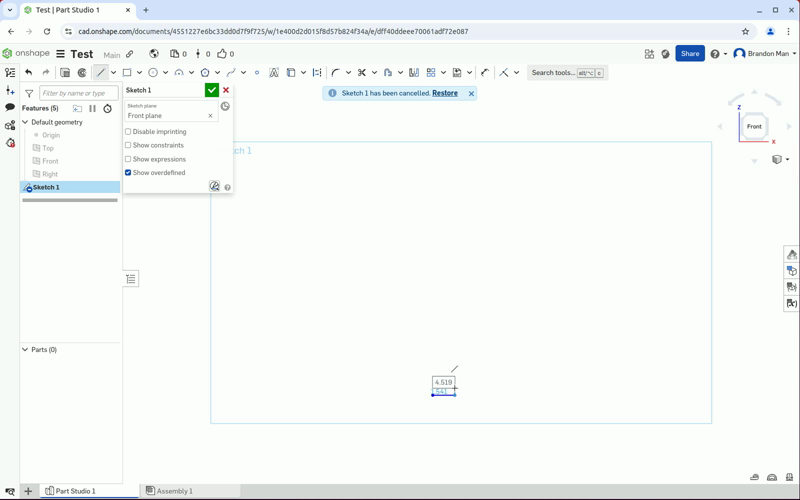
click(454, 387)
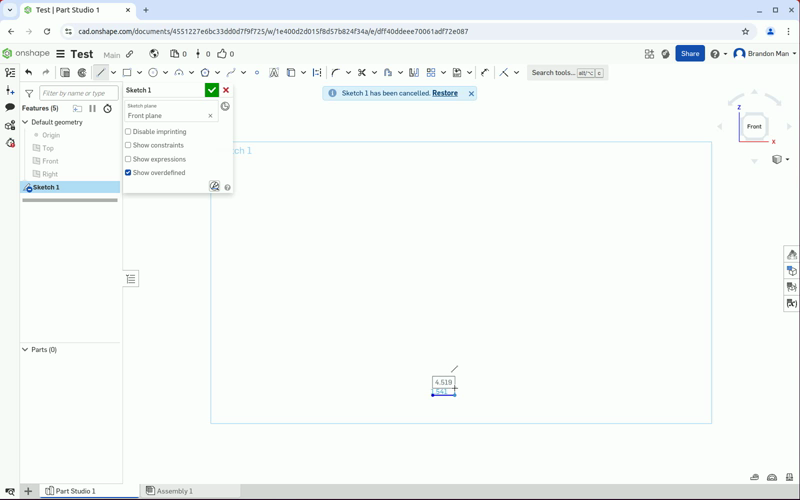
key_up(shift)
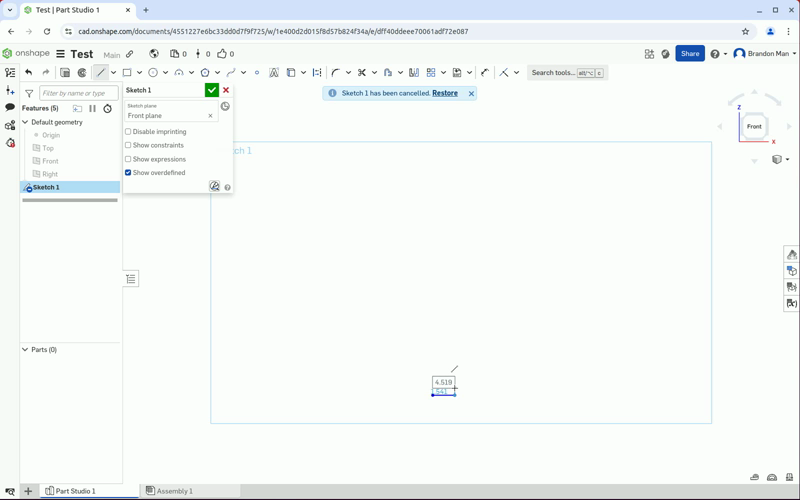
key(esc)
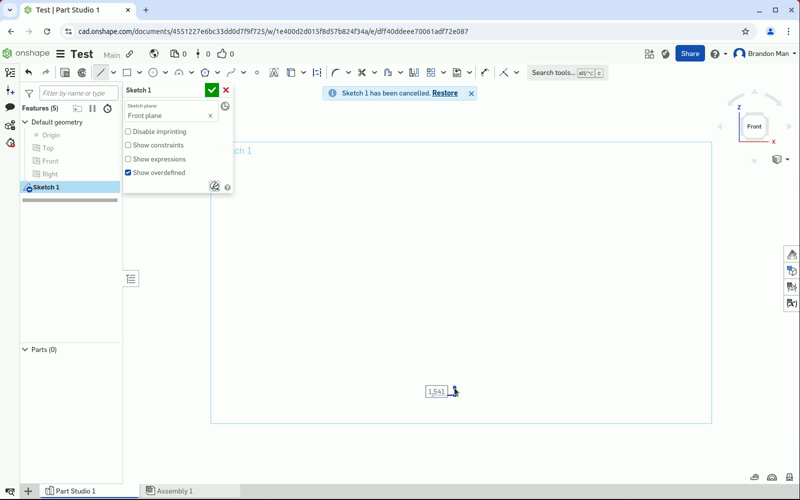
key(a)
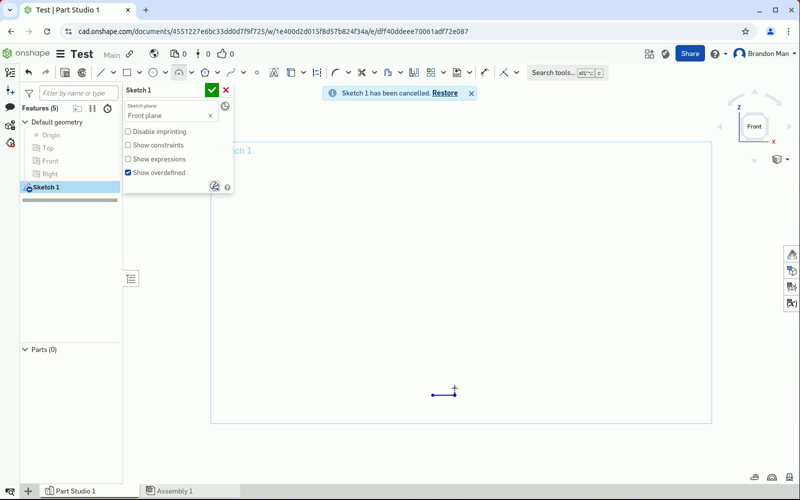
mouse_move(454, 387)
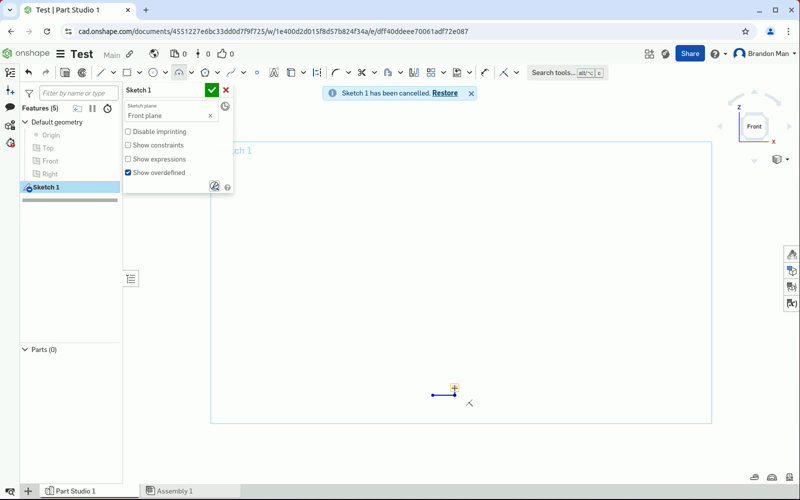
click(454, 387)
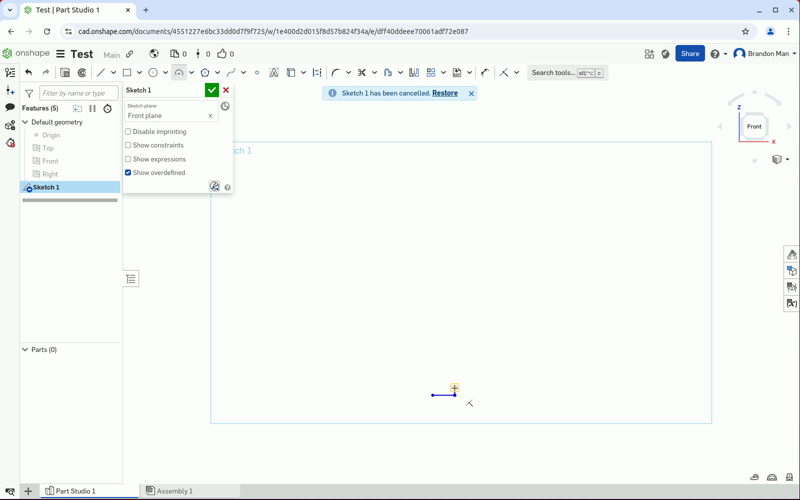
key_down(shift)
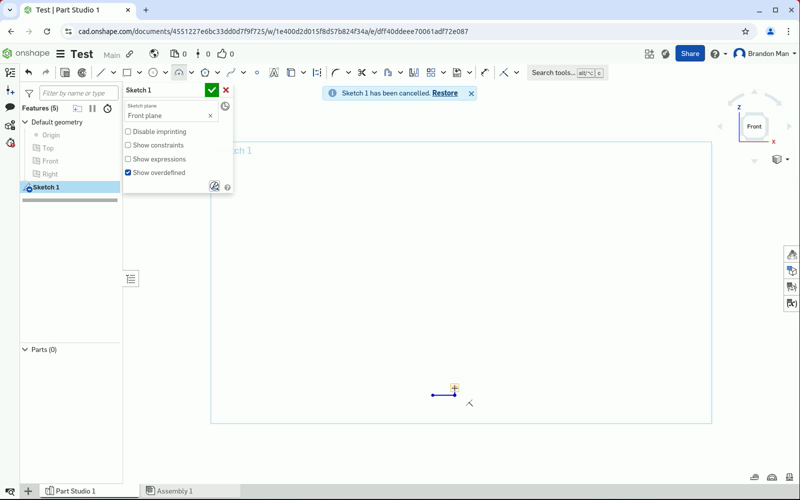
mouse_move(440, 373)
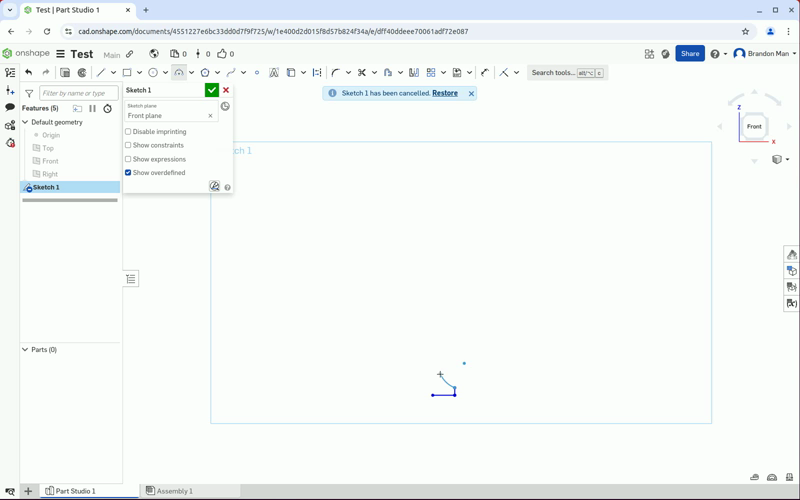
click(440, 373)
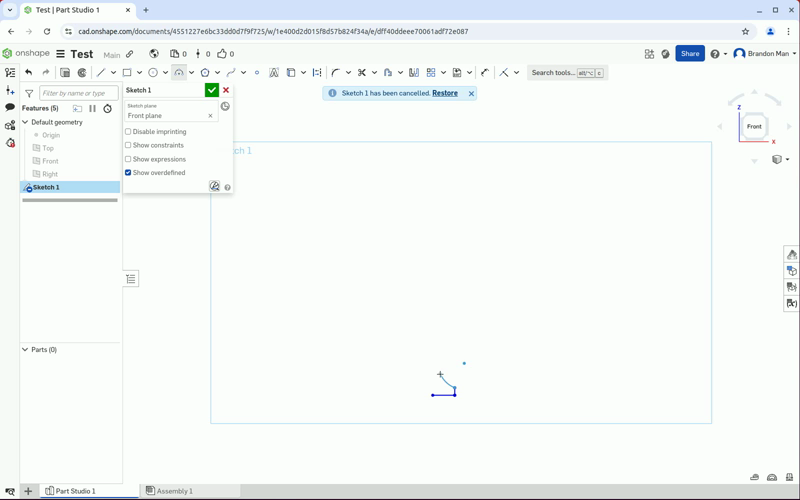
mouse_move(444, 383)
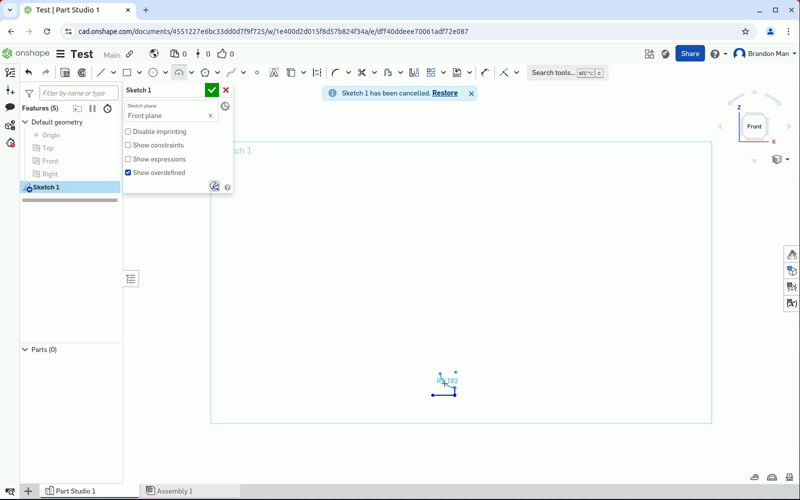
click(444, 383)
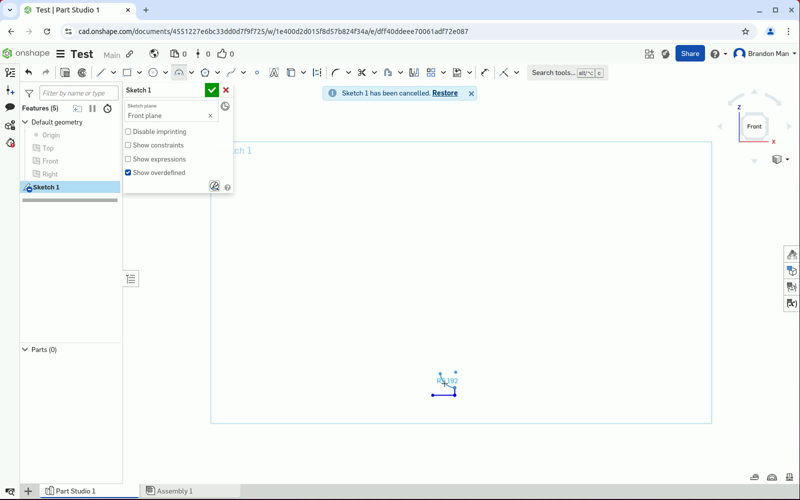
key_up(shift)
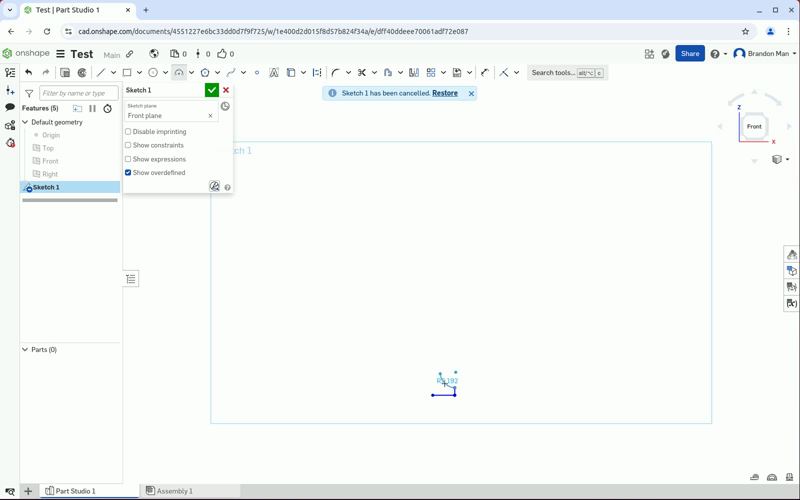
key(esc)
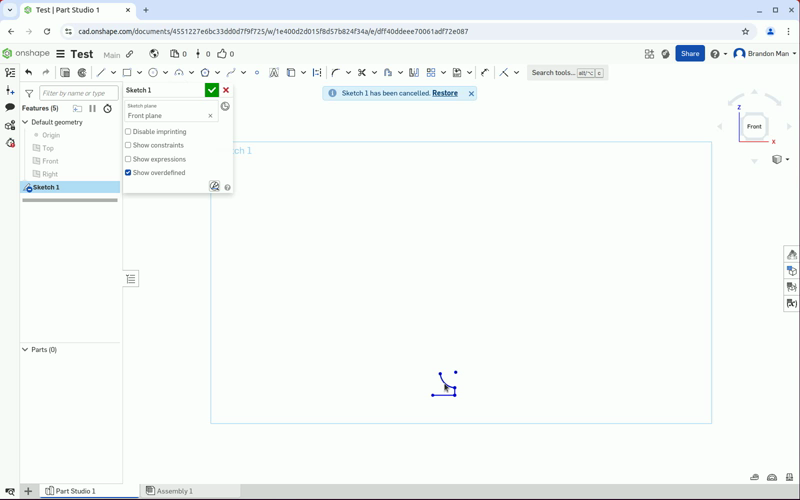
key(l)
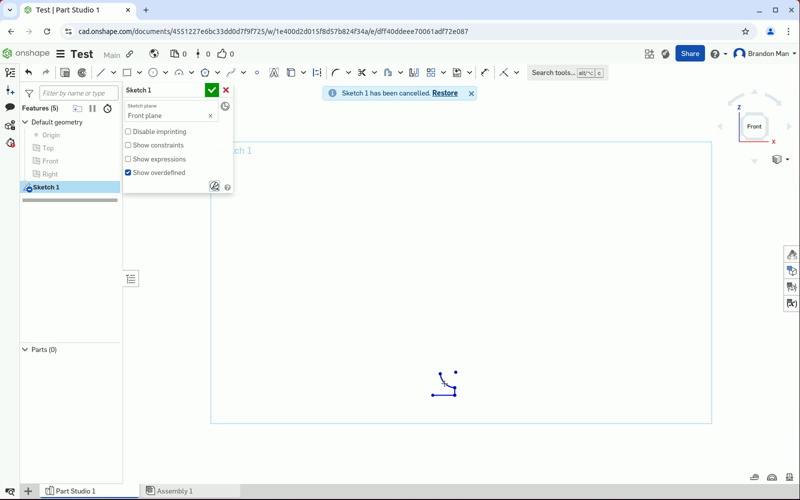
mouse_move(440, 373)
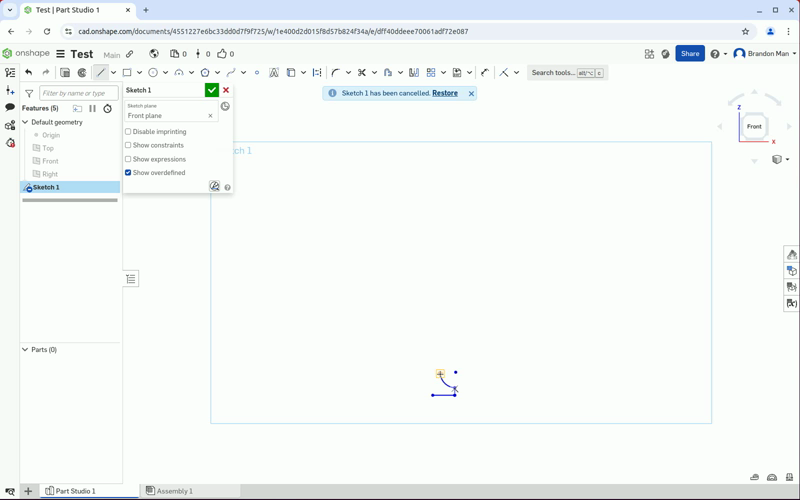
click(440, 373)
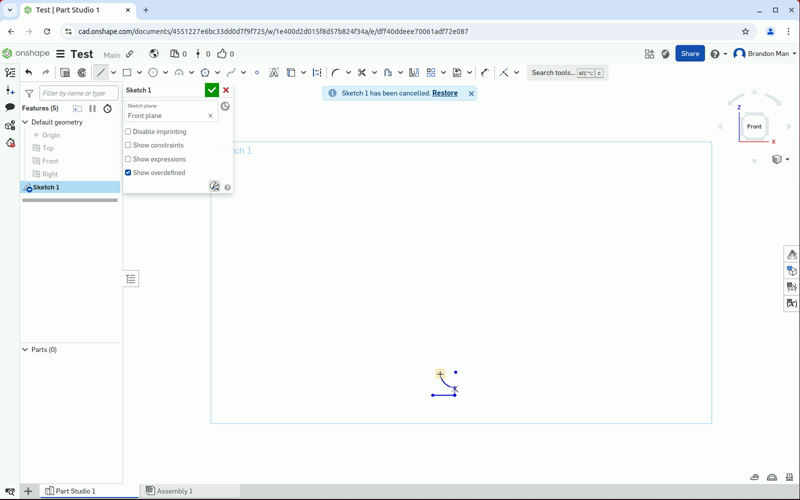
key_down(shift)
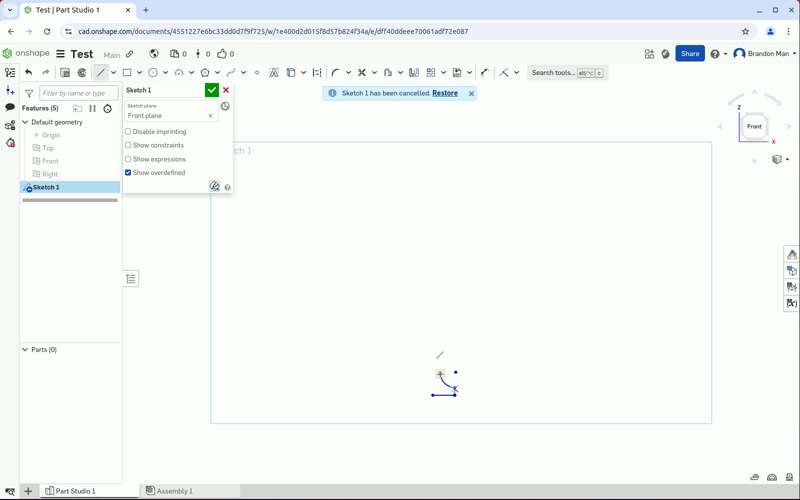
mouse_move(470, 373)
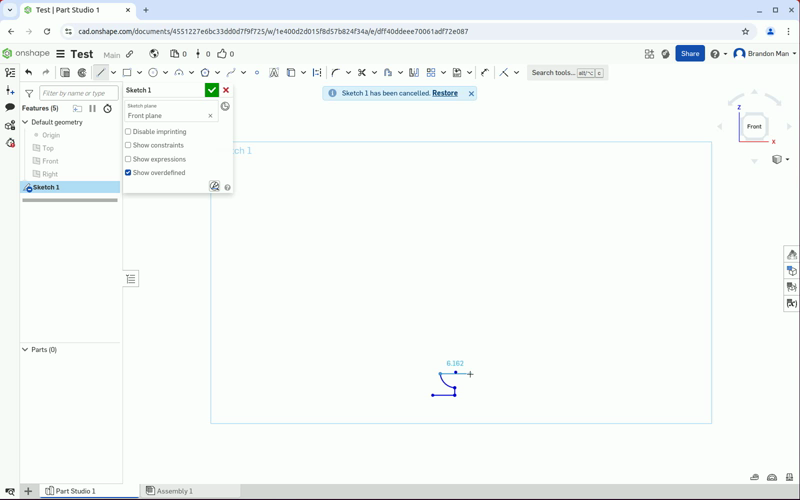
mouse_move(432, 373)
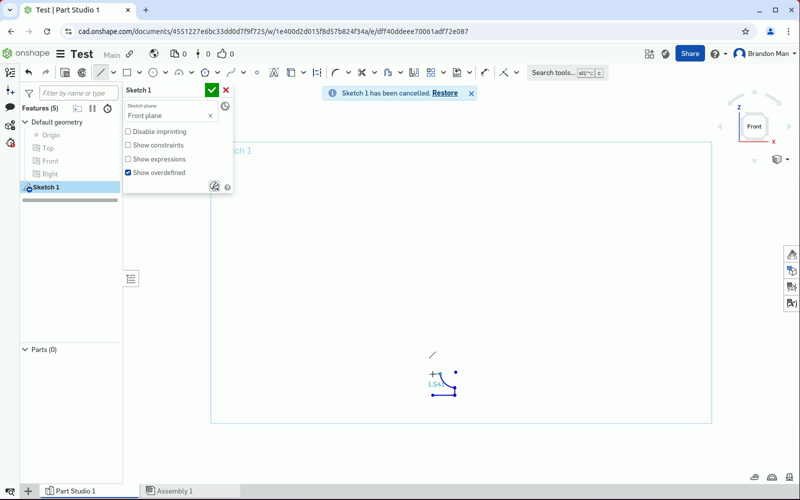
click(432, 373)
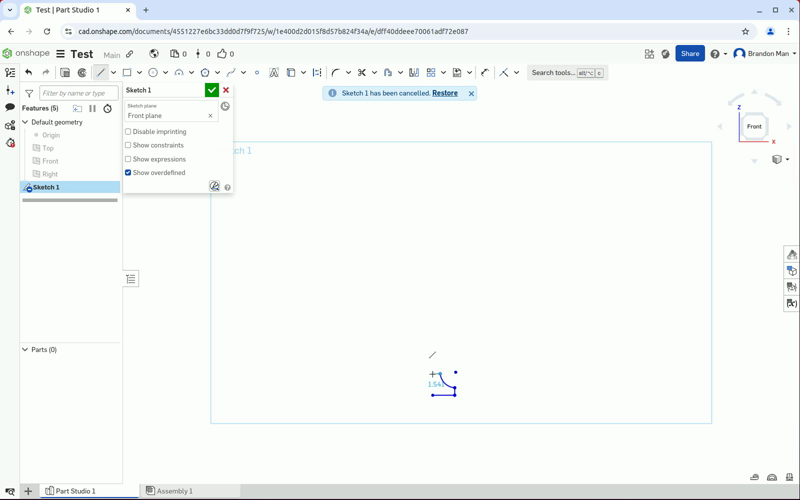
key_up(shift)
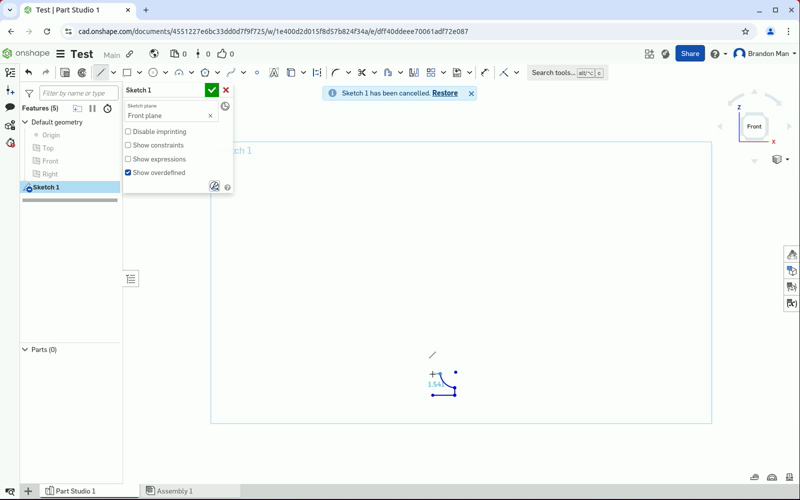
key_down(shift)
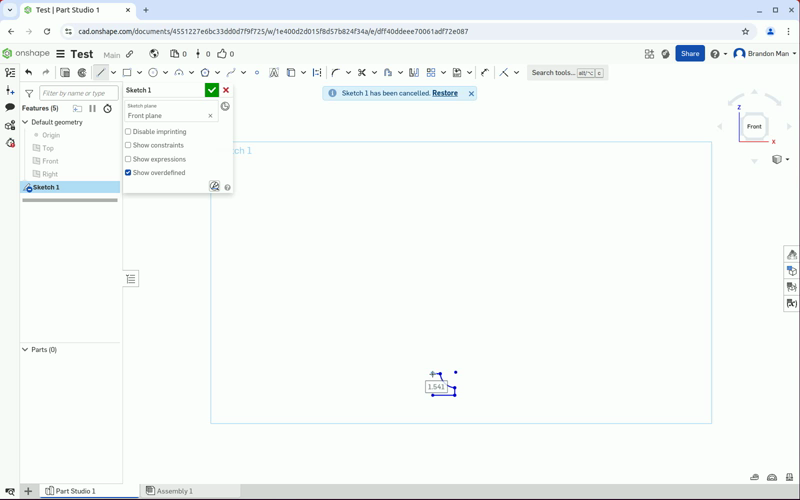
mouse_move(462, 373)
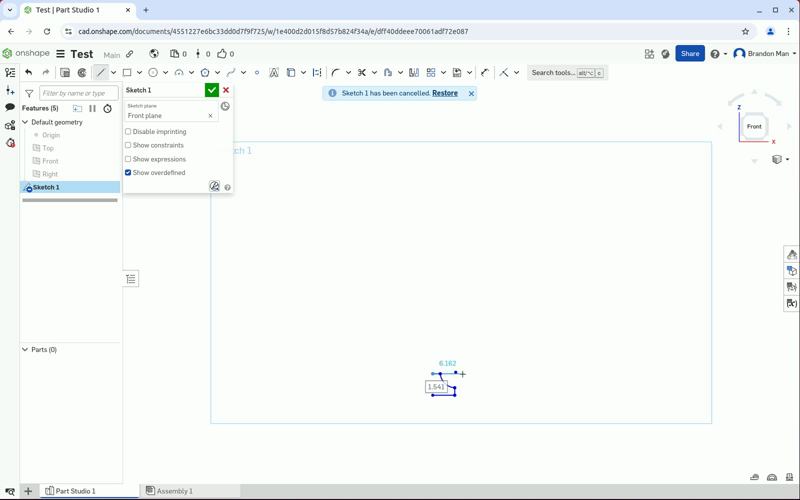
mouse_move(432, 381)
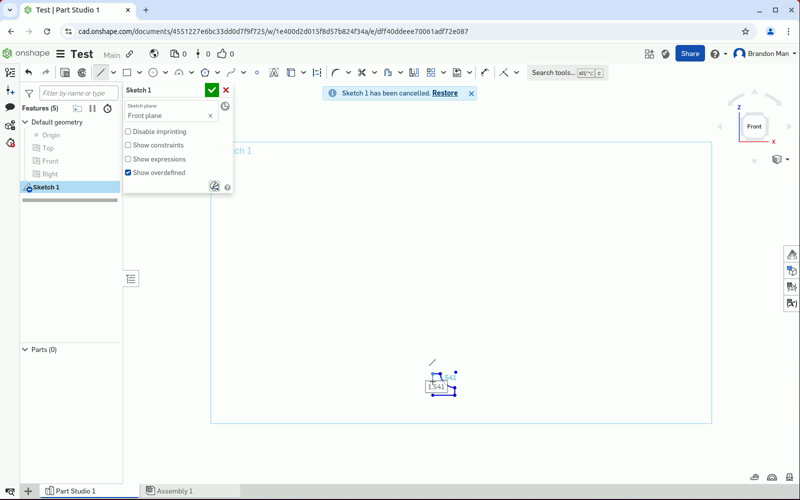
click(432, 381)
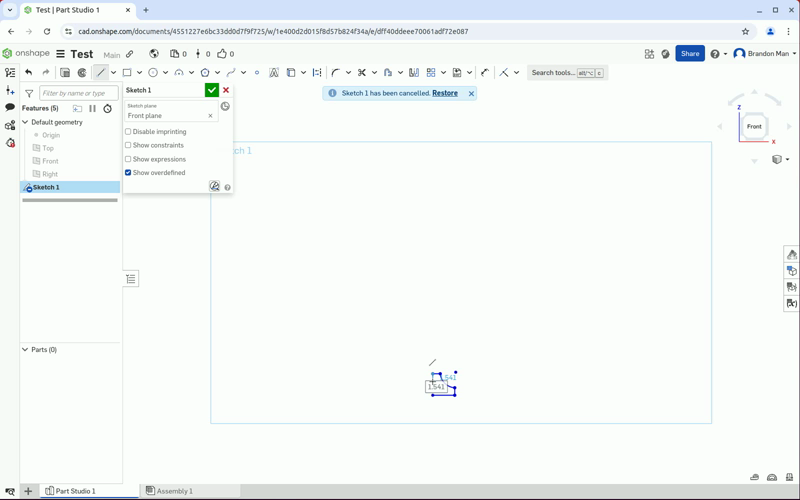
key_up(shift)
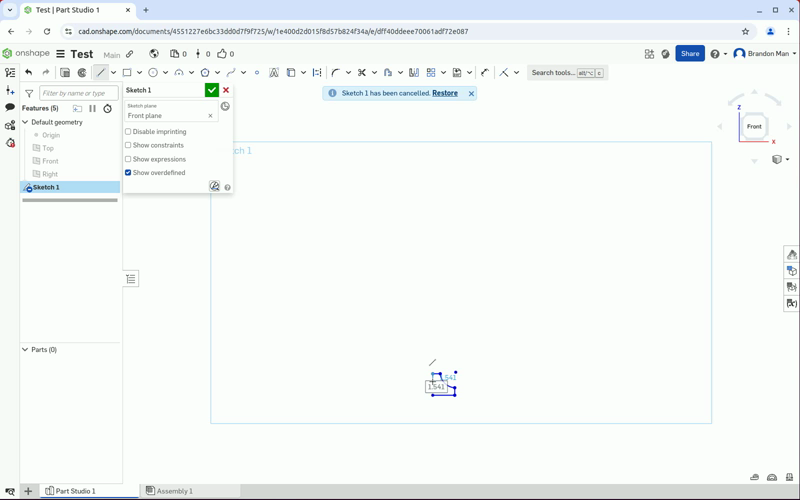
key_down(shift)
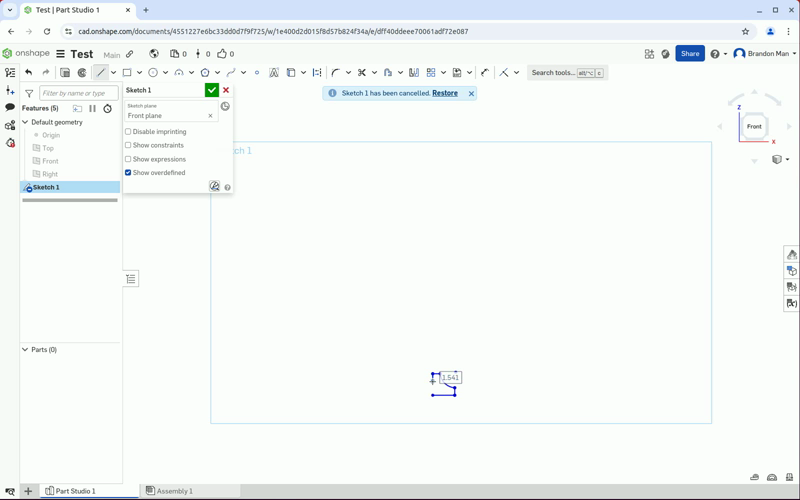
mouse_move(462, 381)
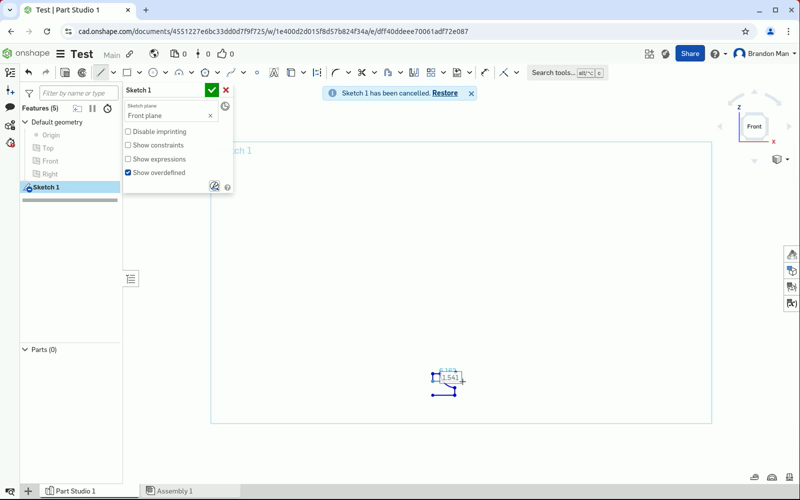
mouse_move(432, 387)
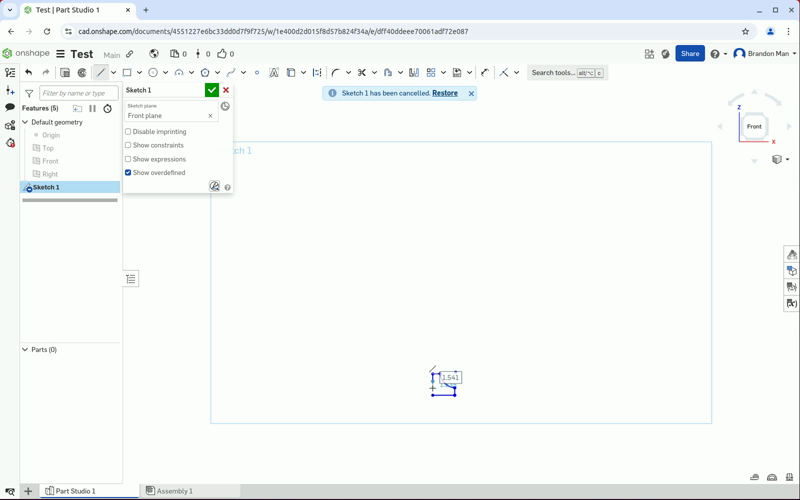
scroll(6)
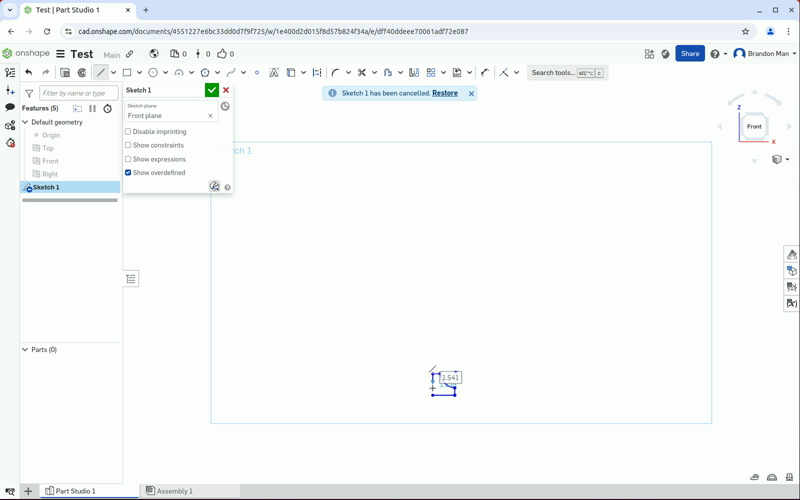
scroll(6)
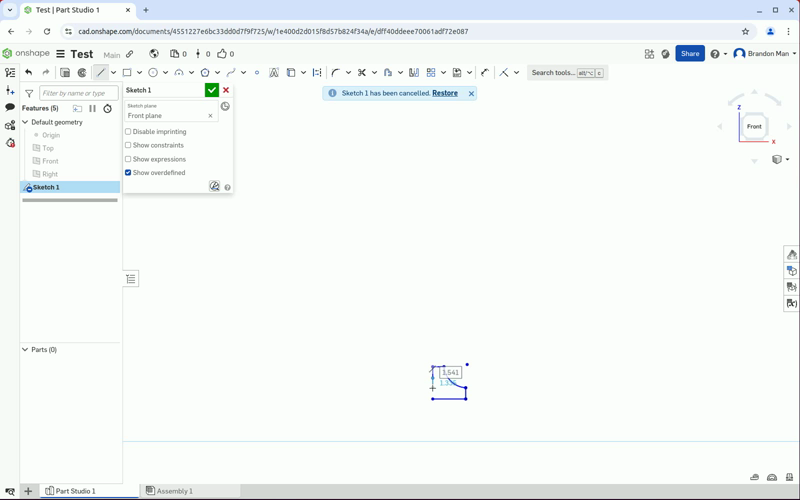
scroll(6)
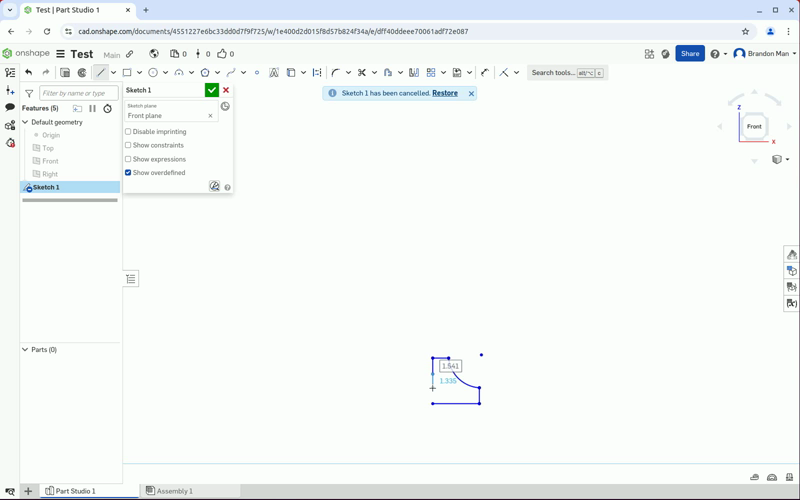
scroll(6)
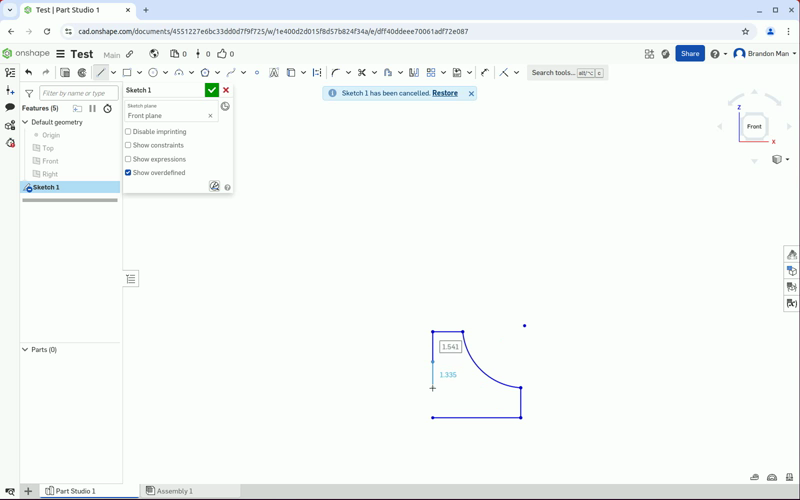
scroll(6)
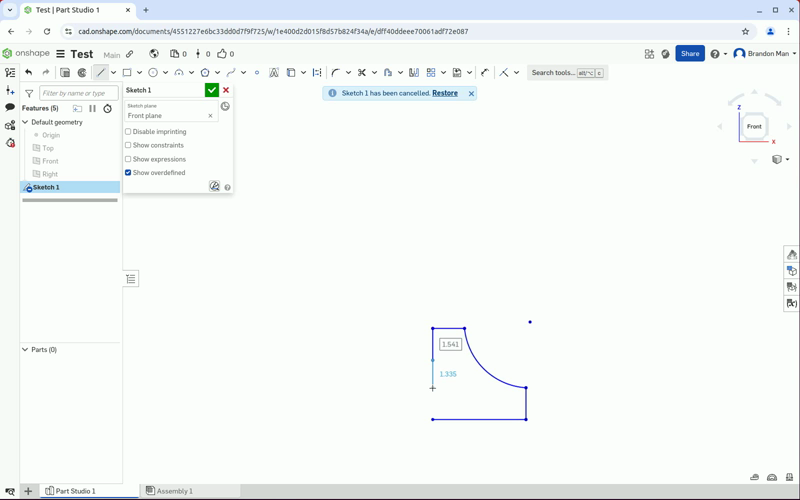
scroll(6)
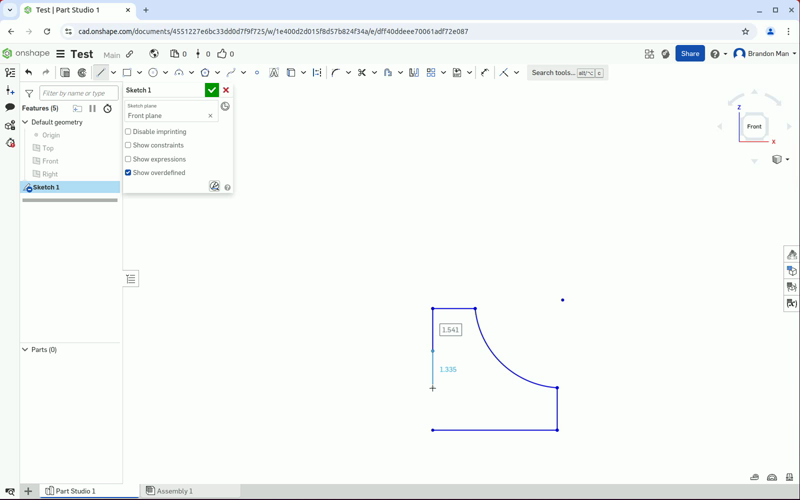
scroll(6)
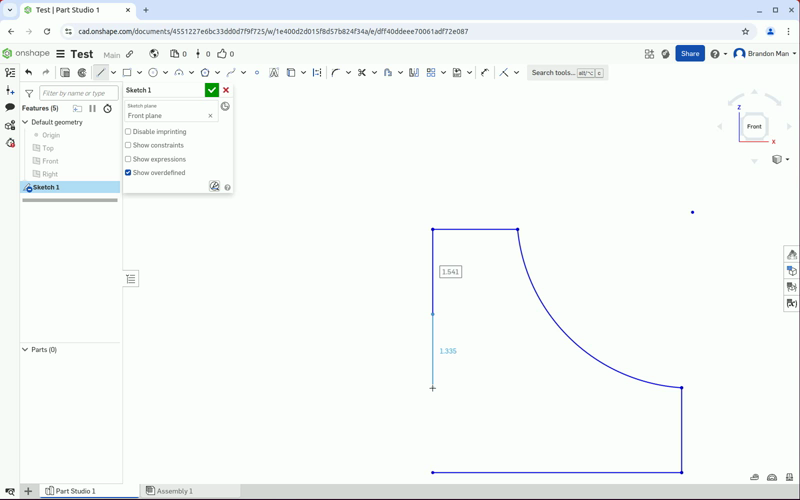
click(432, 387)
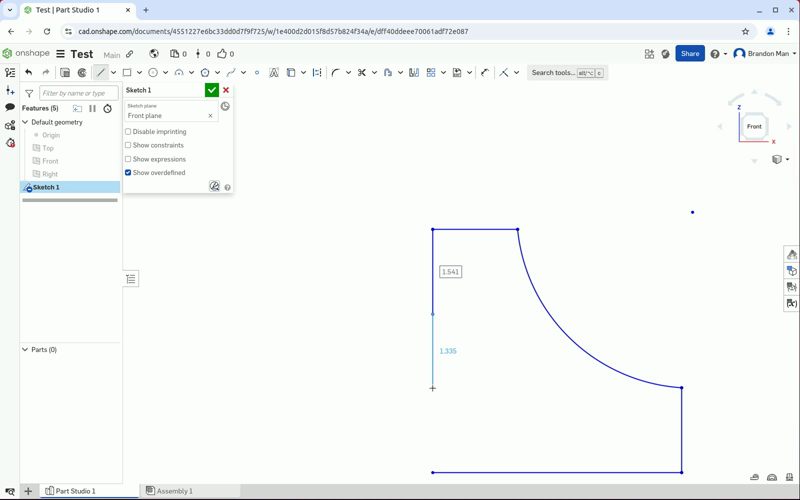
scroll(-6)
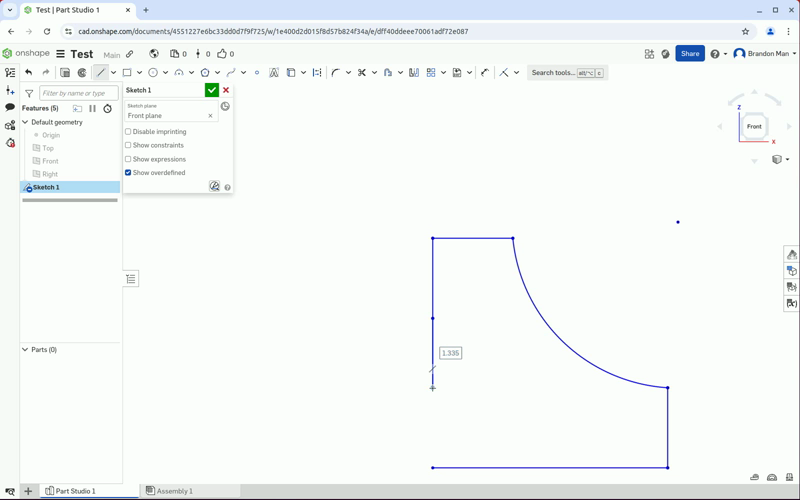
scroll(-6)
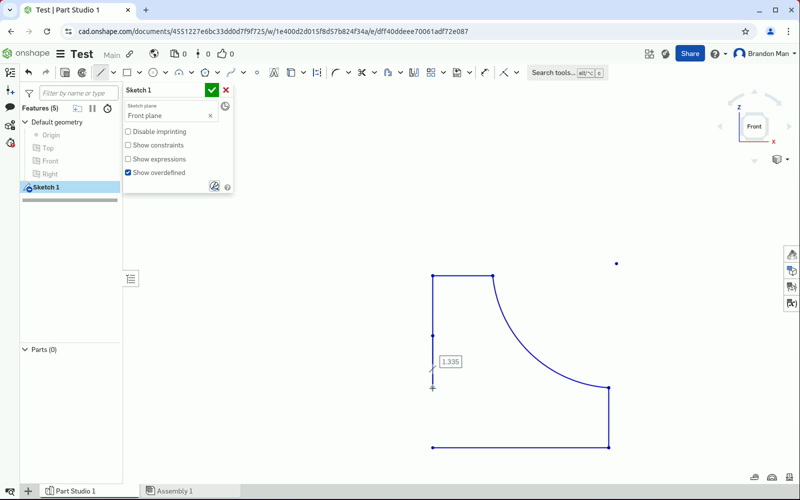
scroll(-6)
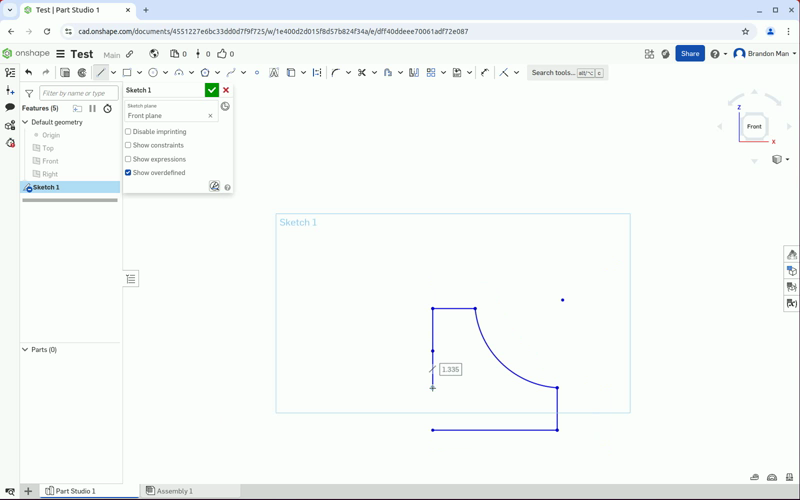
scroll(-6)
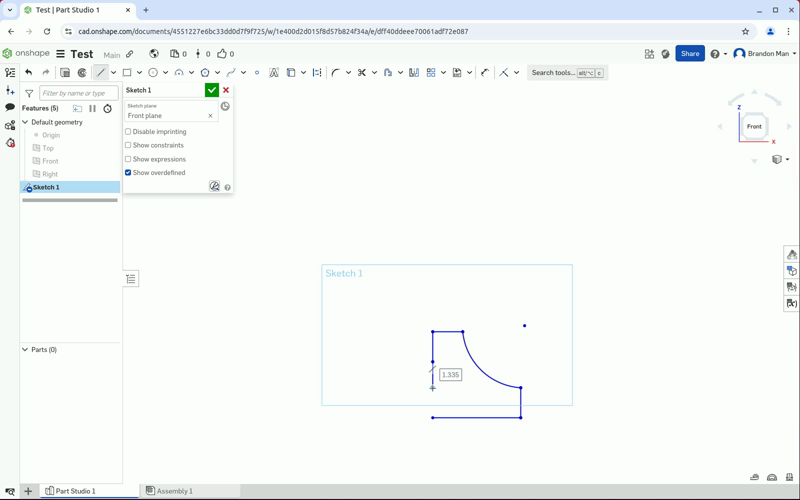
scroll(-6)
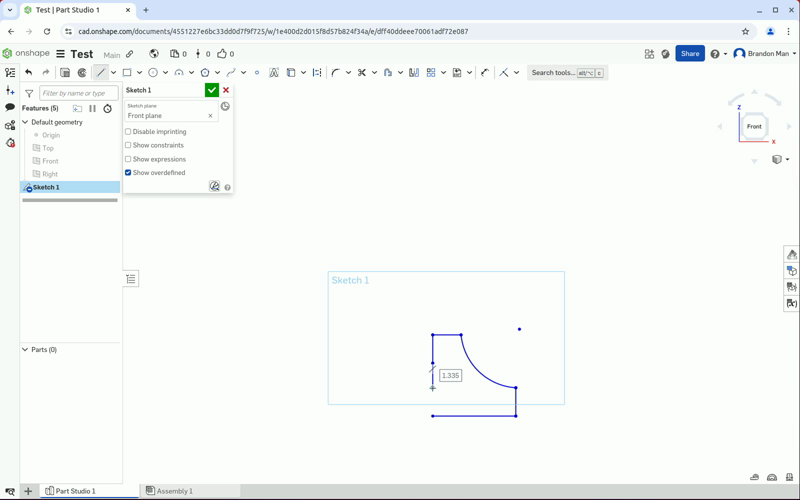
scroll(-6)
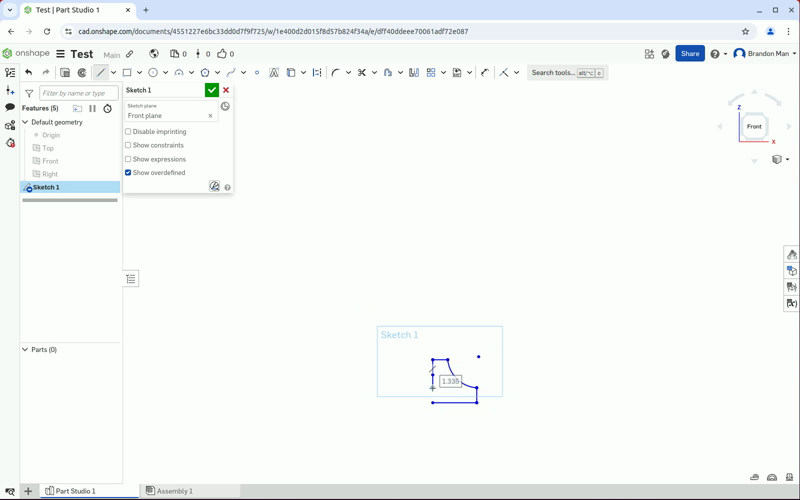
scroll(-6)
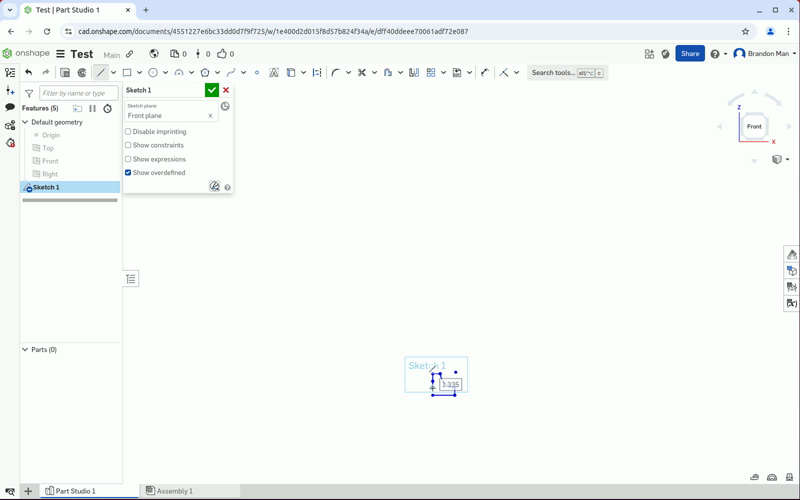
key_up(shift)
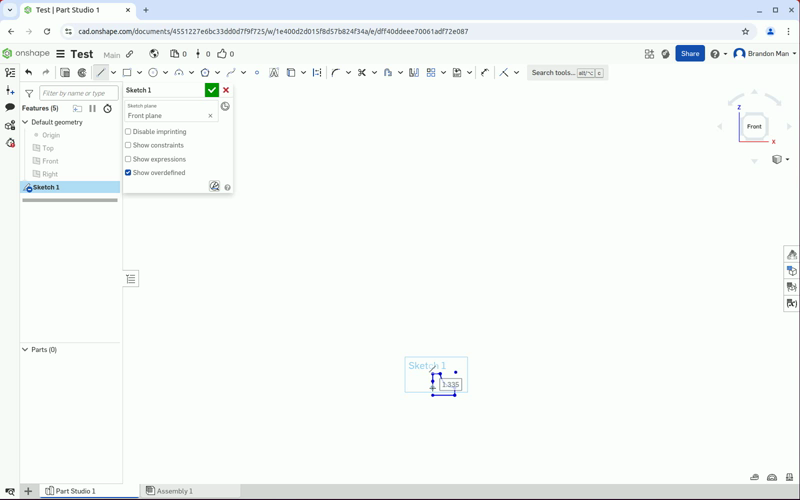
mouse_move(462, 387)
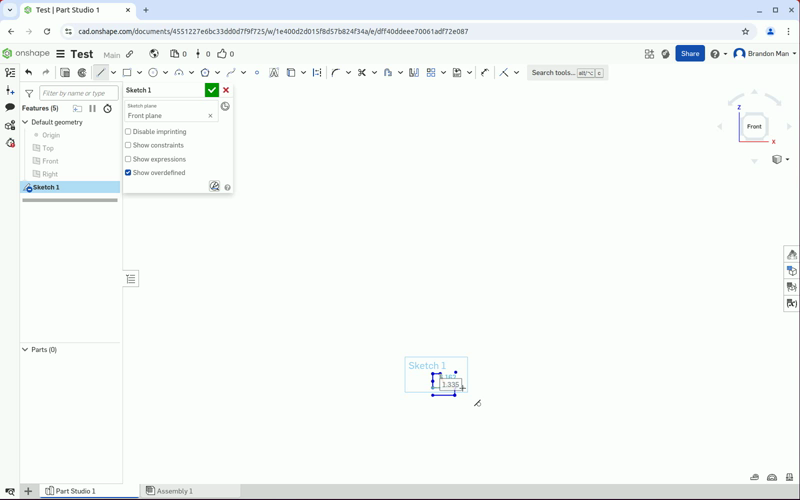
key_down(shift)
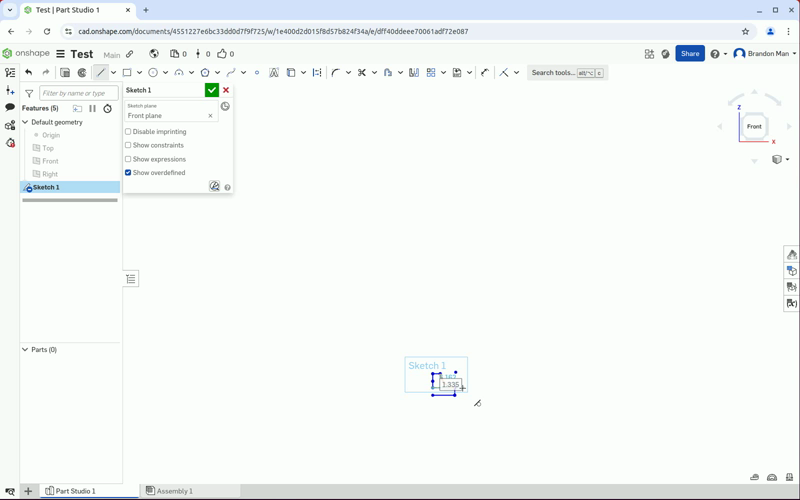
mouse_move(432, 395)
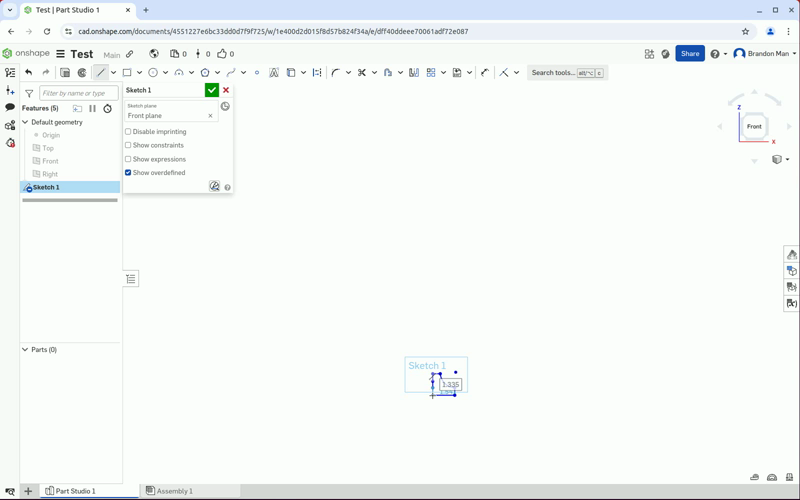
key_up(shift)
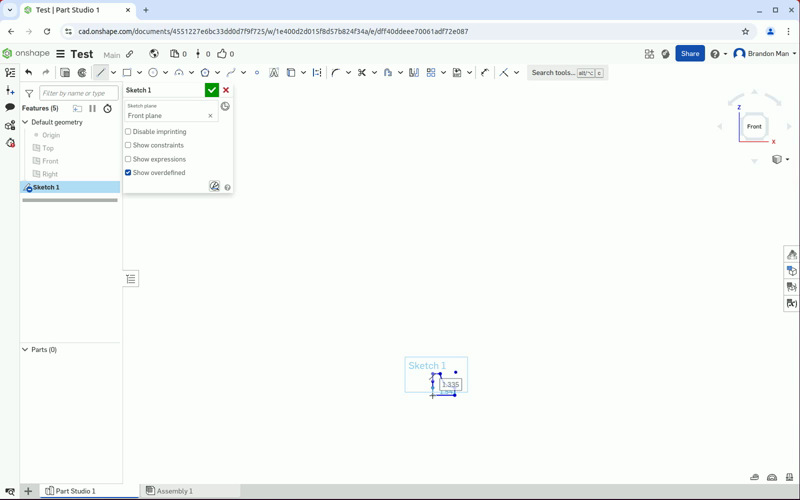
click(432, 395)
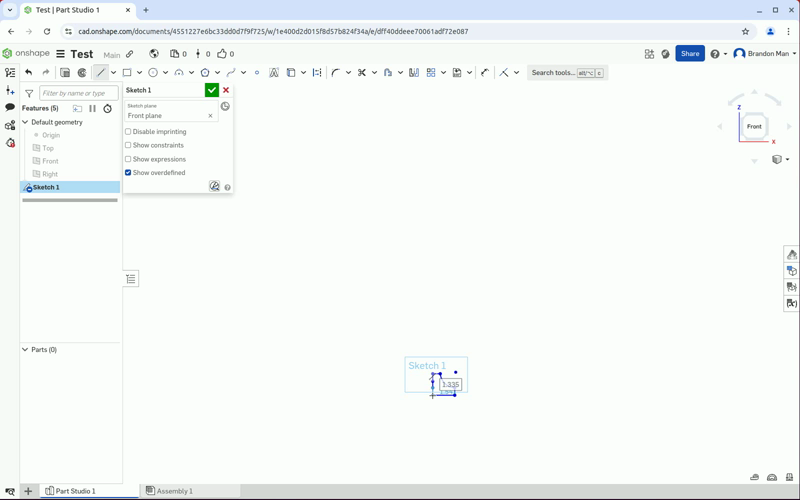
key(esc)
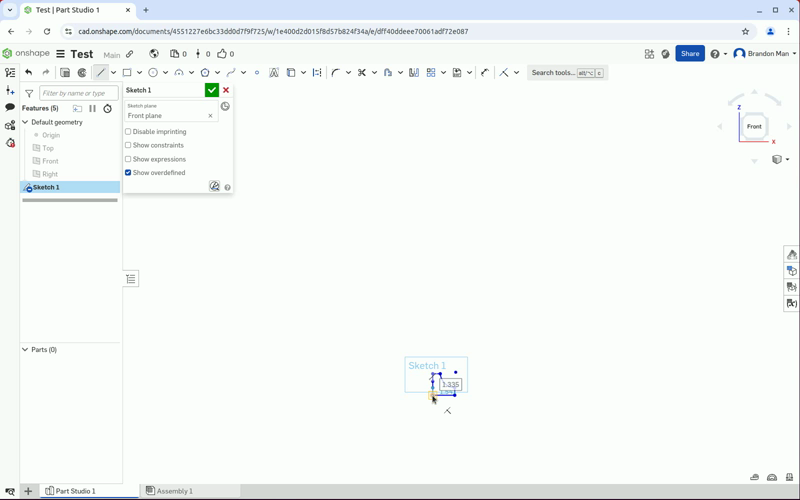
mouse_move(450, 394)
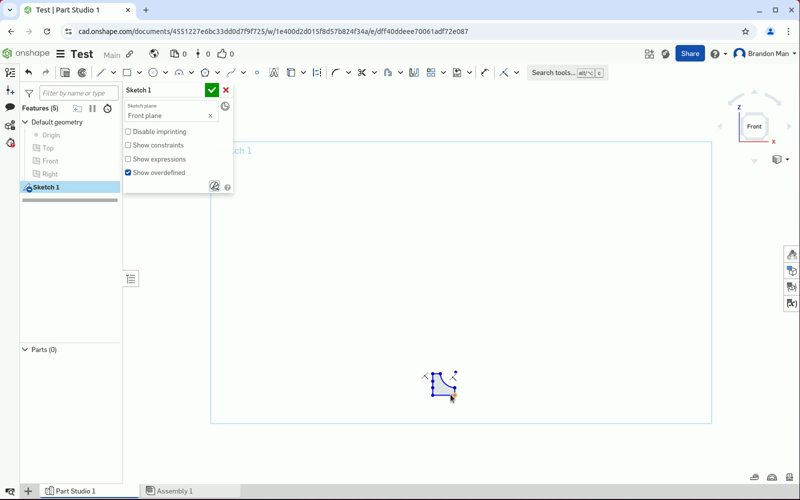
scroll(6)
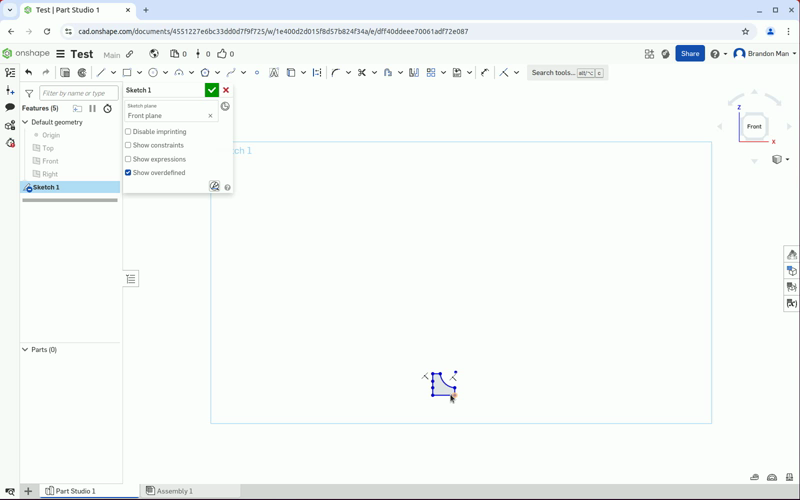
scroll(6)
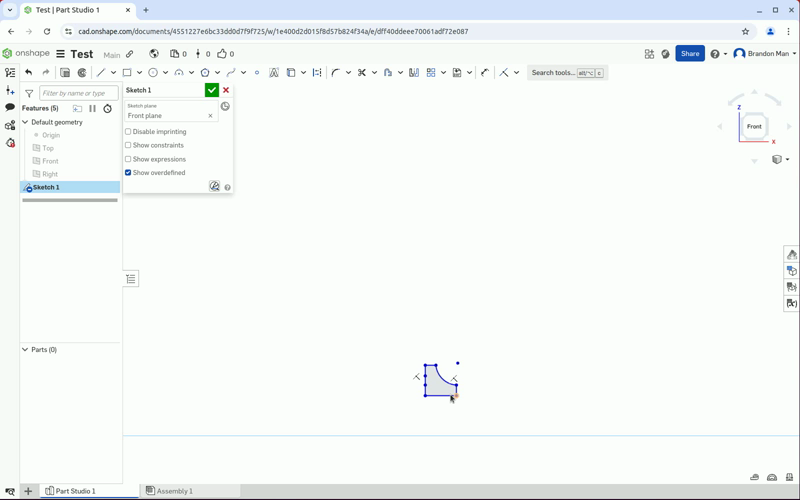
scroll(6)
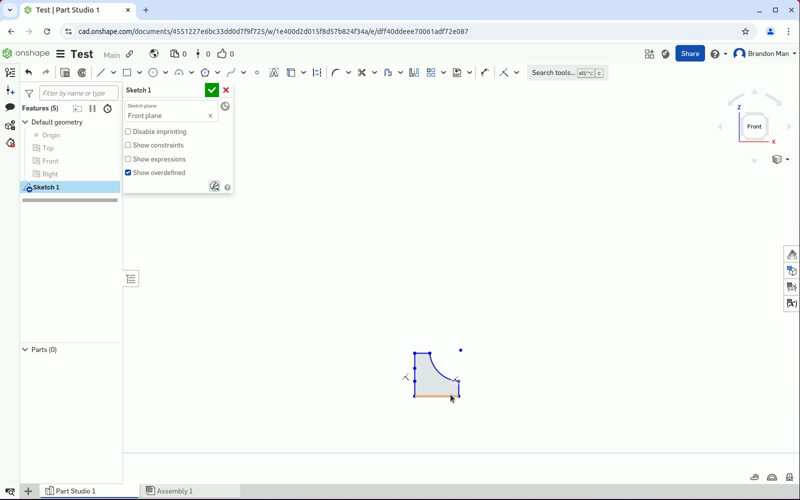
scroll(6)
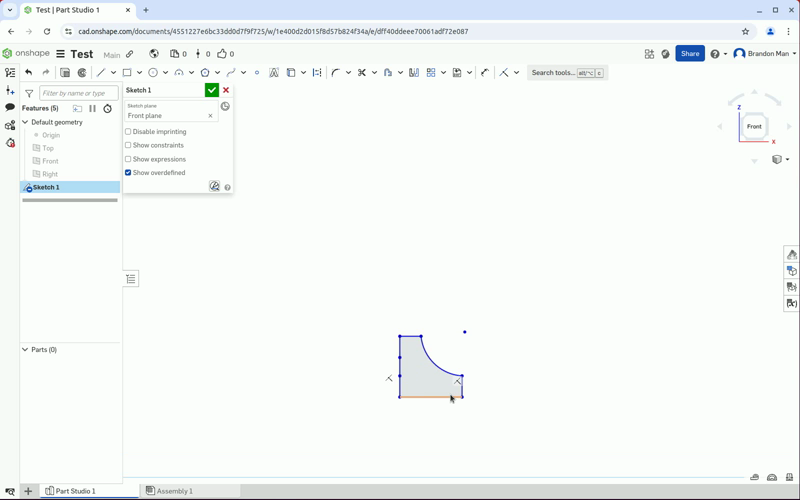
scroll(6)
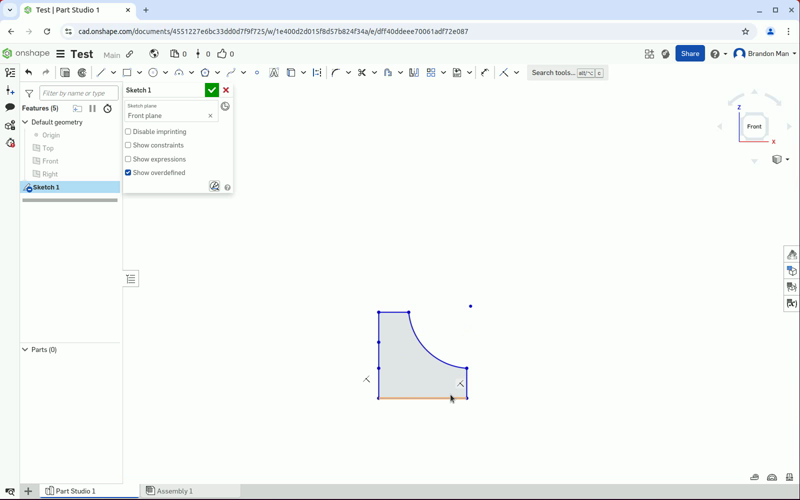
scroll(6)
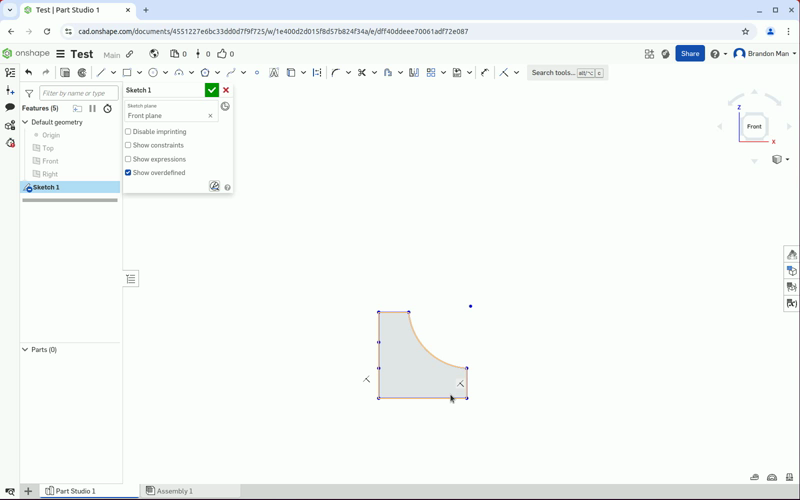
scroll(6)
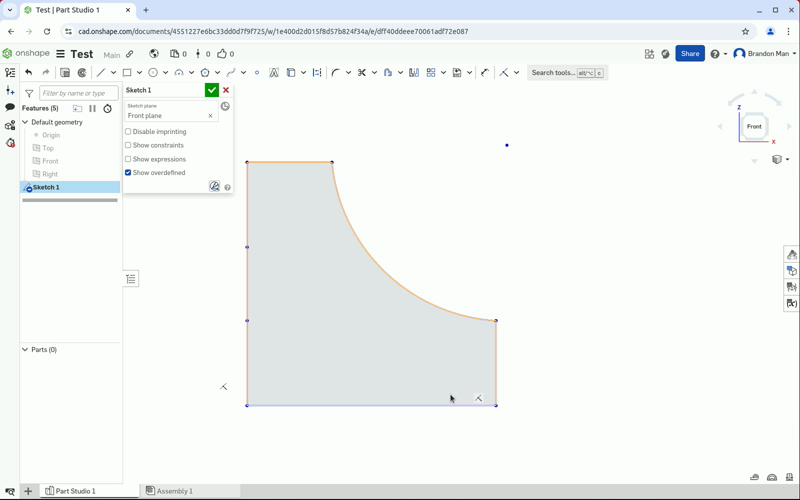
click(450, 394)
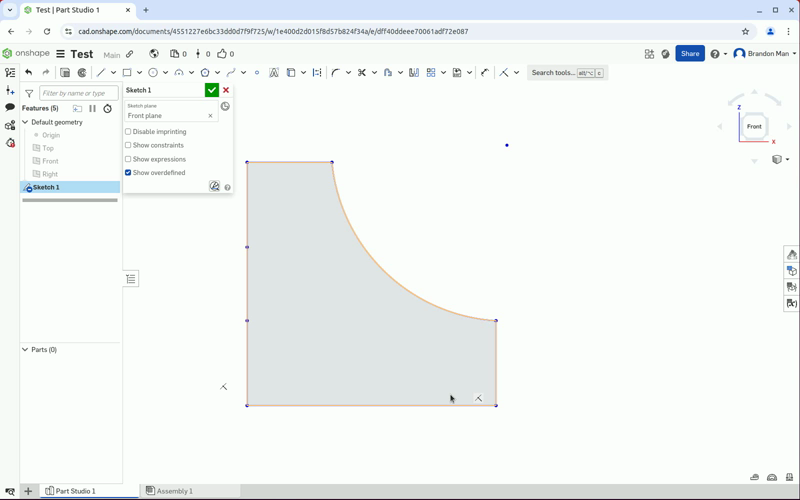
scroll(-6)
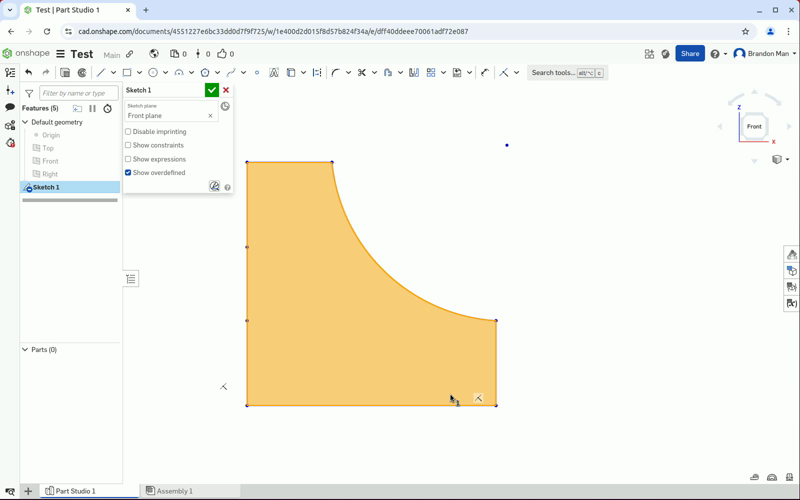
scroll(-6)
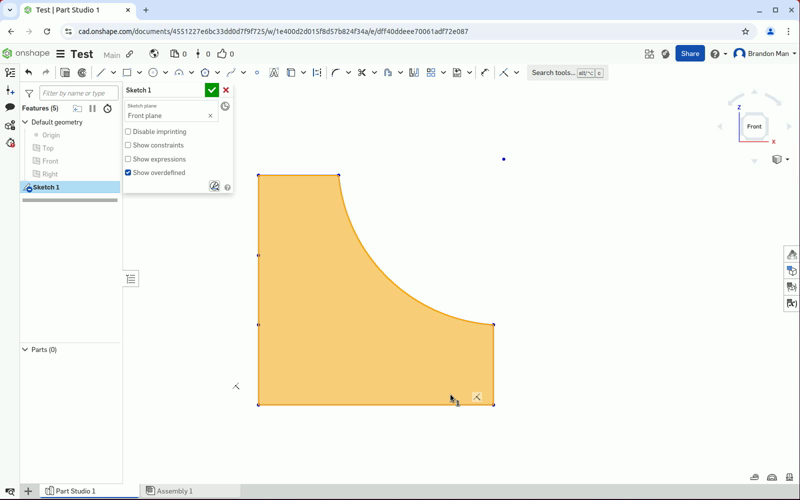
scroll(-6)
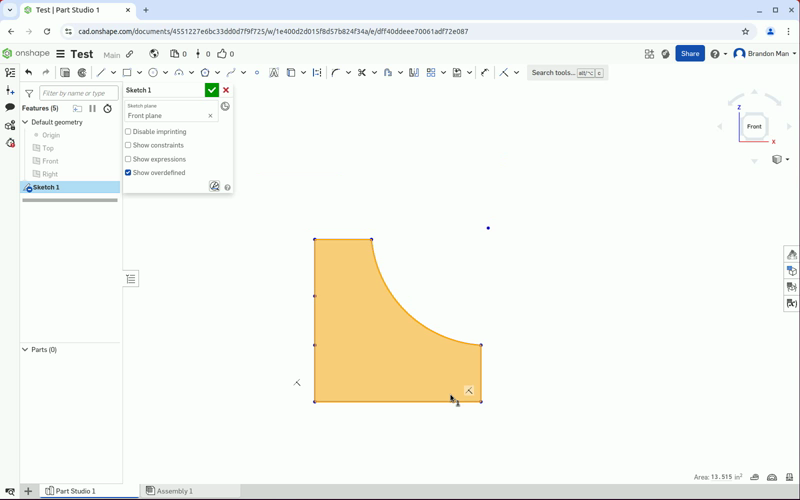
scroll(-6)
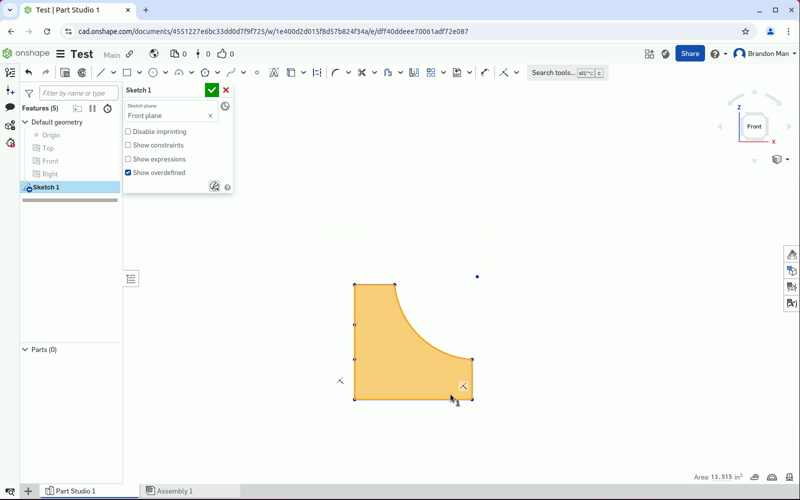
scroll(-6)
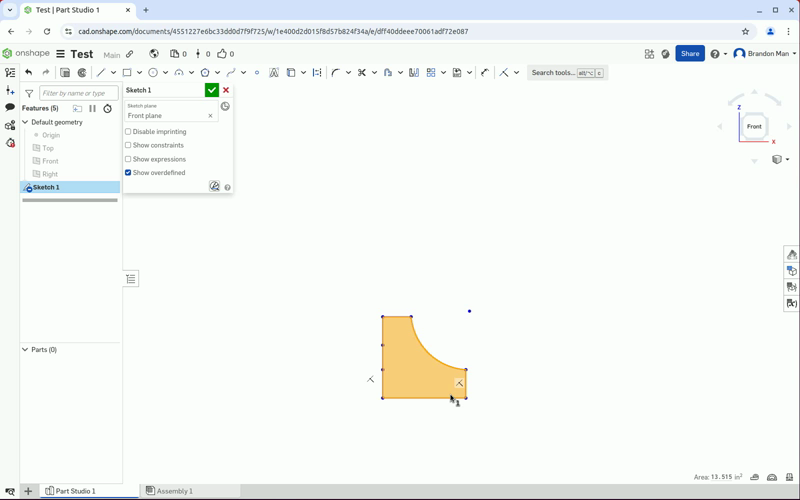
scroll(-6)
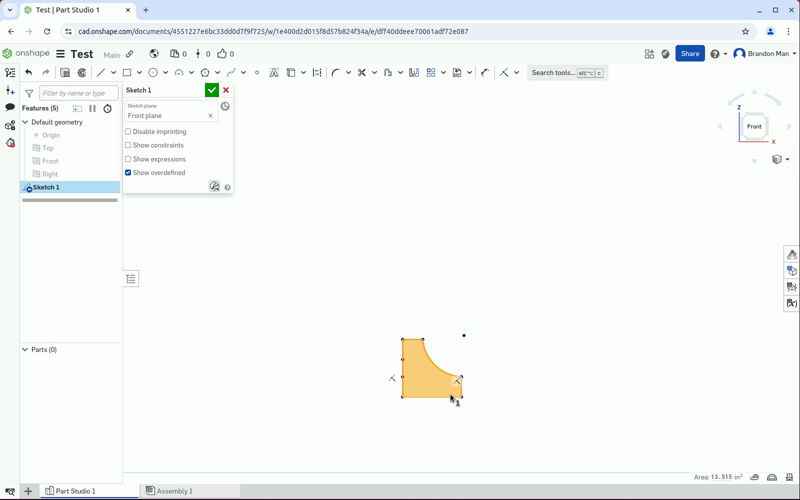
scroll(-6)
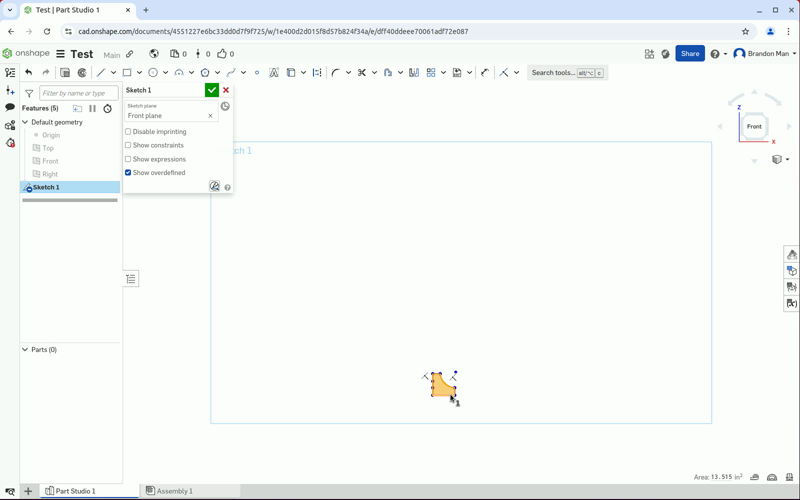
mouse_move(73, 352)
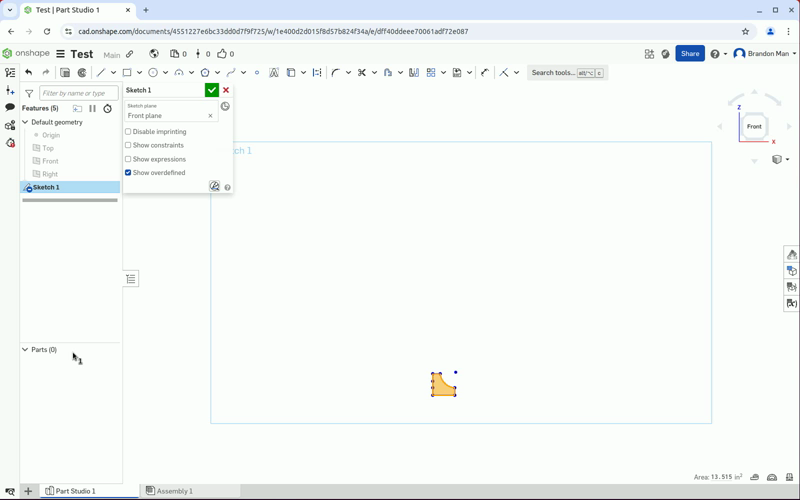
key(shift+y)
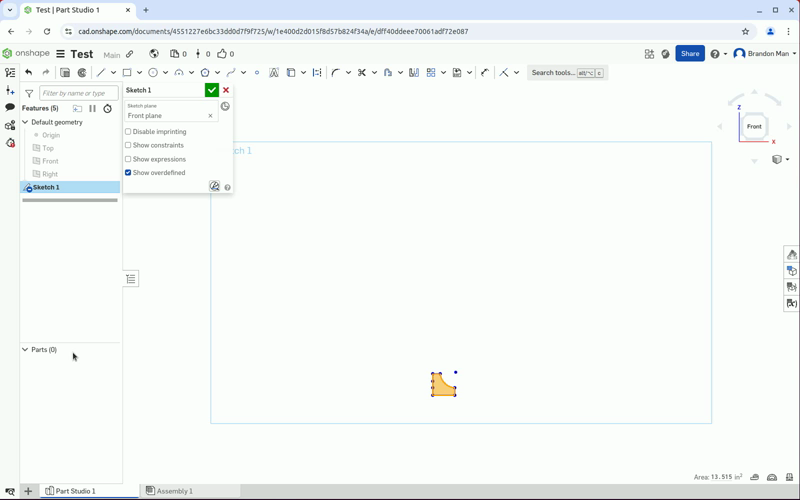
key(shift+e)
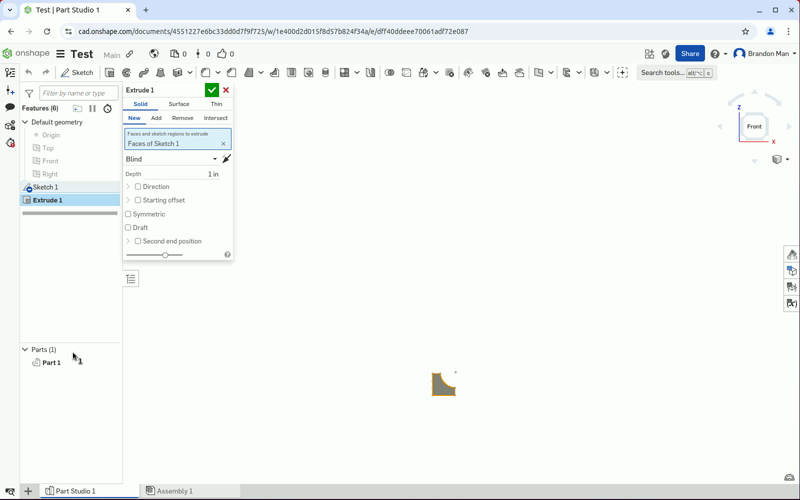
mouse_move(143, 106)
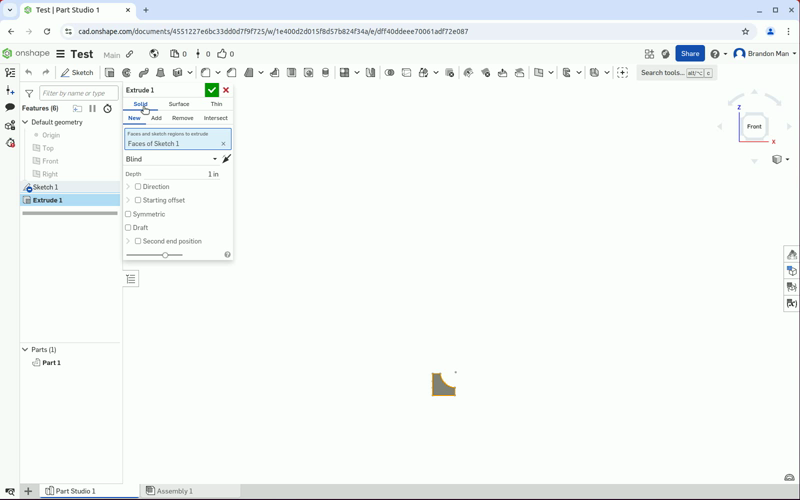
click(143, 106)
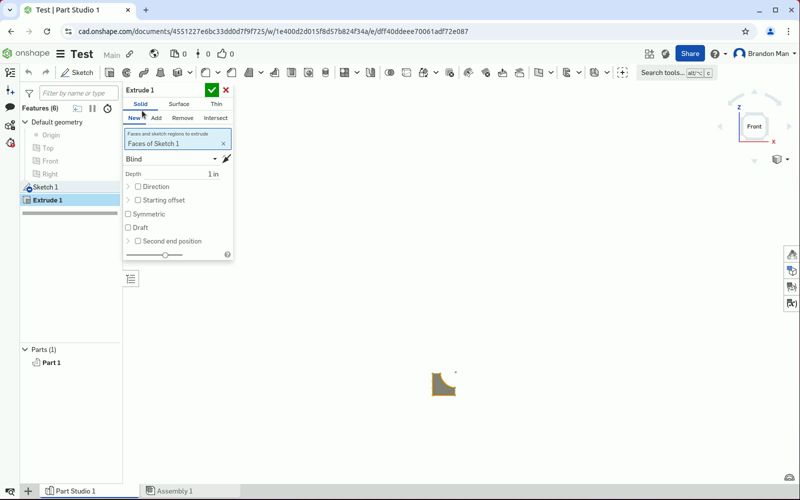
mouse_move(137, 120)
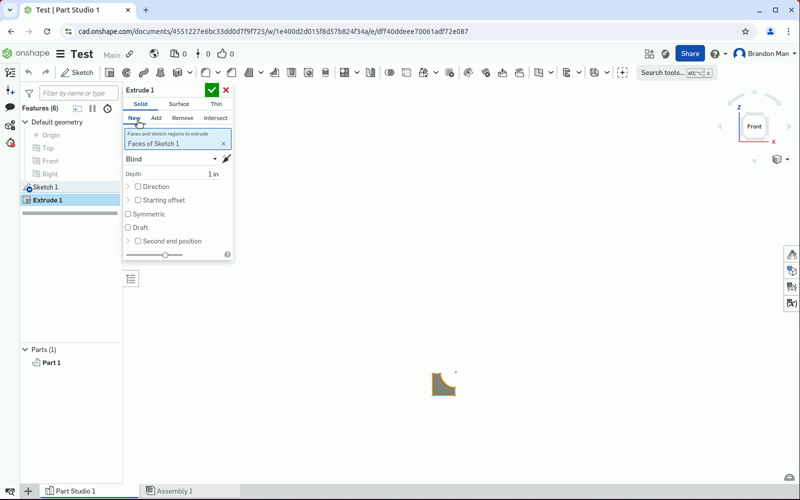
click(137, 120)
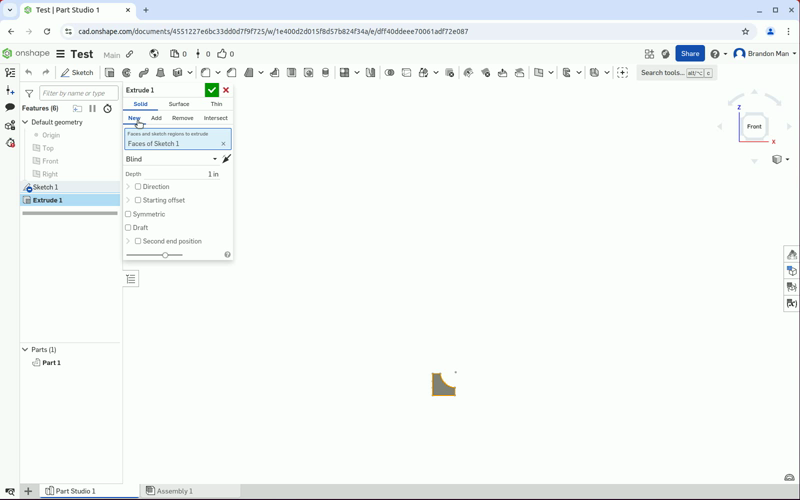
key(tab, 4)
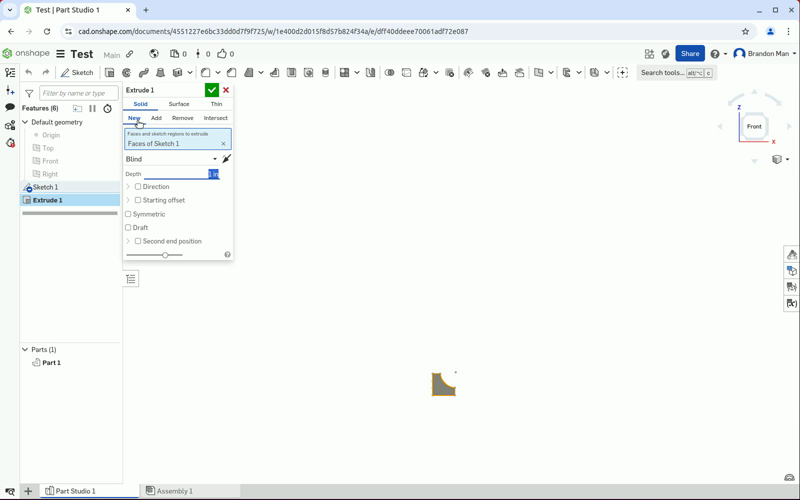
text(-0.241)
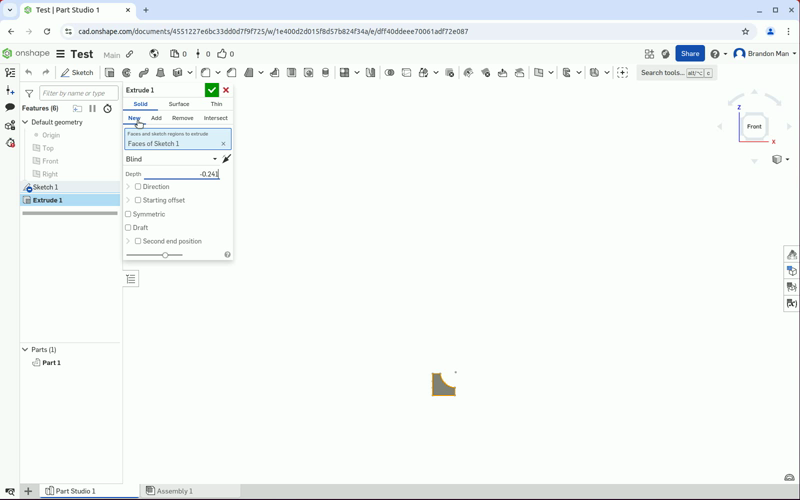
key(enter)
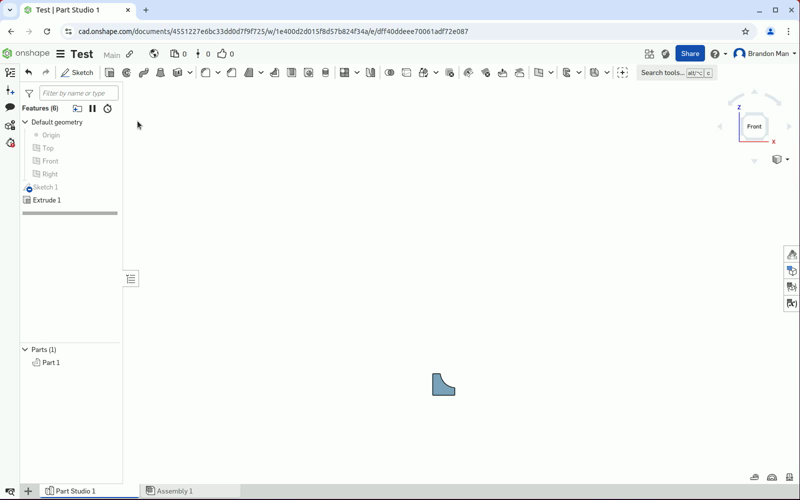
key(shift+h)
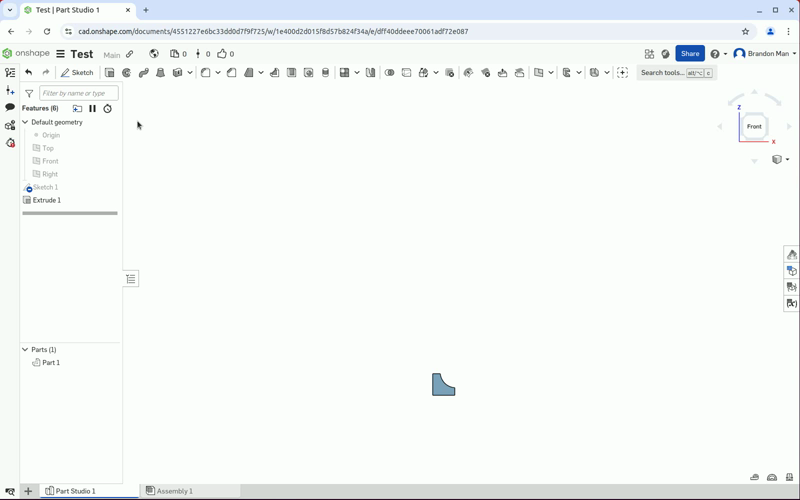
key(shift+h)
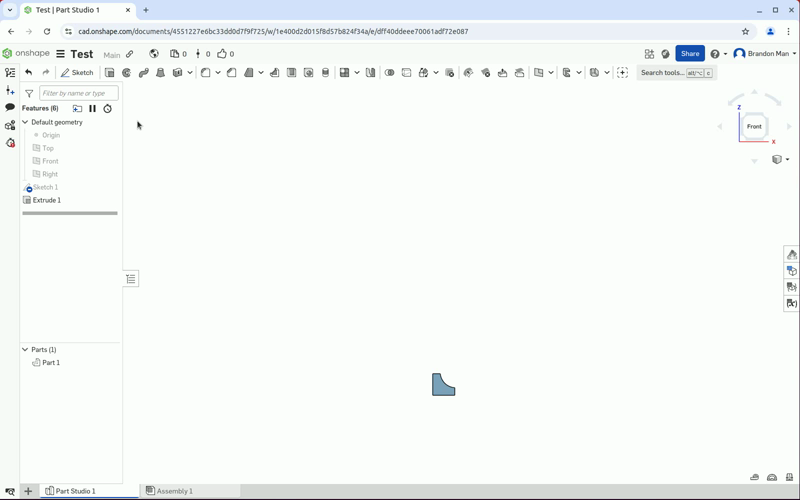
mouse_move(73, 189)
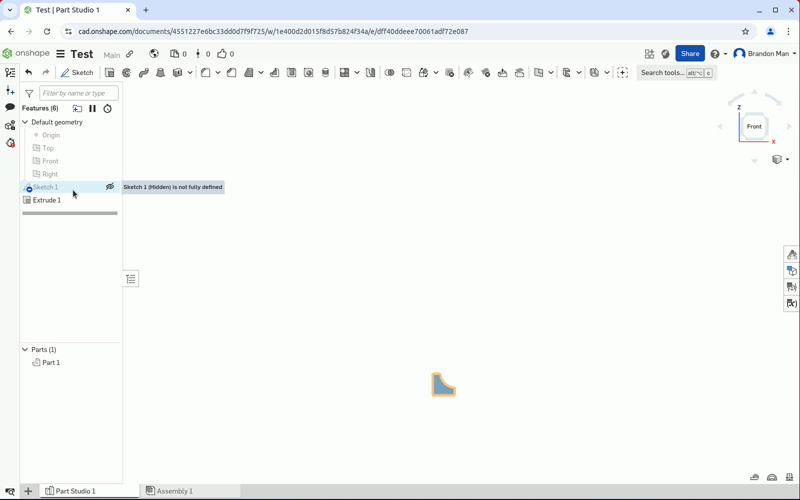
click(73, 189)
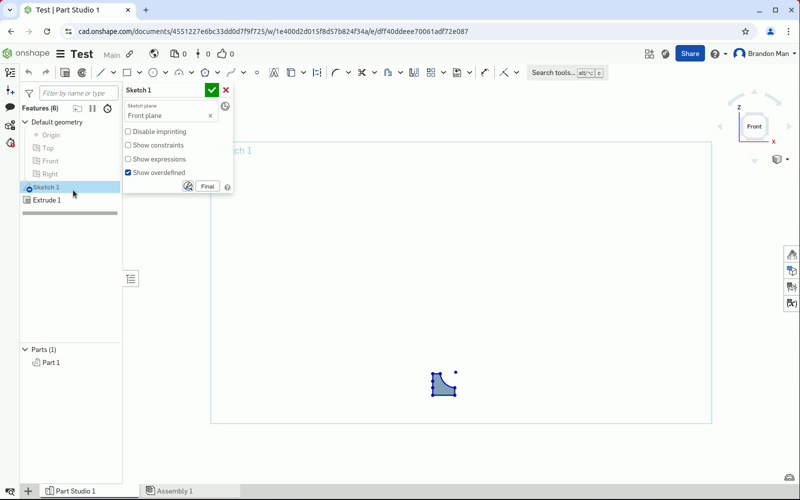
mouse_move(229, 92)
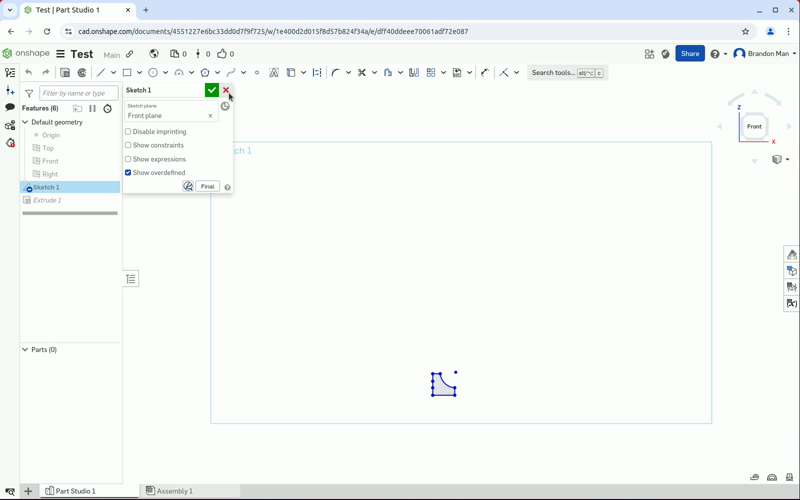
click(229, 92)
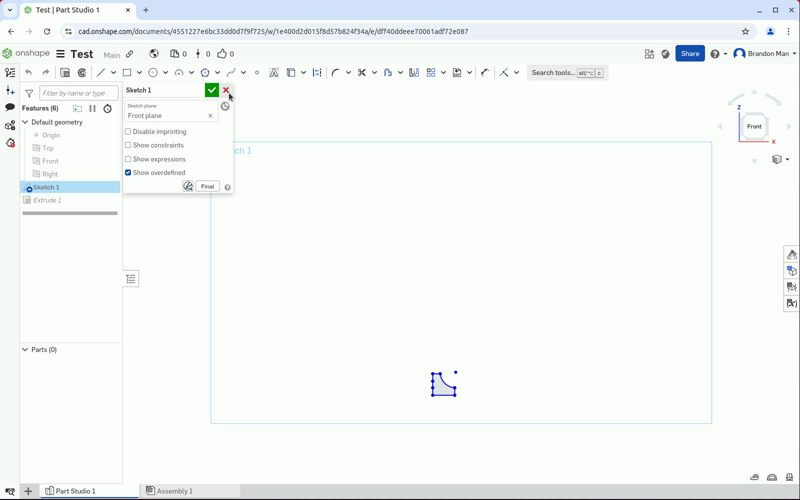
key(shift+s)
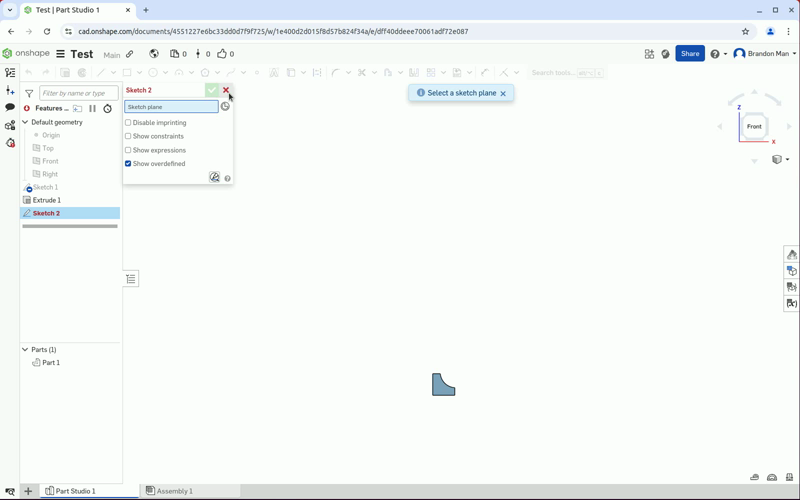
mouse_move(73, 163)
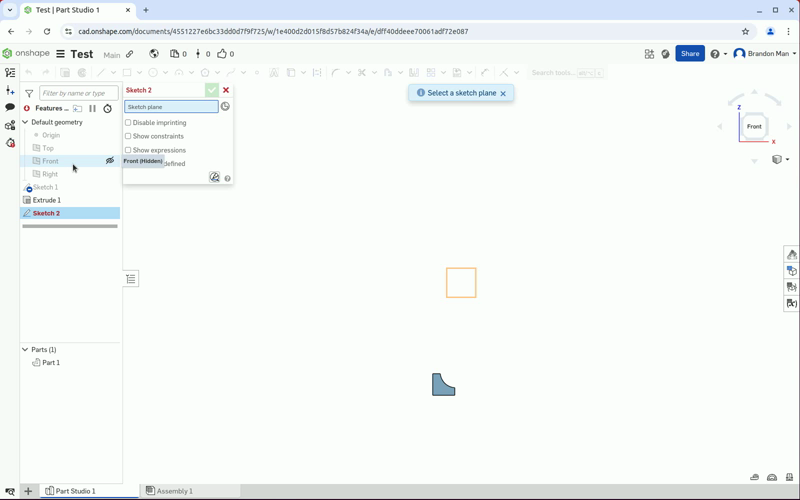
click(73, 163)
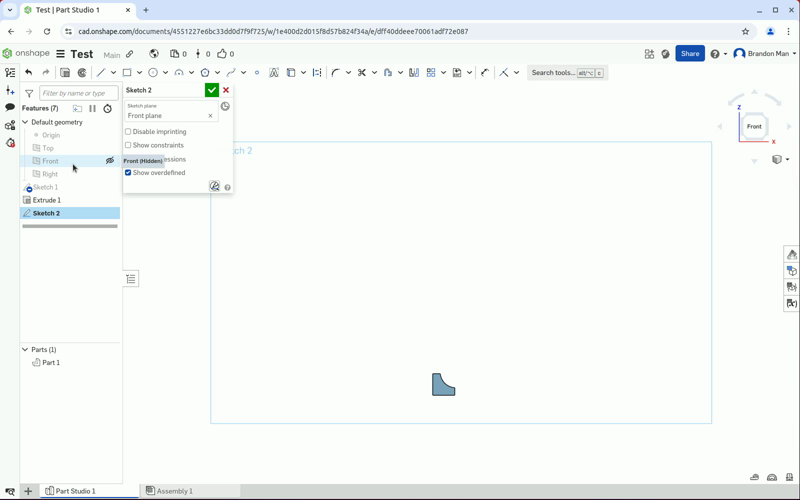
mouse_move(73, 352)
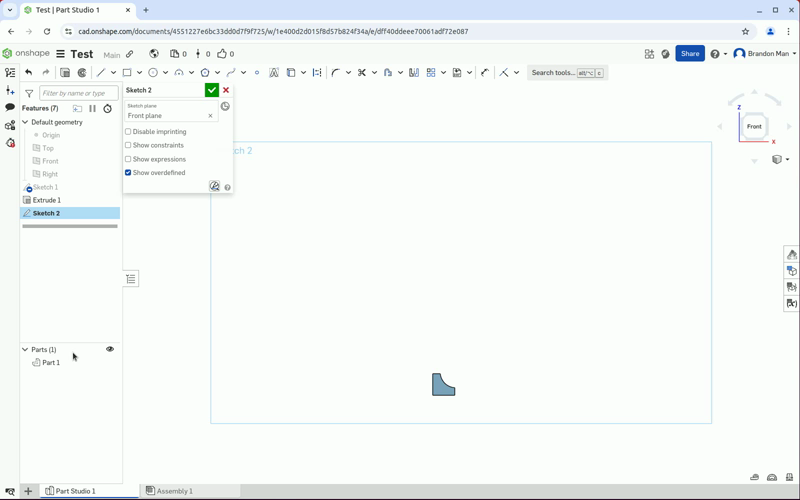
key(y)
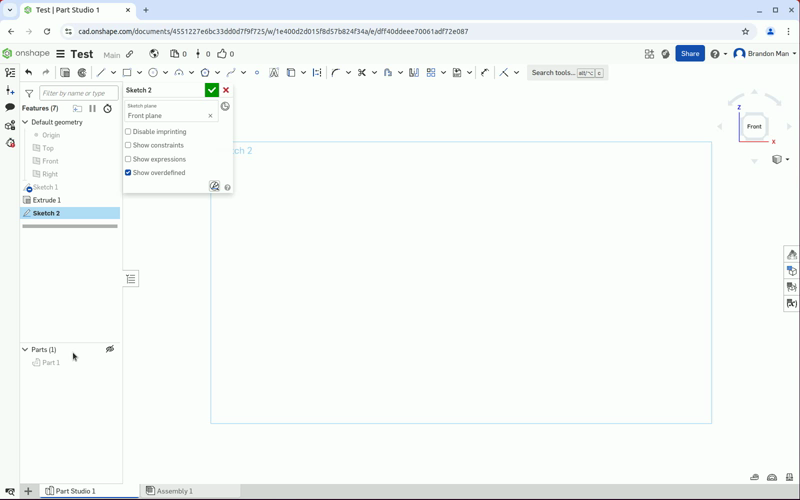
key(a)
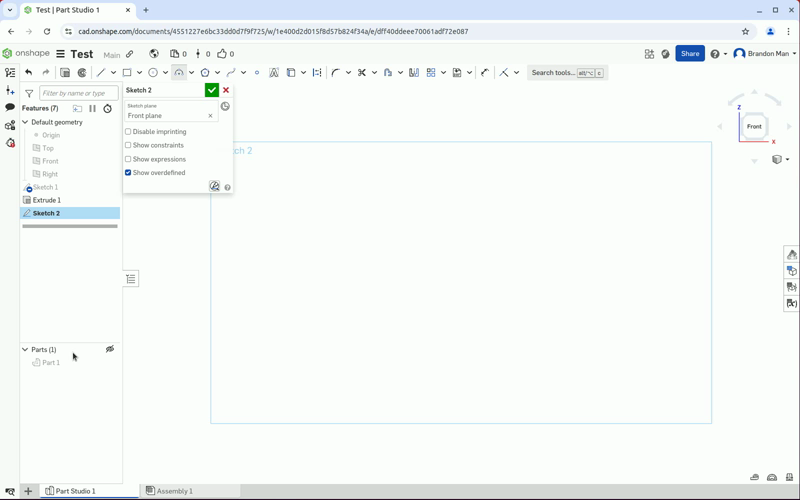
key_down(shift)
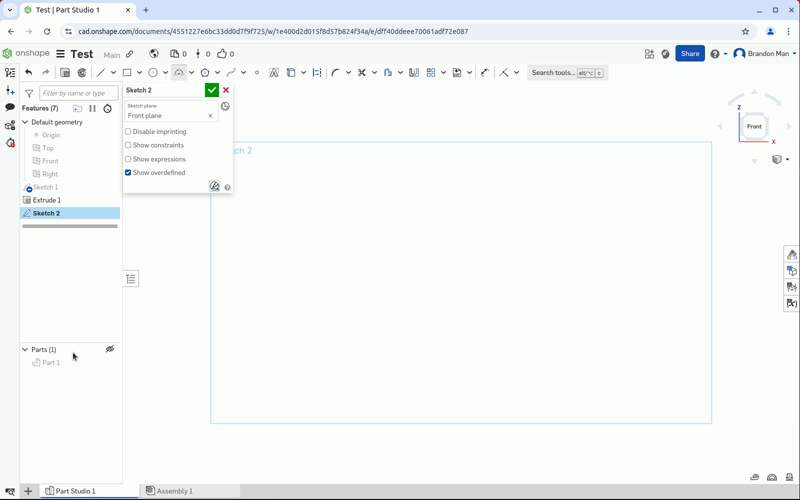
mouse_move(440, 374)
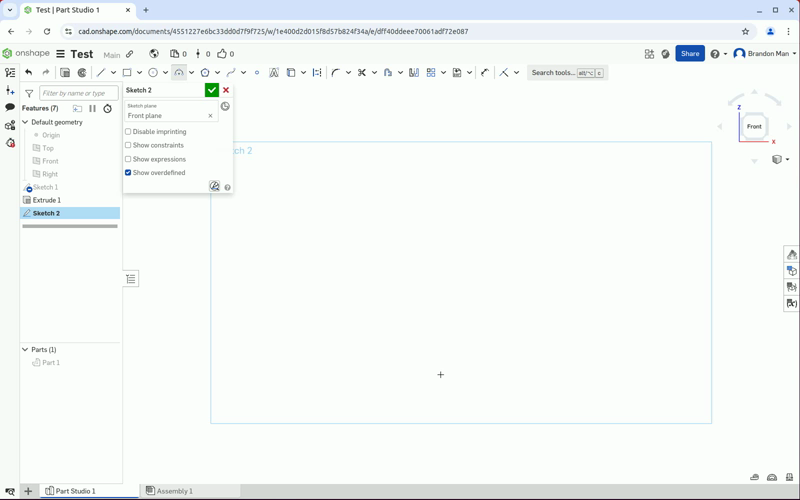
click(440, 374)
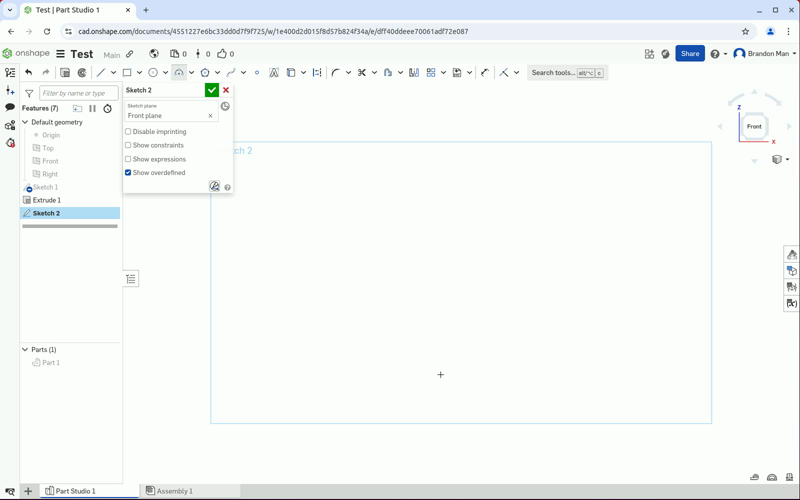
key_up(shift)
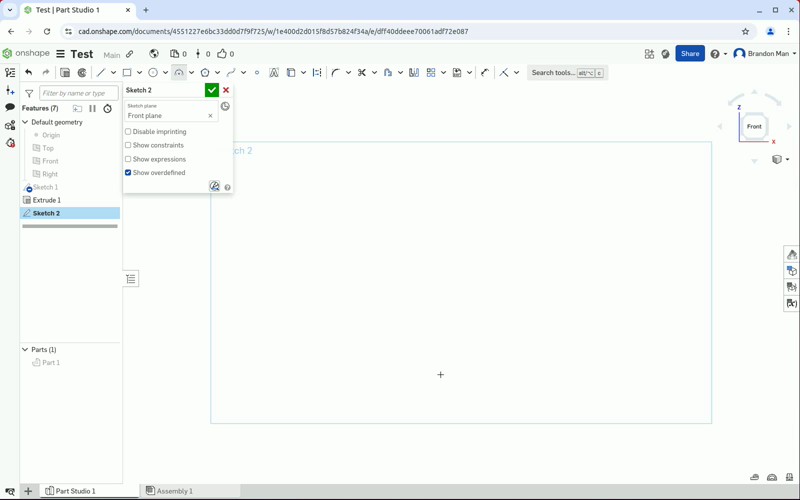
key_down(shift)
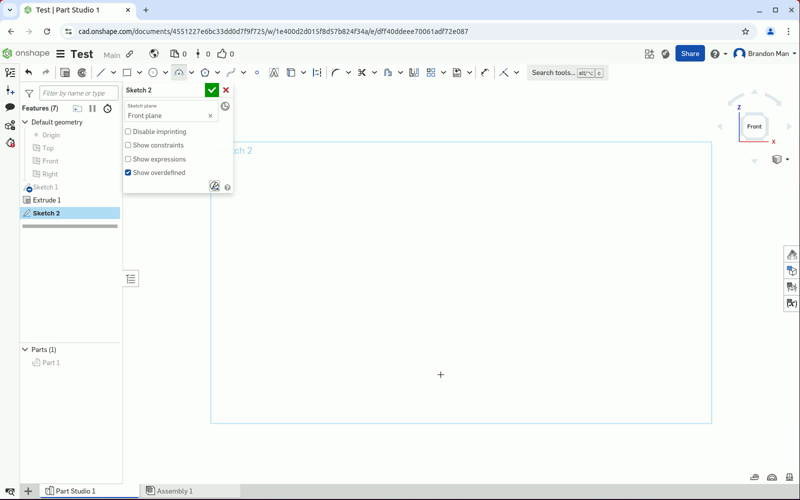
mouse_move(456, 389)
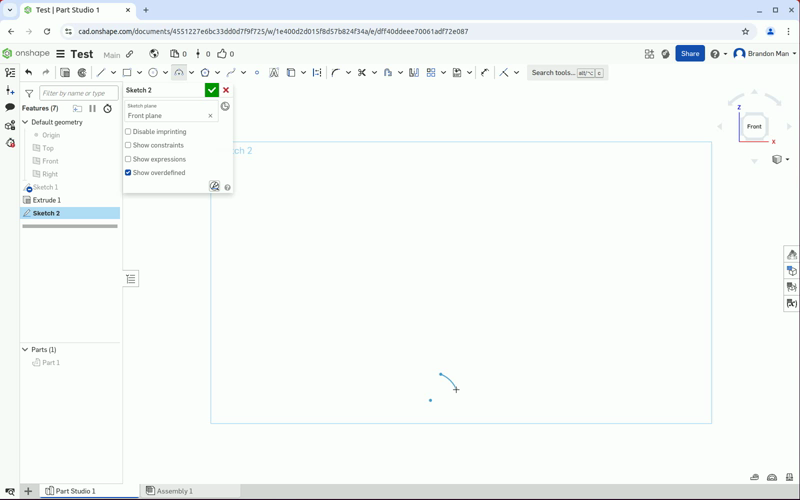
click(456, 389)
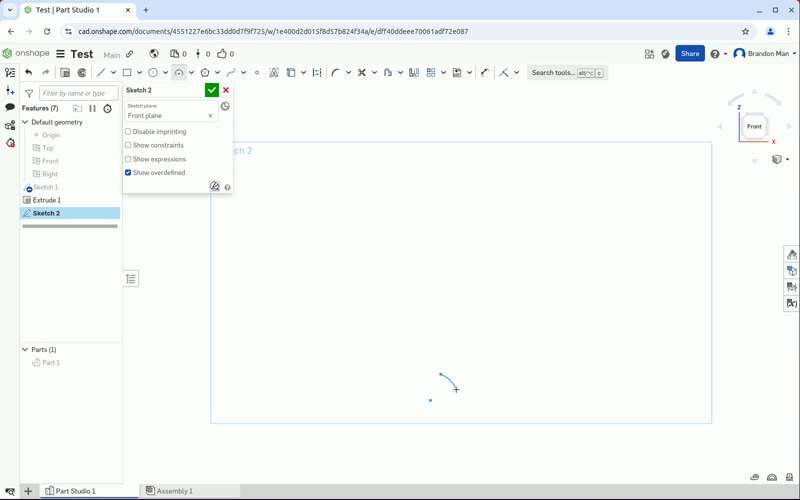
mouse_move(445, 384)
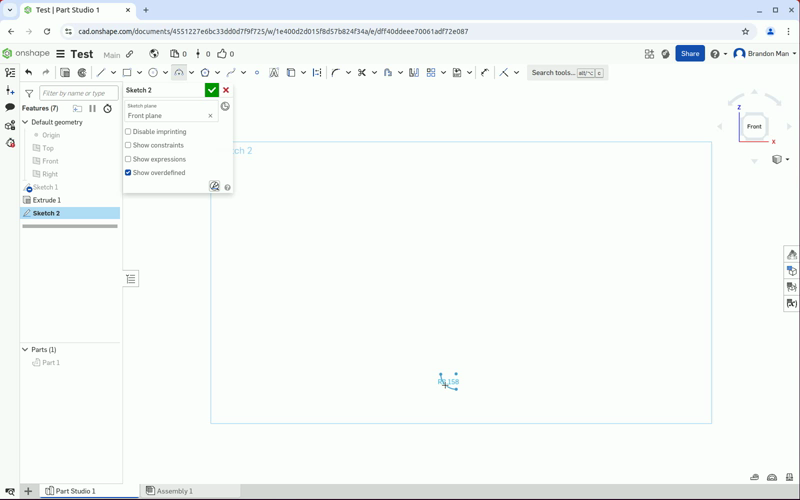
click(445, 384)
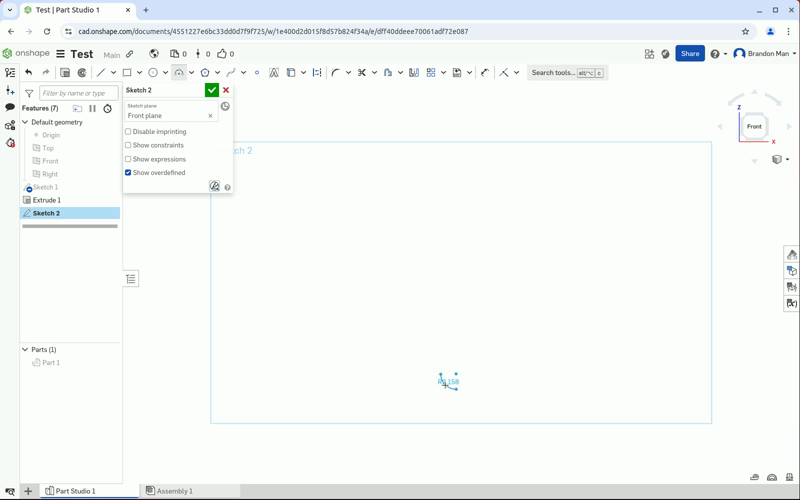
key_up(shift)
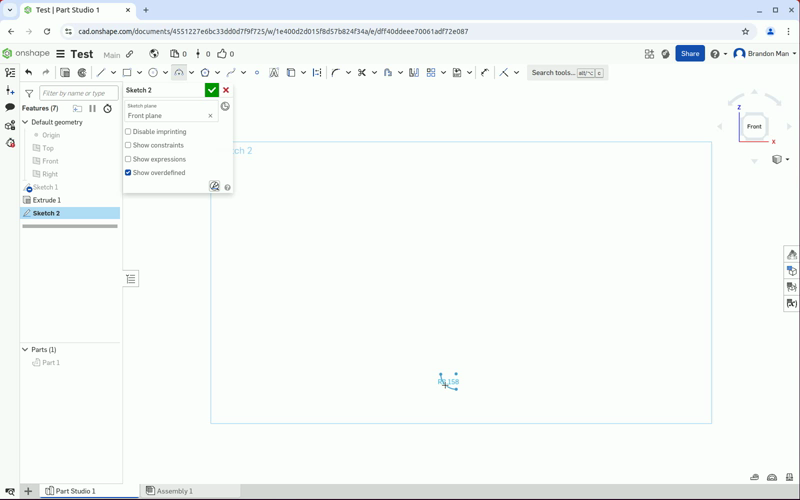
key(esc)
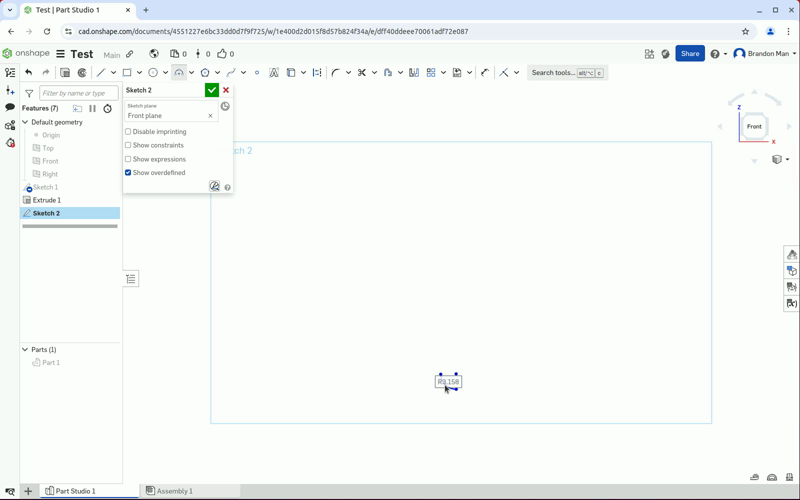
key(l)
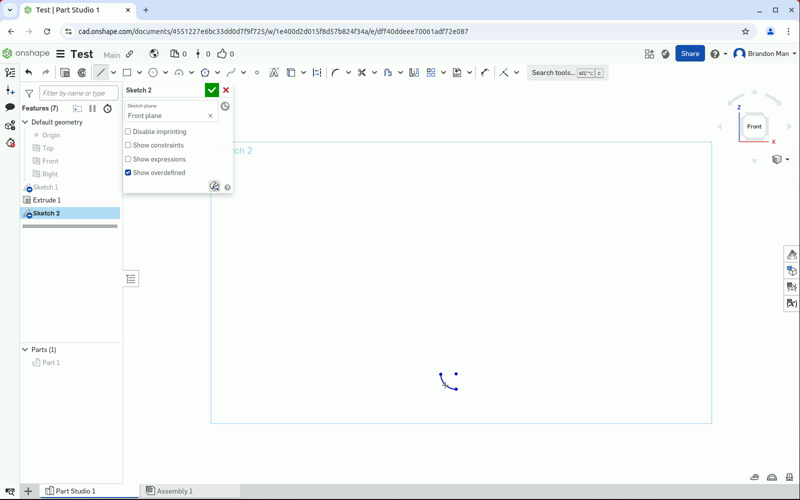
mouse_move(456, 389)
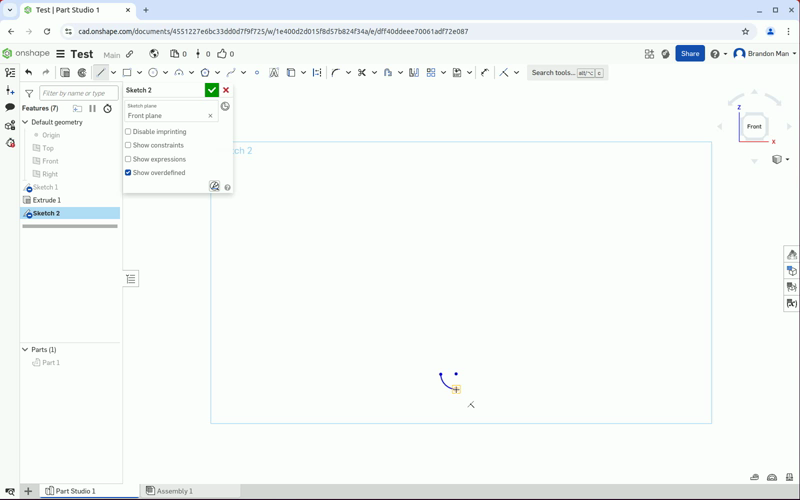
click(456, 389)
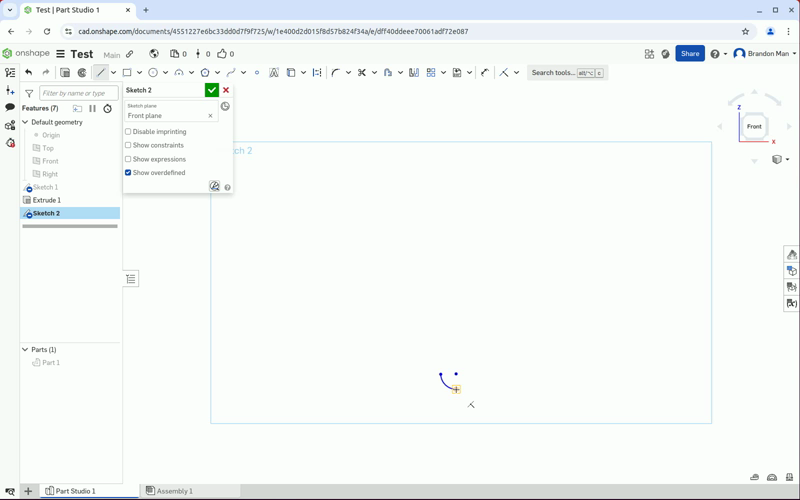
key_down(shift)
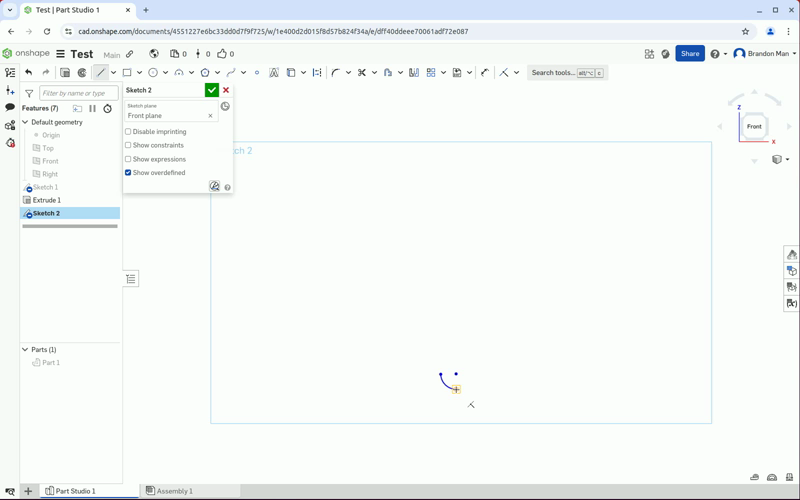
mouse_move(486, 389)
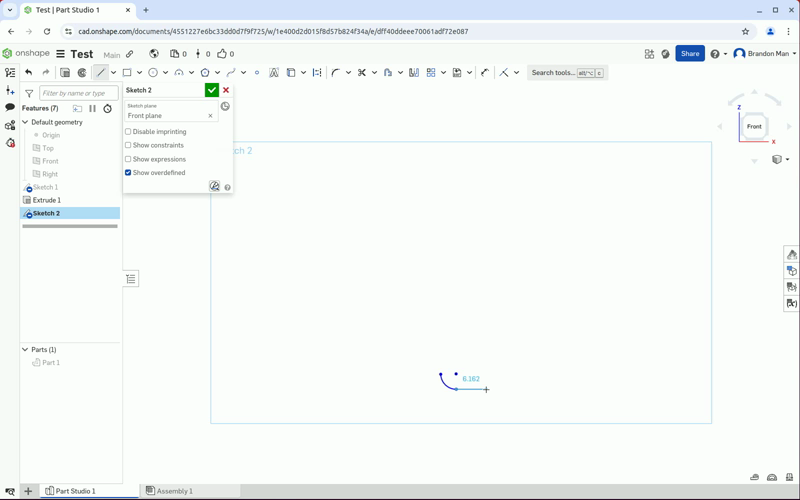
mouse_move(456, 382)
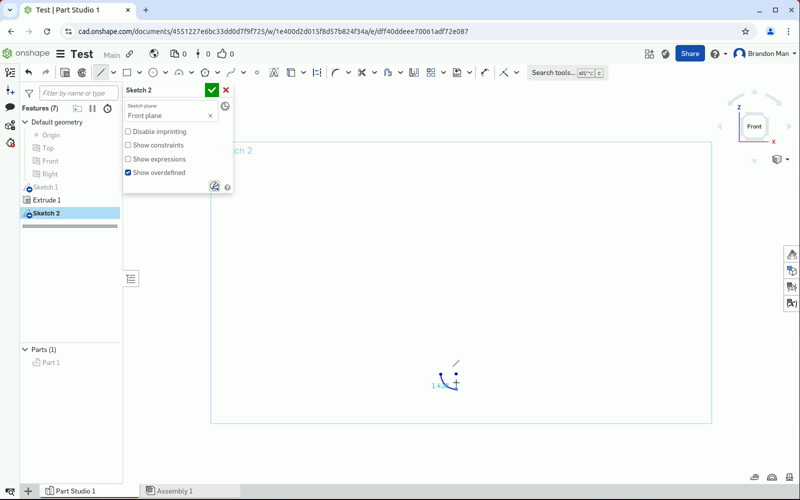
scroll(6)
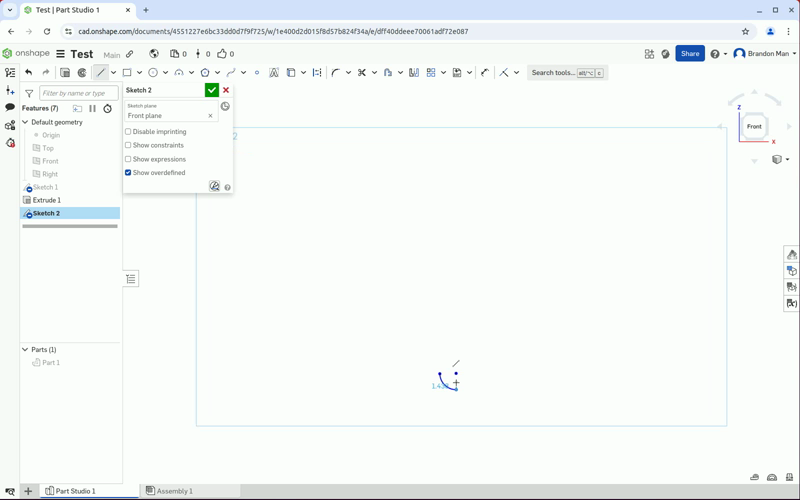
scroll(6)
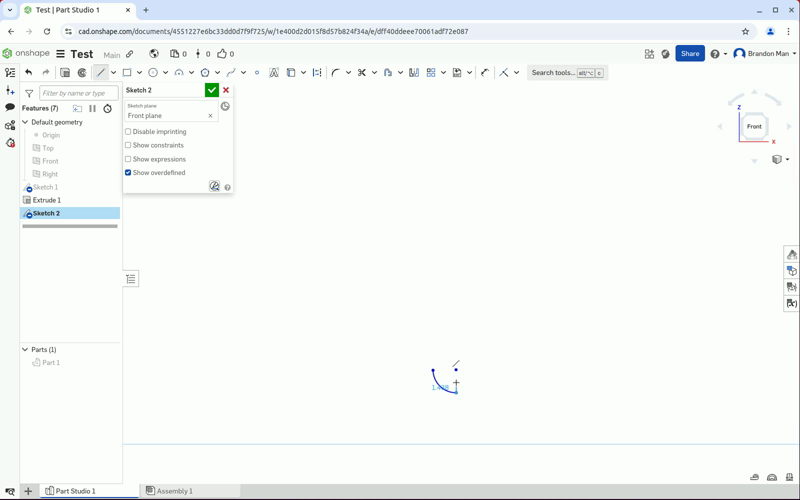
scroll(6)
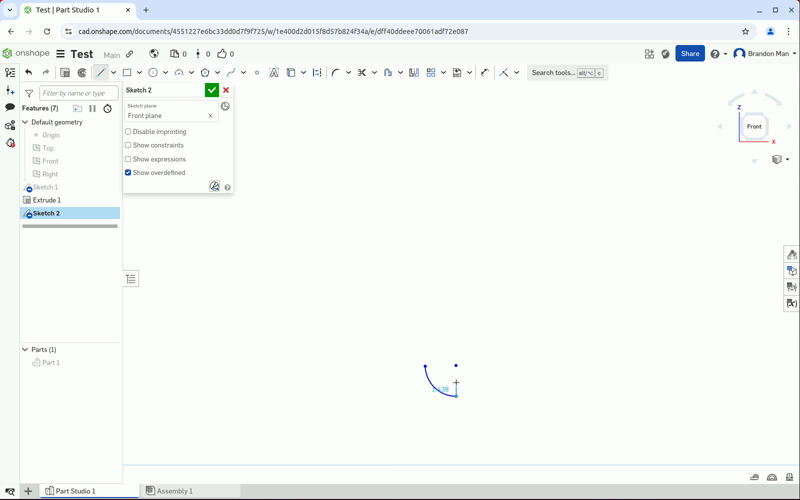
scroll(6)
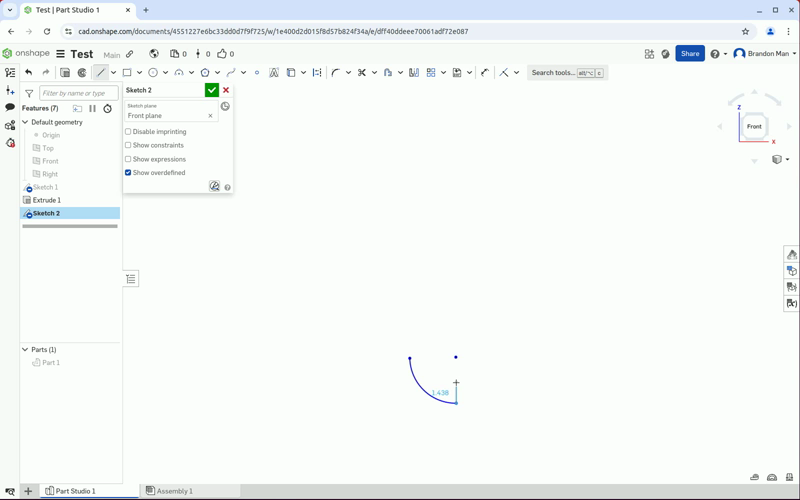
scroll(6)
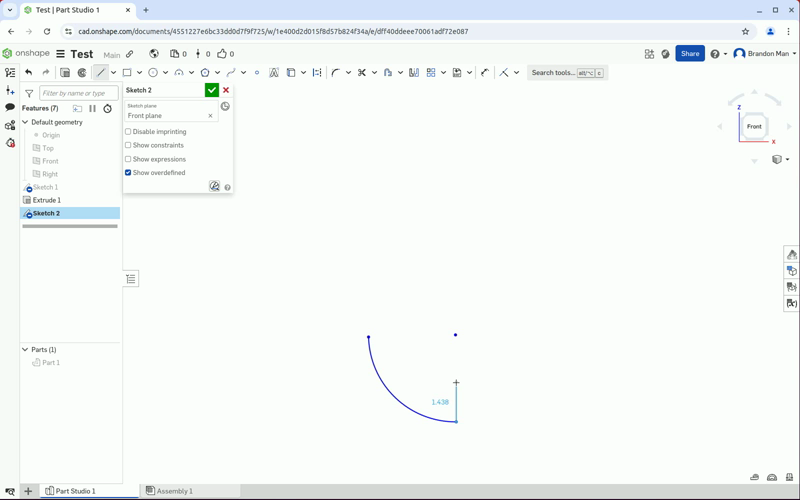
scroll(6)
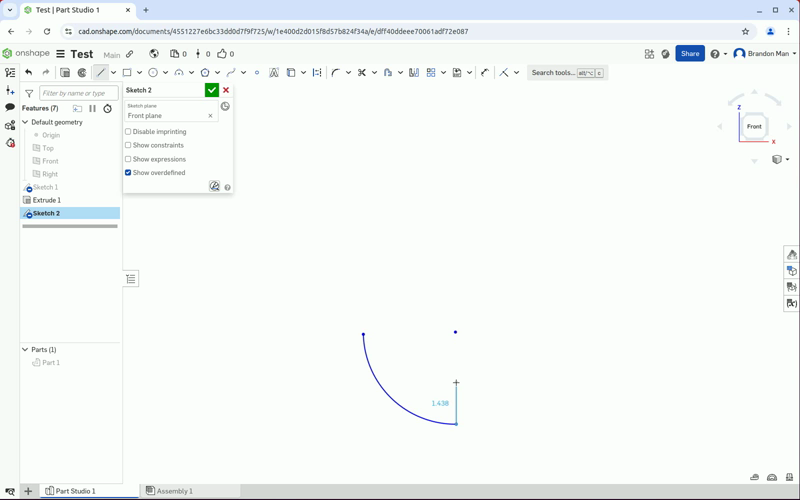
scroll(6)
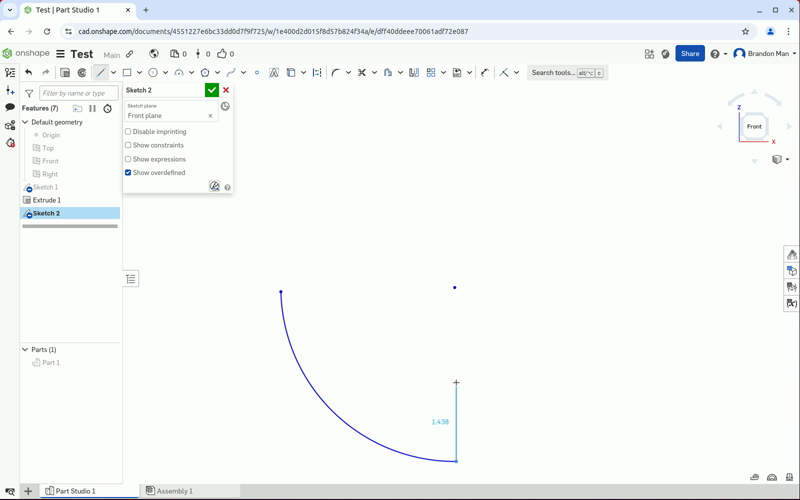
click(456, 382)
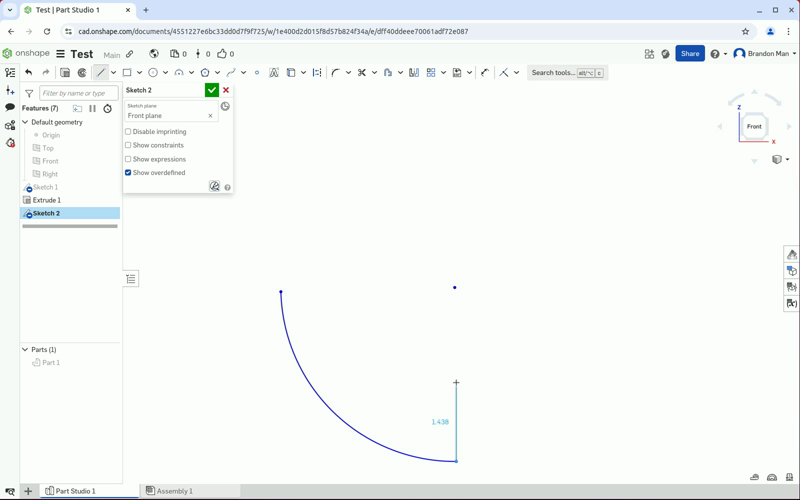
scroll(-6)
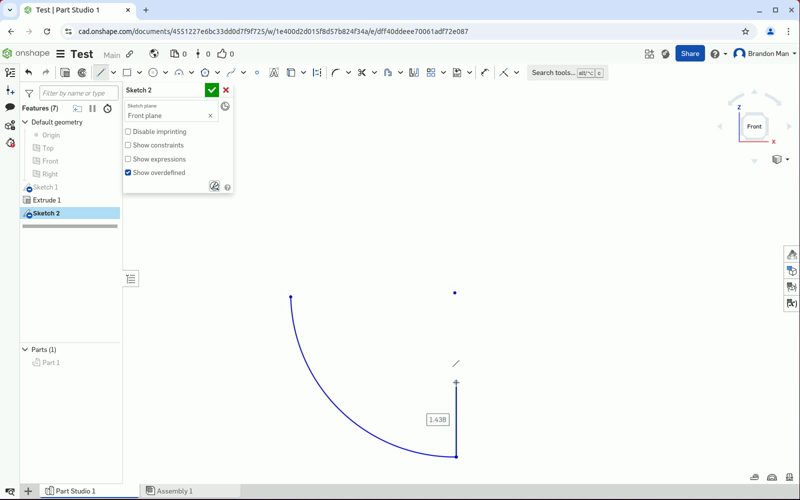
scroll(-6)
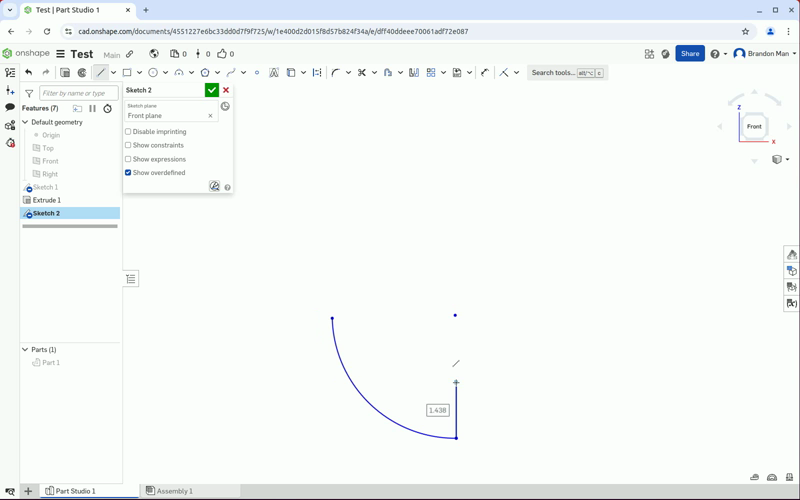
scroll(-6)
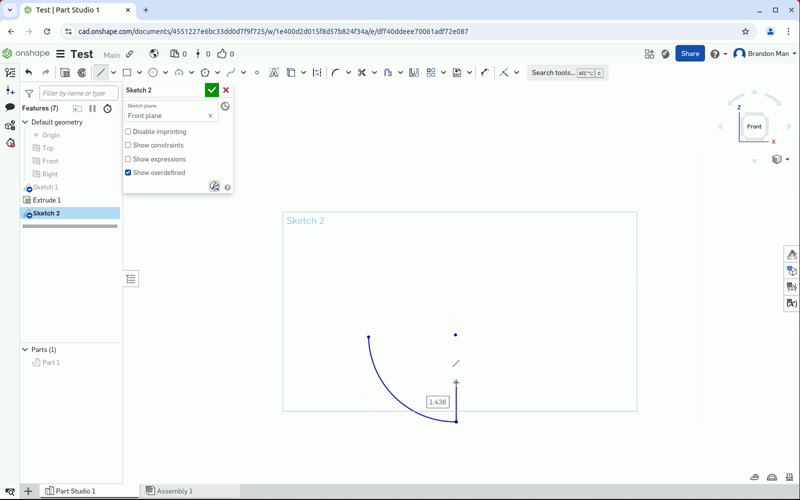
scroll(-6)
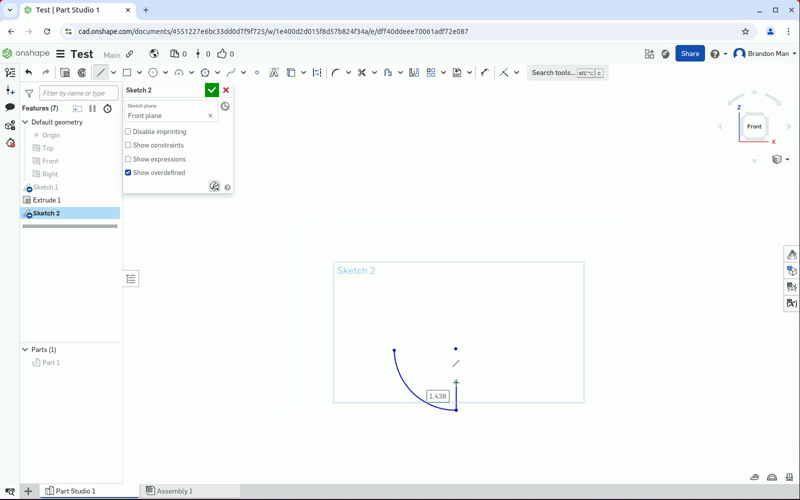
scroll(-6)
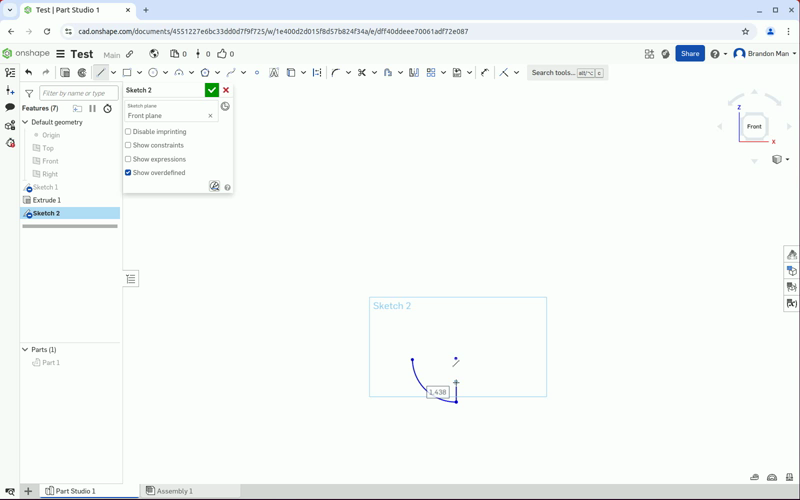
scroll(-6)
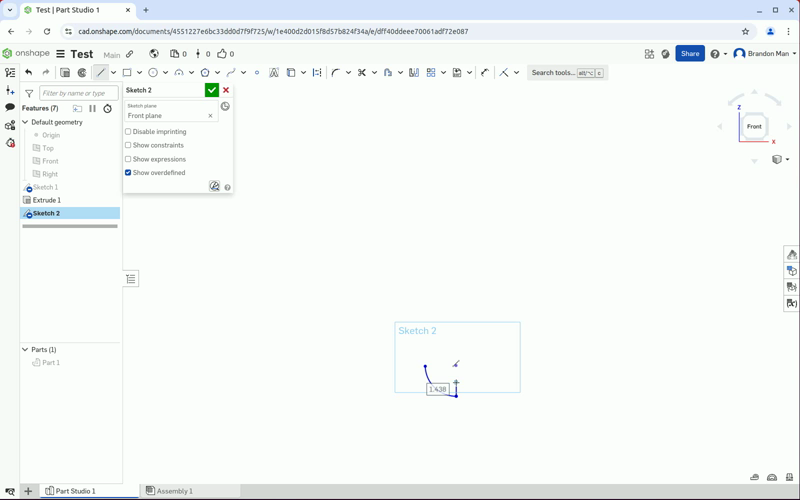
scroll(-6)
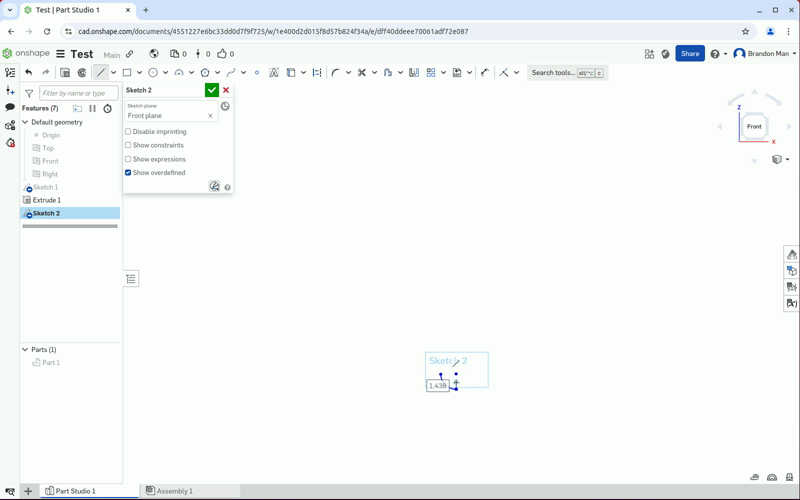
key_up(shift)
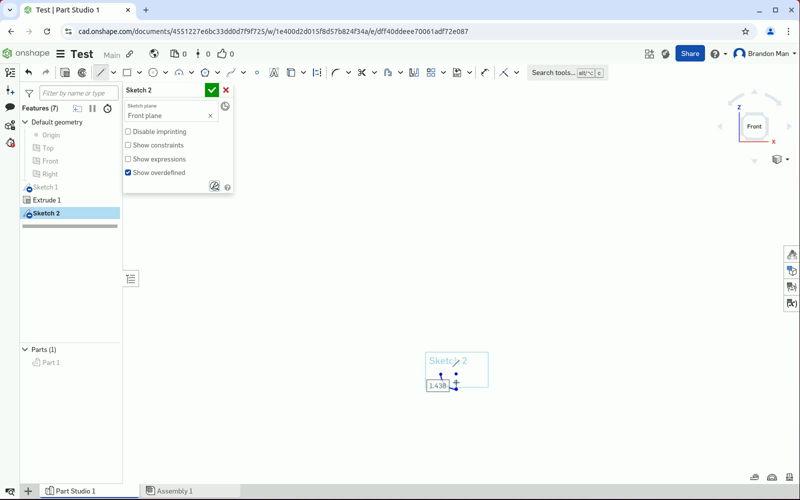
key(esc)
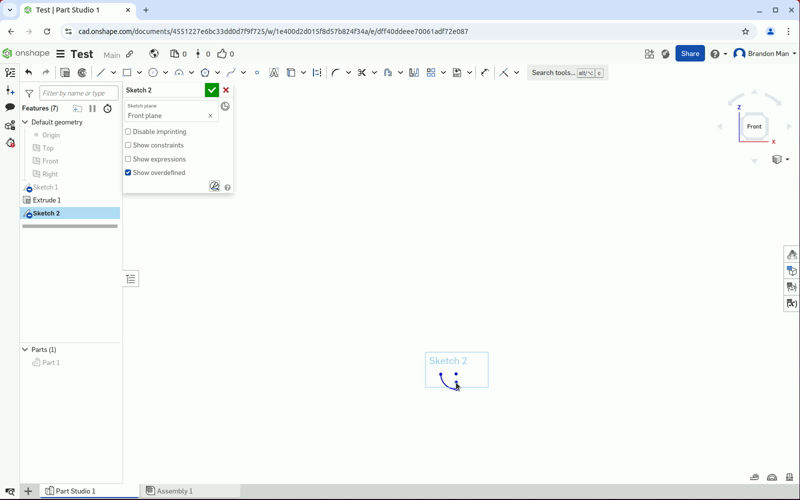
key(a)
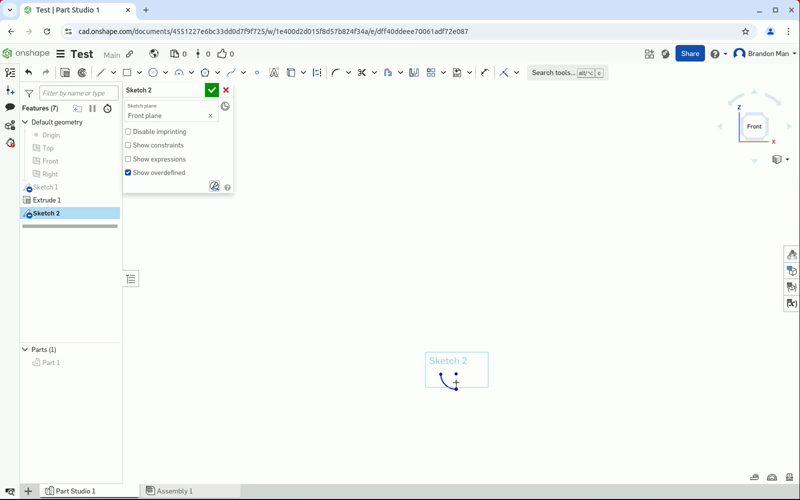
mouse_move(456, 382)
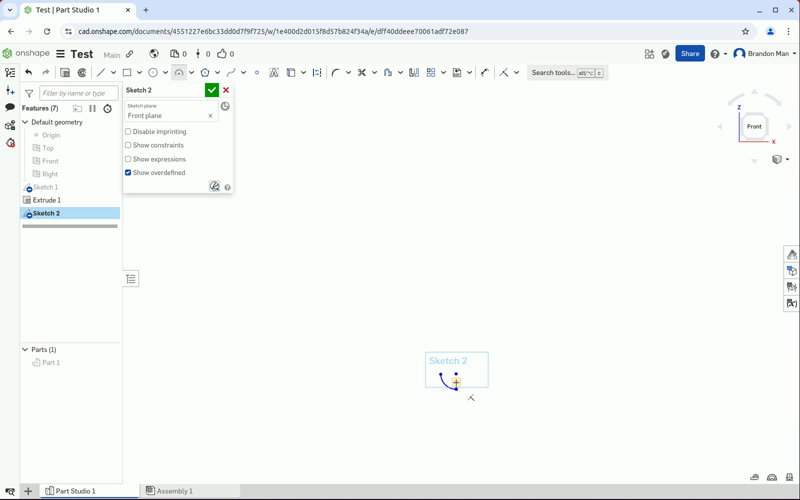
click(456, 382)
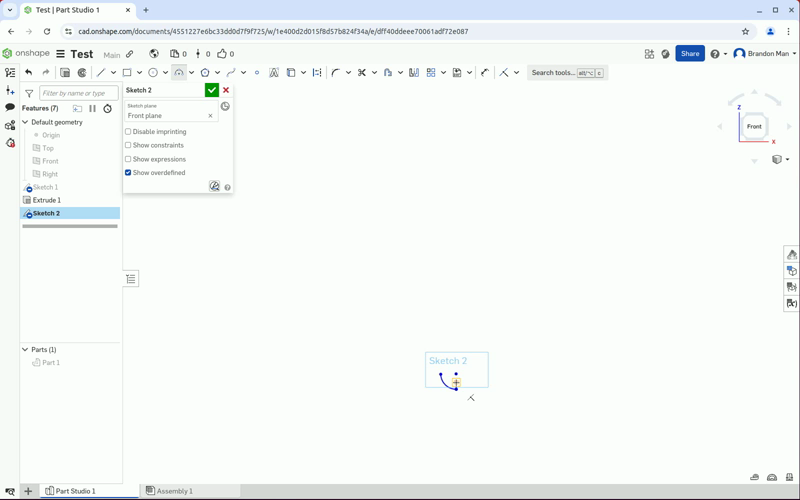
key_down(shift)
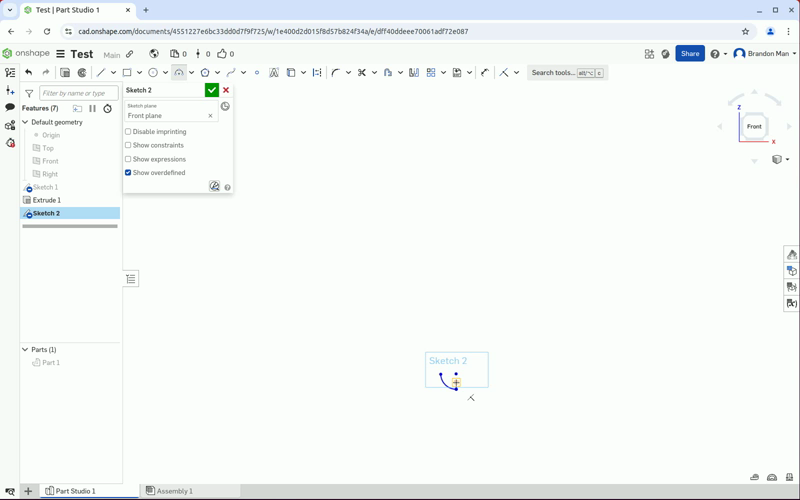
mouse_move(447, 374)
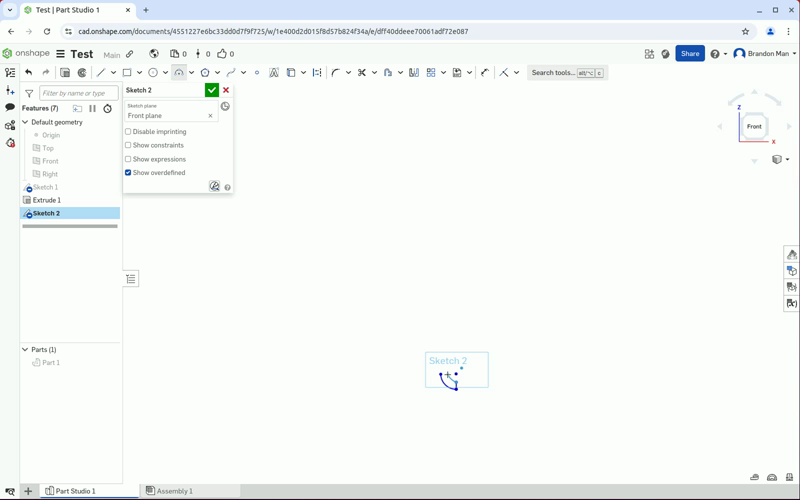
click(447, 374)
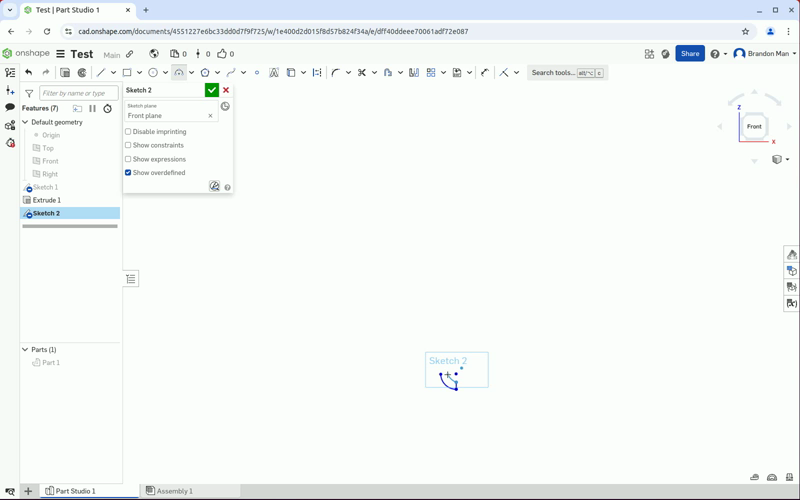
mouse_move(450, 380)
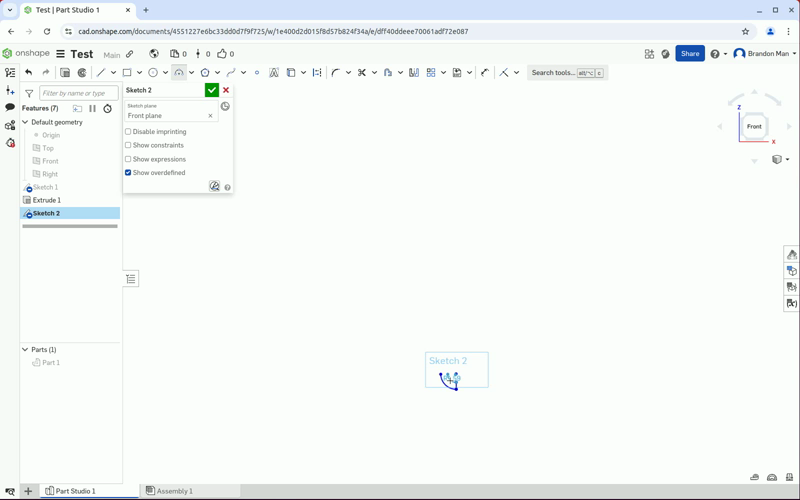
click(450, 380)
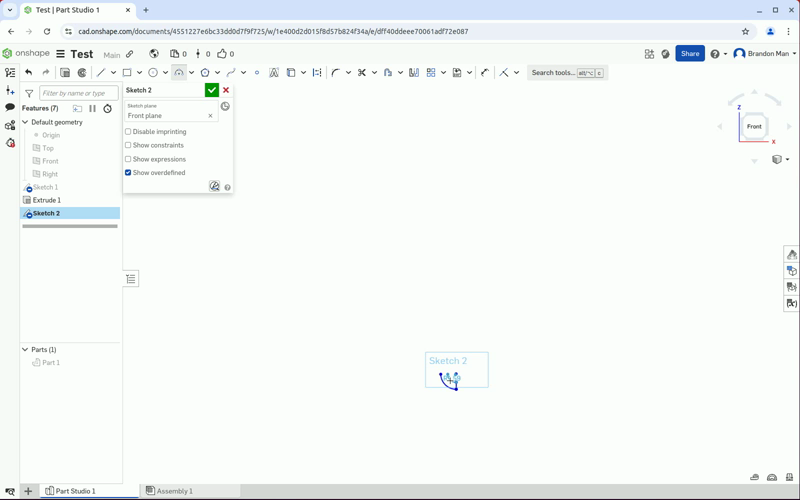
key_up(shift)
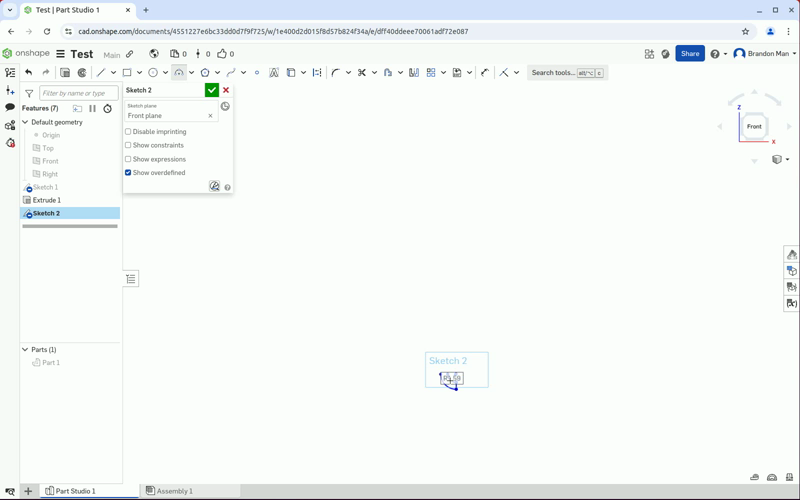
key(esc)
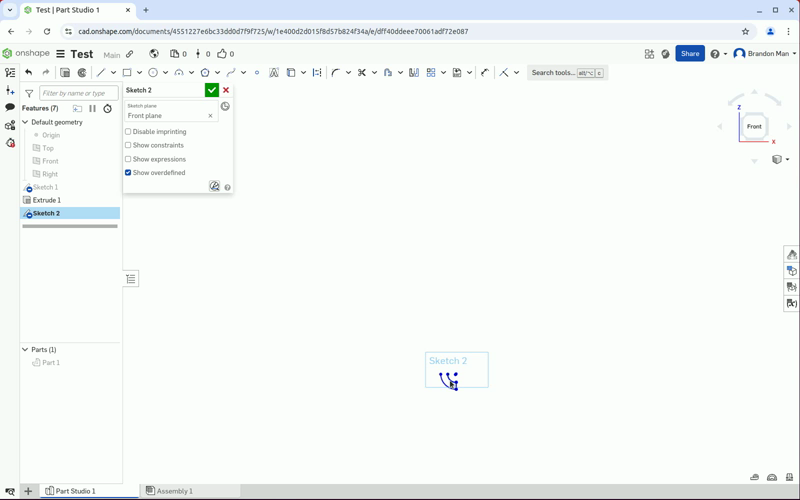
key(l)
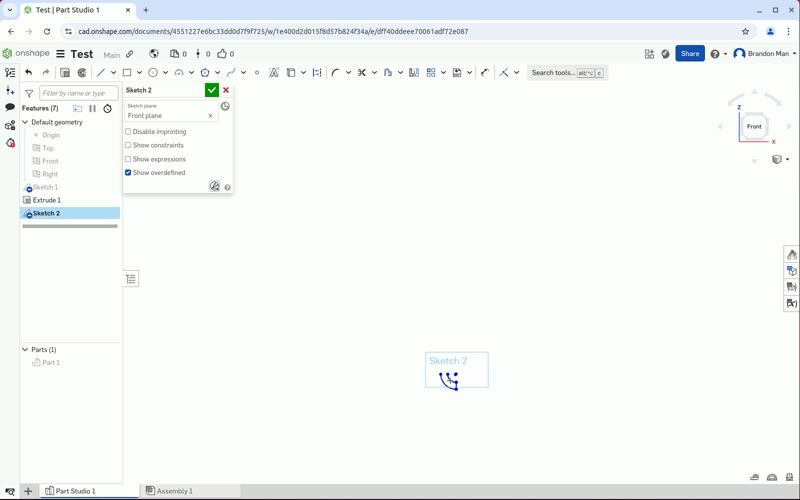
mouse_move(447, 374)
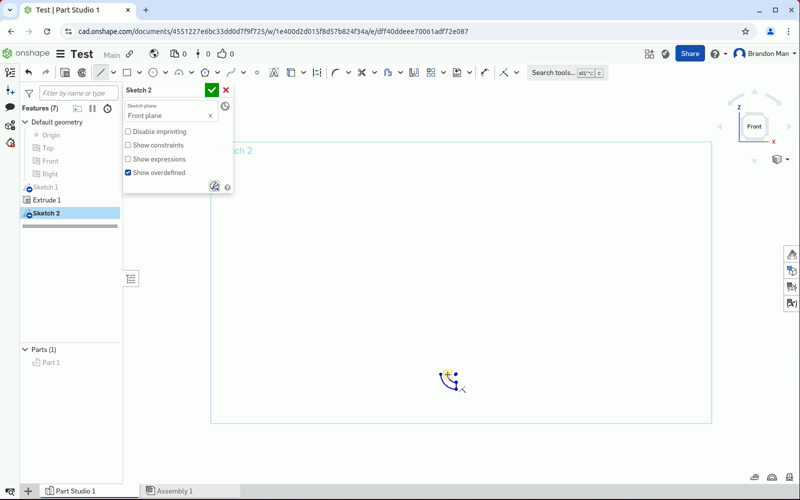
click(447, 374)
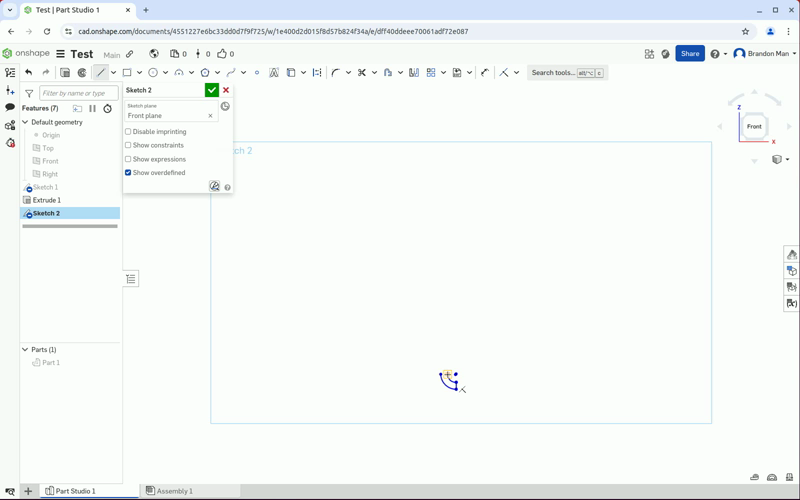
mouse_move(477, 374)
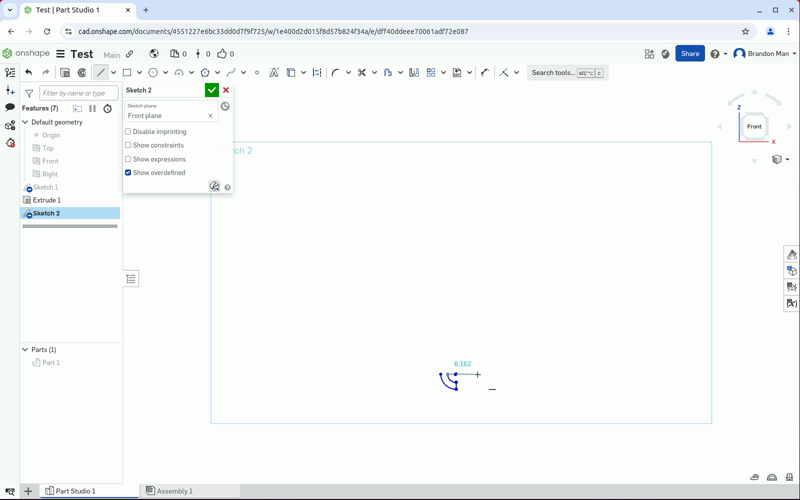
key_down(shift)
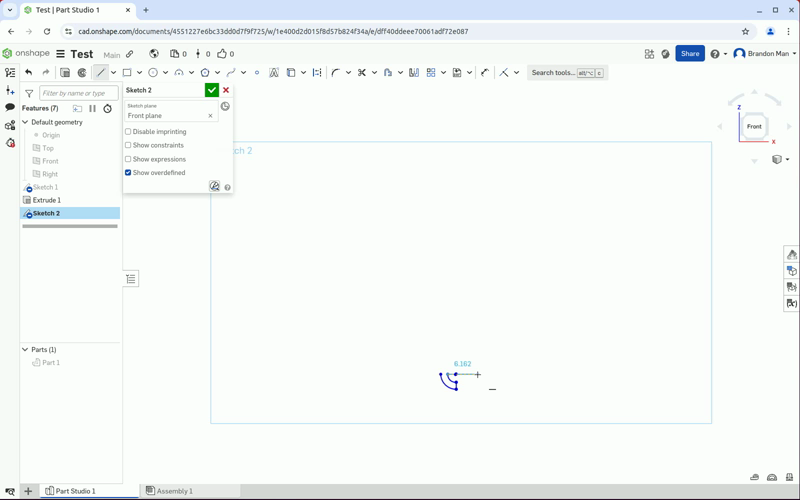
mouse_move(440, 374)
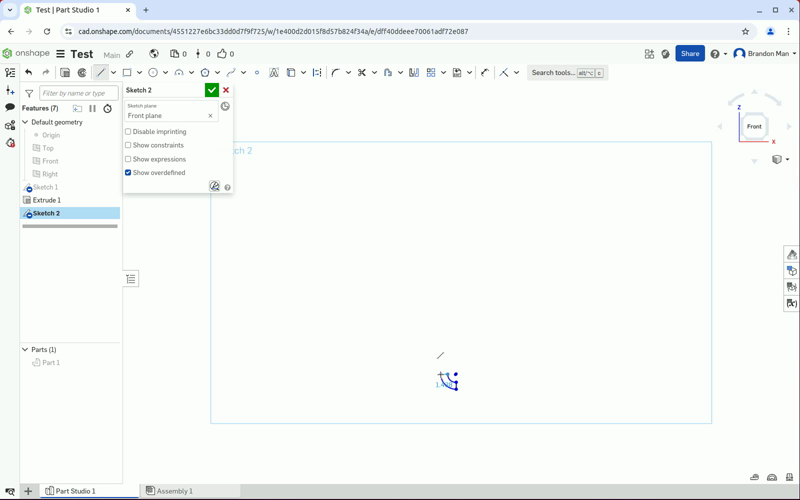
scroll(6)
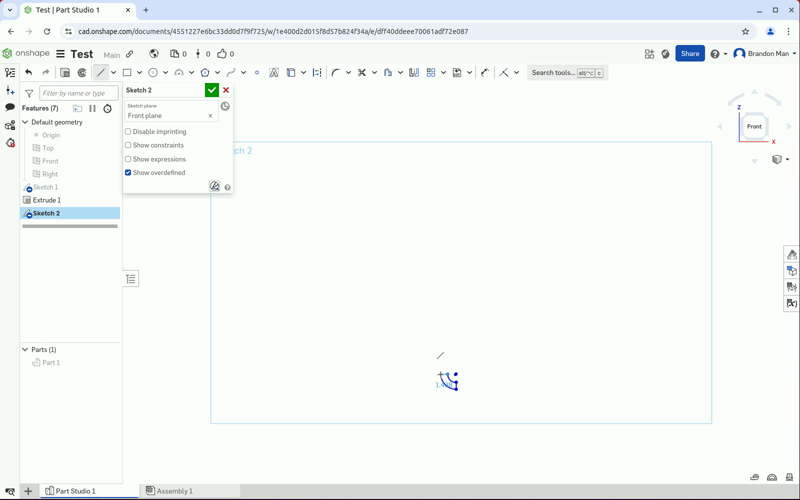
scroll(6)
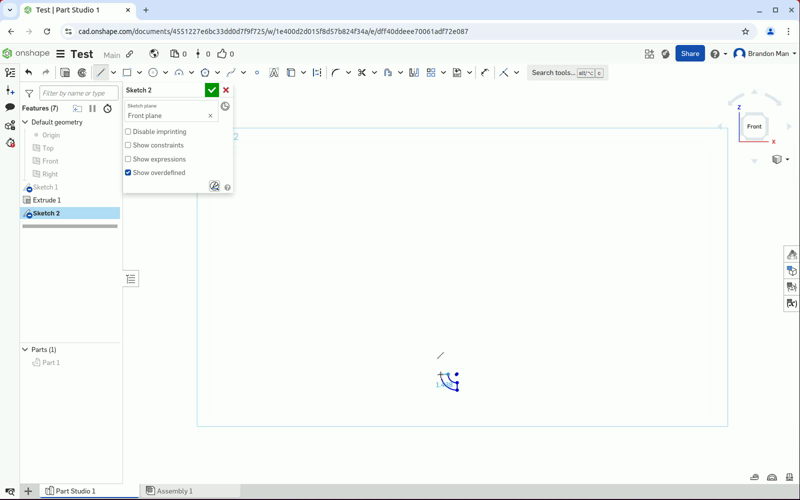
scroll(6)
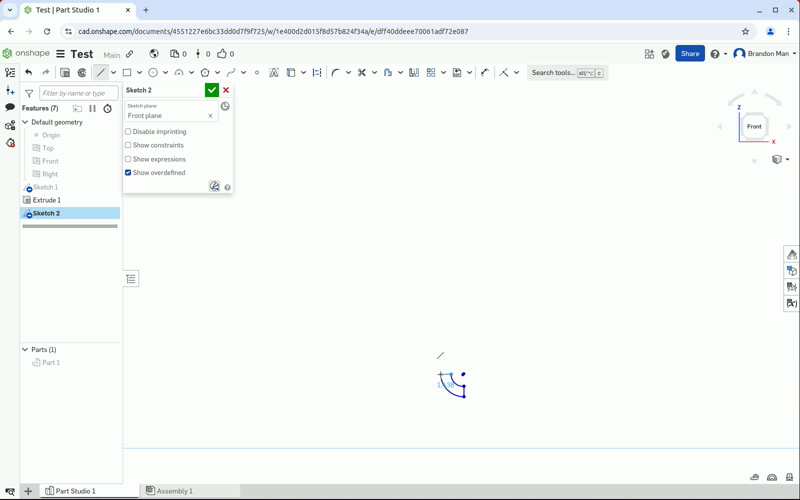
scroll(6)
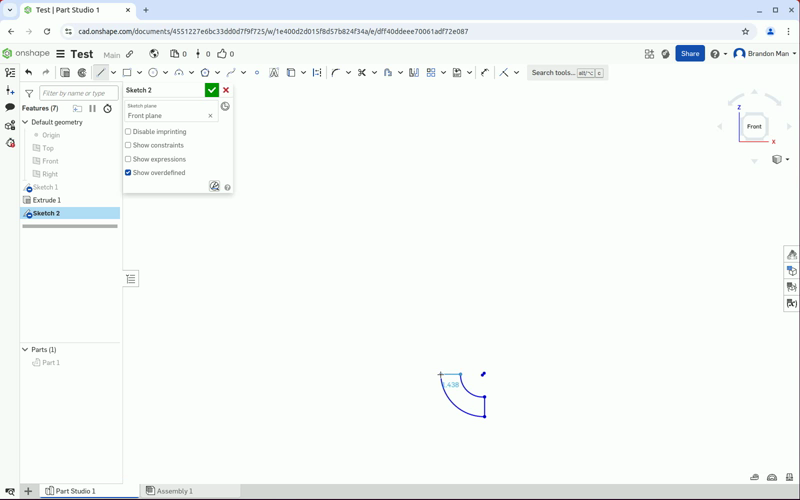
scroll(6)
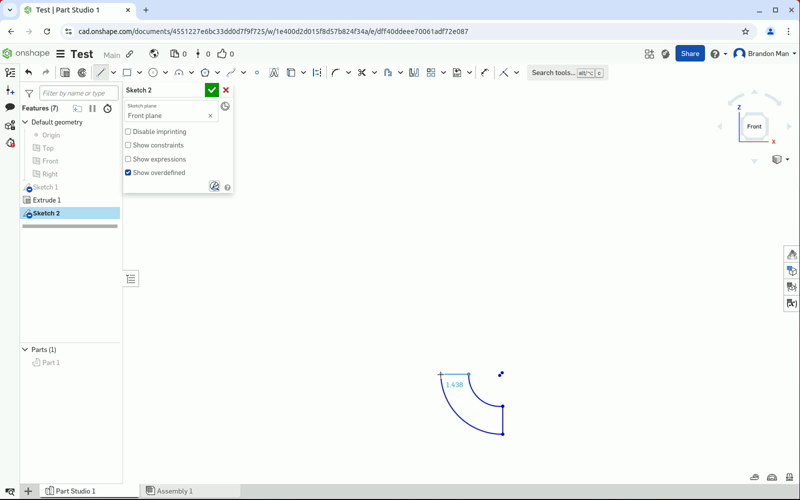
scroll(6)
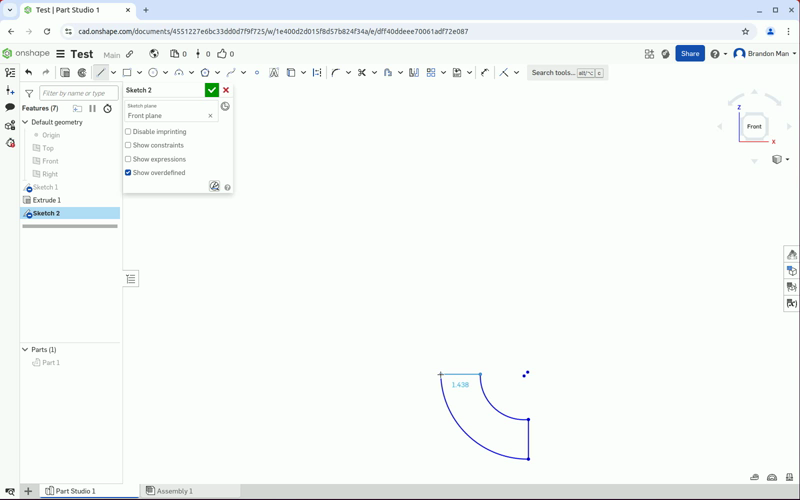
scroll(6)
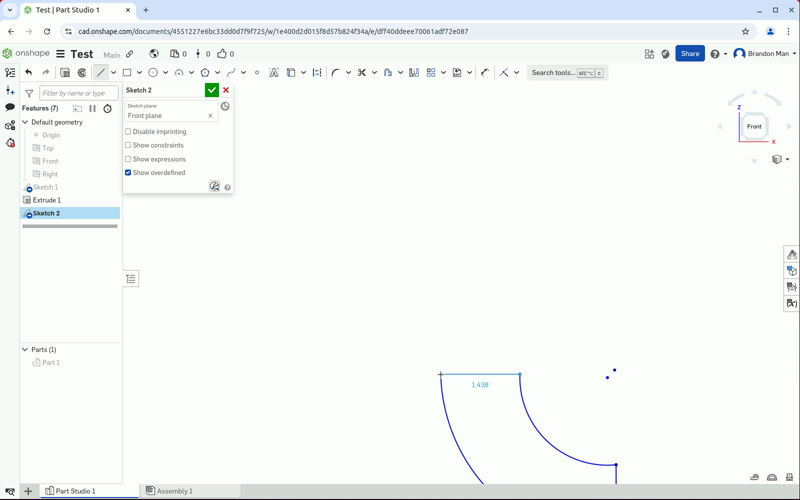
key_up(shift)
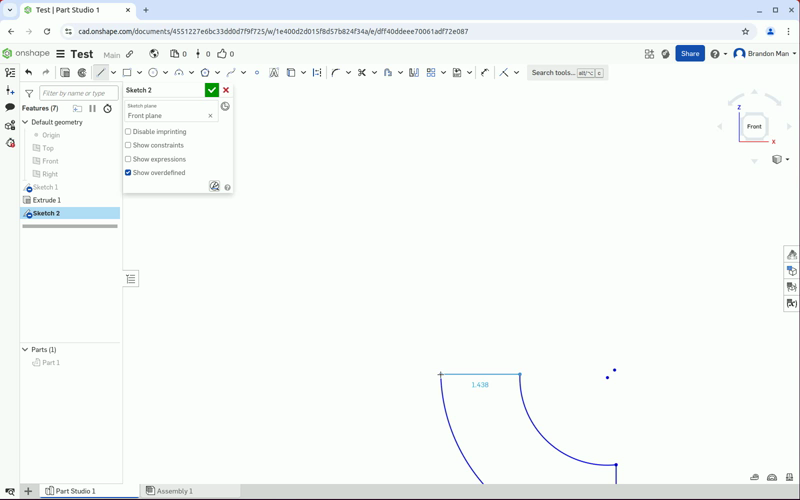
click(440, 374)
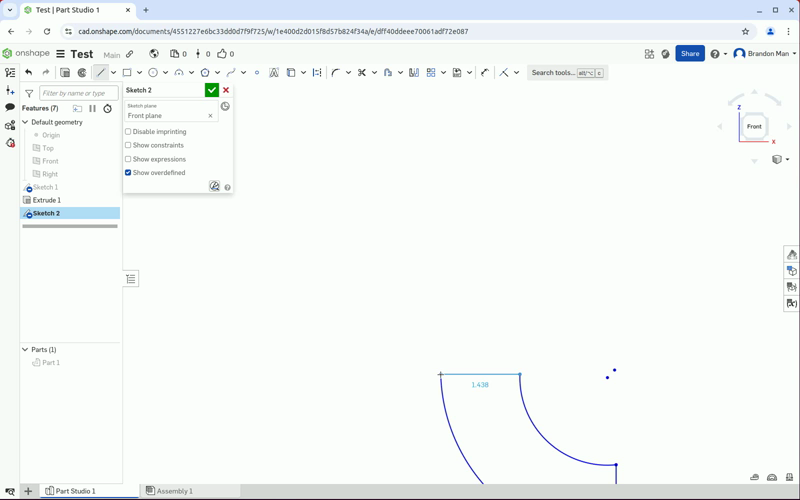
scroll(-6)
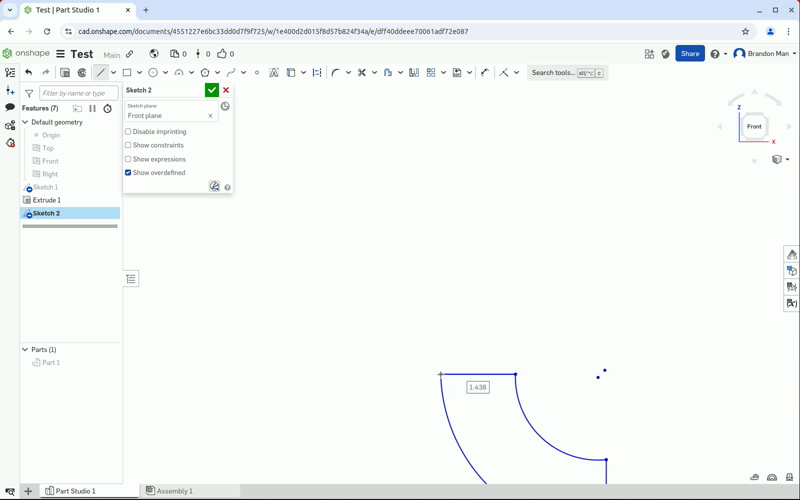
scroll(-6)
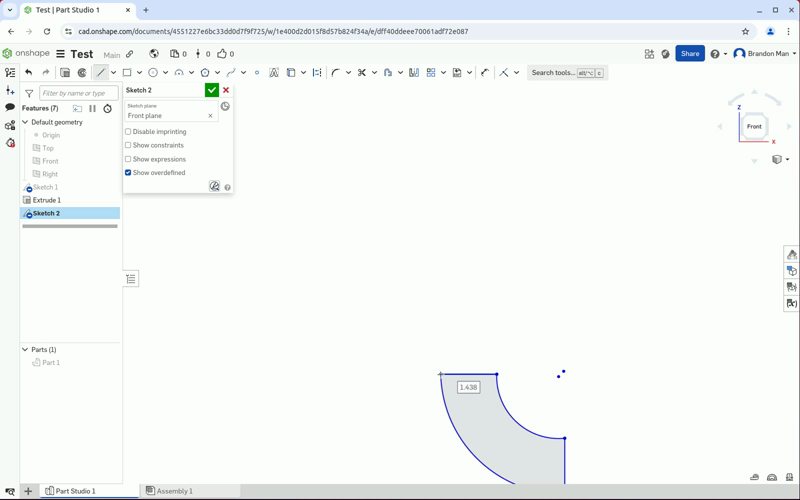
scroll(-6)
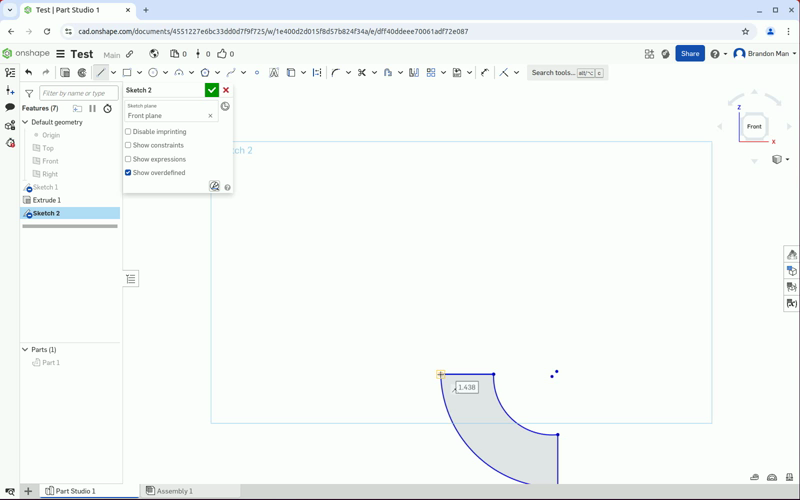
scroll(-6)
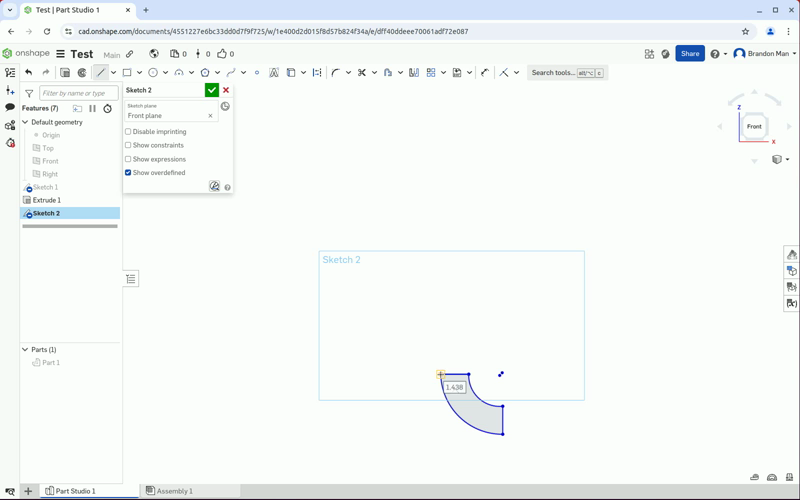
scroll(-6)
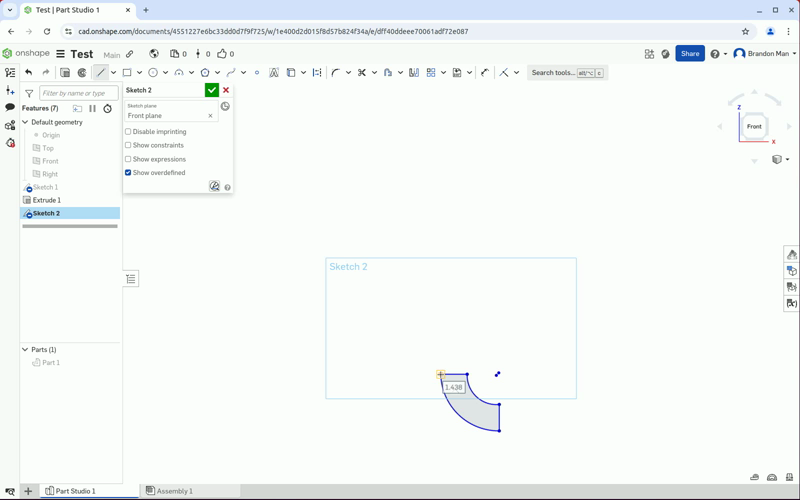
scroll(-6)
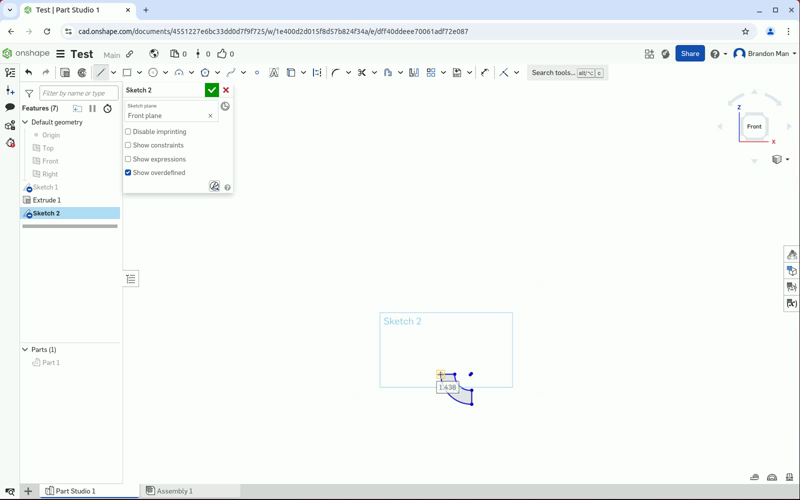
scroll(-6)
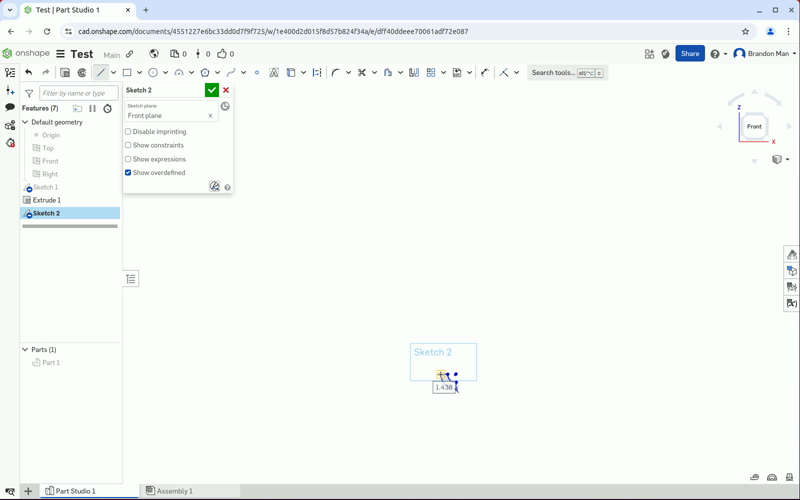
key(esc)
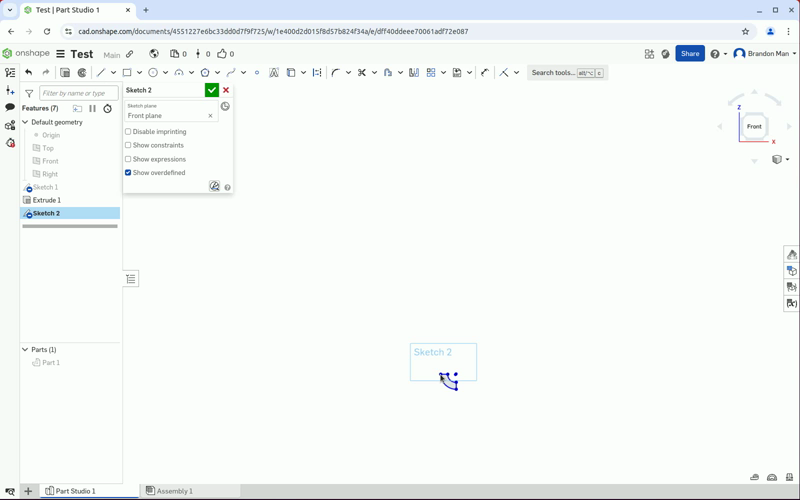
mouse_move(450, 381)
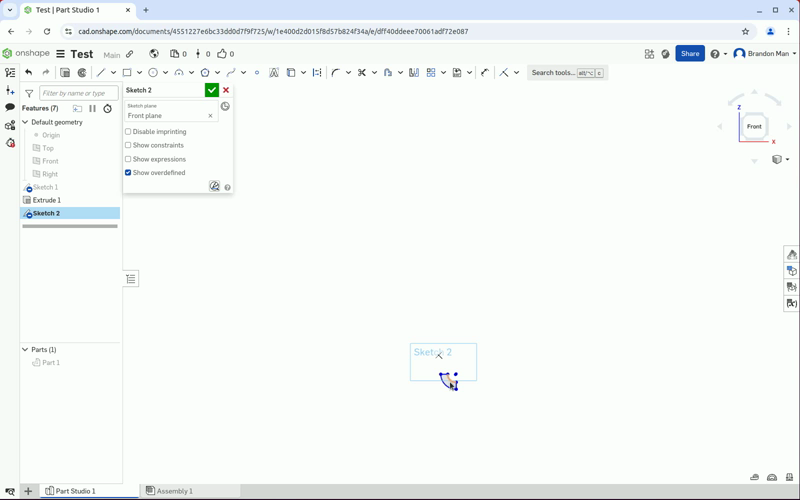
scroll(6)
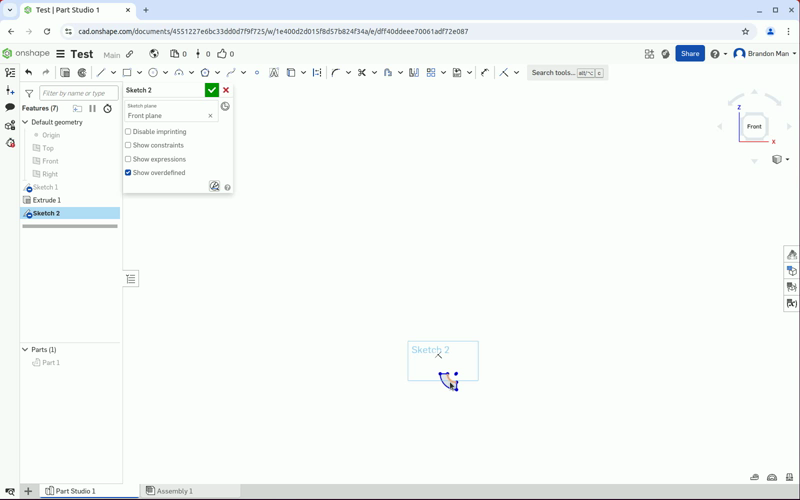
scroll(6)
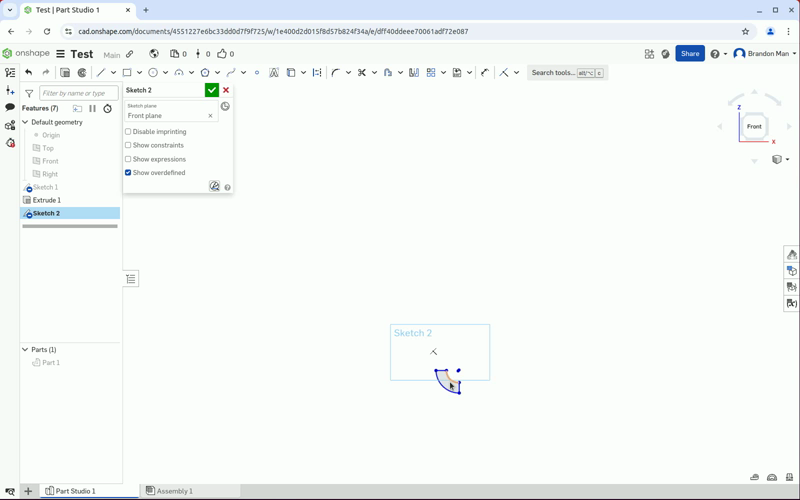
scroll(6)
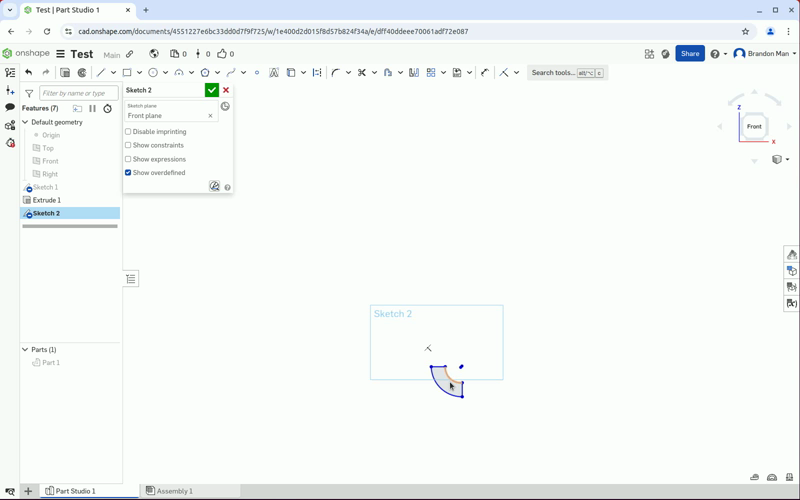
scroll(6)
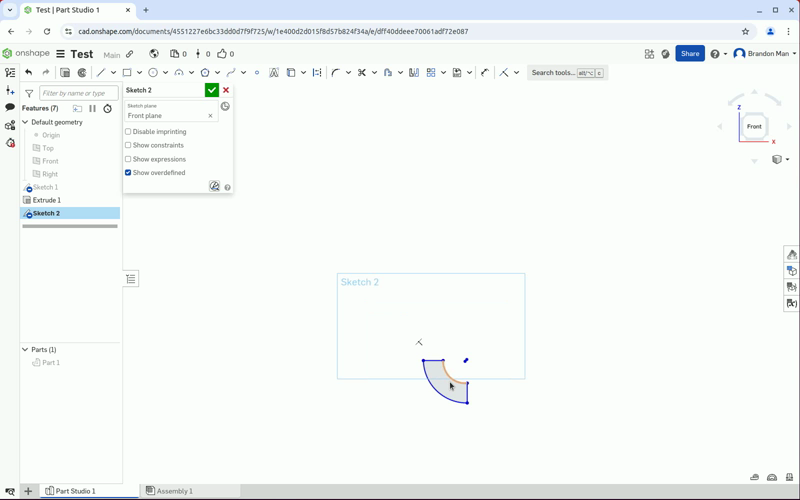
scroll(6)
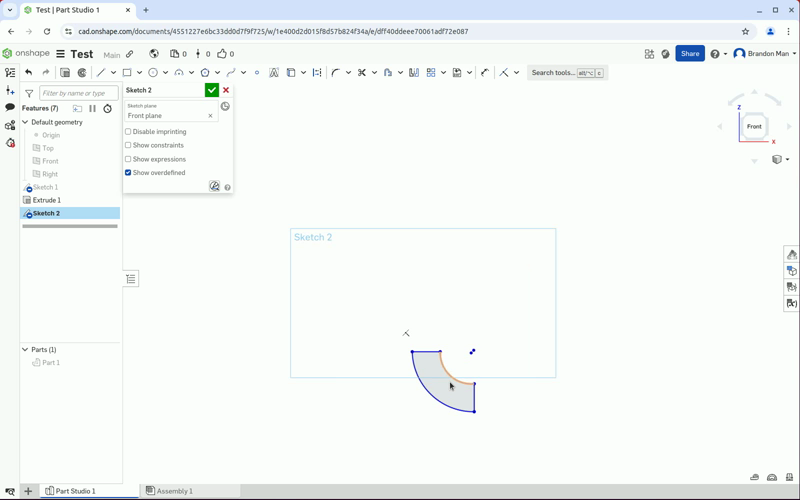
scroll(6)
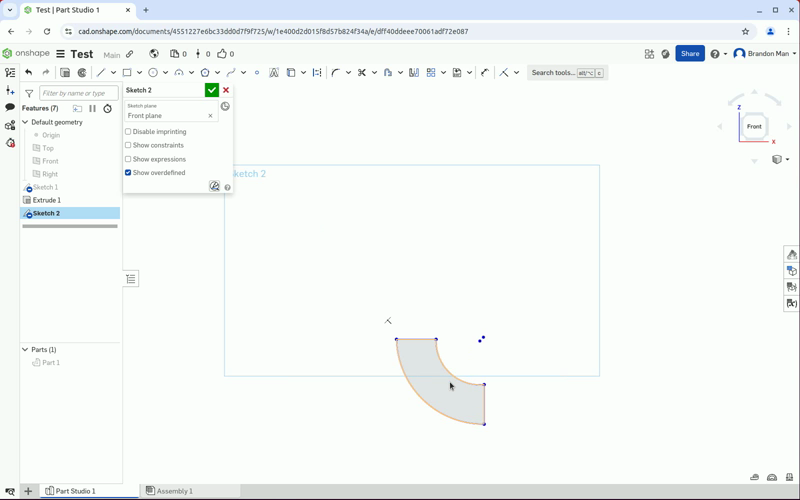
scroll(6)
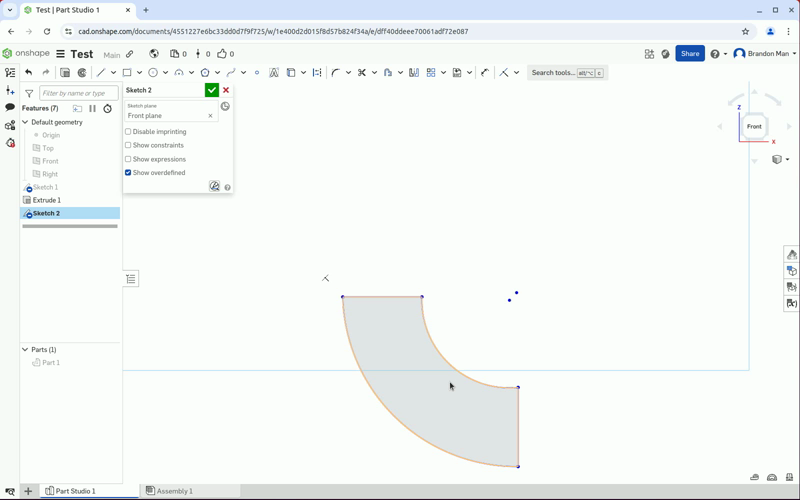
click(450, 381)
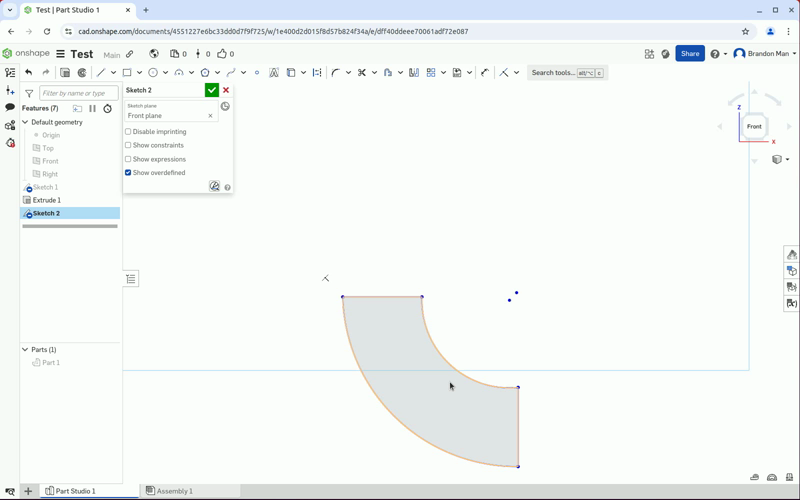
scroll(-6)
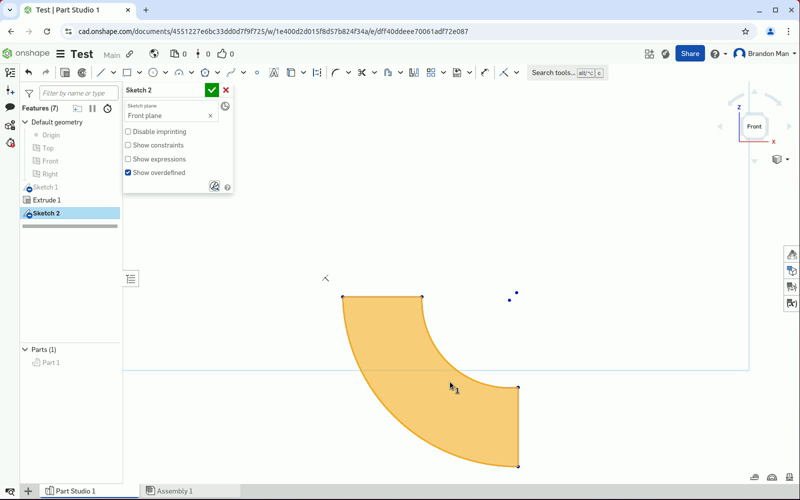
scroll(-6)
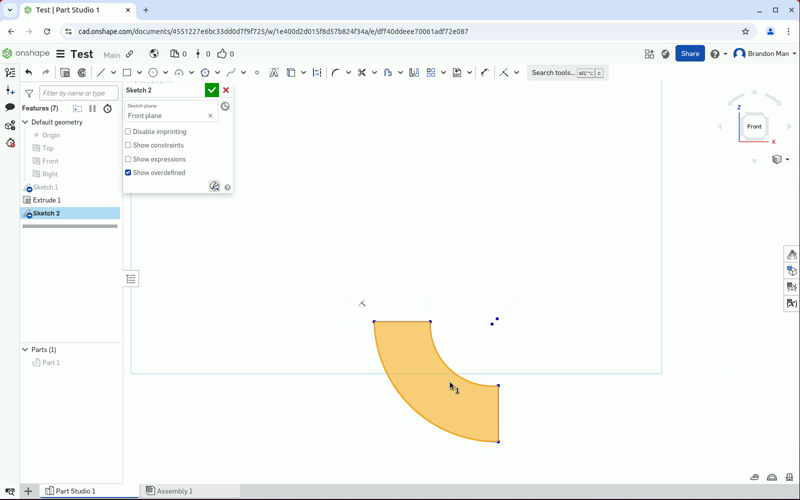
scroll(-6)
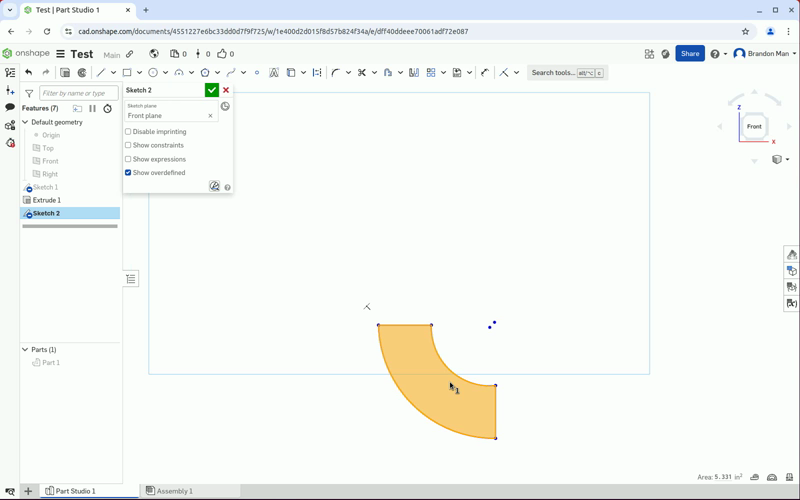
scroll(-6)
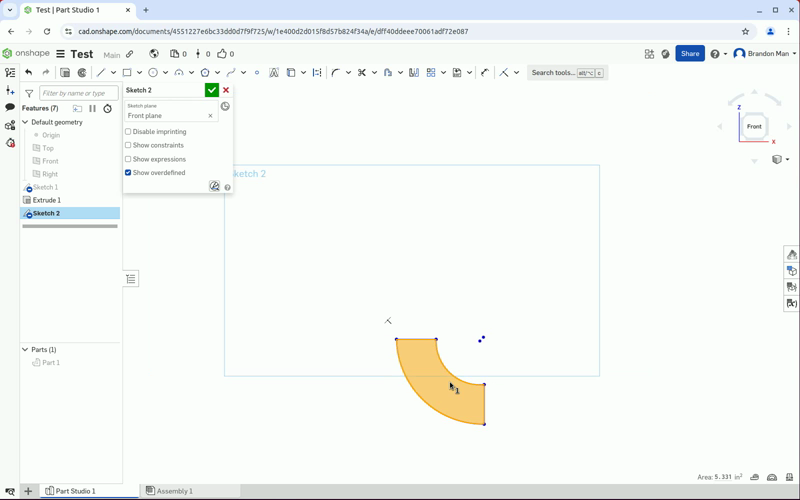
scroll(-6)
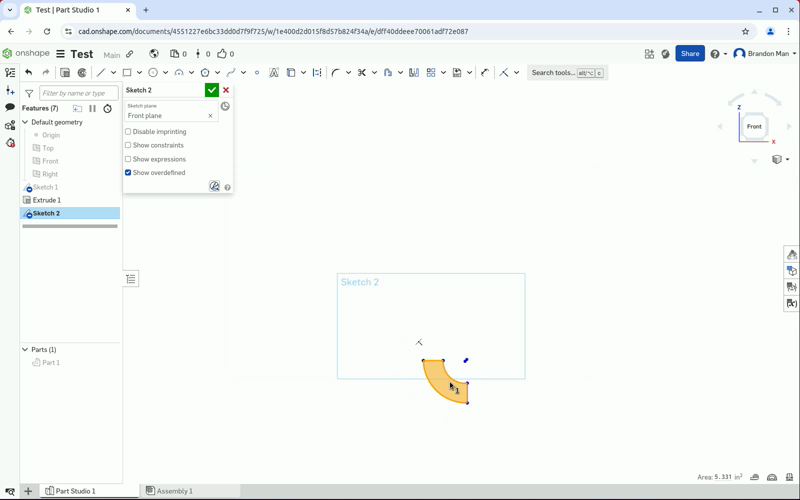
scroll(-6)
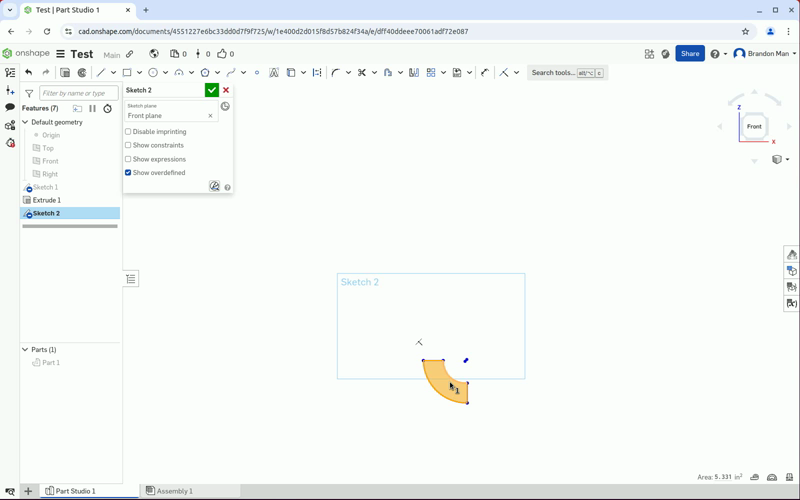
scroll(-6)
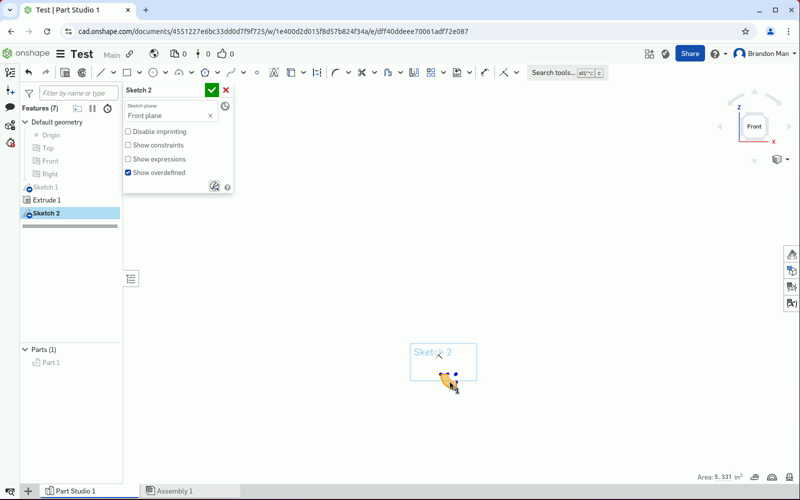
mouse_move(73, 352)
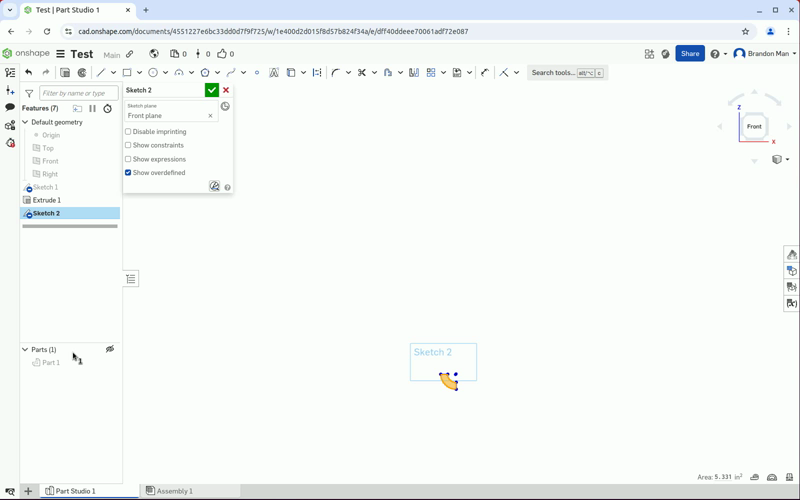
key(shift+y)
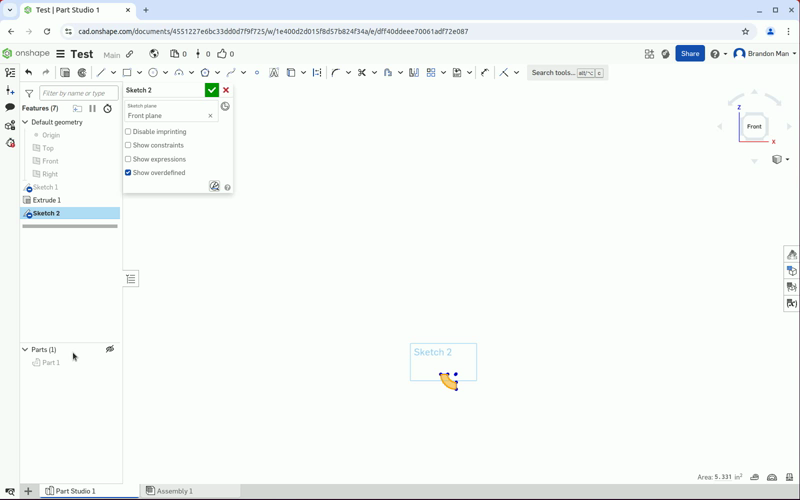
key(shift+e)
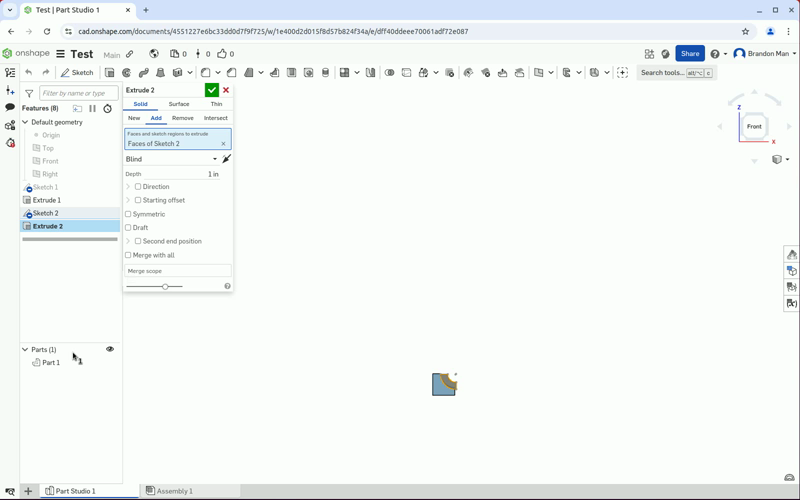
mouse_move(143, 106)
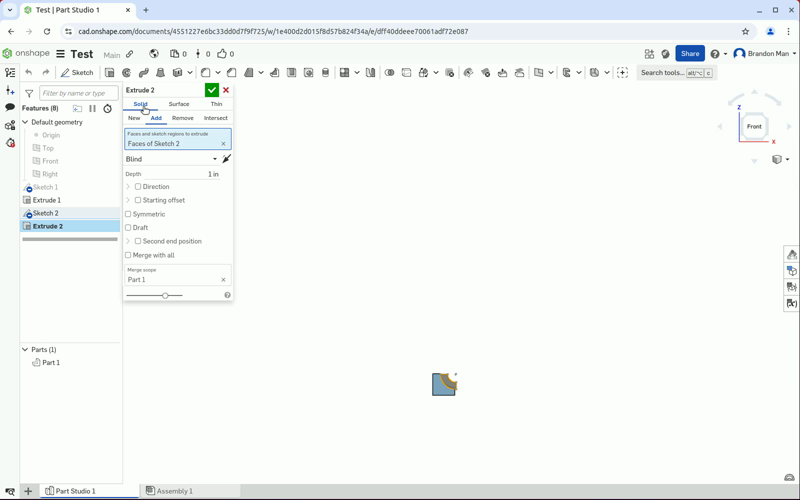
click(143, 106)
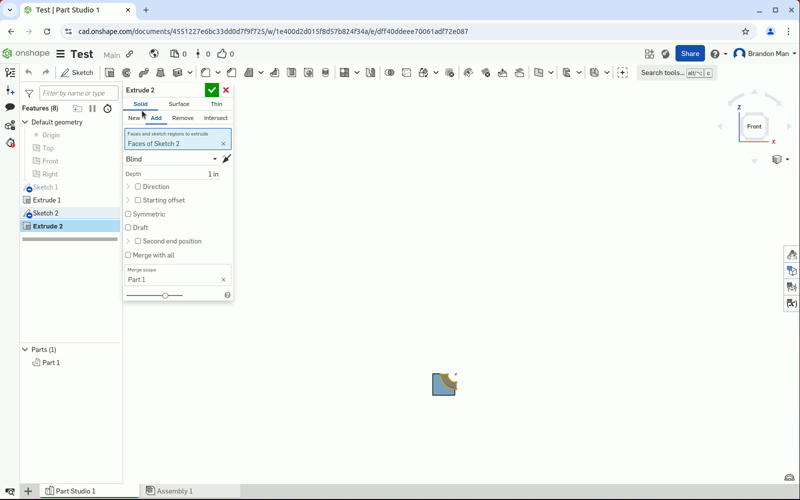
mouse_move(137, 120)
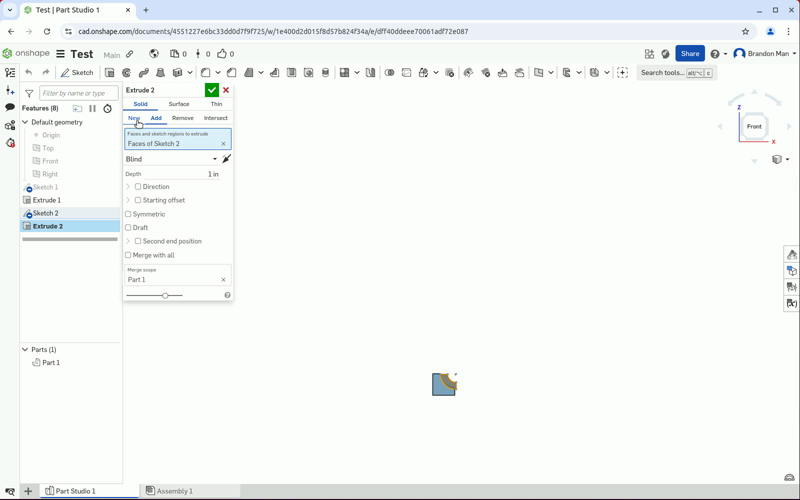
click(137, 120)
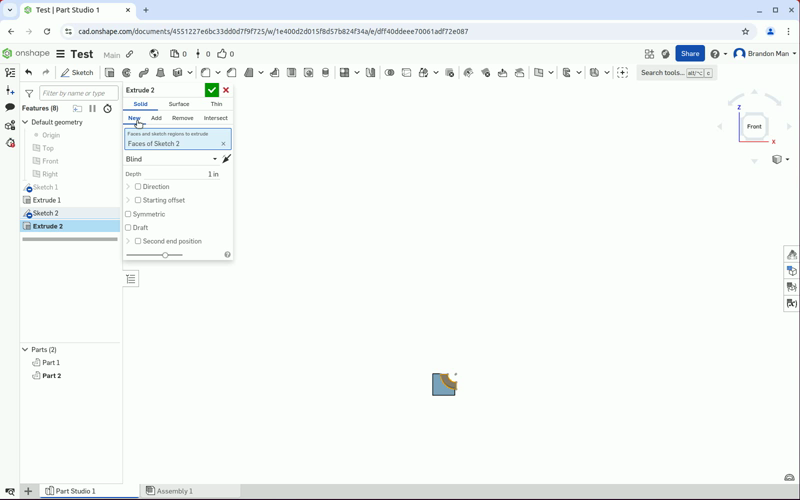
key(tab, 4)
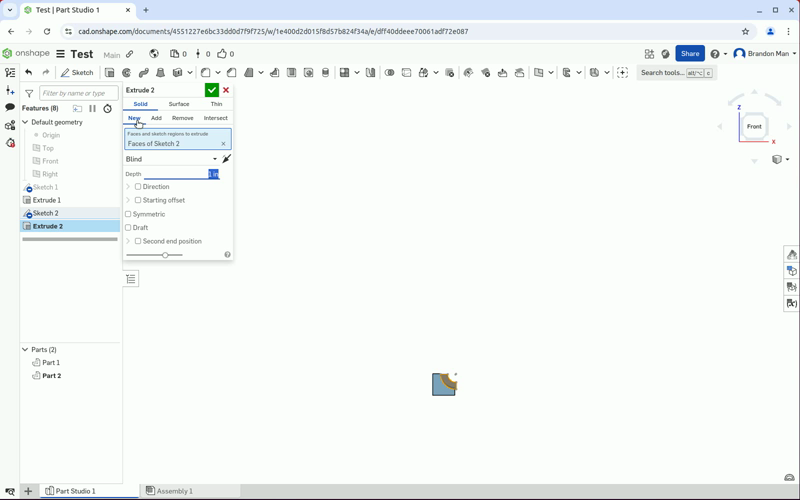
text(-0.241)
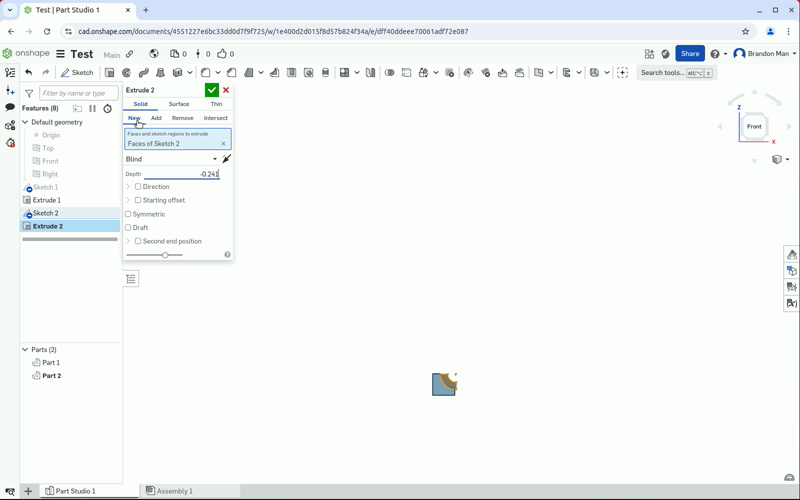
key(enter)
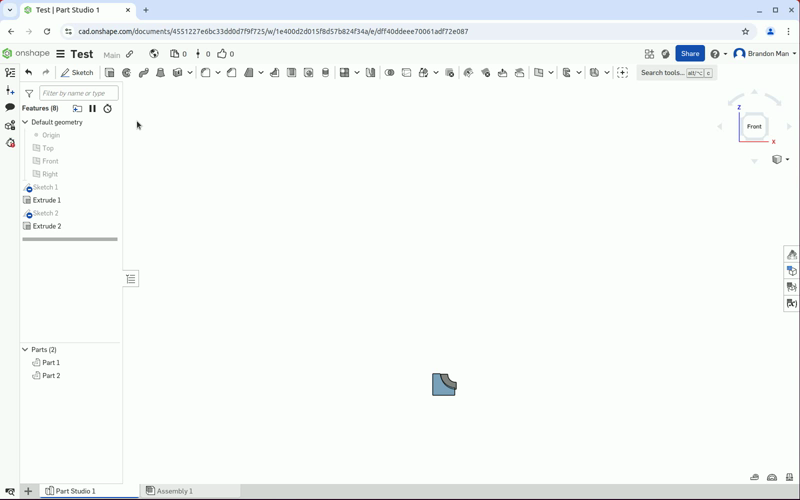
key(shift+h)
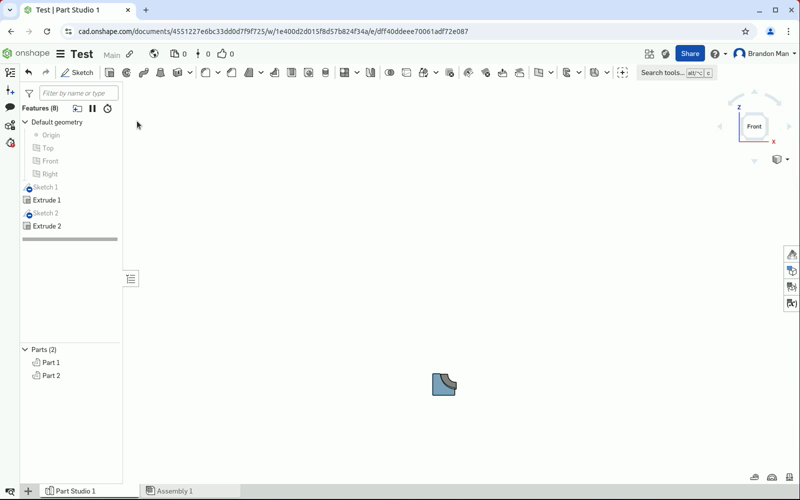
key(shift+h)
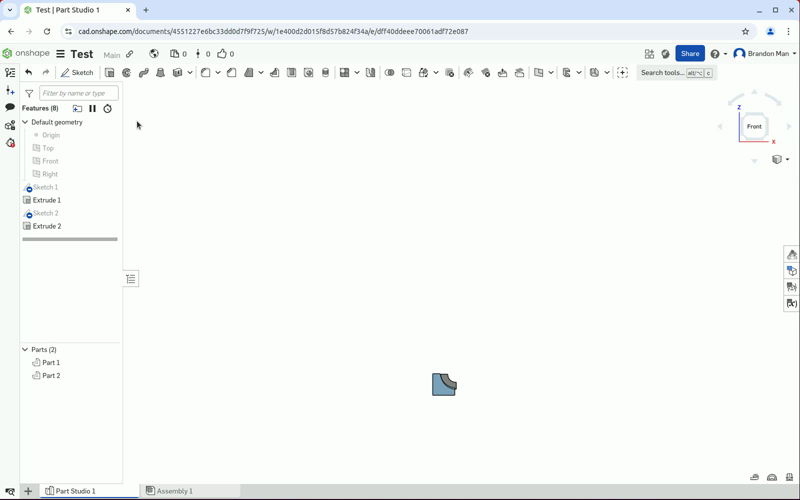
mouse_move(73, 189)
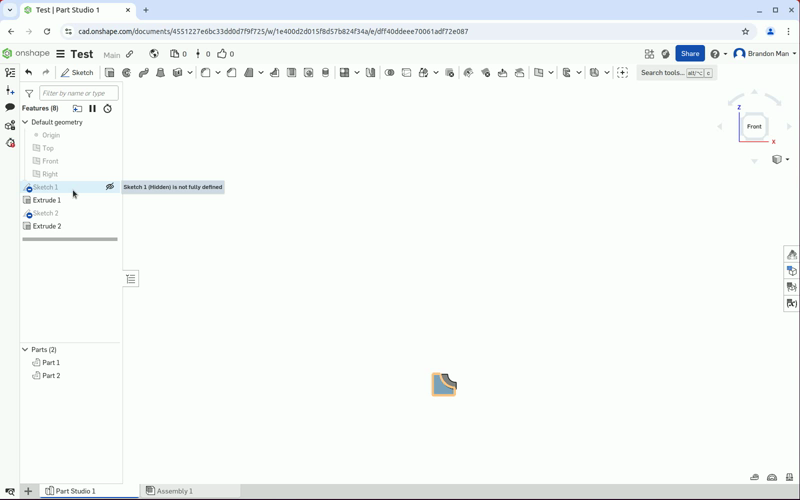
click(73, 189)
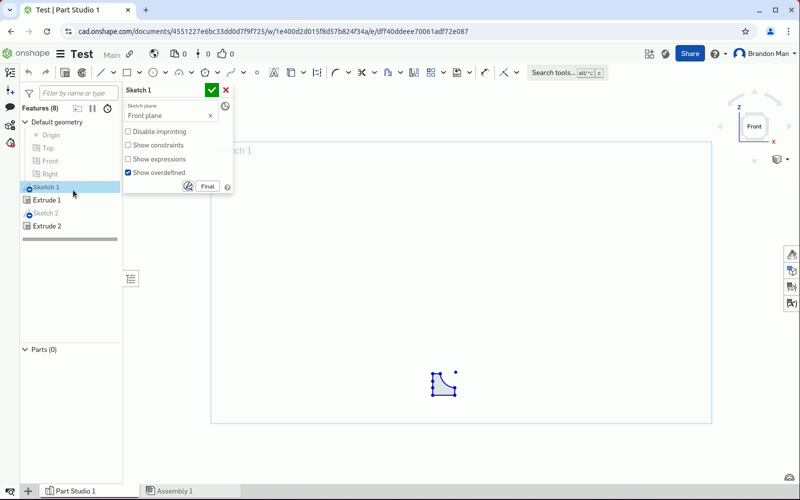
mouse_move(229, 92)
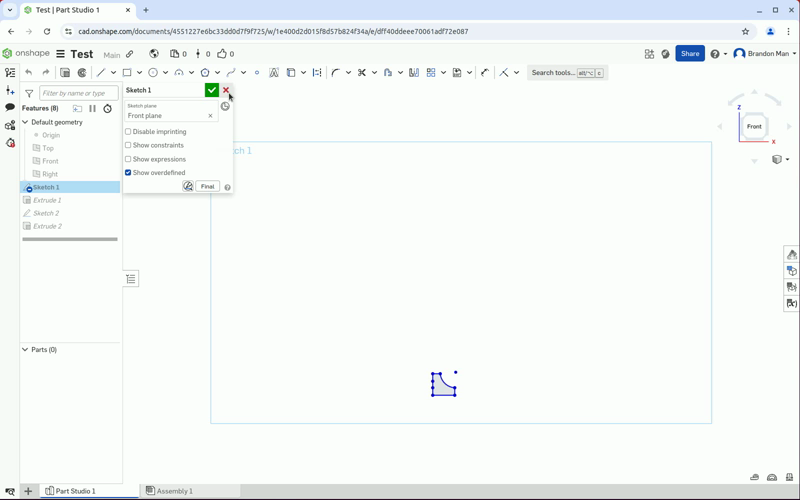
click(229, 92)
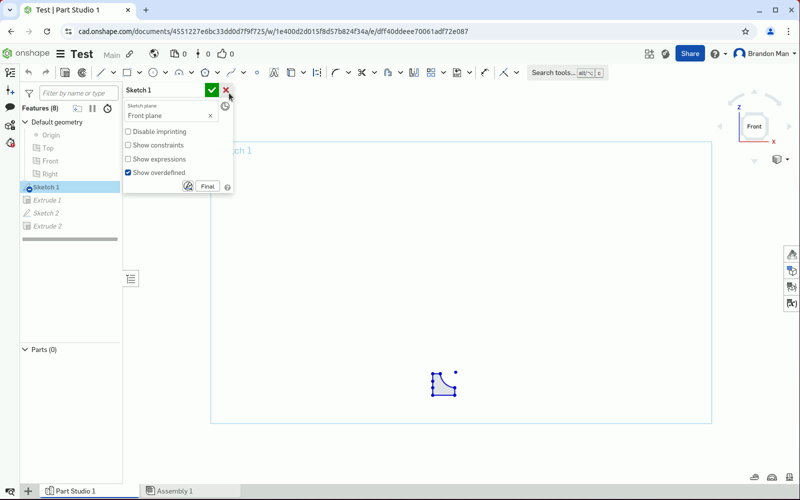
key(shift+s)
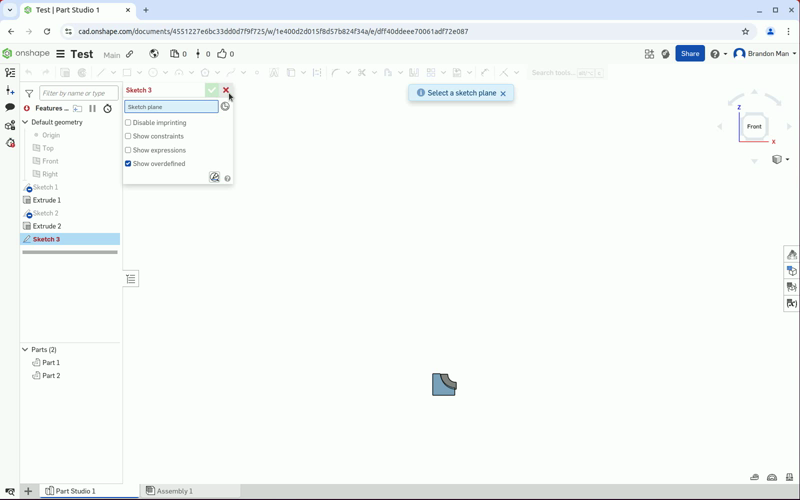
mouse_move(73, 163)
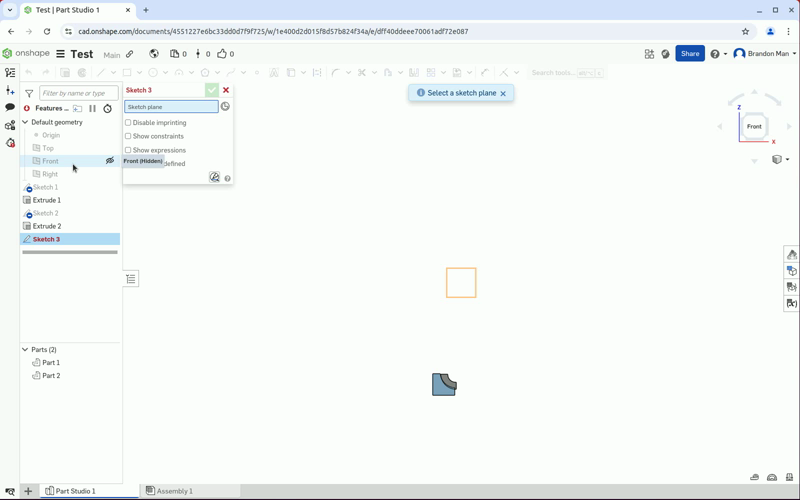
click(73, 163)
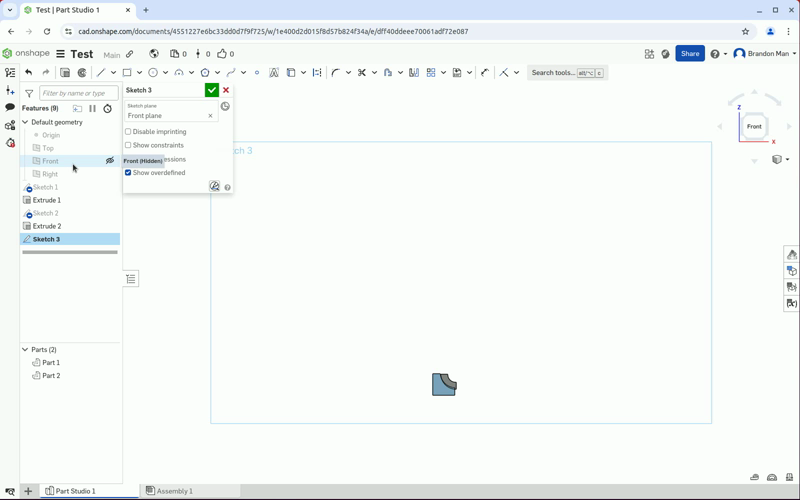
mouse_move(73, 352)
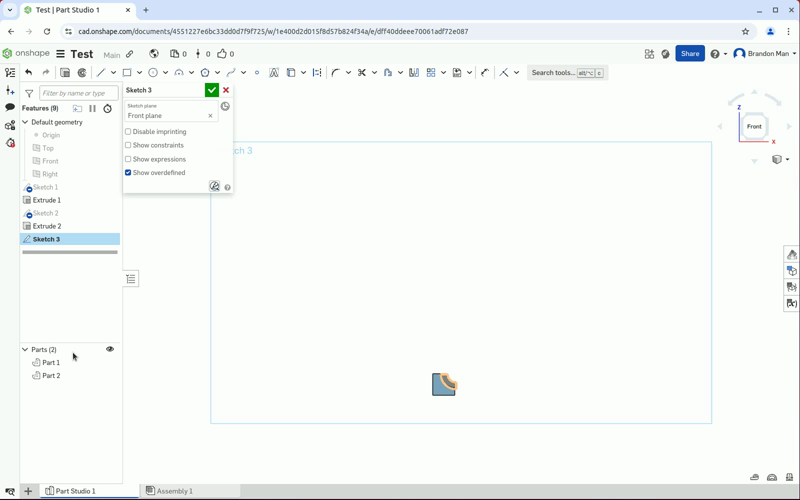
key(y)
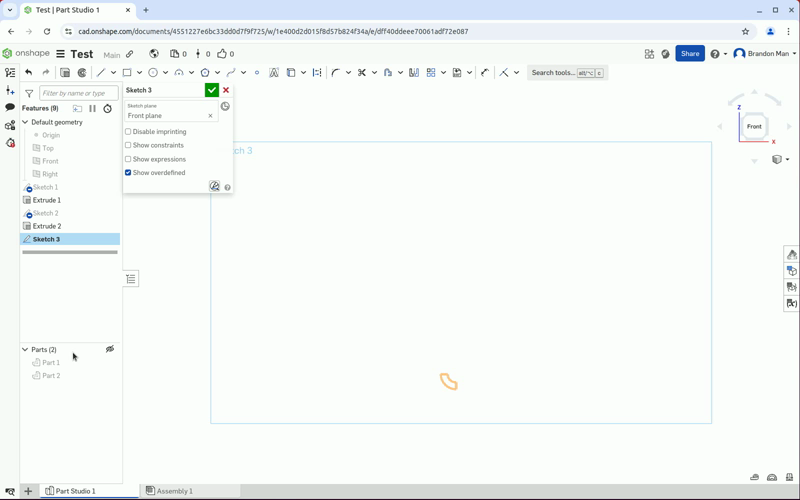
key(a)
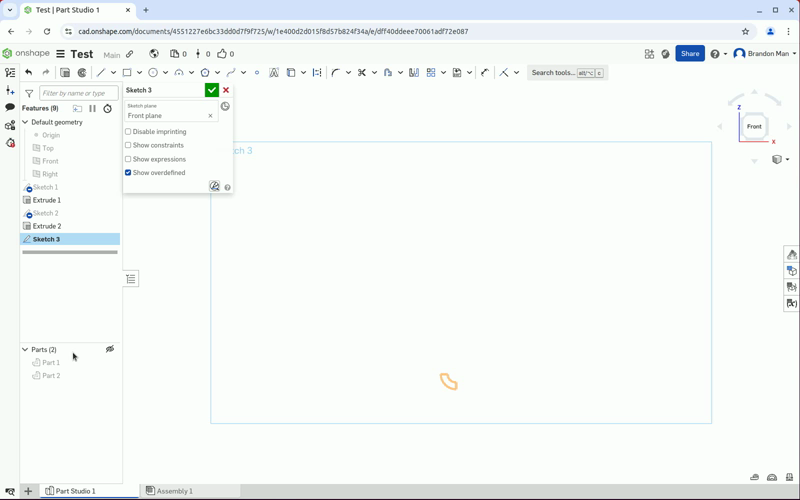
key_down(shift)
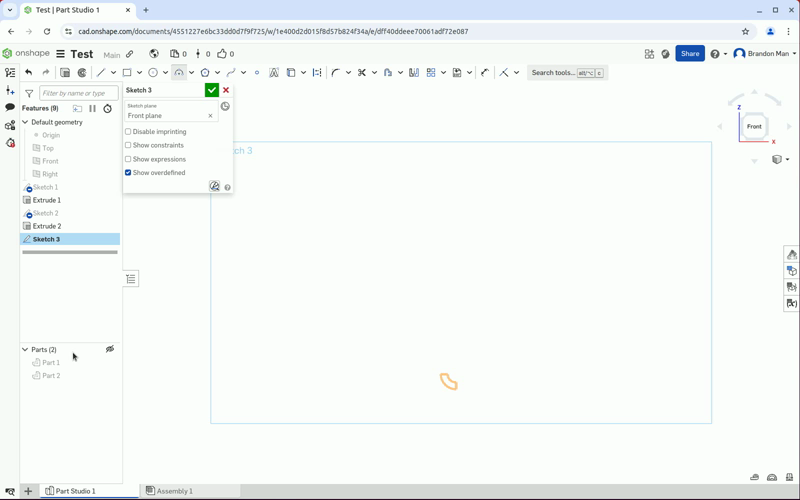
mouse_move(446, 374)
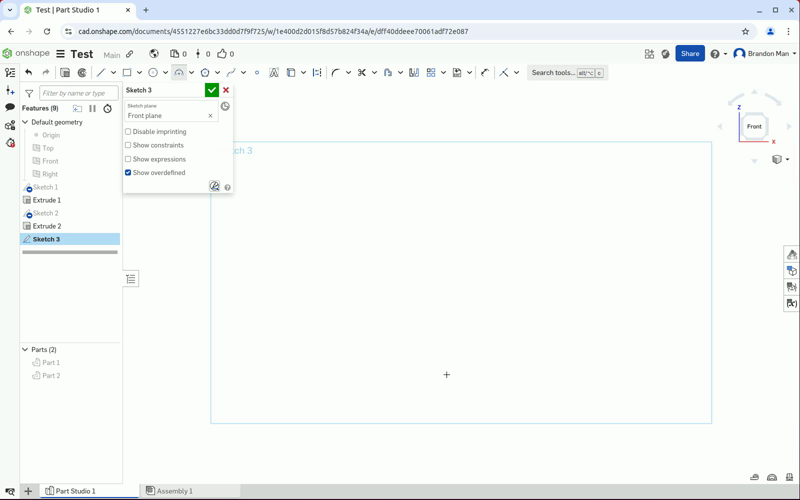
click(446, 374)
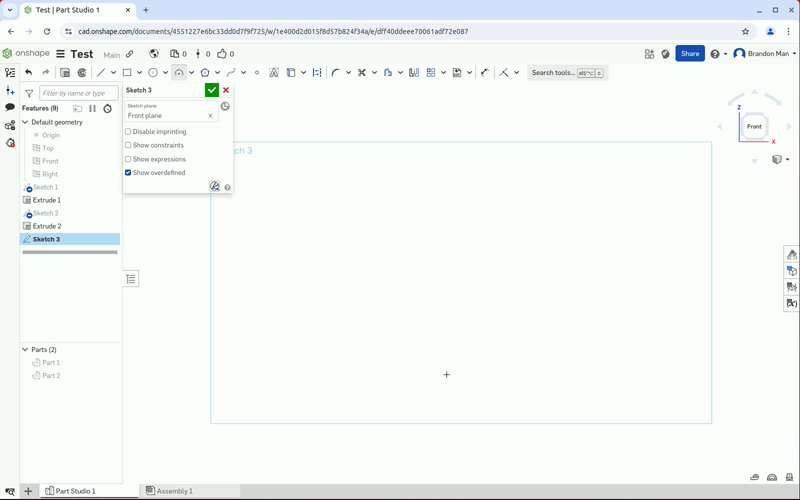
key_up(shift)
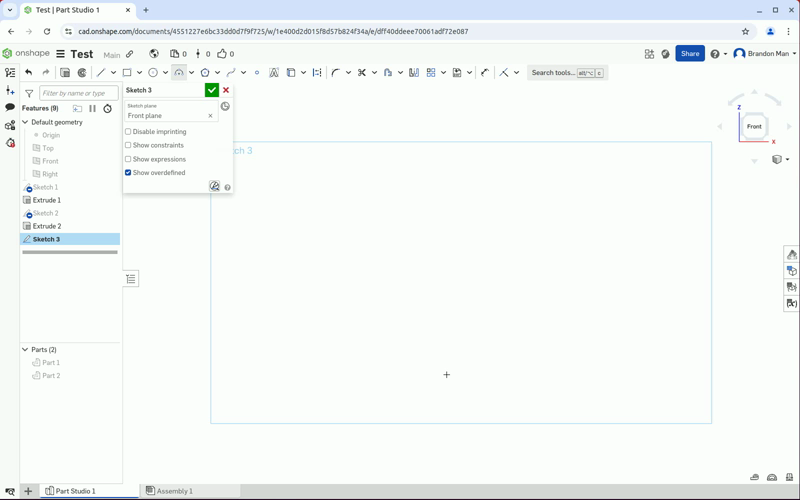
key_down(shift)
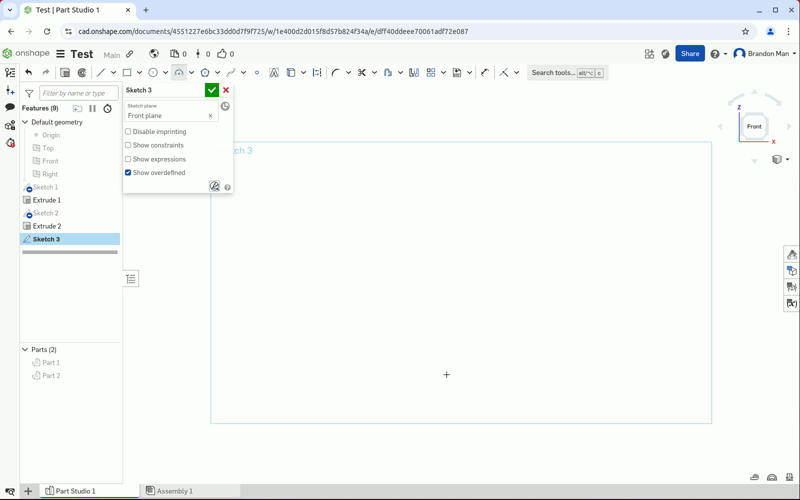
mouse_move(454, 382)
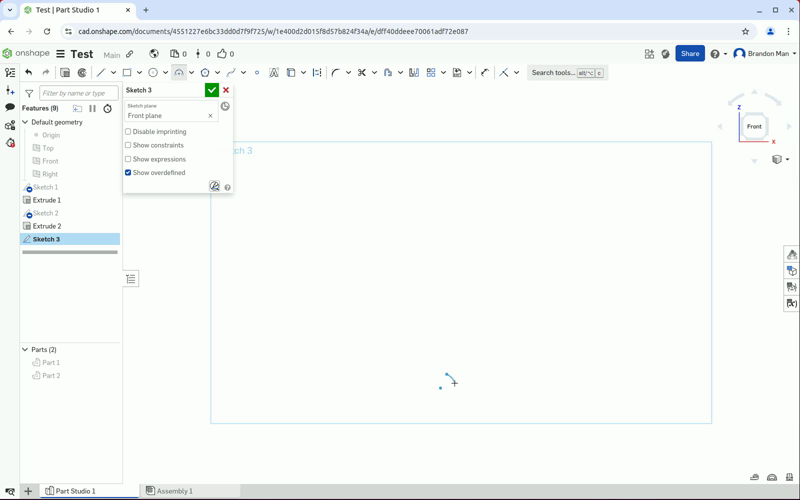
click(454, 382)
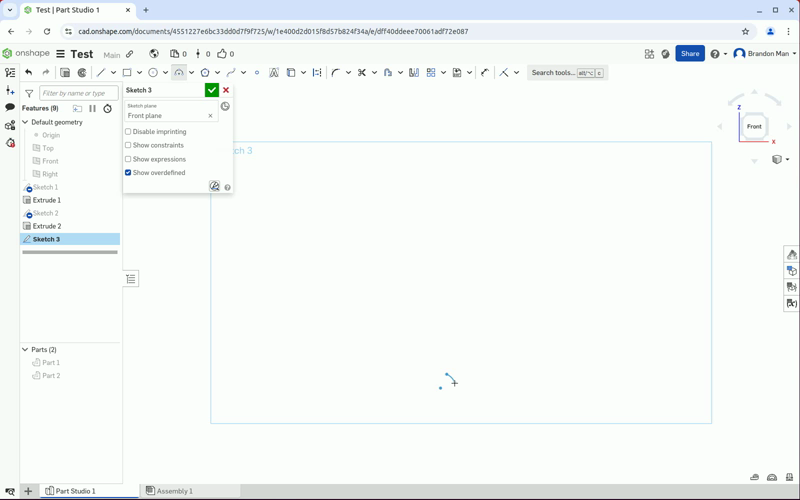
mouse_move(449, 380)
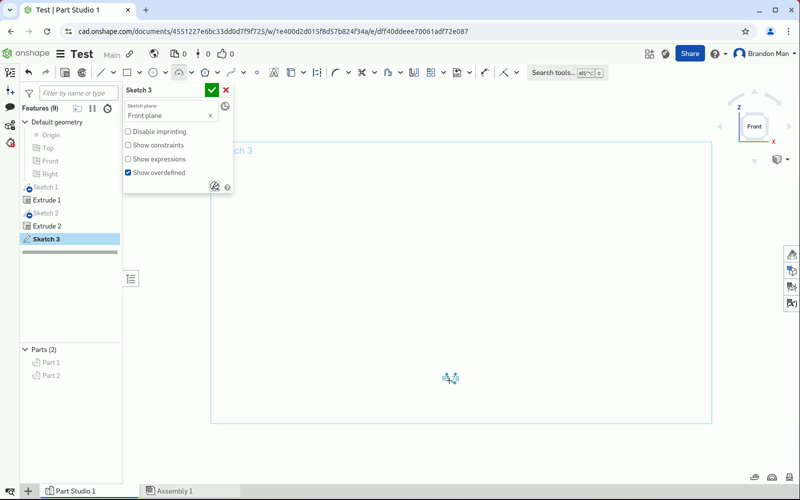
click(449, 380)
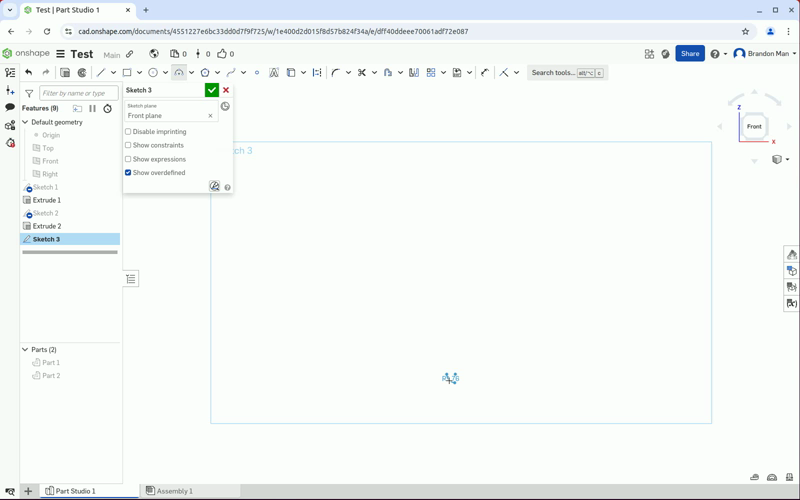
key_up(shift)
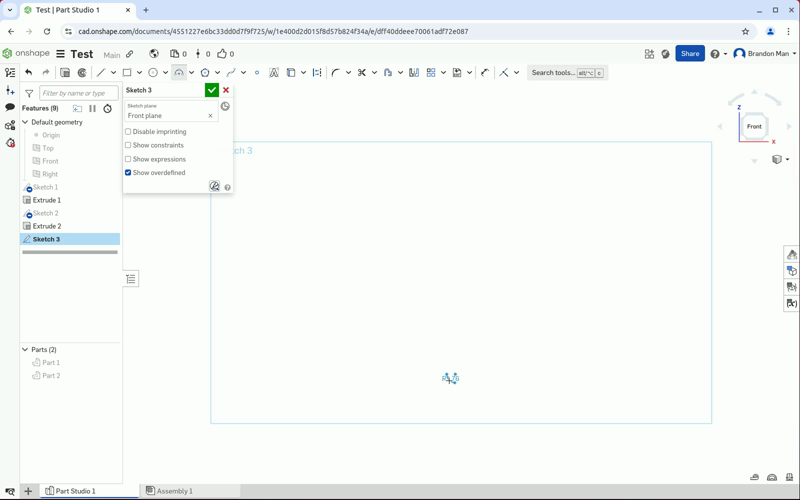
key(esc)
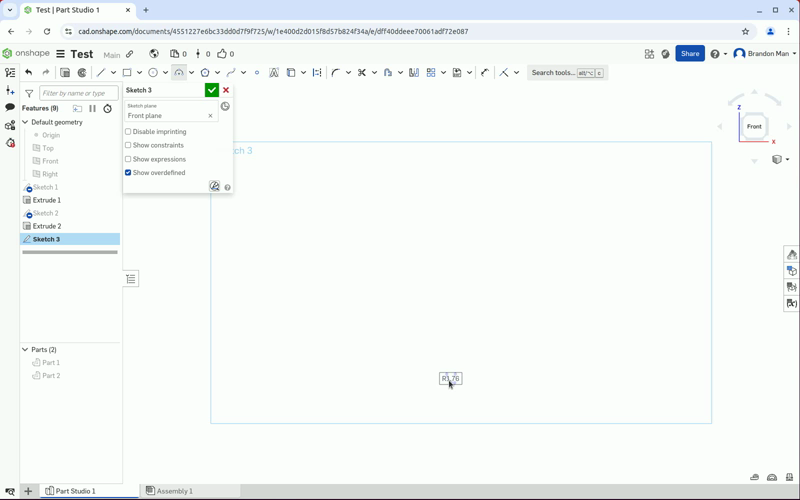
key(l)
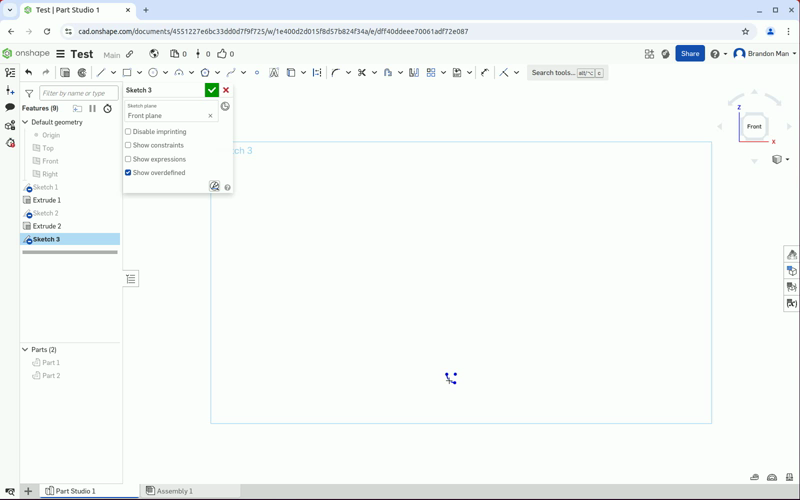
mouse_move(454, 382)
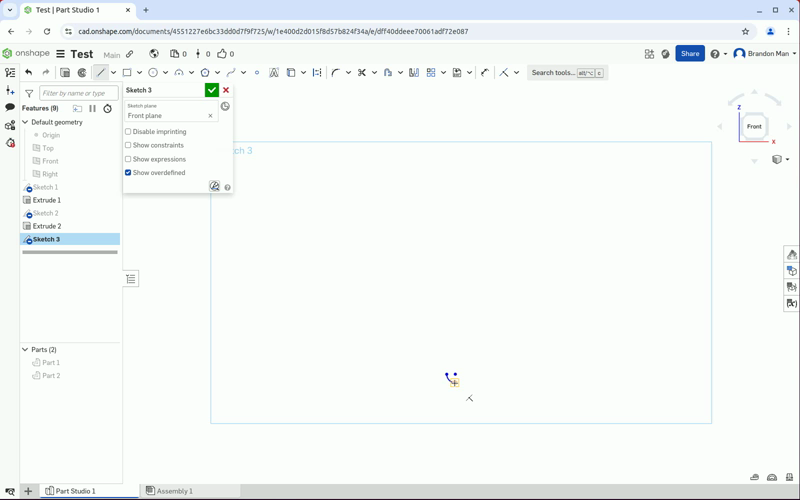
click(454, 382)
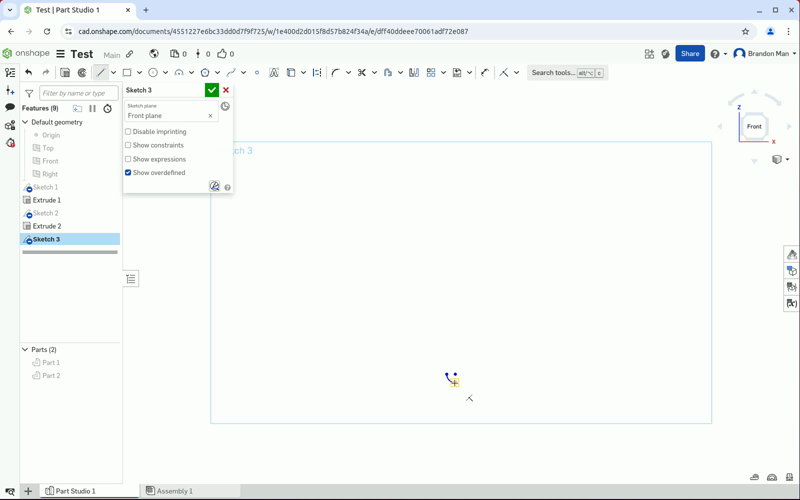
key_down(shift)
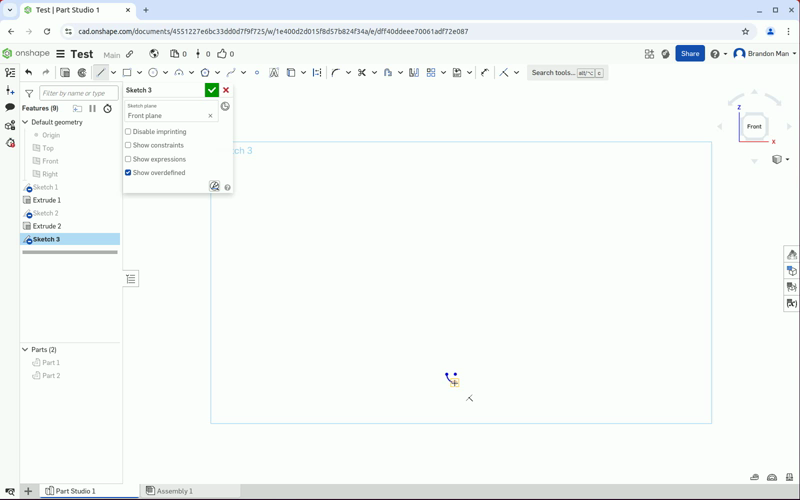
mouse_move(484, 382)
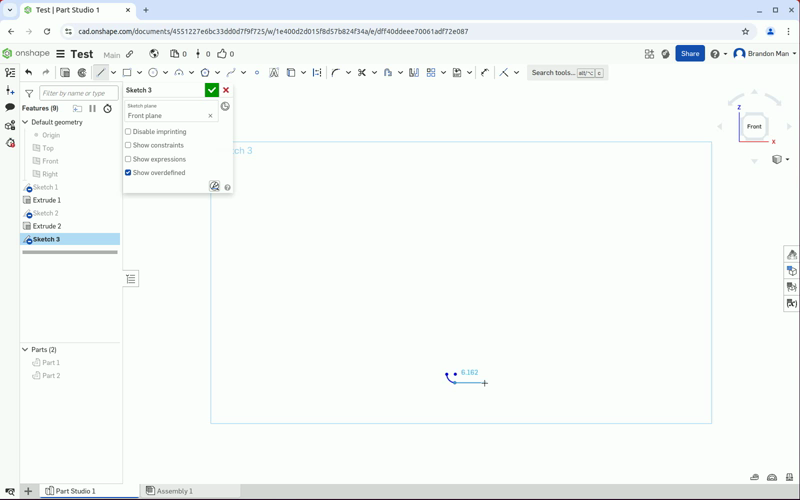
mouse_move(454, 374)
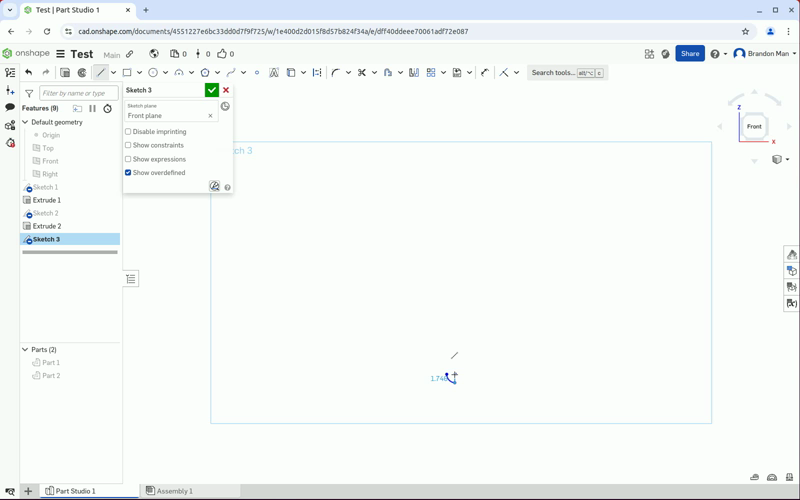
click(454, 374)
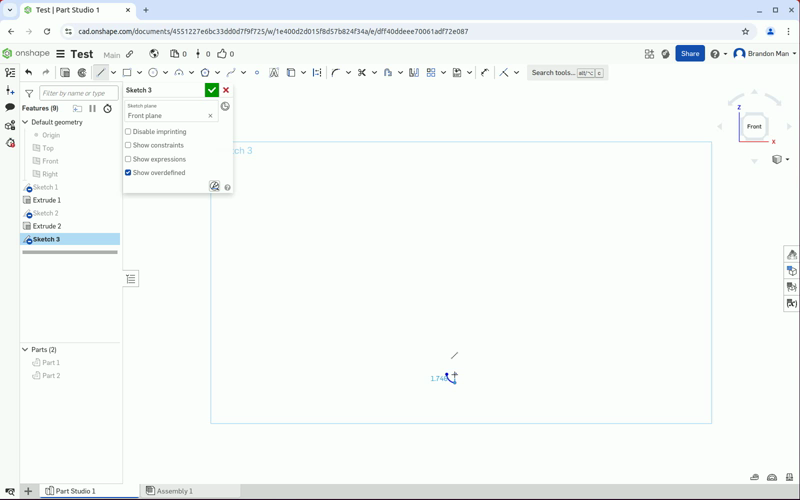
key_up(shift)
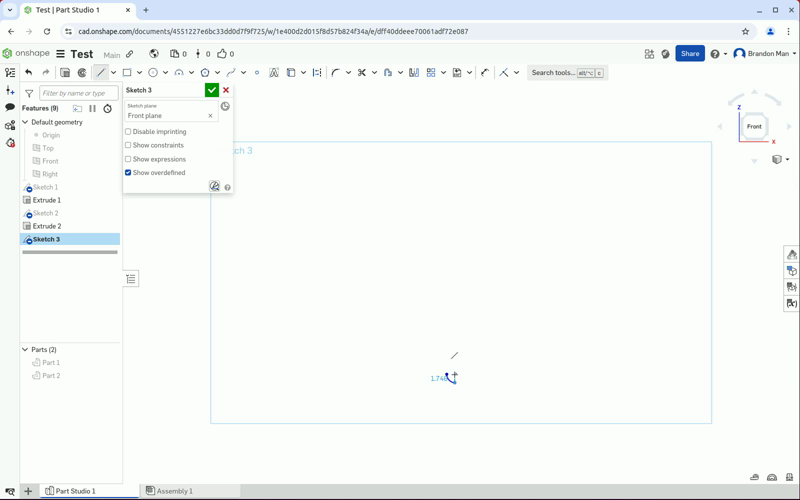
mouse_move(484, 374)
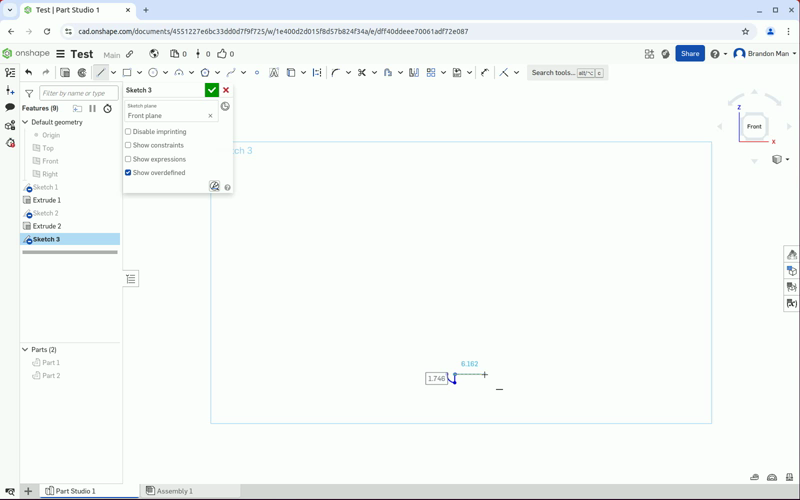
key_down(shift)
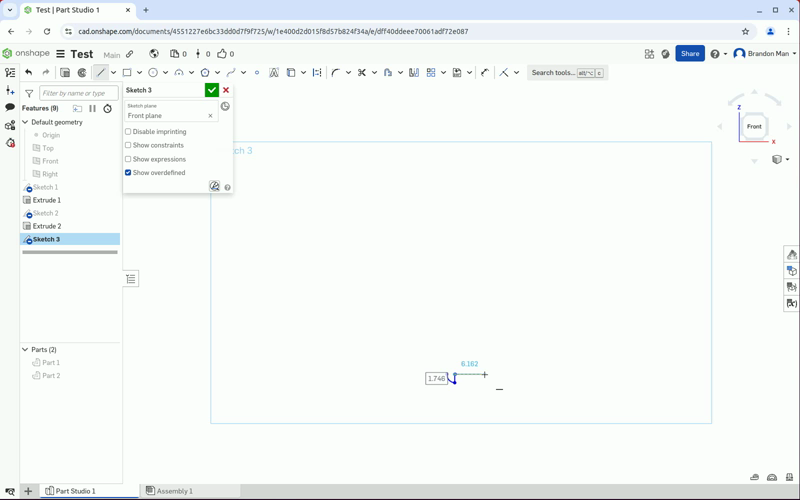
mouse_move(446, 374)
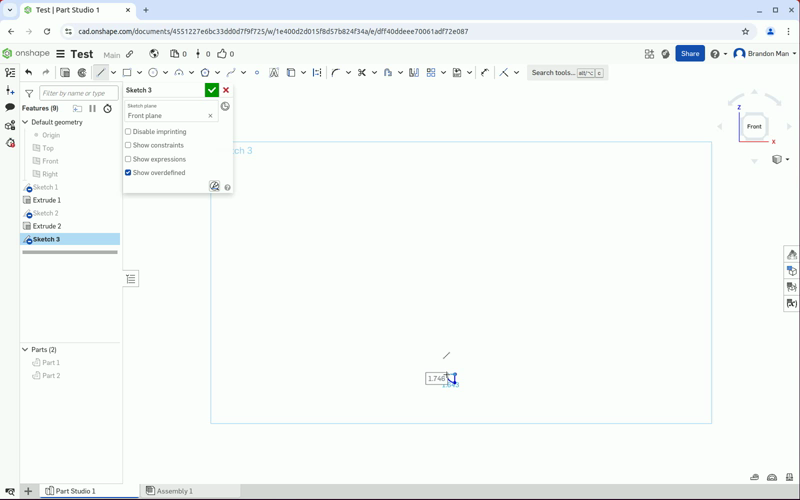
key_up(shift)
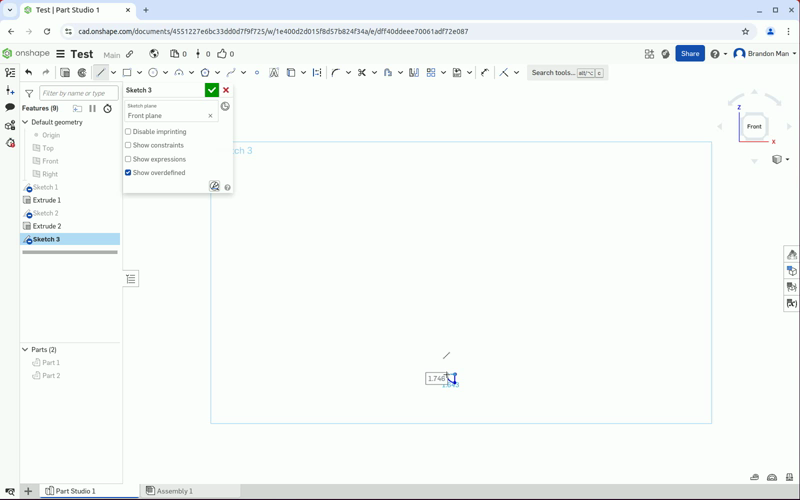
click(446, 374)
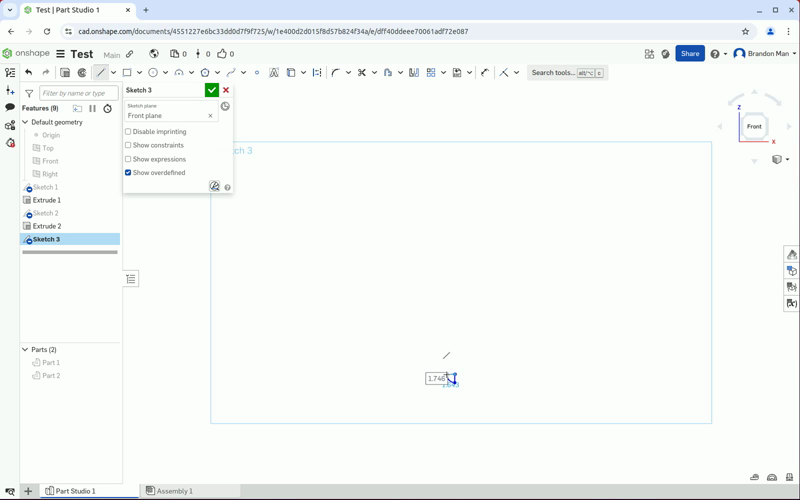
key(esc)
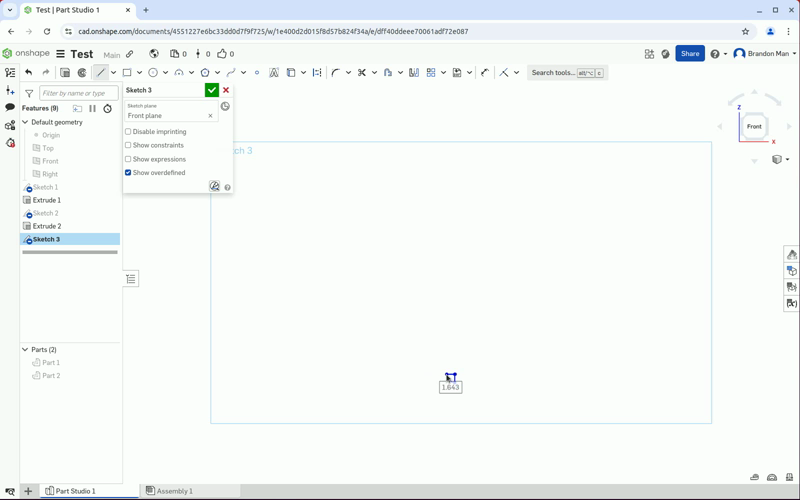
mouse_move(449, 374)
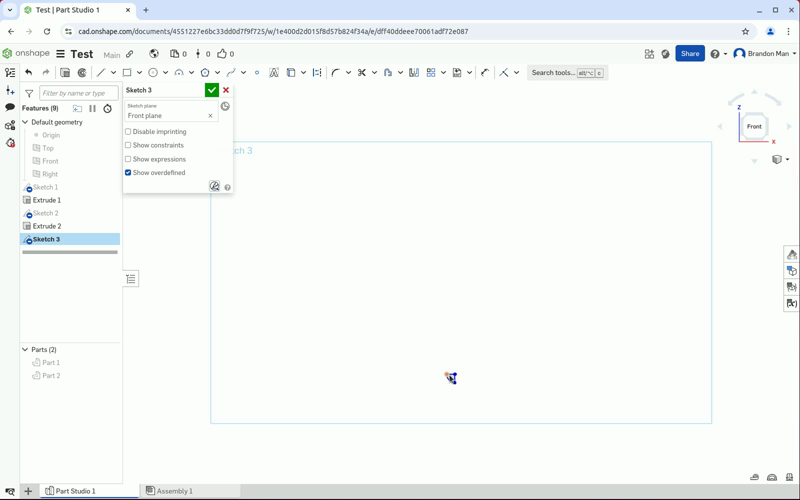
scroll(6)
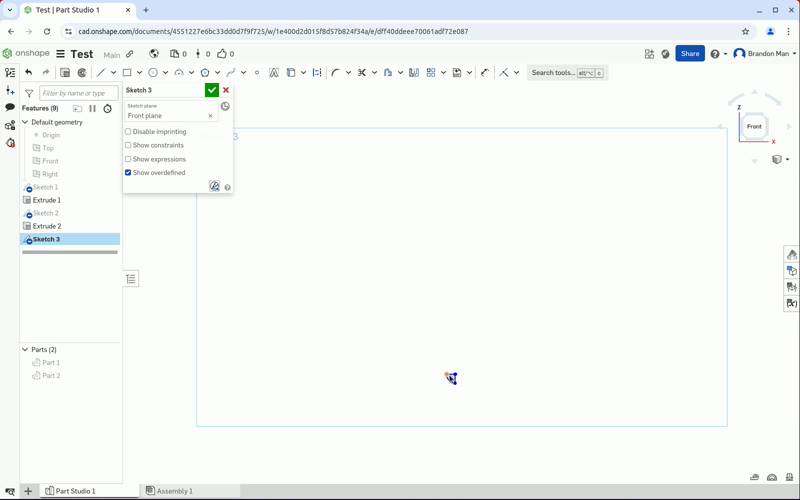
scroll(6)
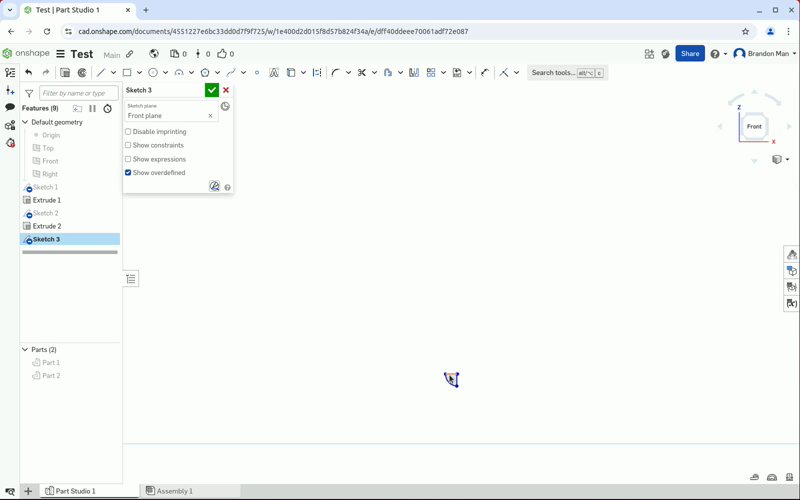
scroll(6)
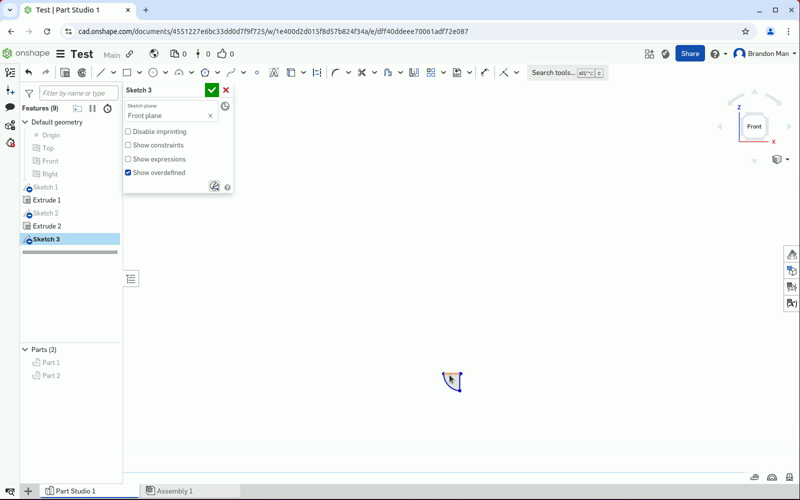
scroll(6)
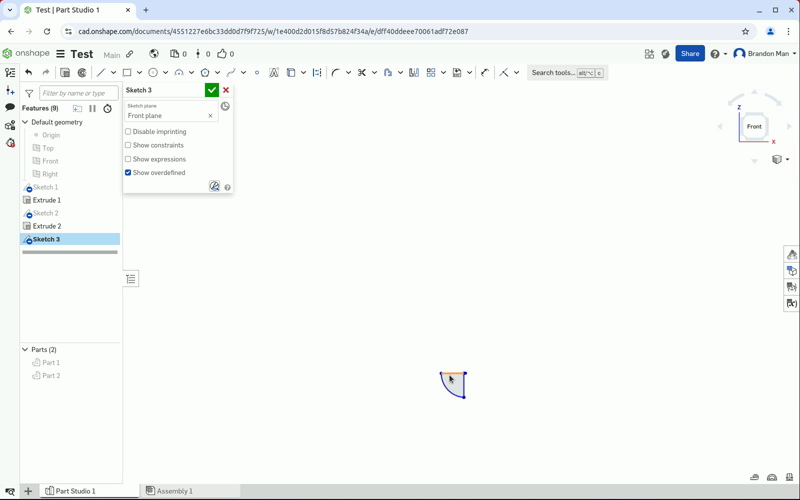
scroll(6)
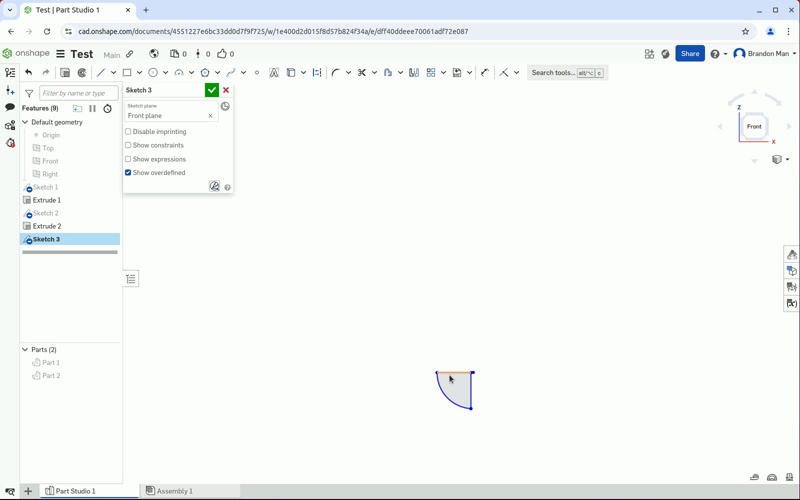
scroll(6)
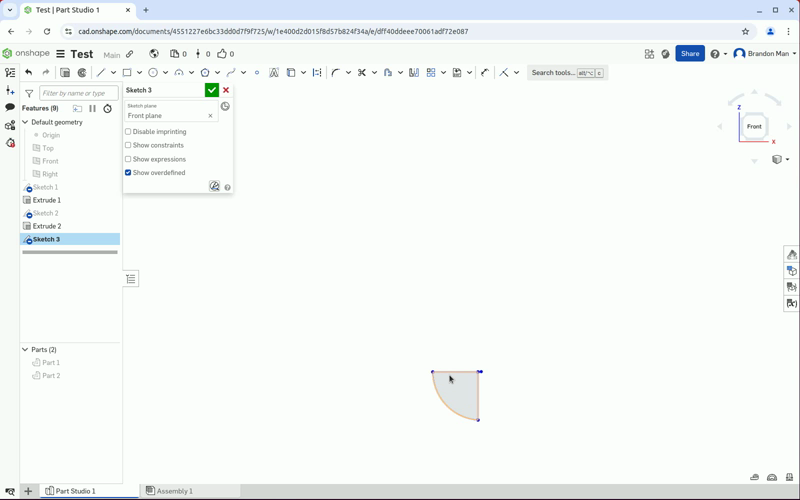
scroll(6)
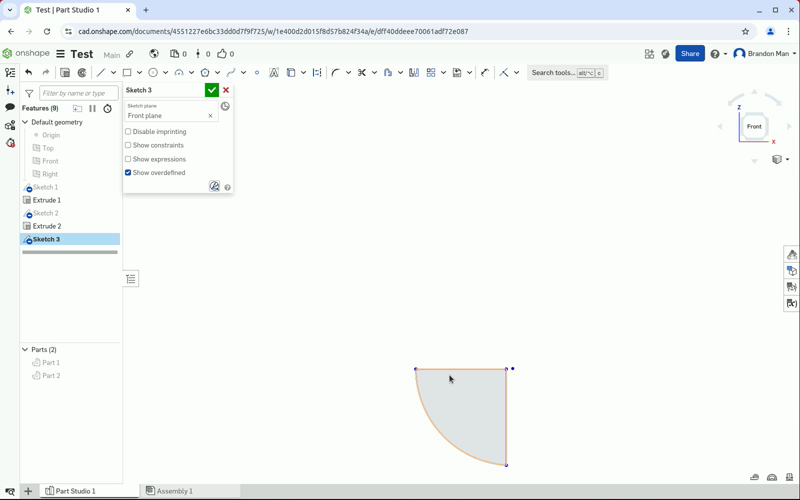
click(449, 374)
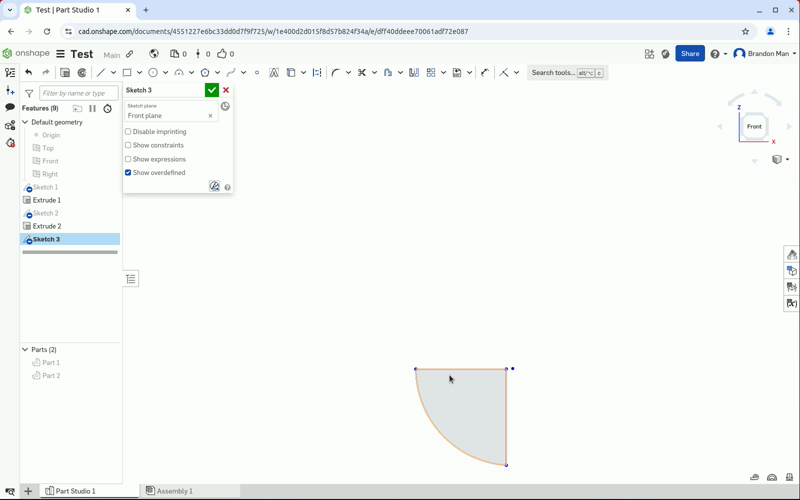
scroll(-6)
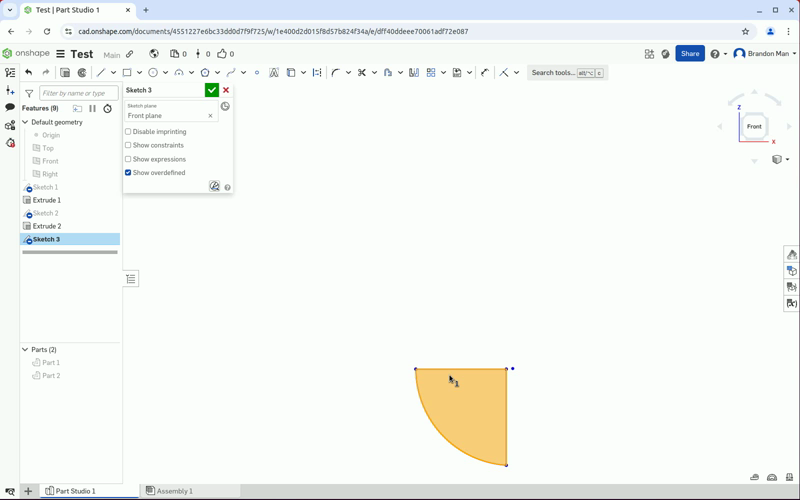
scroll(-6)
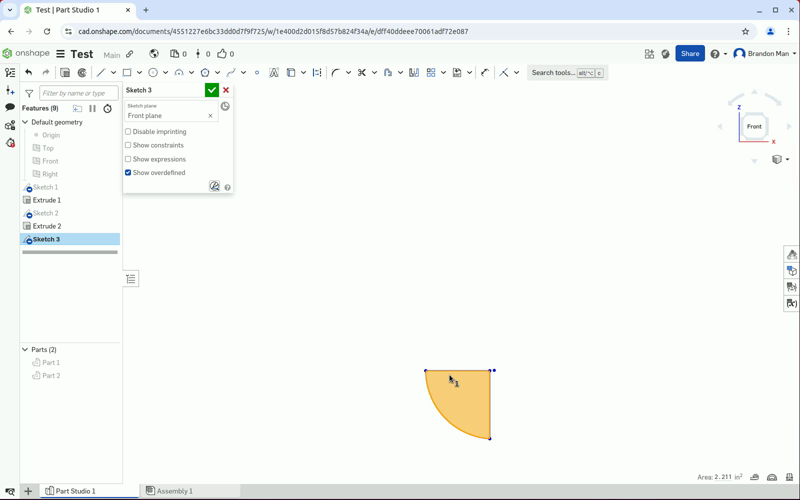
scroll(-6)
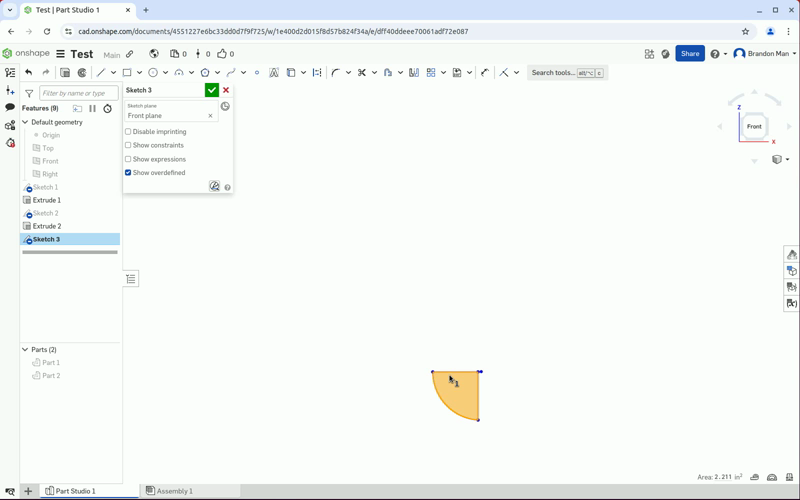
scroll(-6)
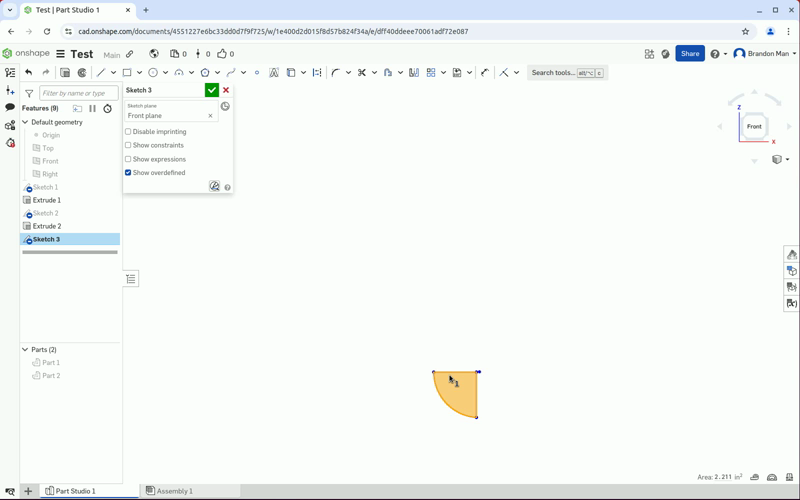
scroll(-6)
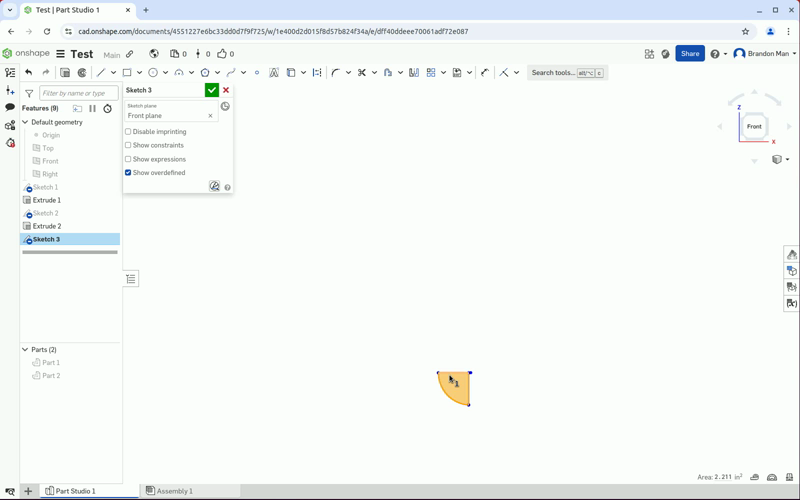
scroll(-6)
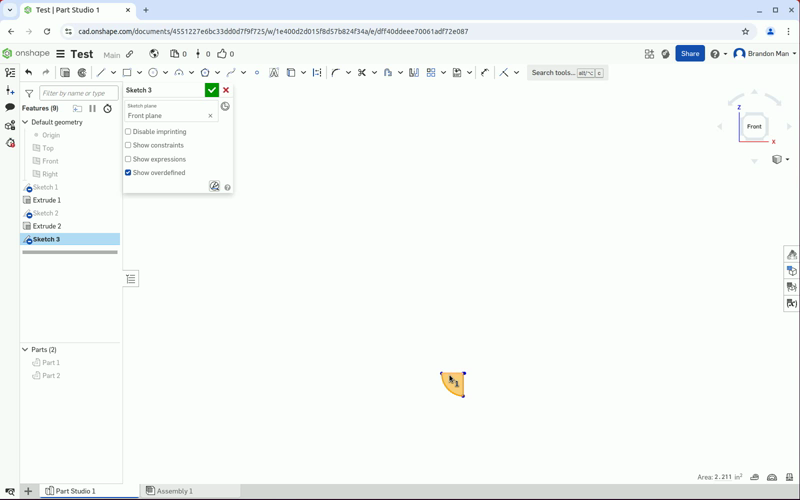
scroll(-6)
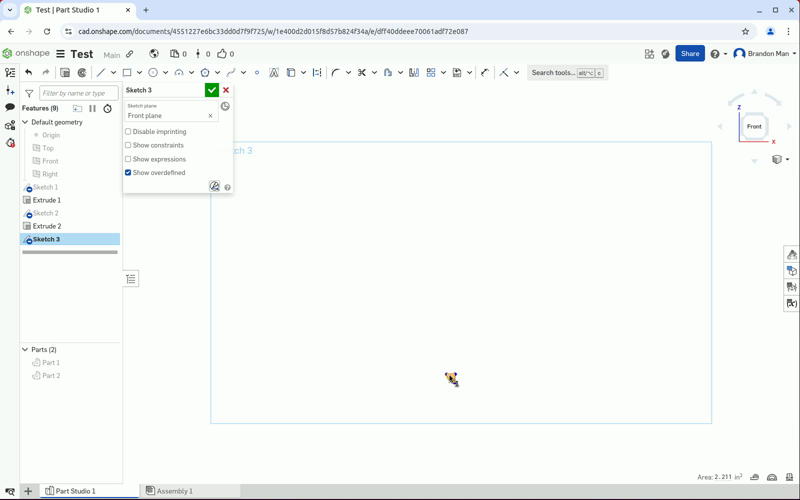
mouse_move(73, 352)
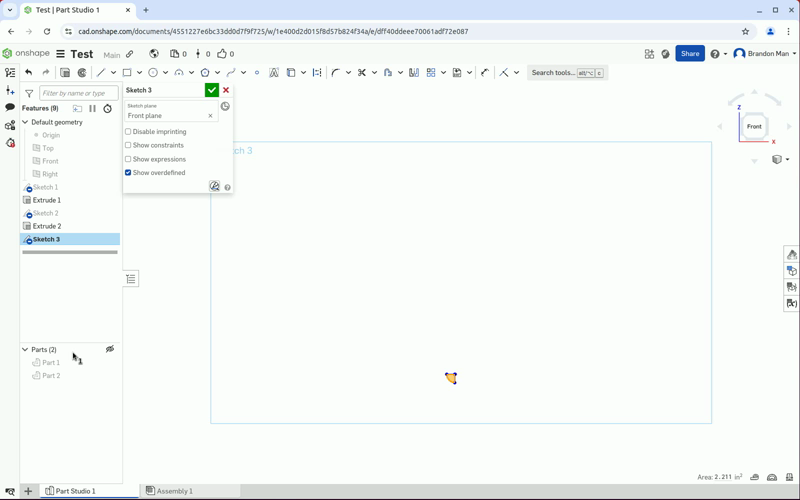
key(shift+y)
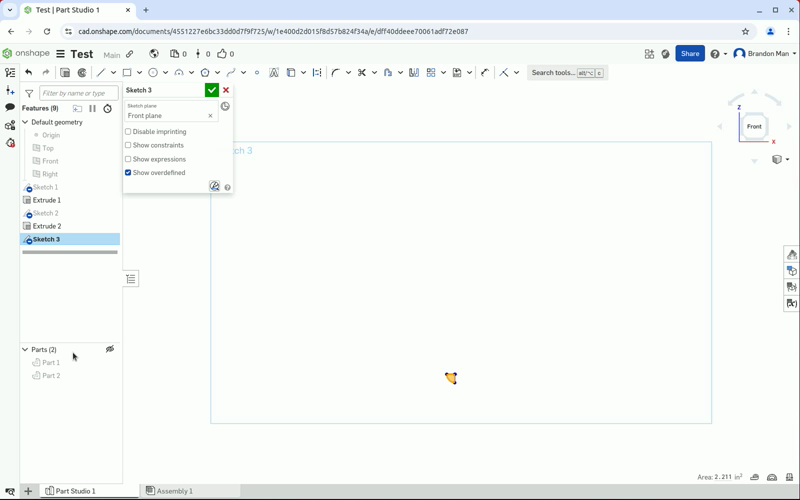
key(shift+e)
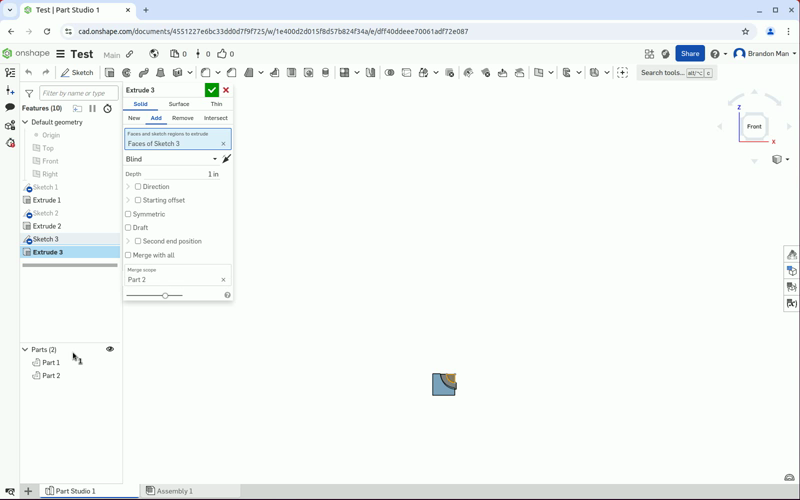
mouse_move(143, 106)
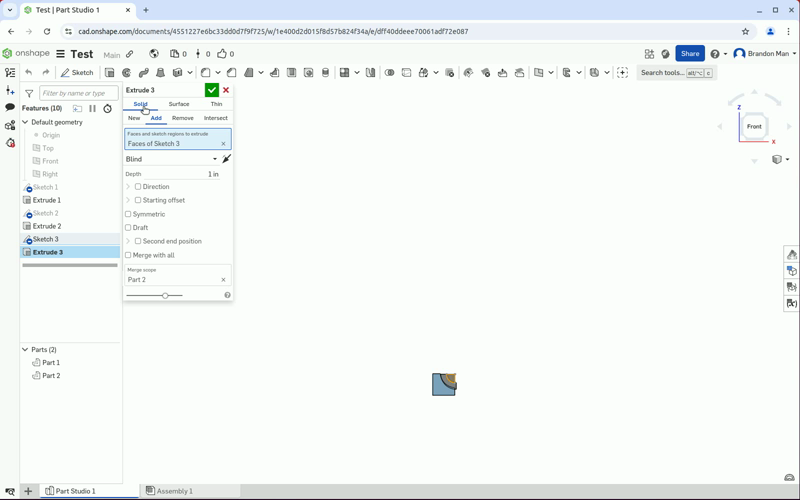
click(143, 106)
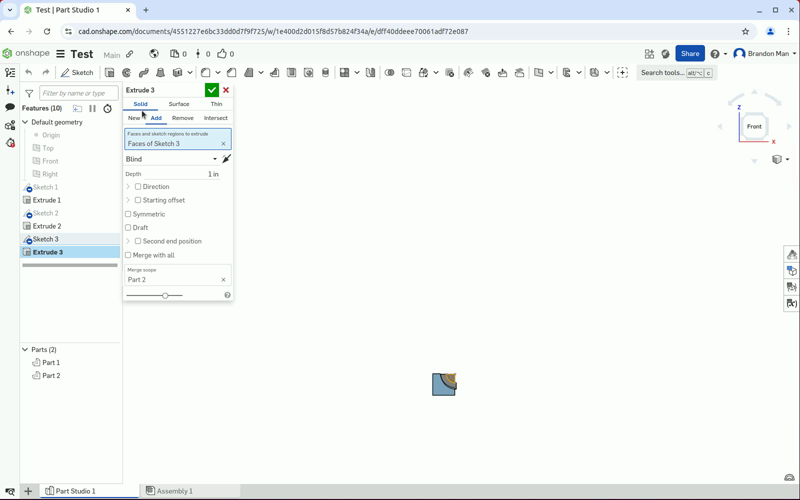
mouse_move(137, 120)
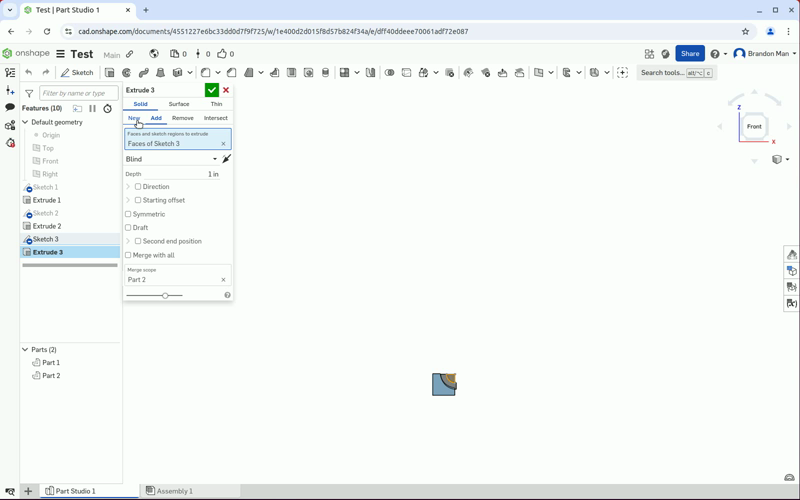
click(137, 120)
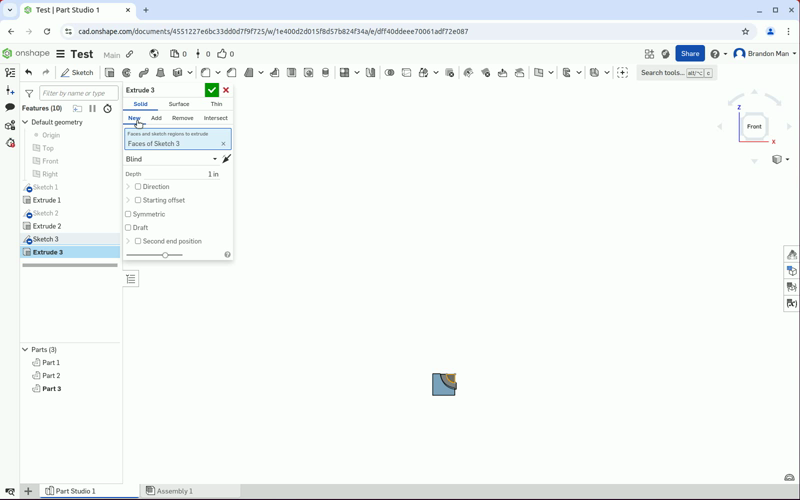
key(tab, 4)
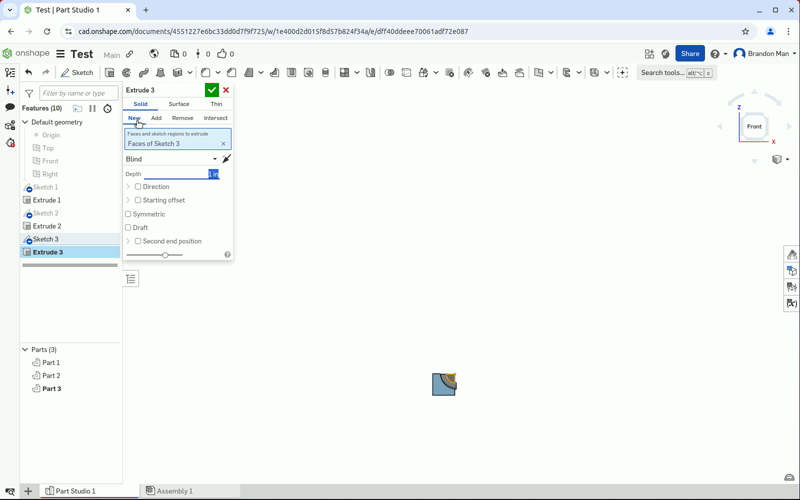
text(-0.241)
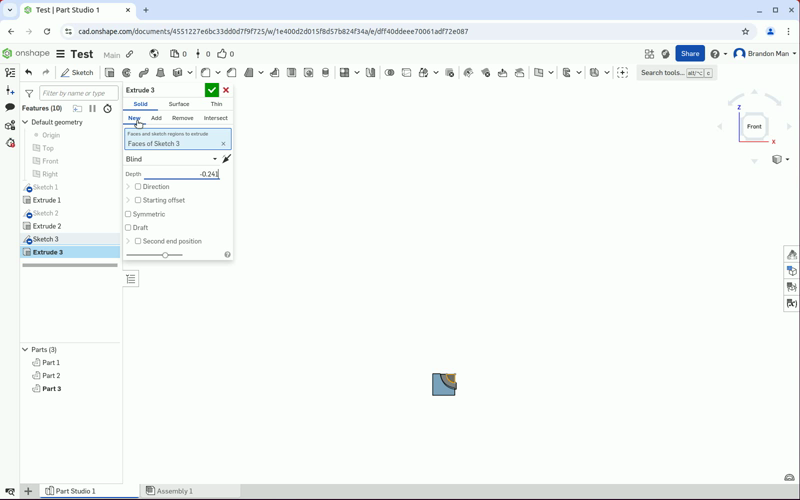
key(enter)
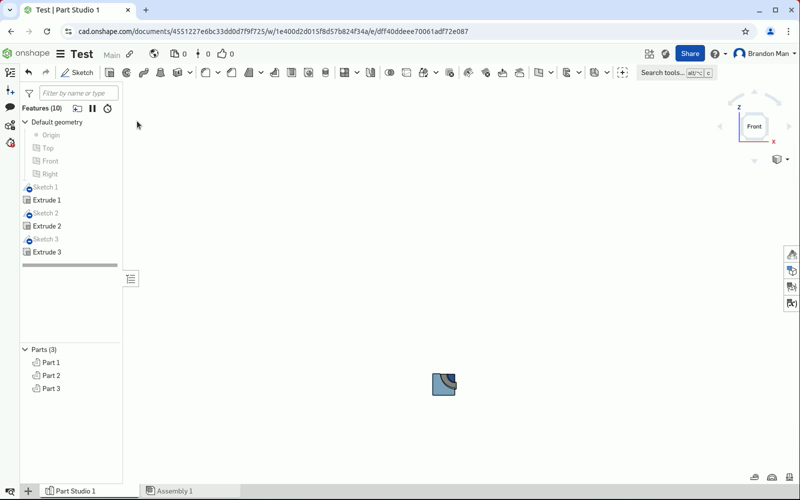
key(shift+h)
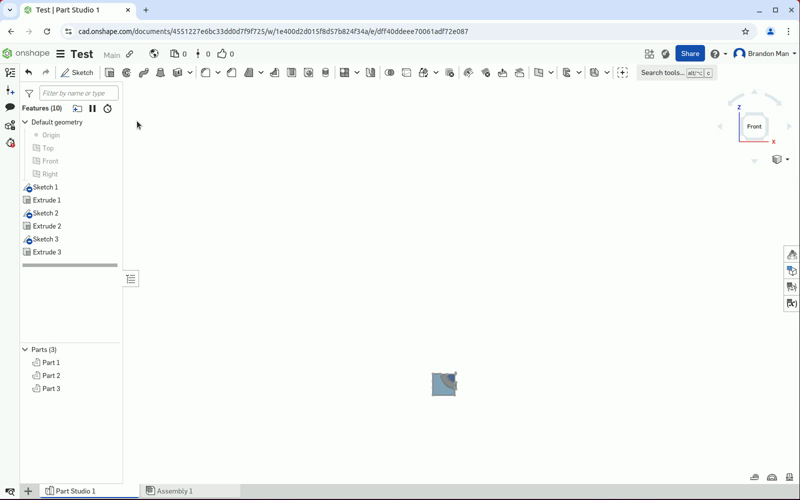
key(shift+h)
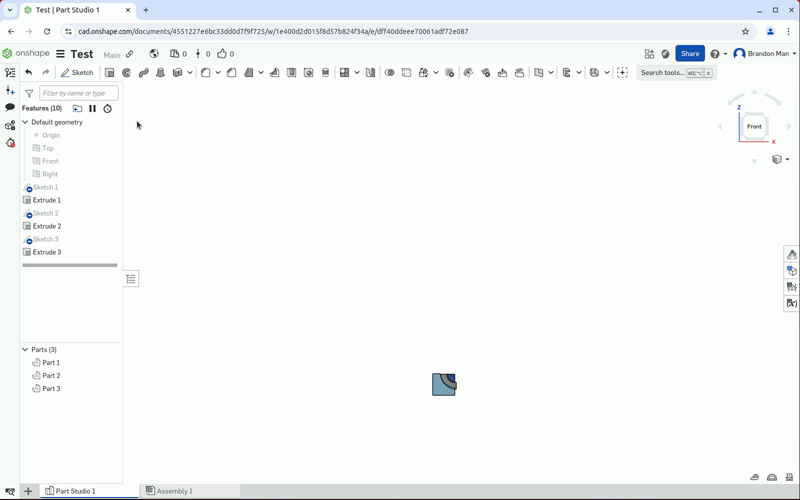
mouse_move(73, 189)
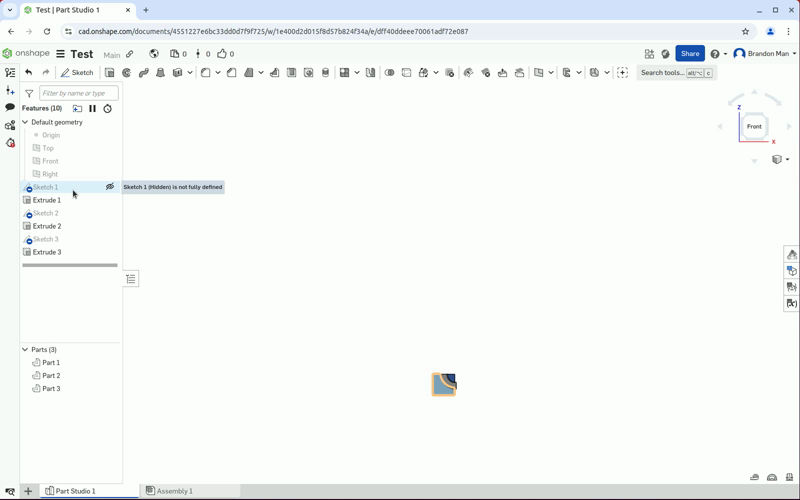
click(73, 189)
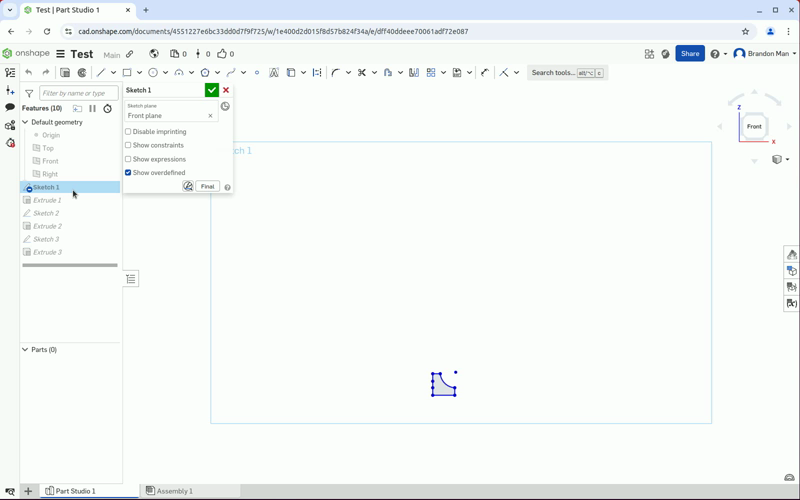
mouse_move(229, 92)
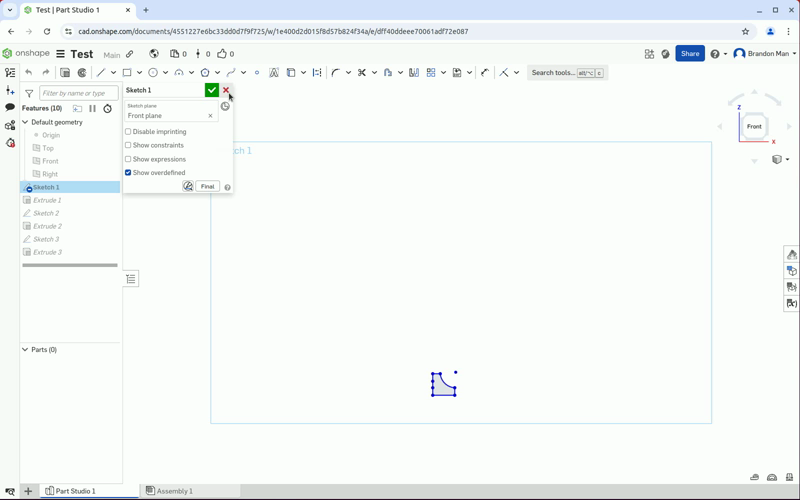
click(229, 92)
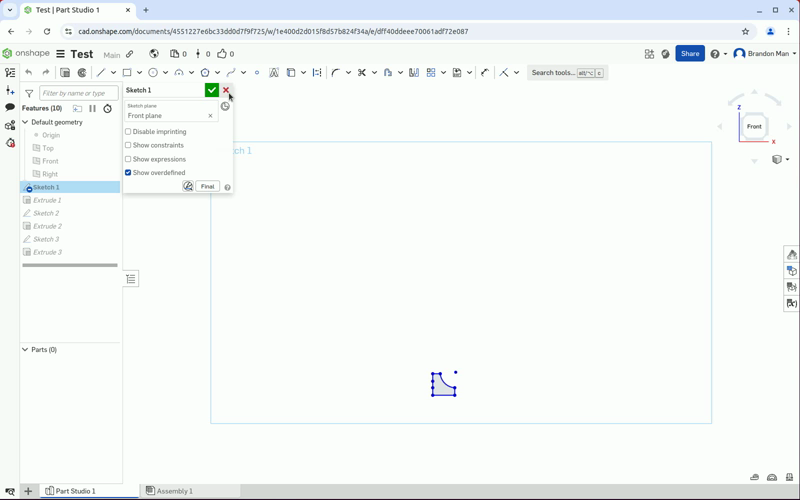
key(shift+s)
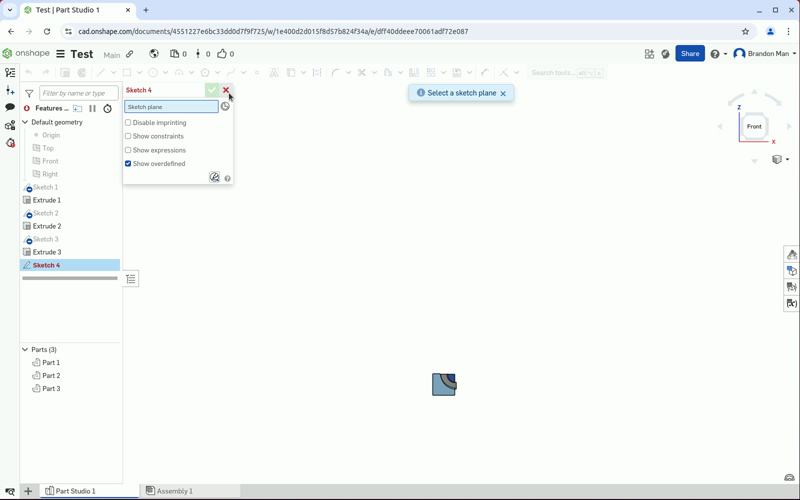
mouse_move(73, 163)
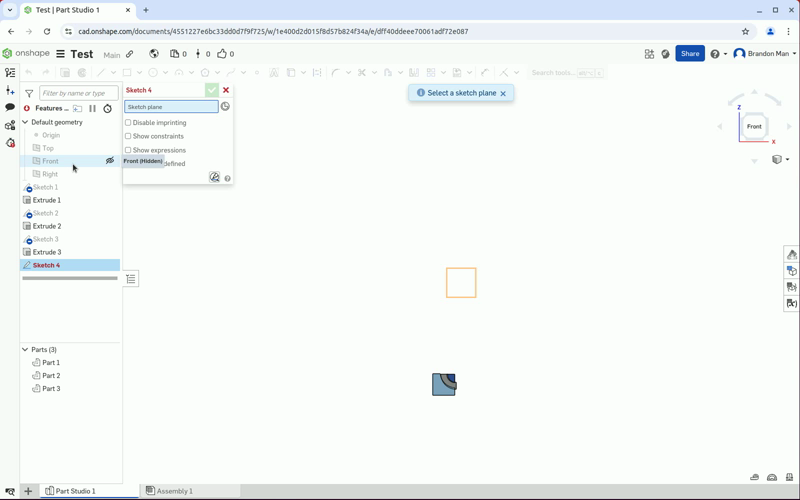
click(73, 163)
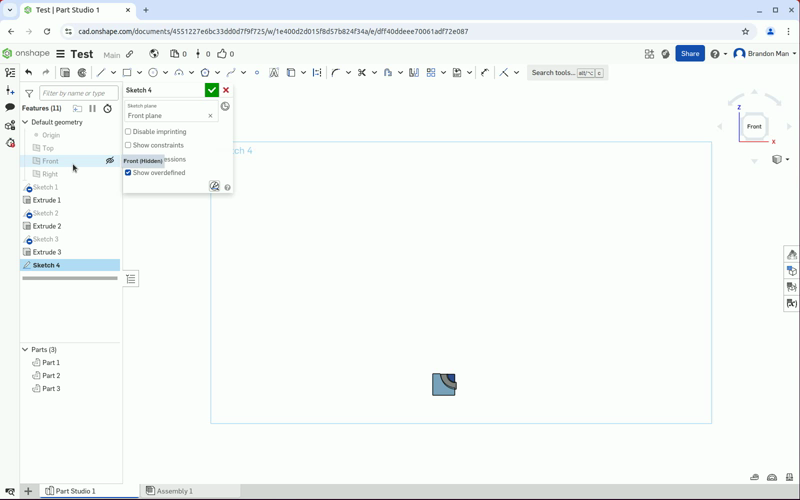
mouse_move(73, 352)
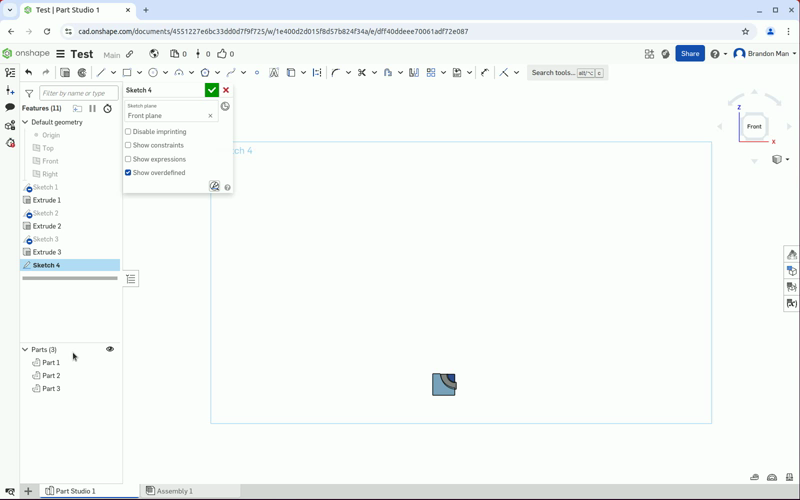
key(y)
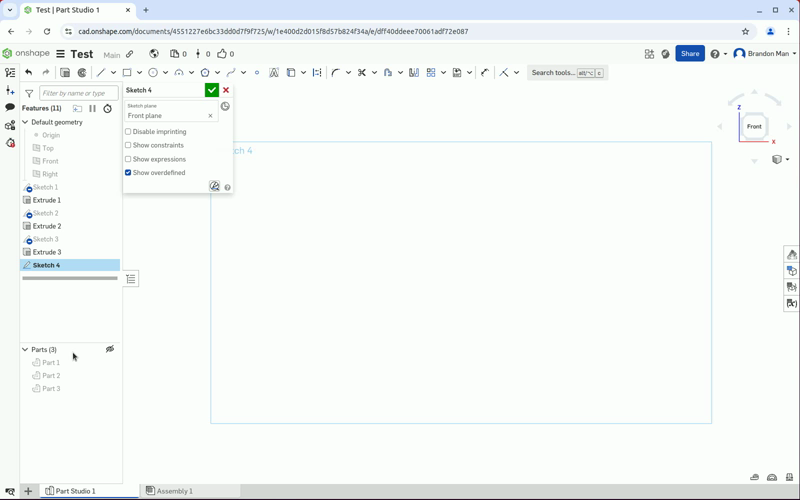
key(l)
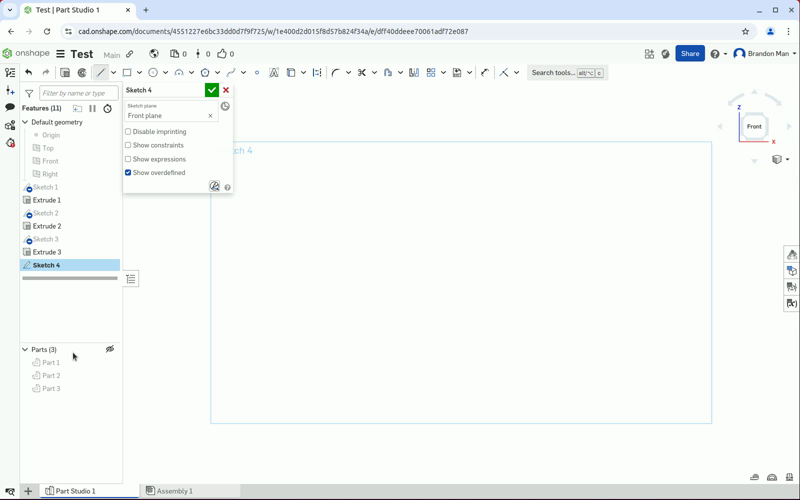
key_down(shift)
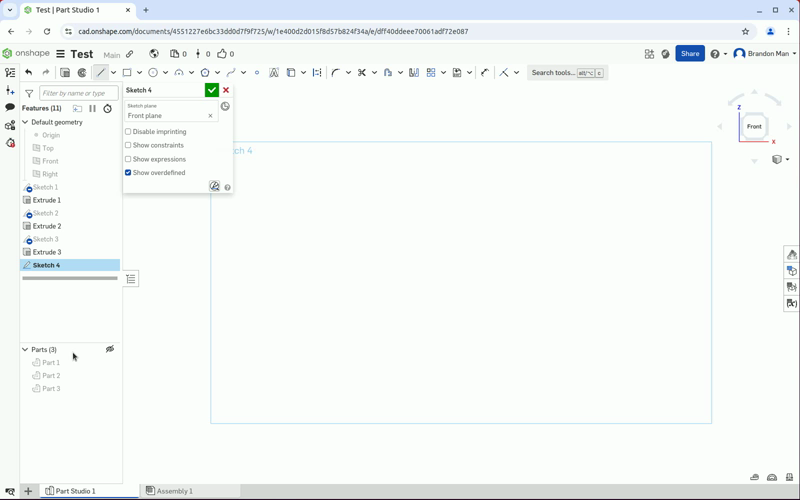
mouse_move(432, 395)
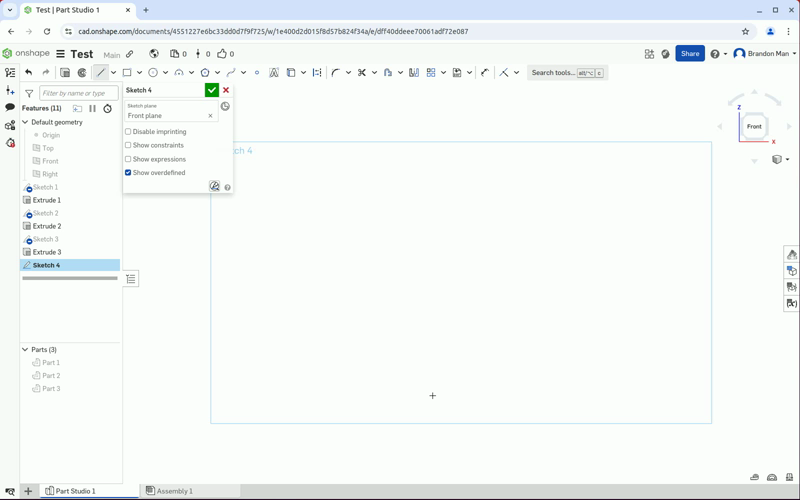
click(432, 395)
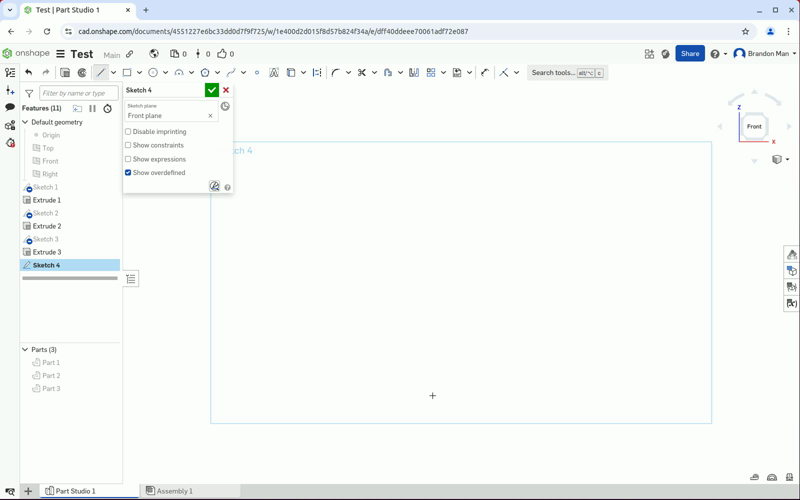
key_up(shift)
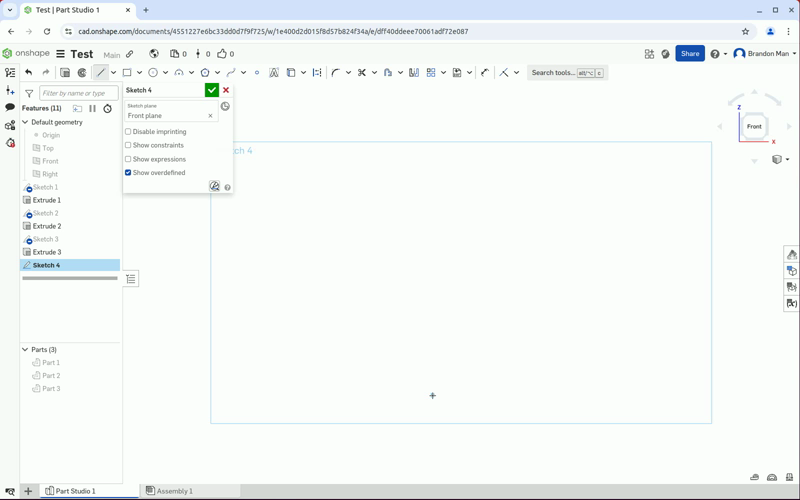
key_down(shift)
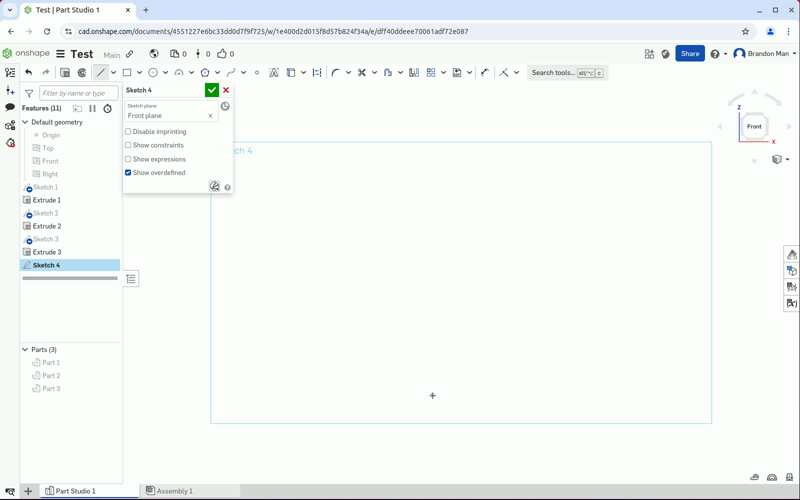
mouse_move(462, 395)
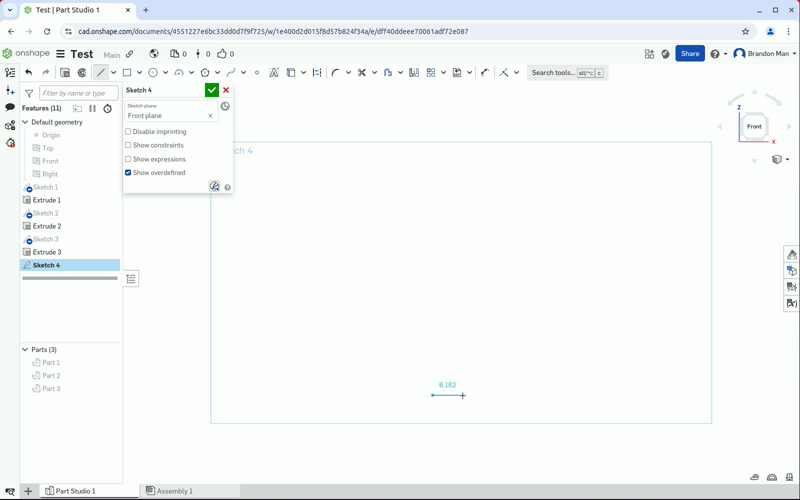
mouse_move(454, 395)
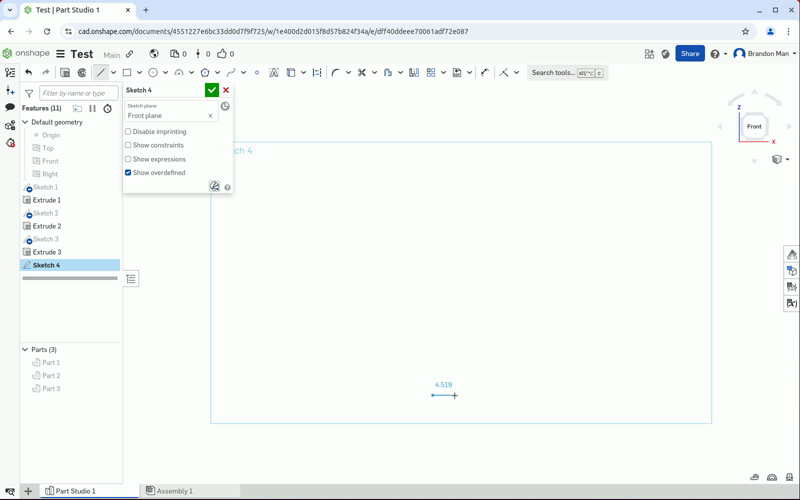
click(454, 395)
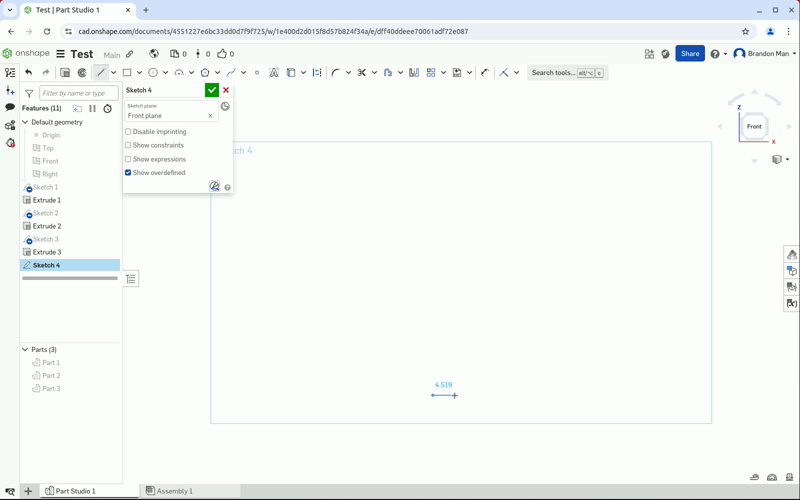
key_up(shift)
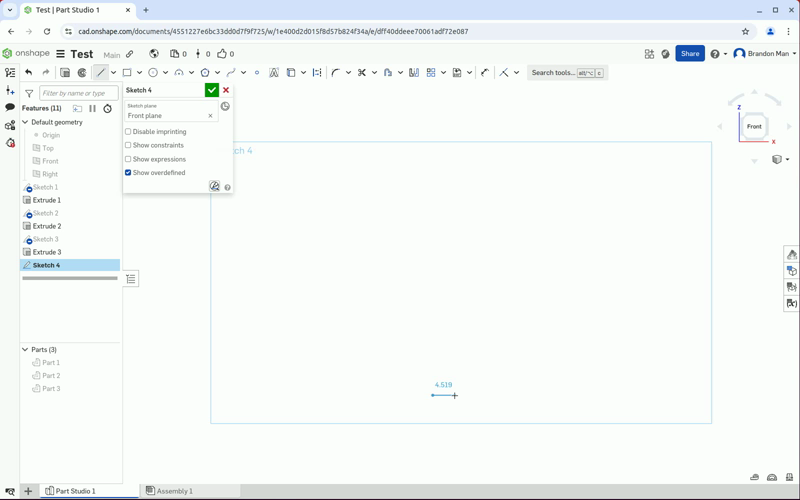
key_down(shift)
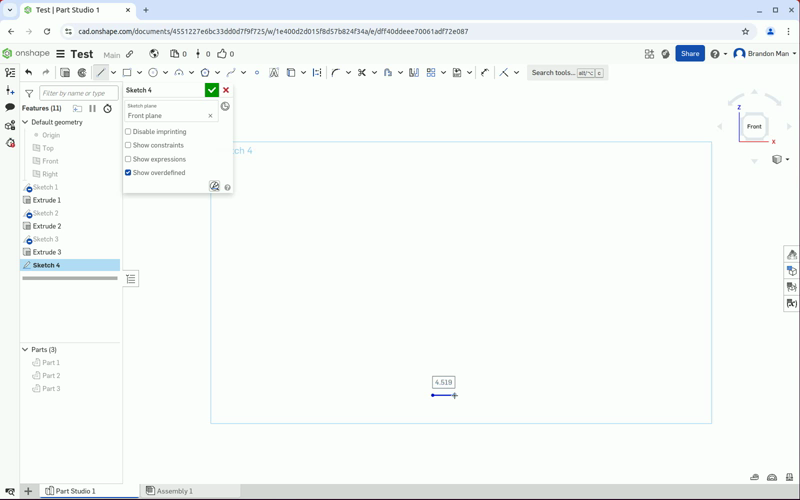
mouse_move(484, 395)
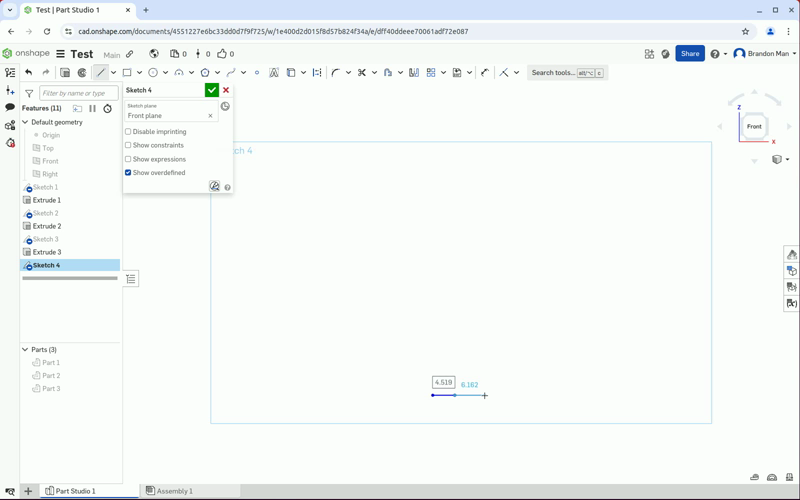
mouse_move(454, 387)
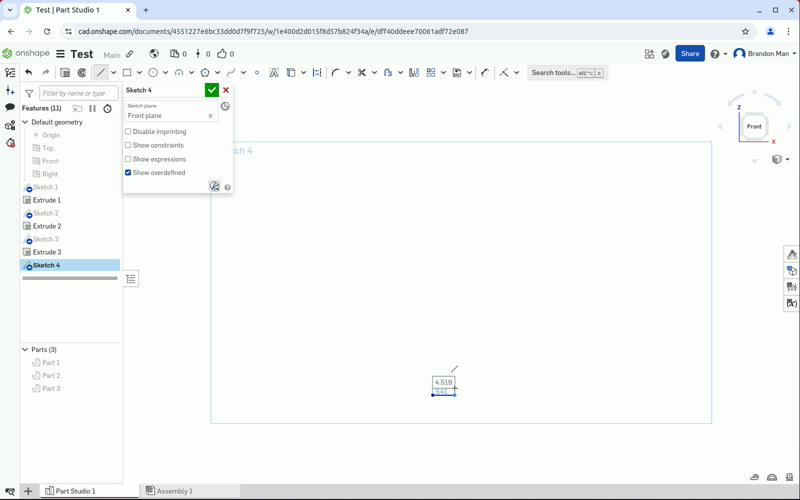
click(454, 387)
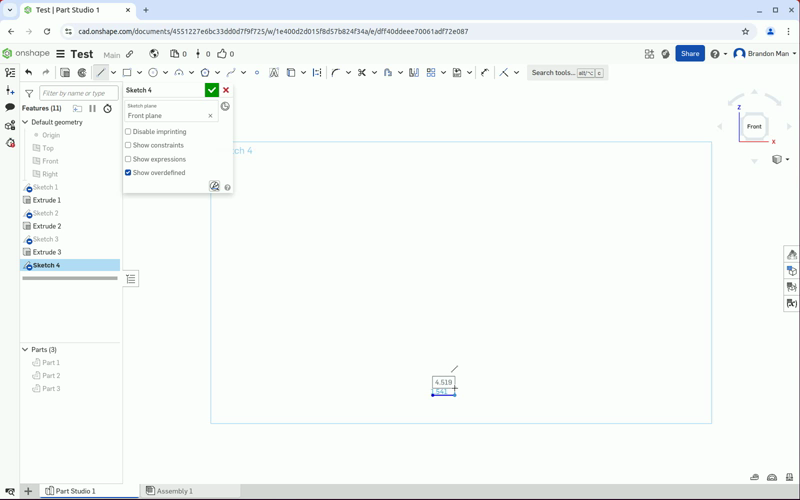
key_up(shift)
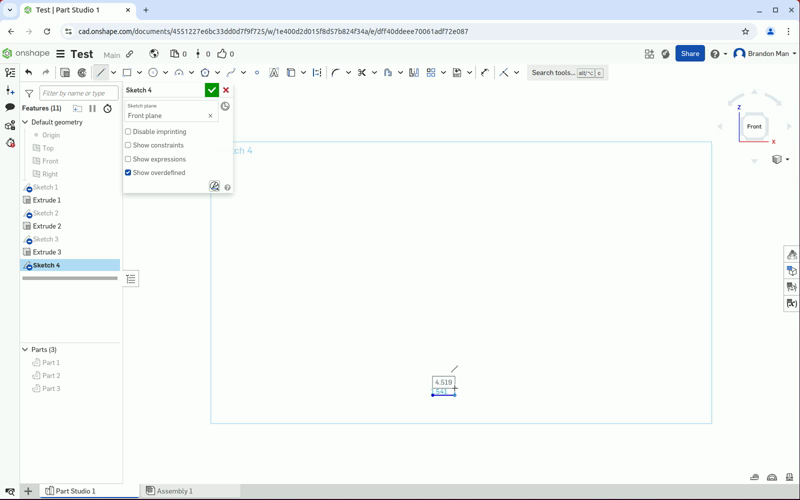
key(esc)
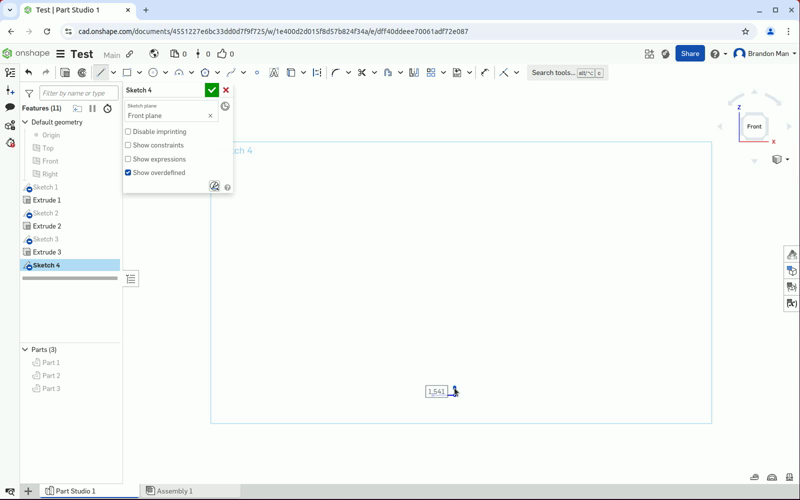
key(a)
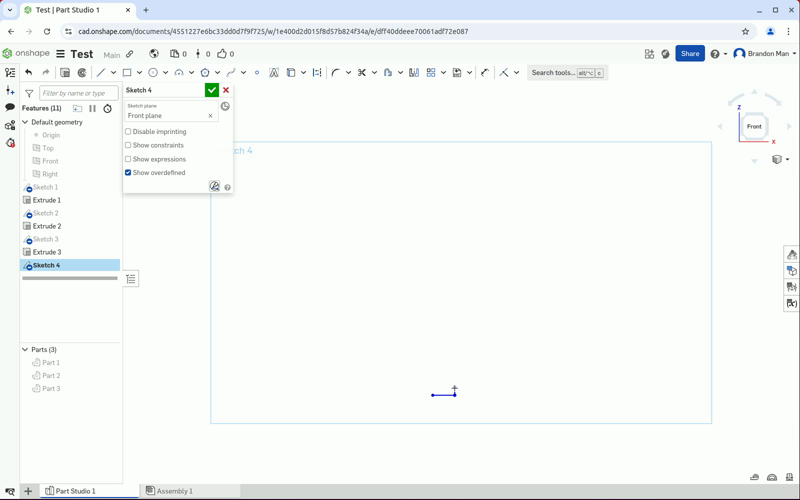
mouse_move(454, 387)
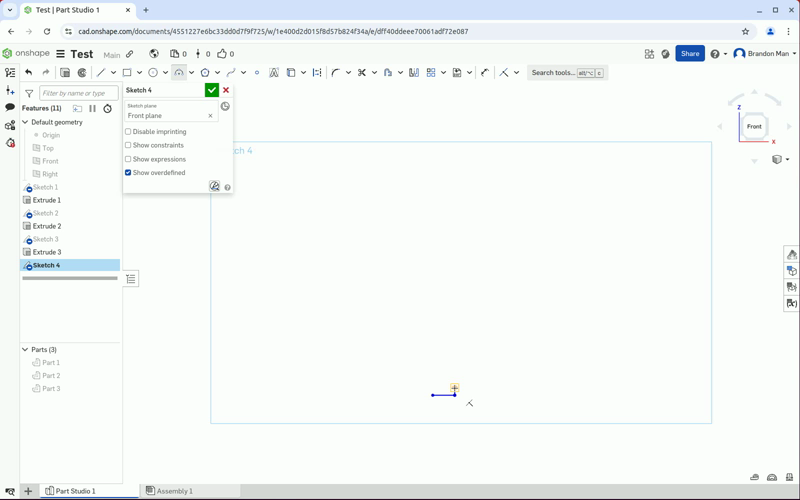
click(454, 387)
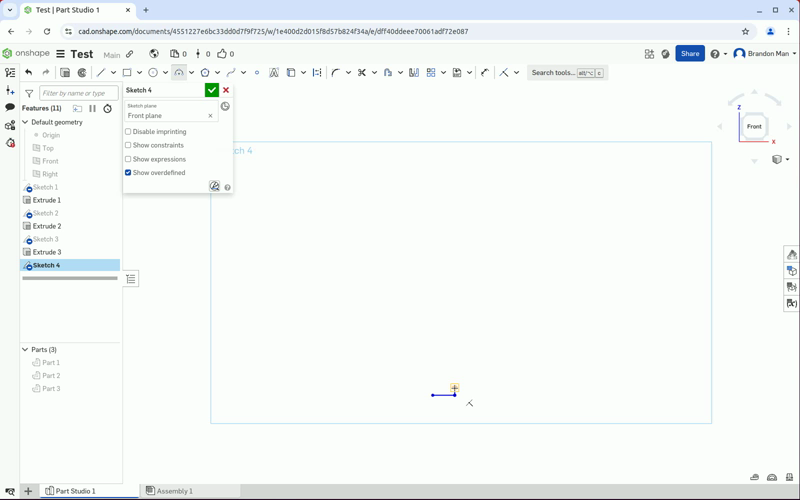
key_down(shift)
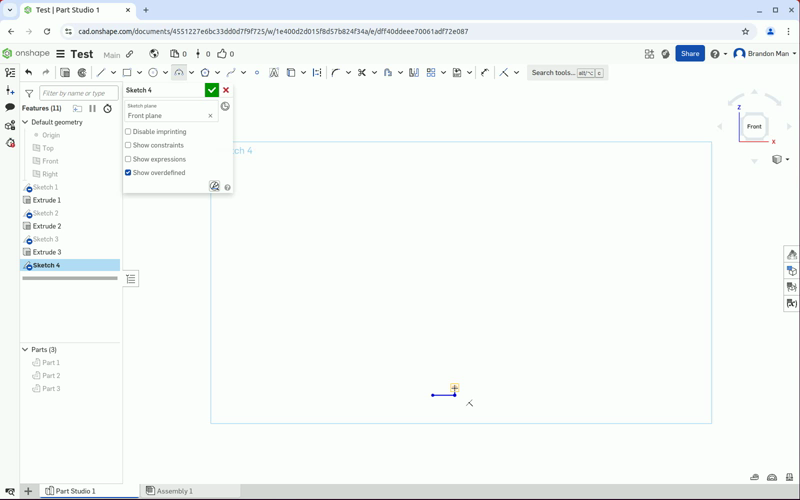
mouse_move(440, 373)
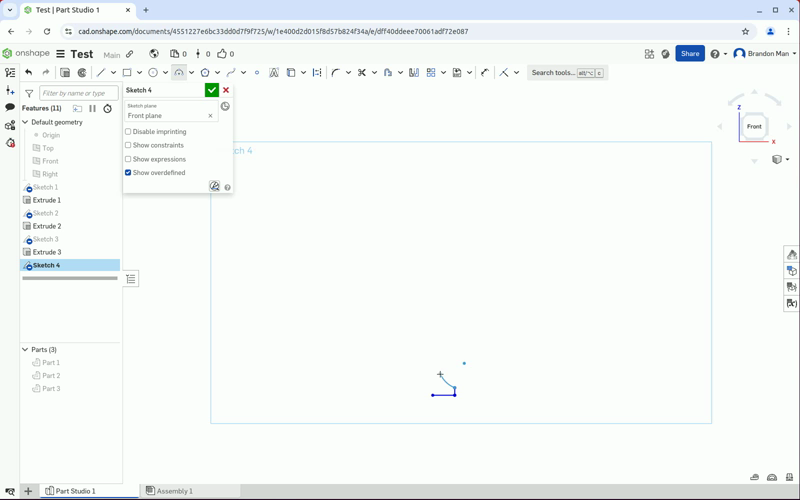
click(440, 373)
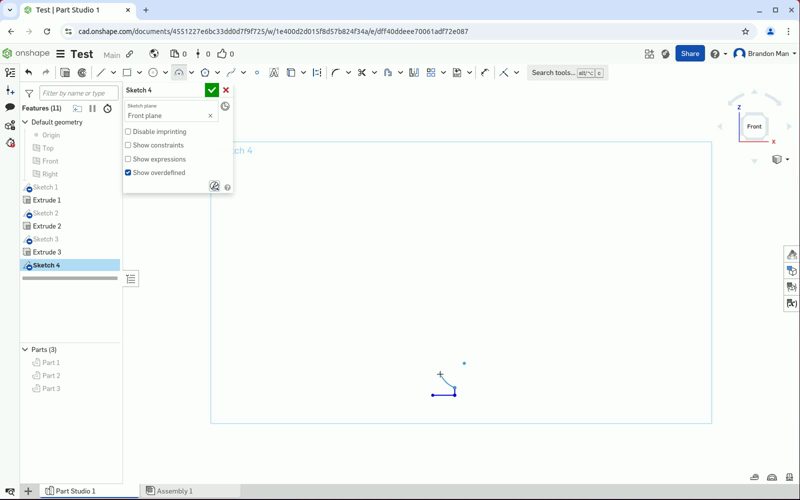
mouse_move(444, 383)
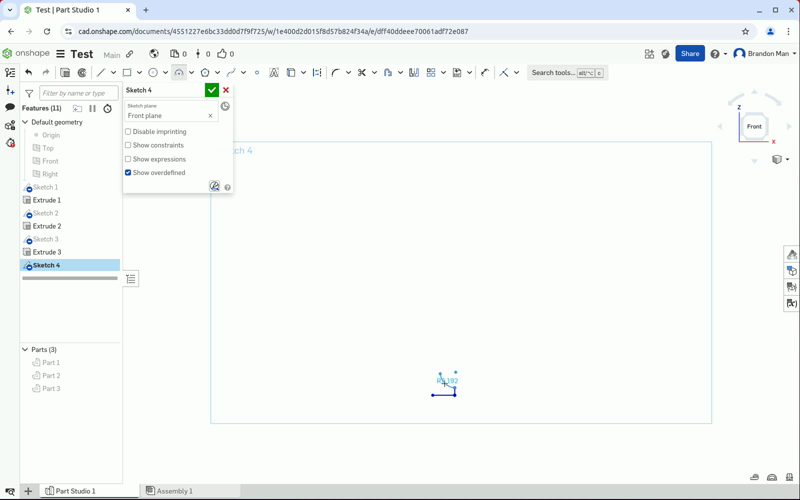
click(444, 383)
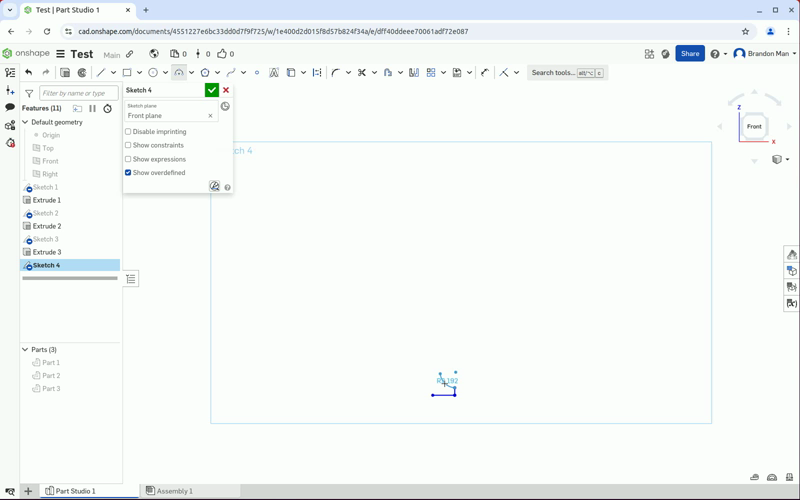
key_up(shift)
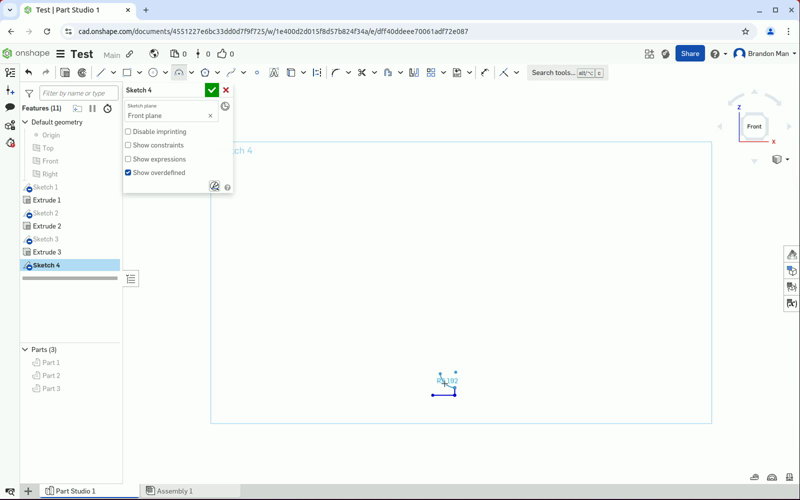
key(esc)
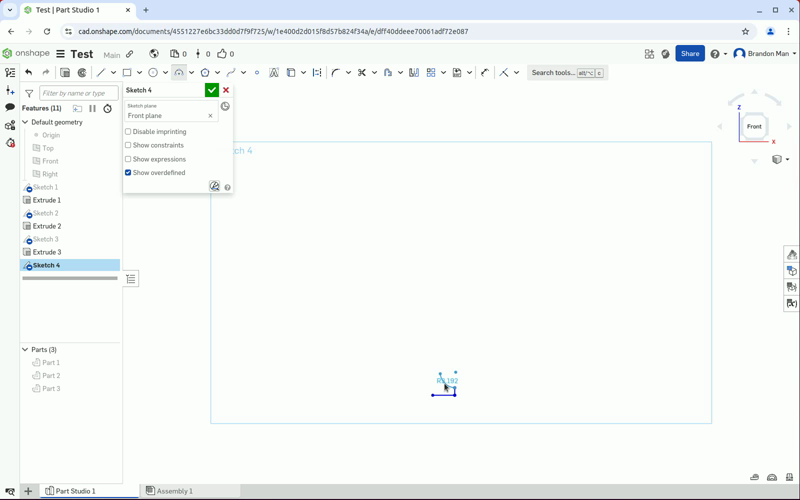
key(l)
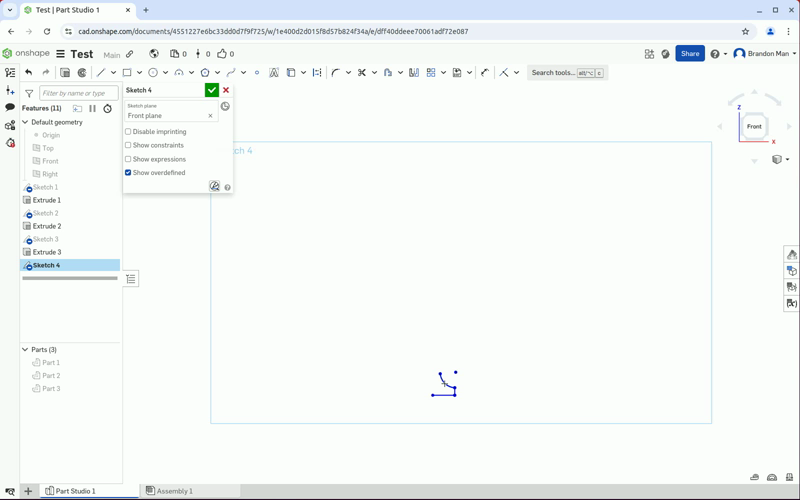
mouse_move(440, 373)
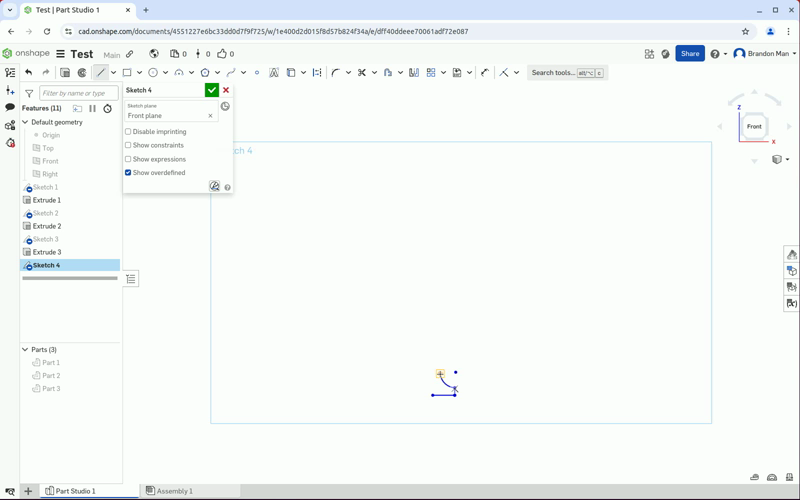
click(440, 373)
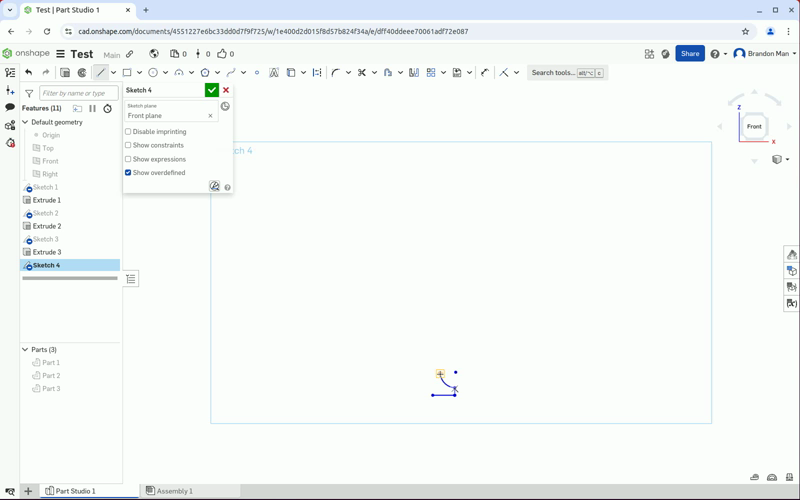
key_down(shift)
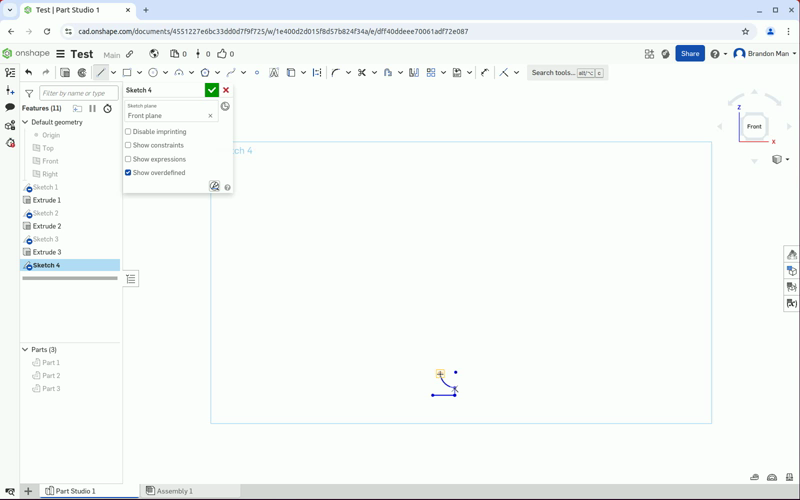
mouse_move(470, 373)
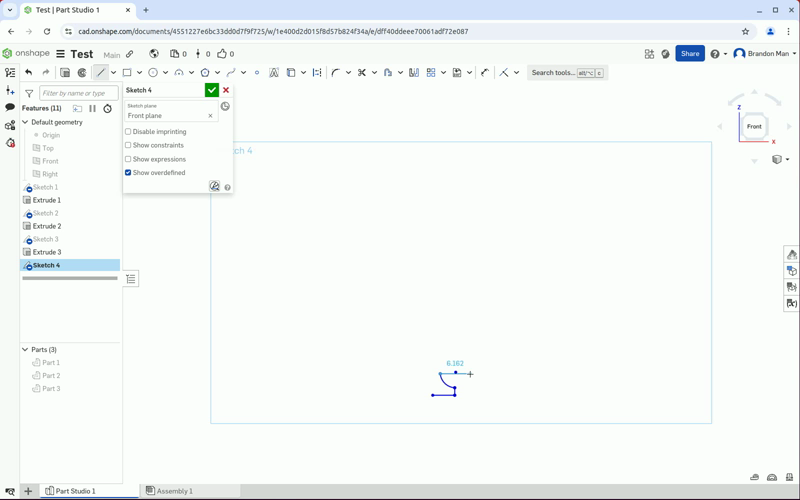
mouse_move(432, 373)
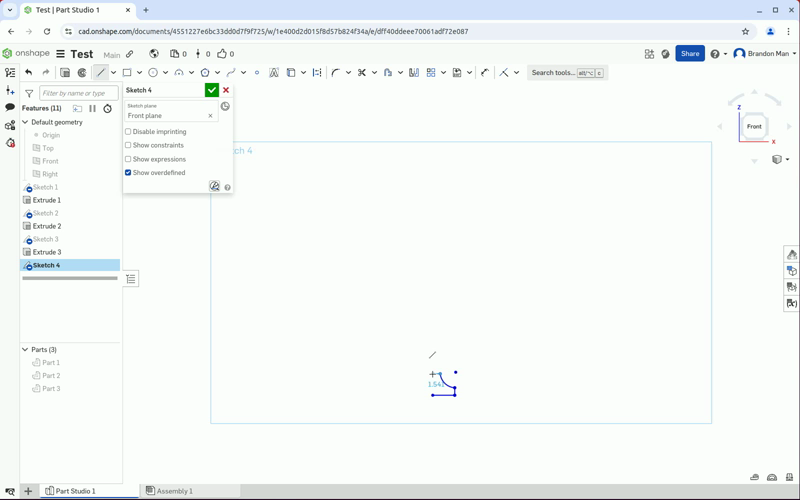
click(432, 373)
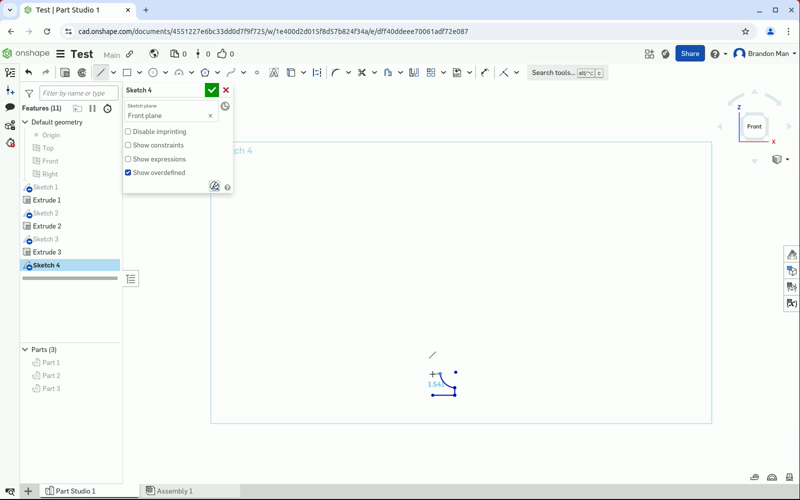
key_up(shift)
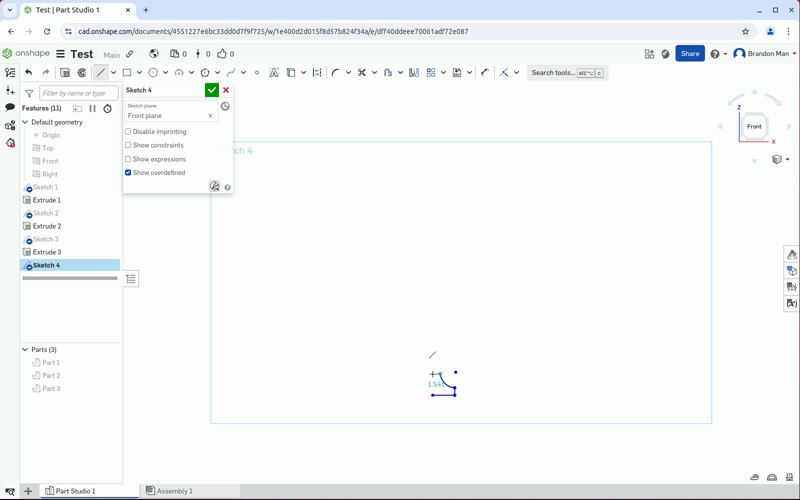
key_down(shift)
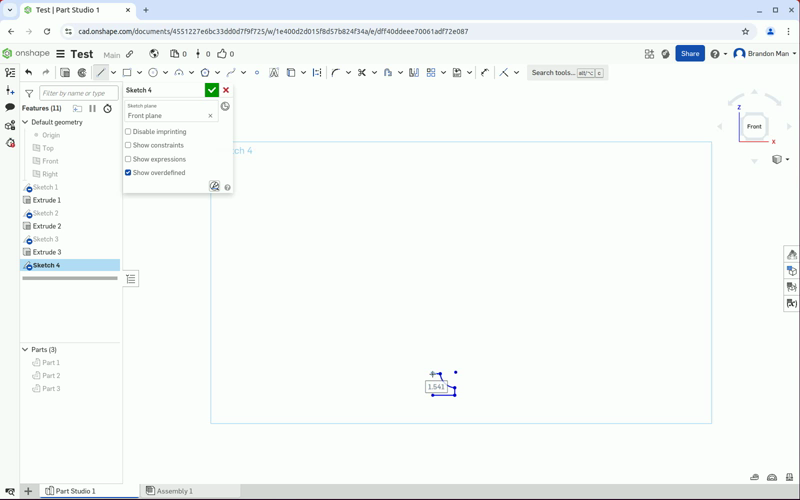
mouse_move(462, 373)
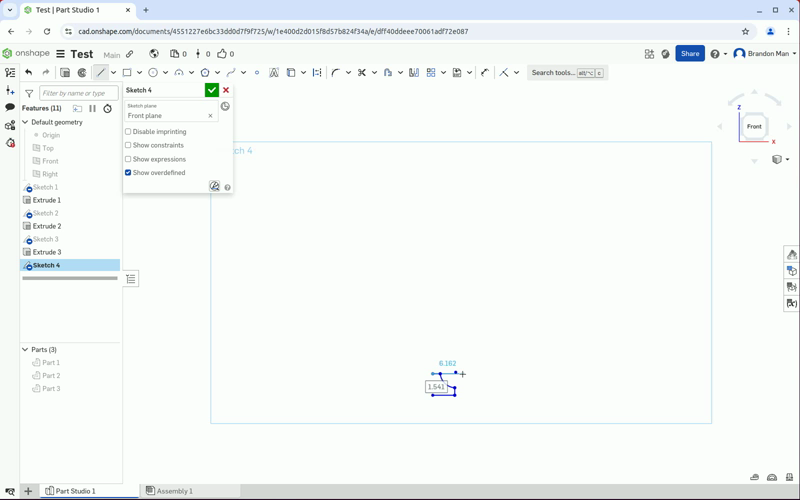
mouse_move(432, 381)
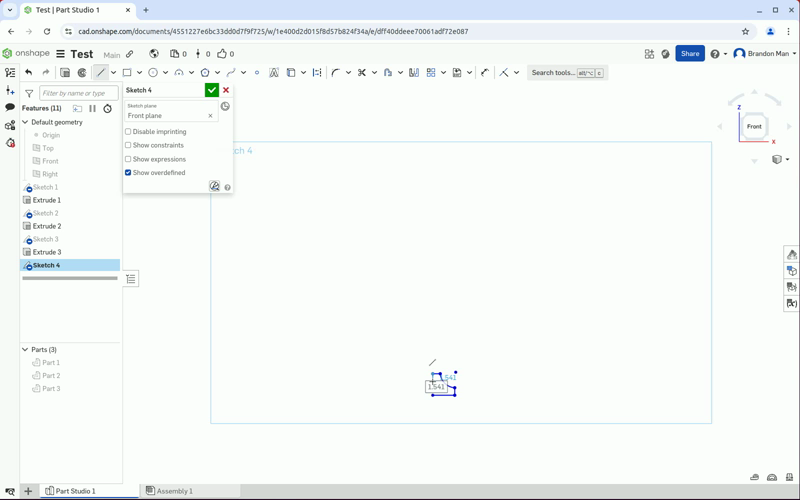
click(432, 381)
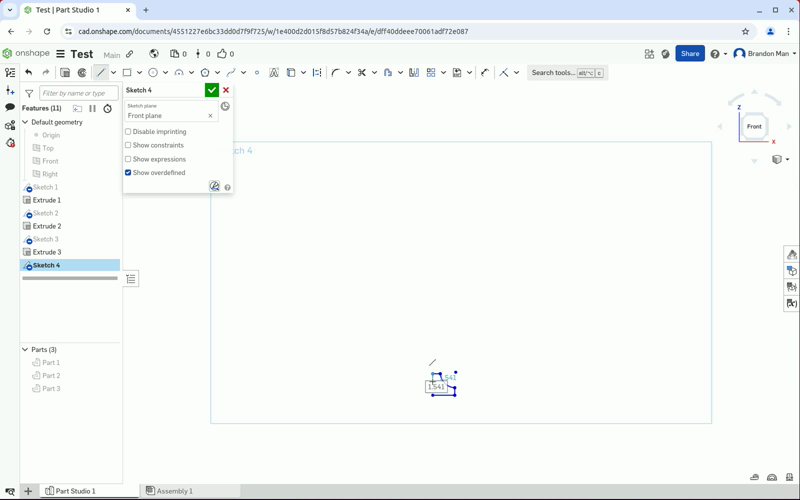
key_up(shift)
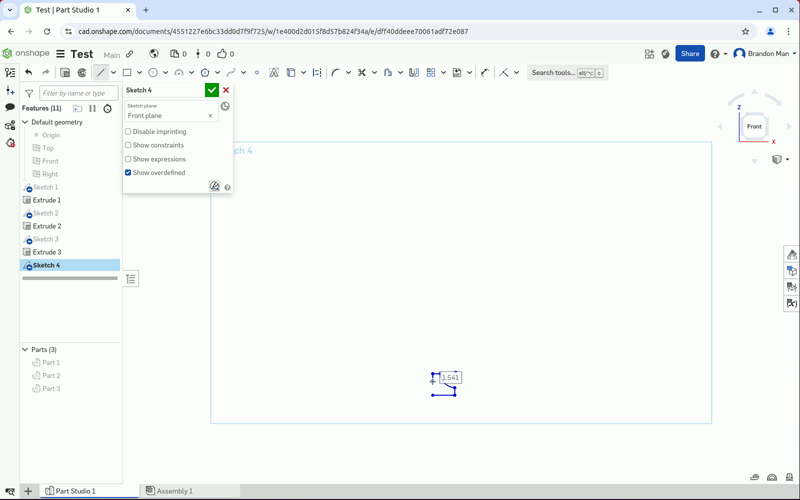
key_down(shift)
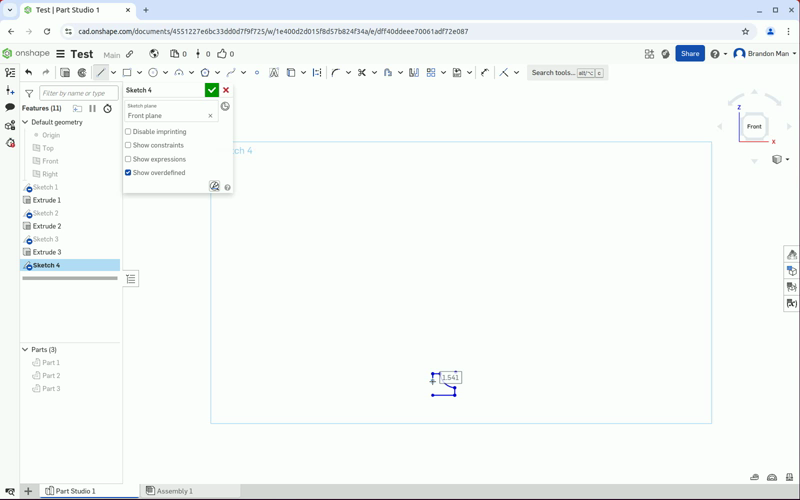
mouse_move(462, 381)
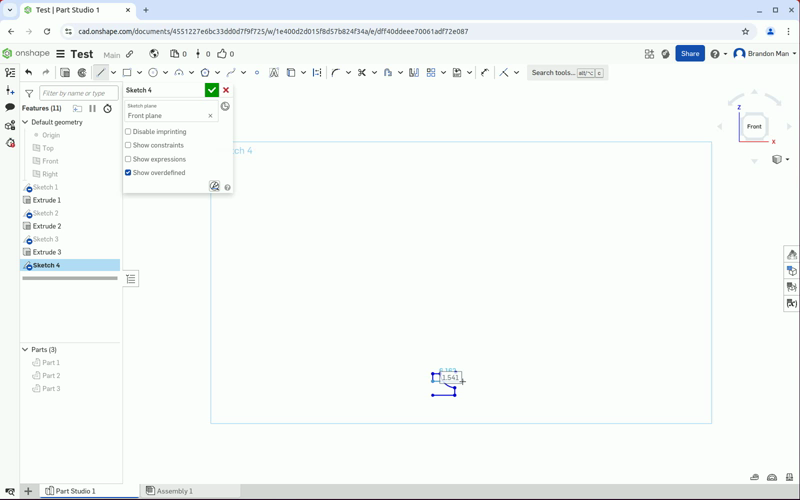
mouse_move(432, 387)
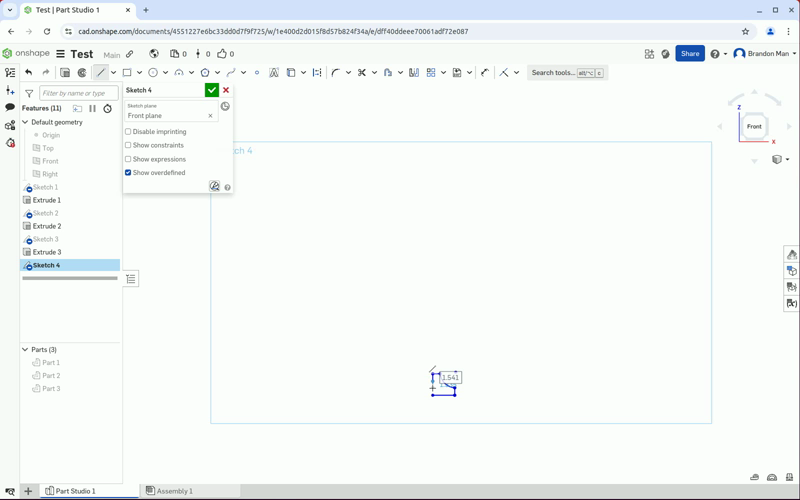
scroll(6)
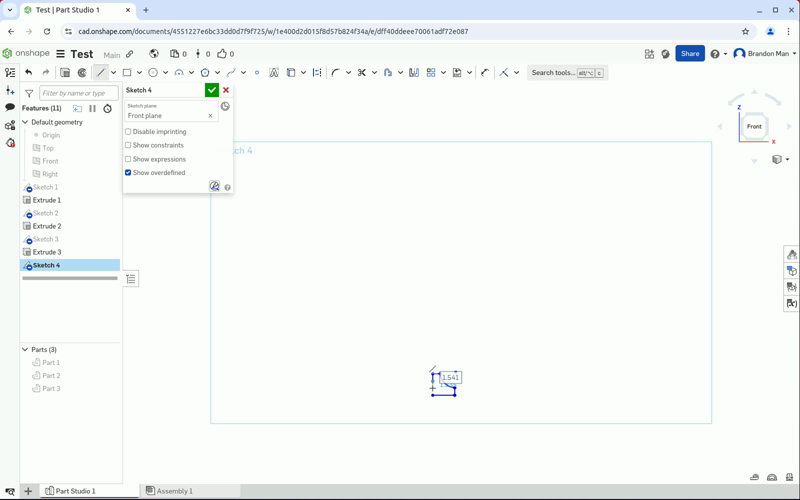
scroll(6)
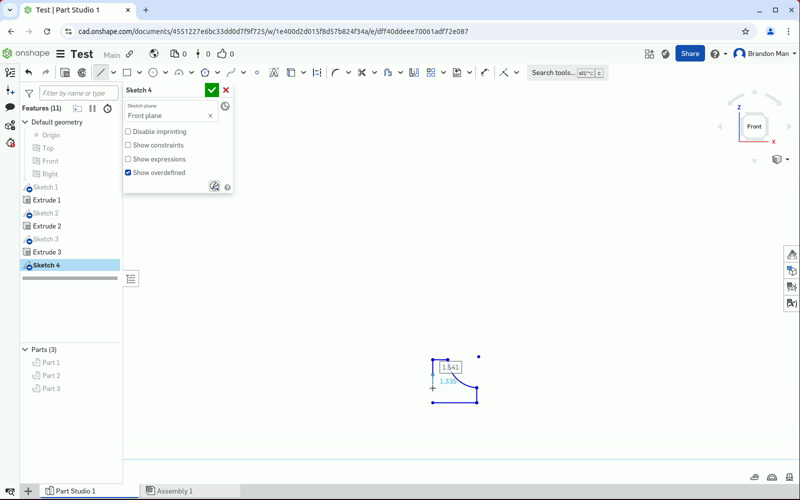
scroll(6)
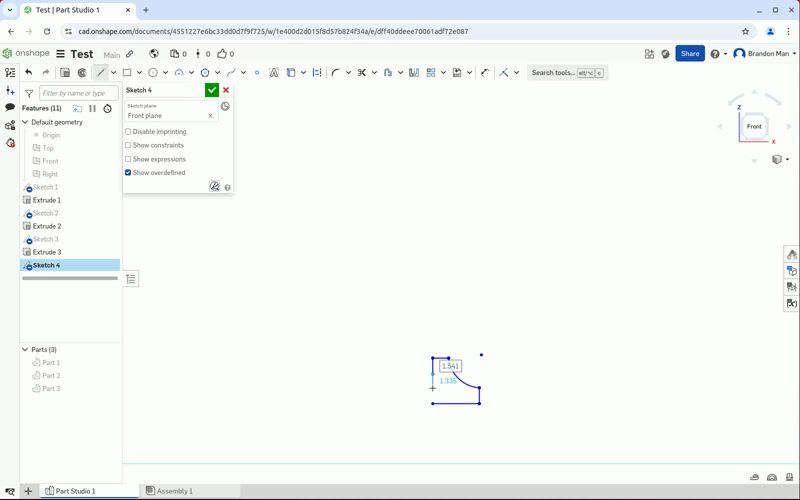
scroll(6)
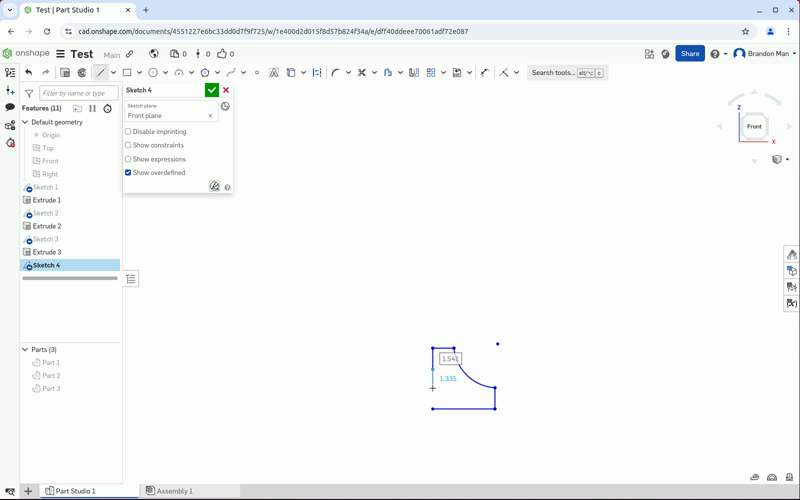
scroll(6)
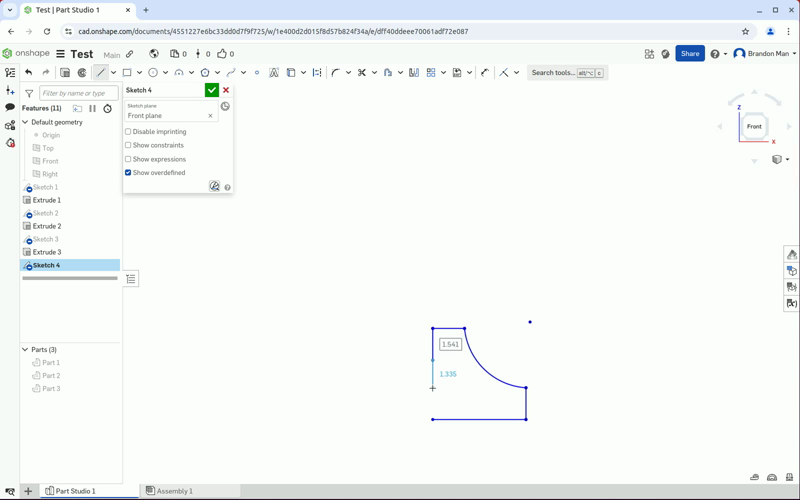
scroll(6)
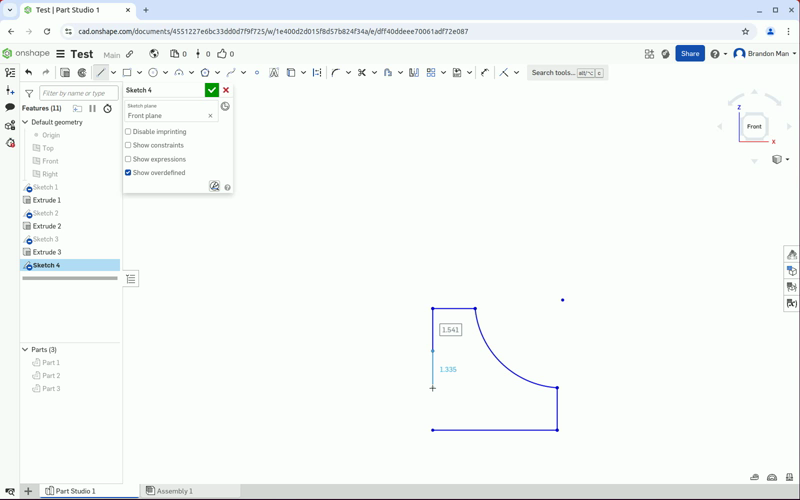
scroll(6)
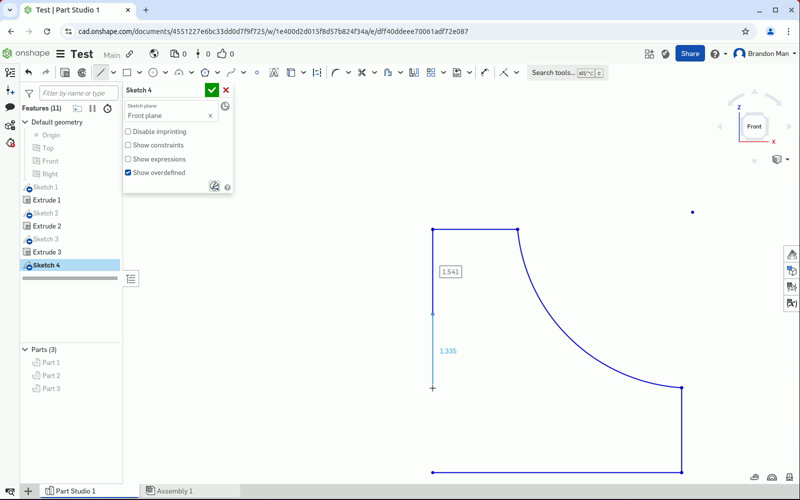
click(432, 387)
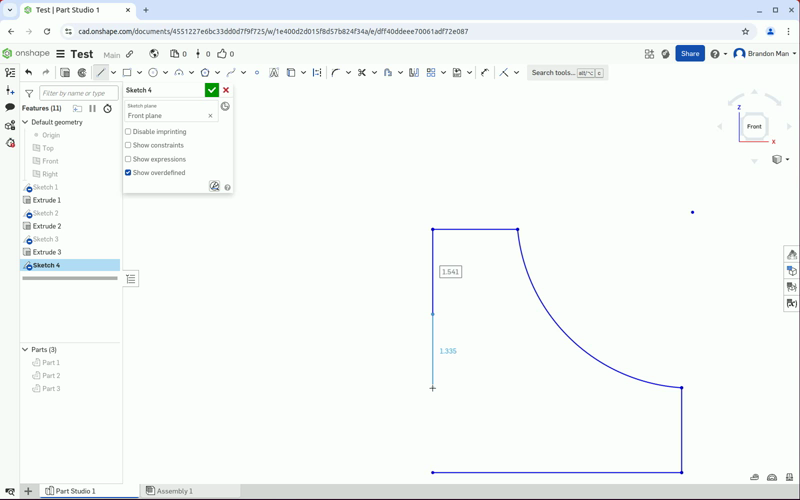
scroll(-6)
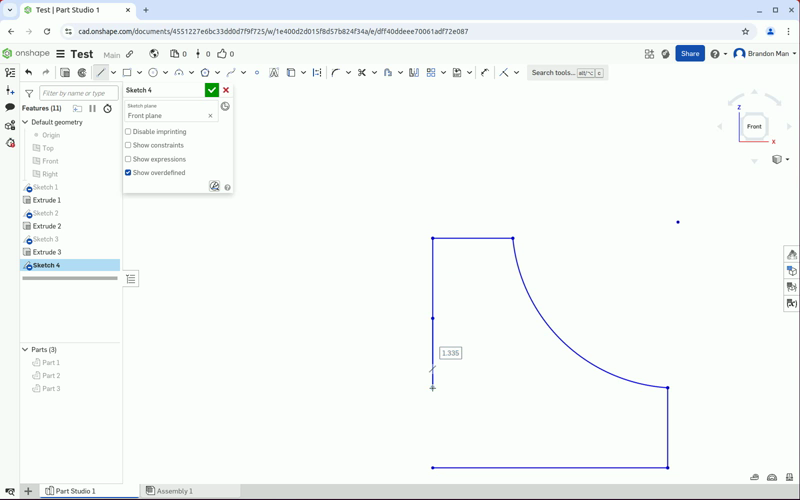
scroll(-6)
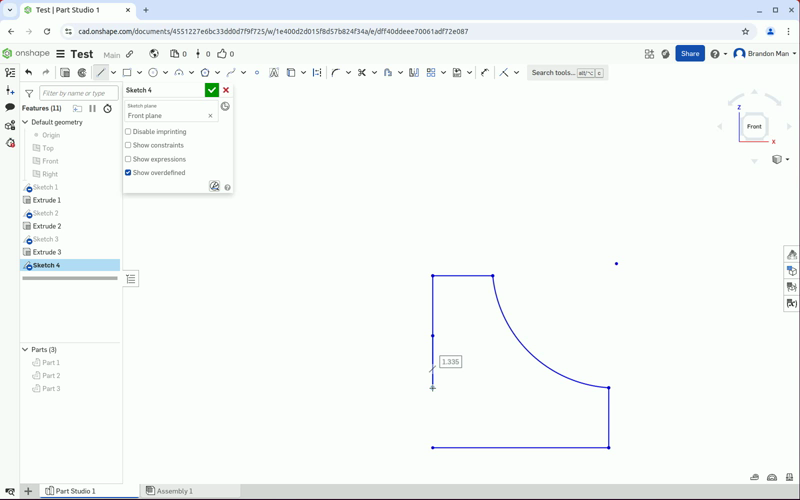
scroll(-6)
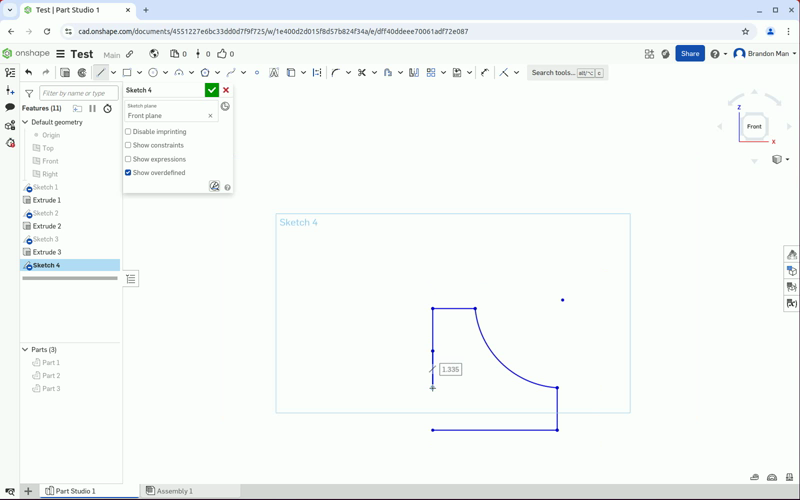
scroll(-6)
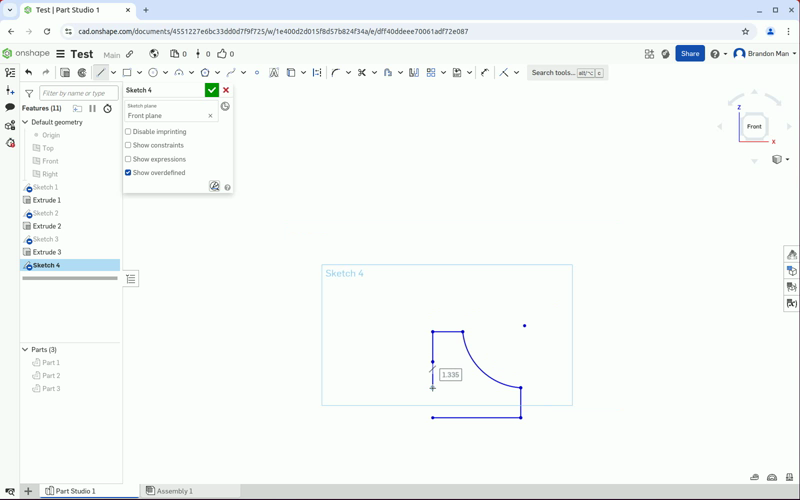
scroll(-6)
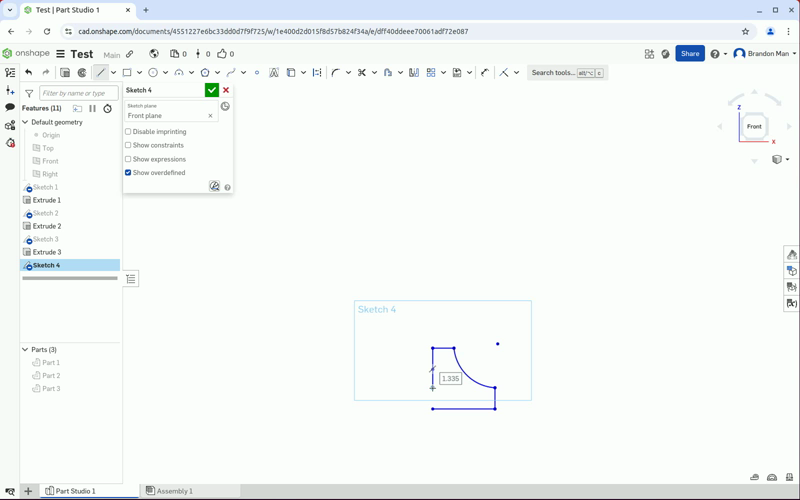
scroll(-6)
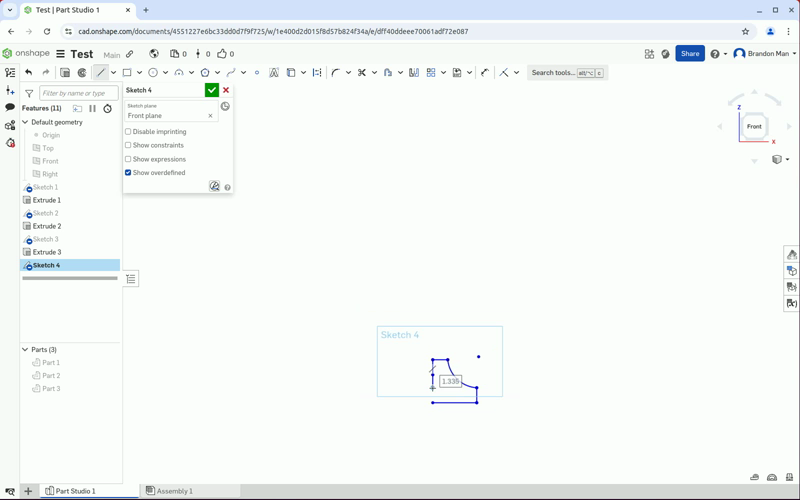
scroll(-6)
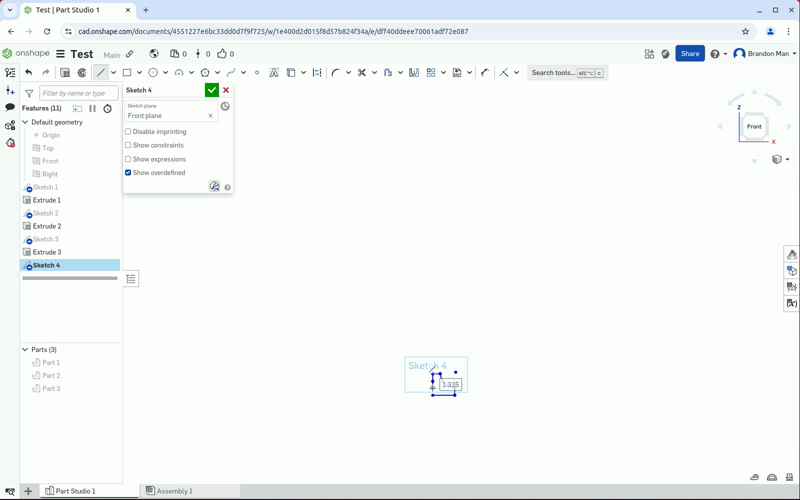
key_up(shift)
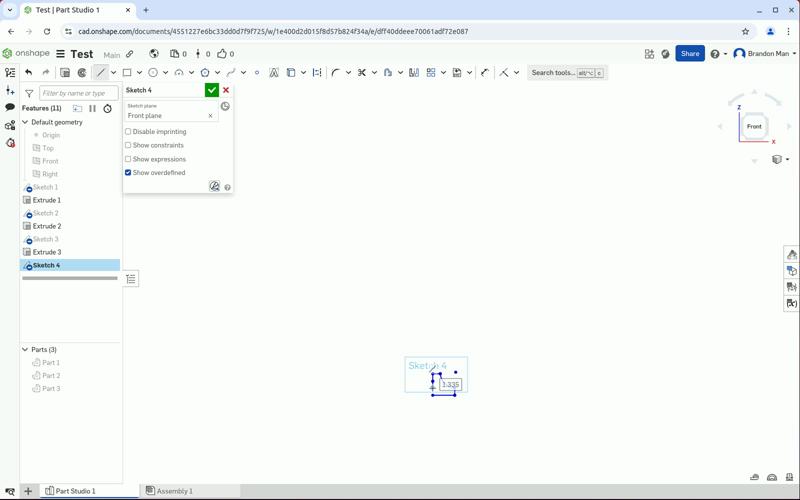
mouse_move(462, 387)
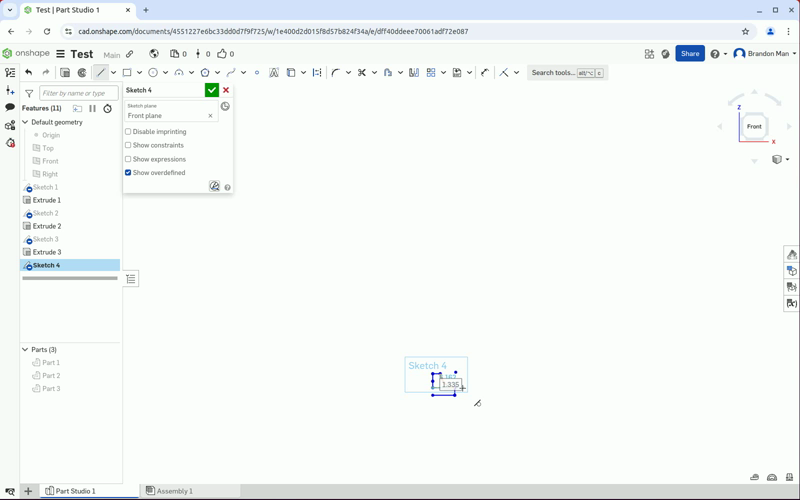
key_down(shift)
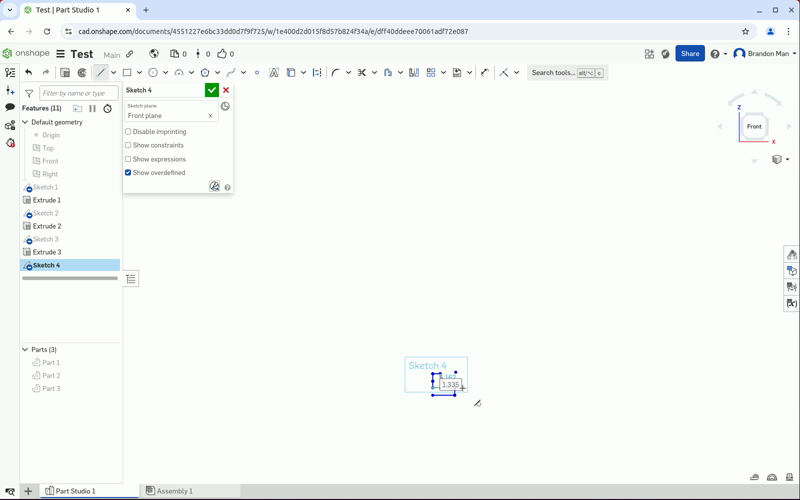
mouse_move(432, 395)
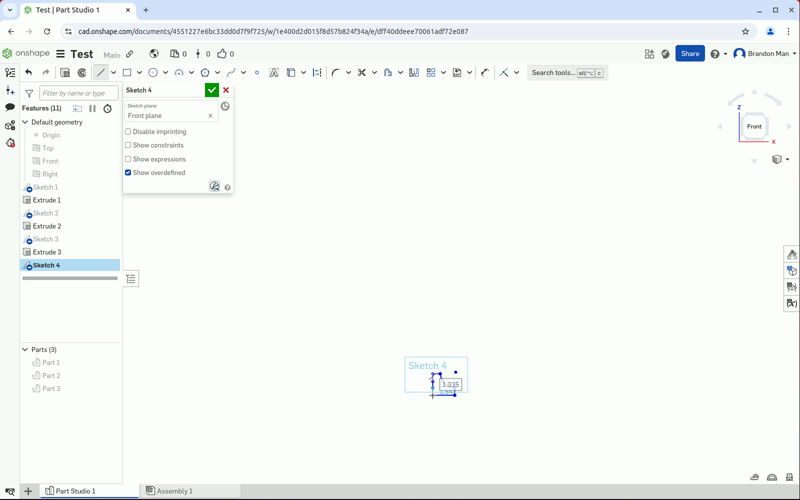
key_up(shift)
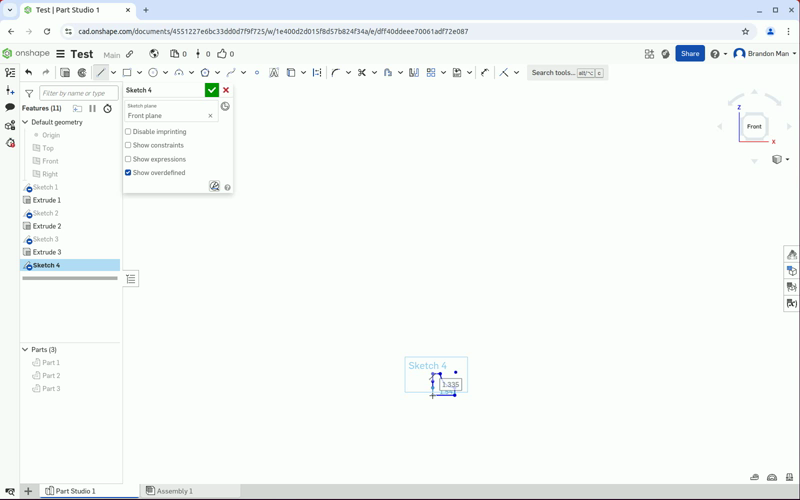
click(432, 395)
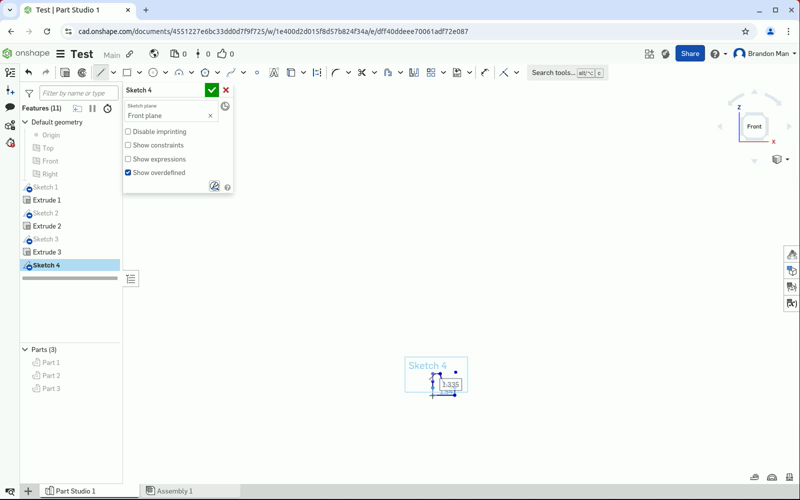
key(esc)
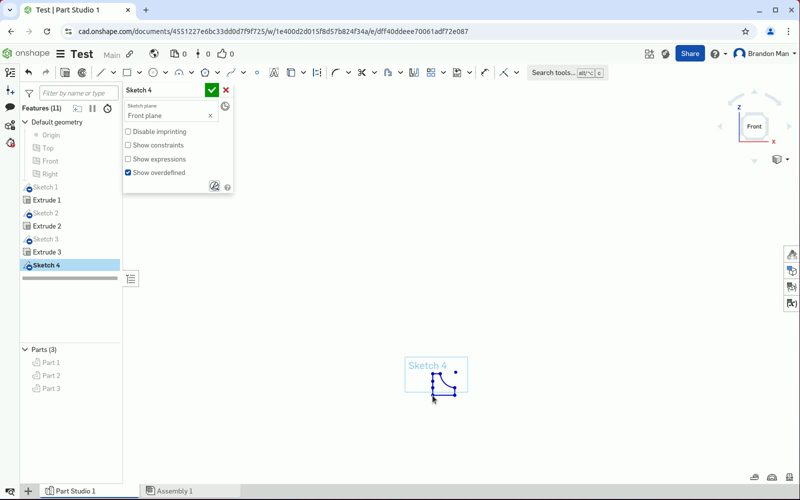
mouse_move(435, 379)
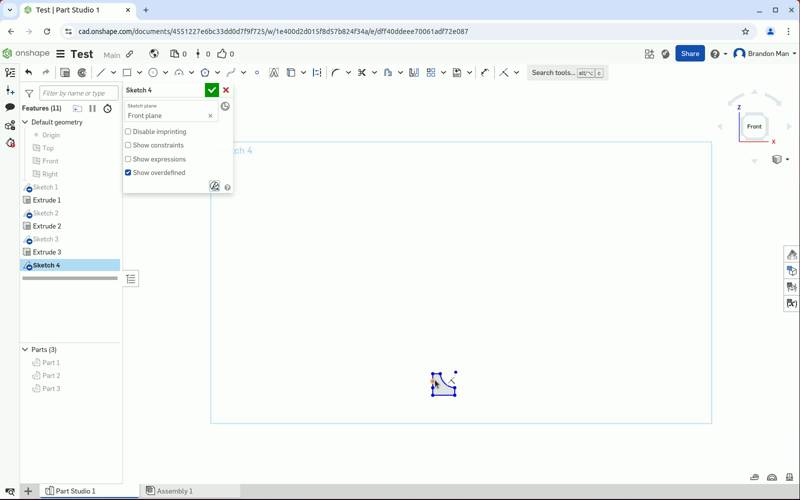
scroll(6)
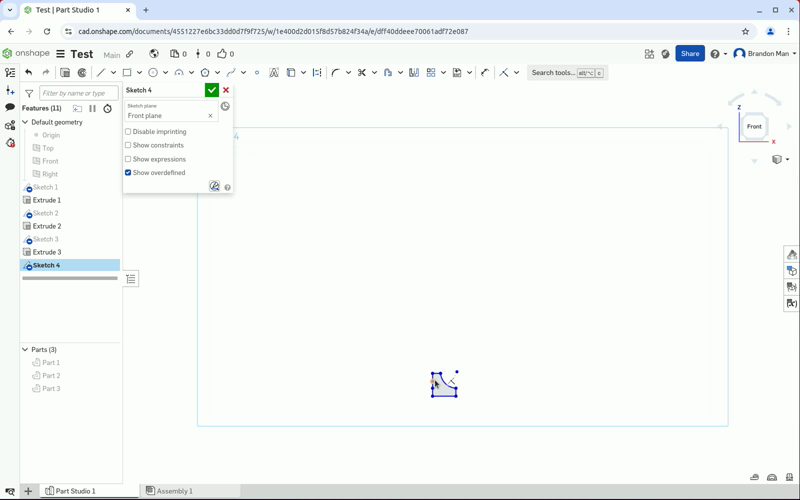
scroll(6)
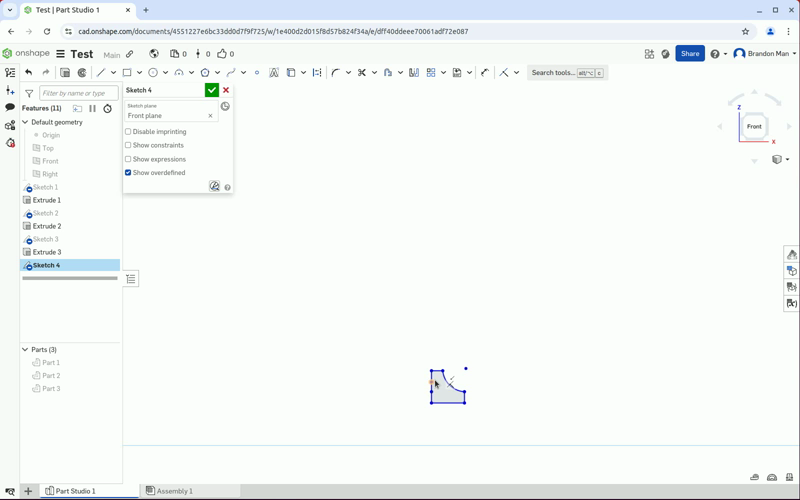
scroll(6)
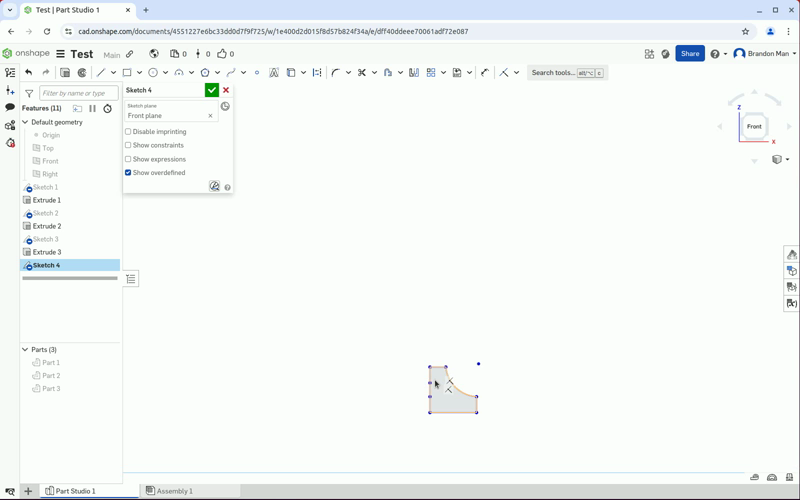
scroll(6)
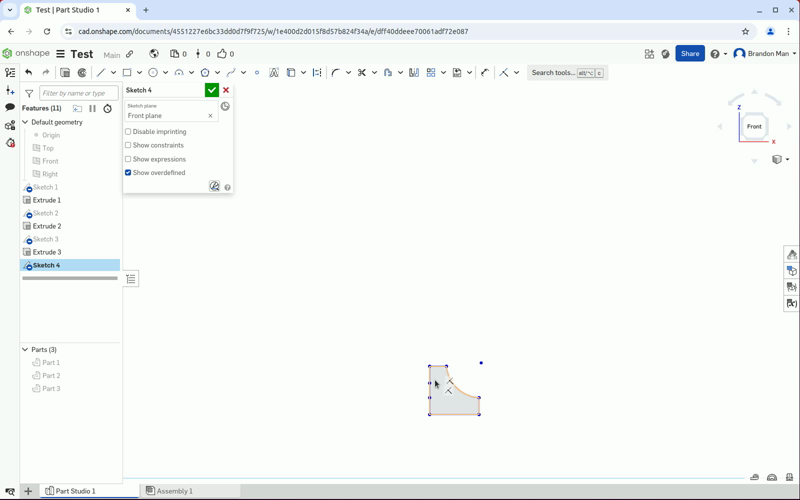
scroll(6)
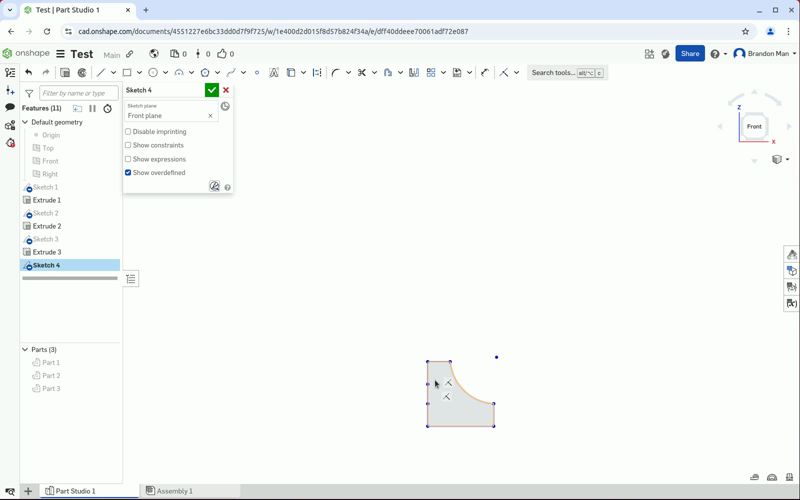
scroll(6)
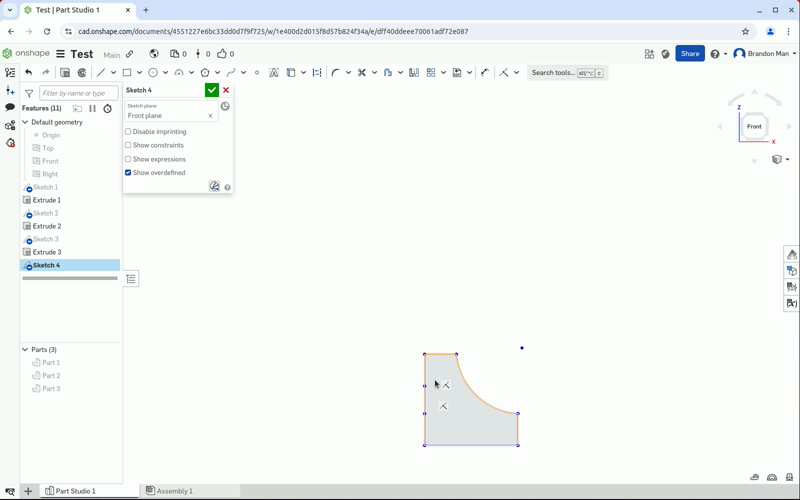
scroll(6)
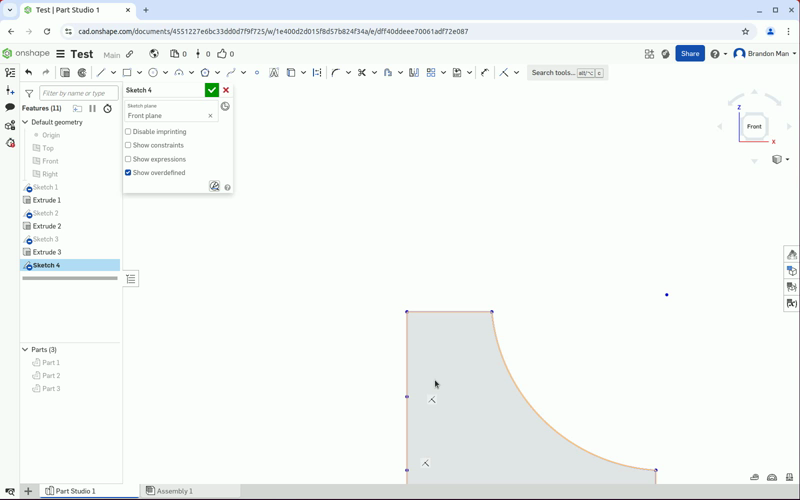
click(435, 379)
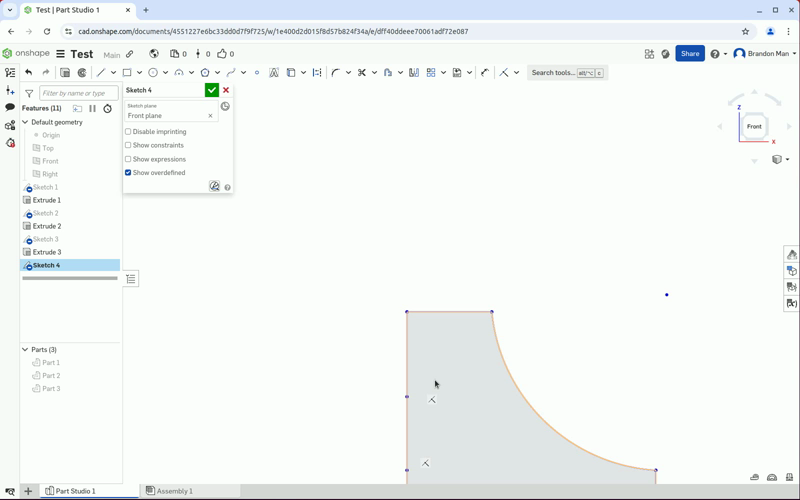
scroll(-6)
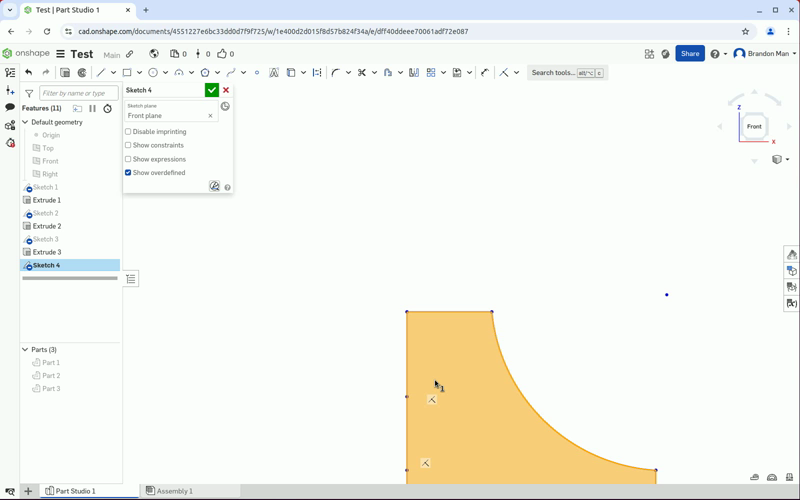
scroll(-6)
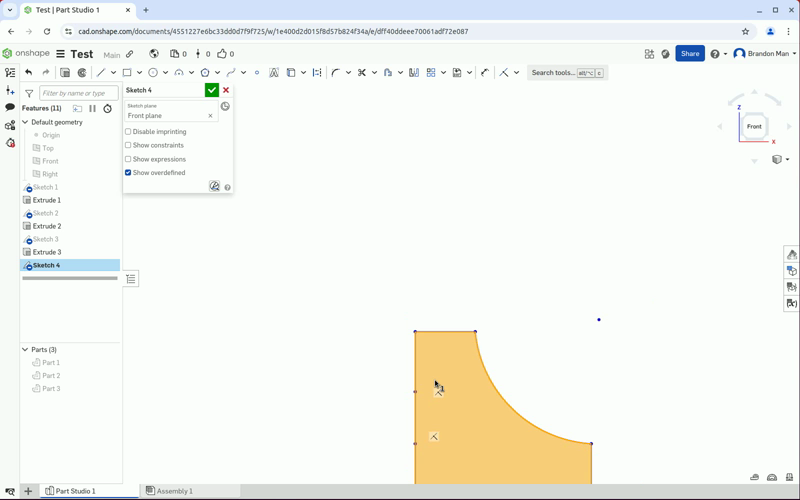
scroll(-6)
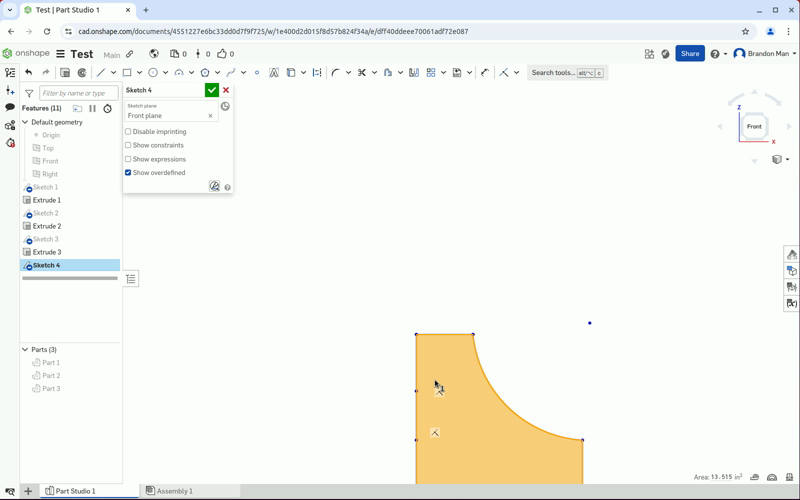
scroll(-6)
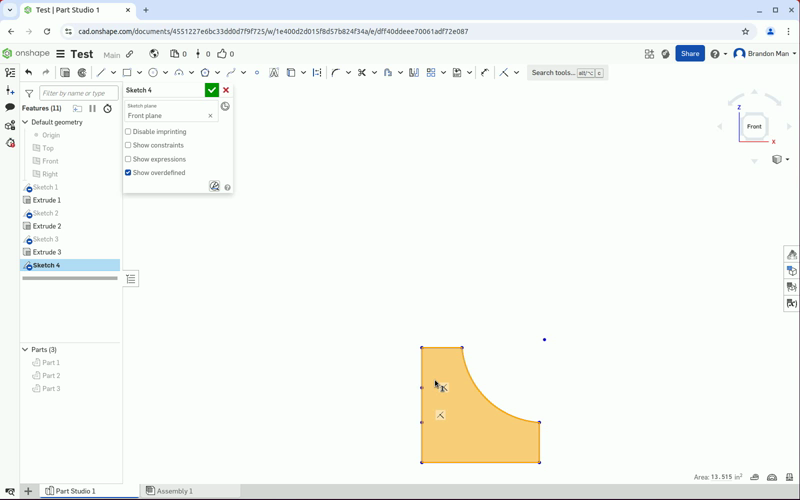
scroll(-6)
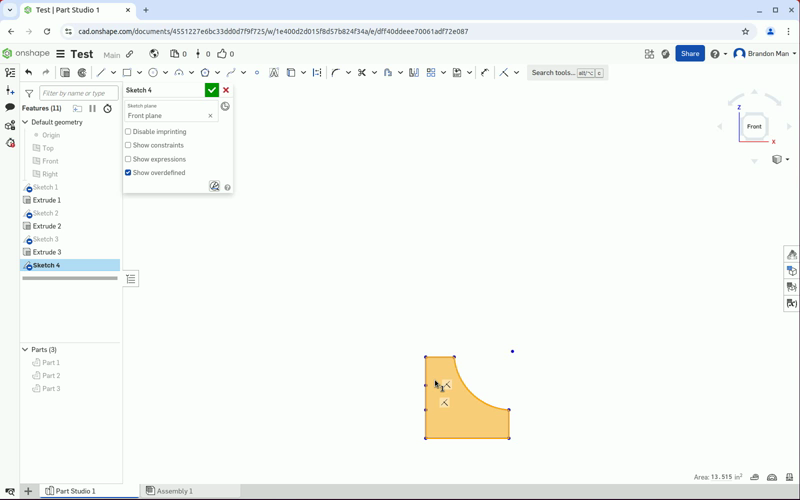
scroll(-6)
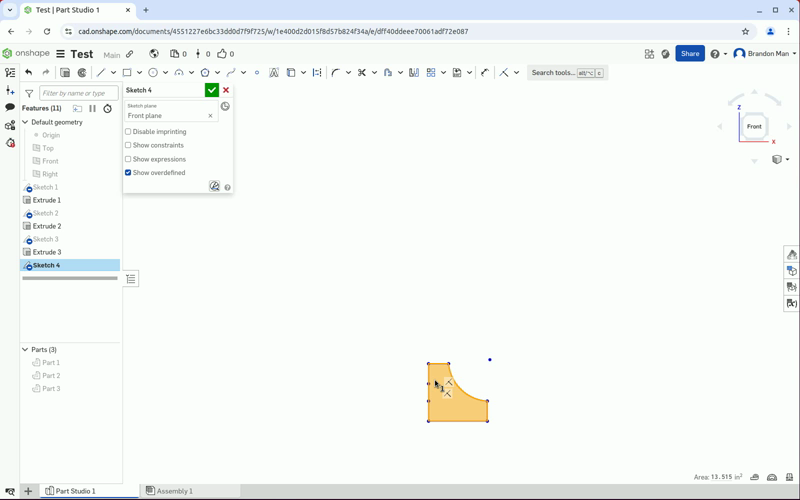
scroll(-6)
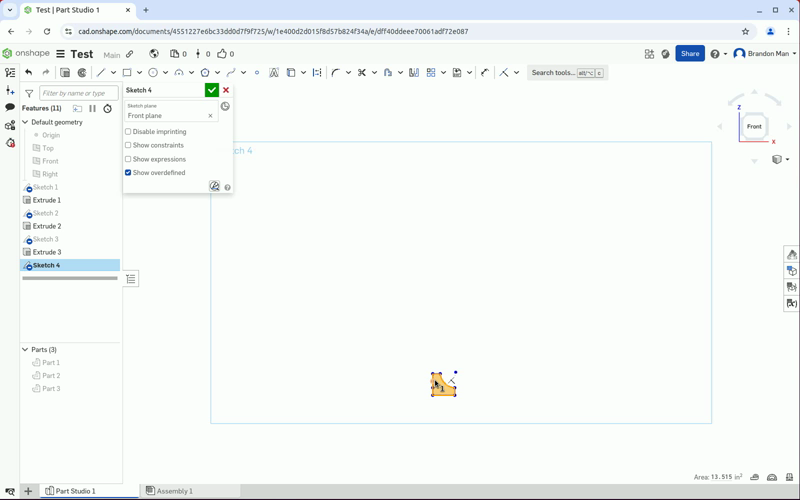
mouse_move(73, 352)
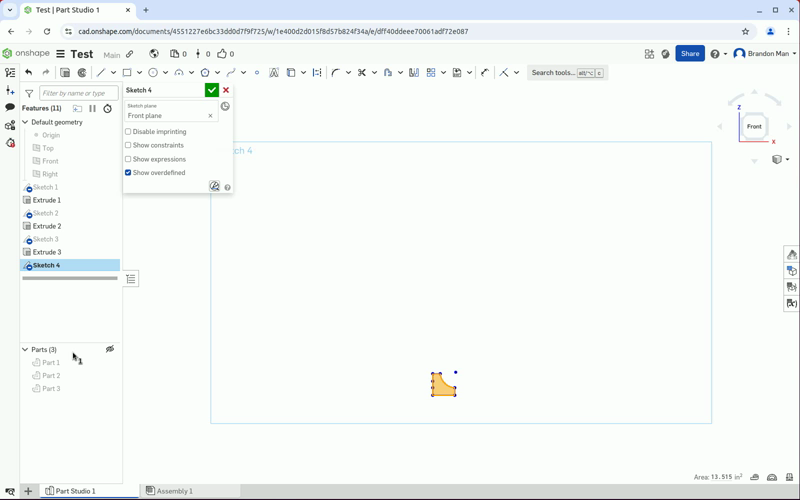
key(shift+y)
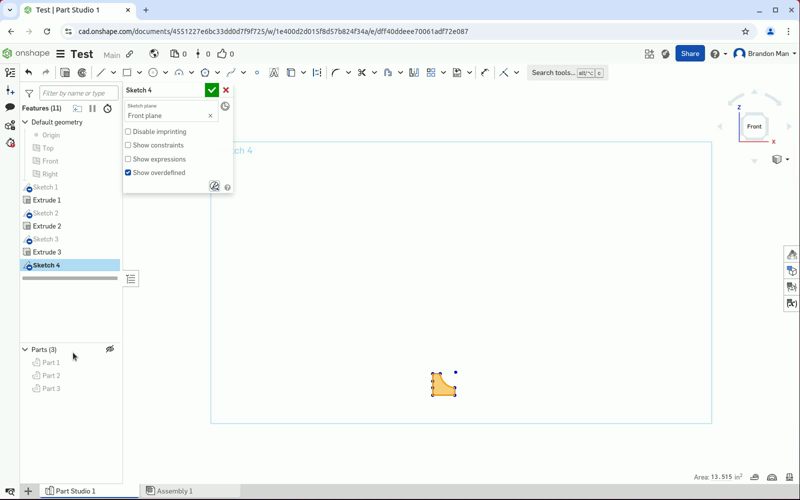
key(shift+e)
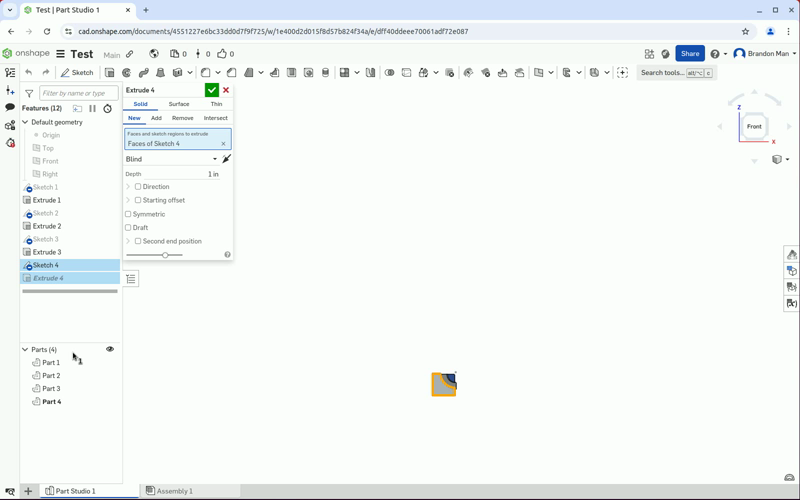
mouse_move(143, 106)
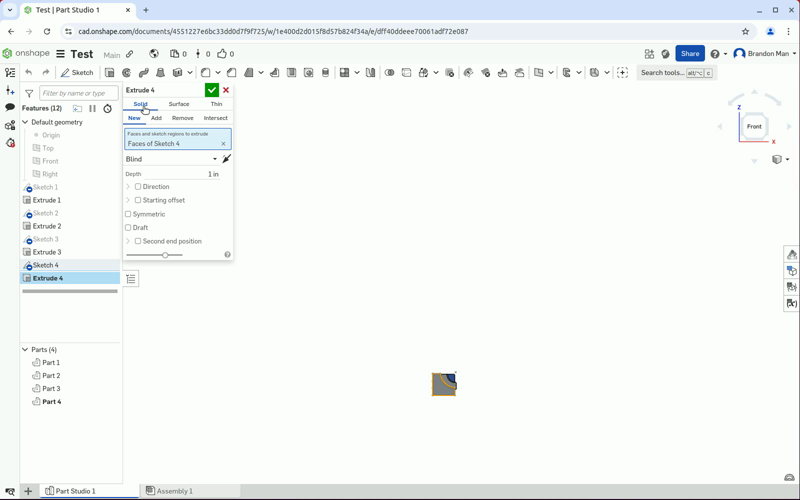
click(143, 106)
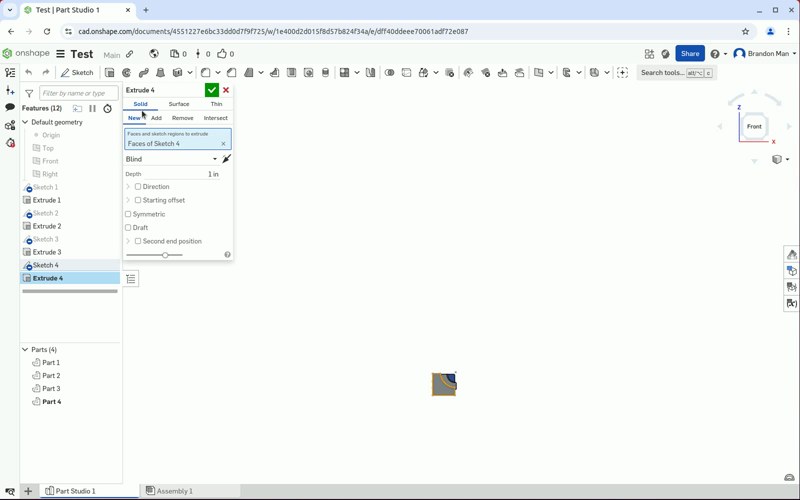
mouse_move(137, 120)
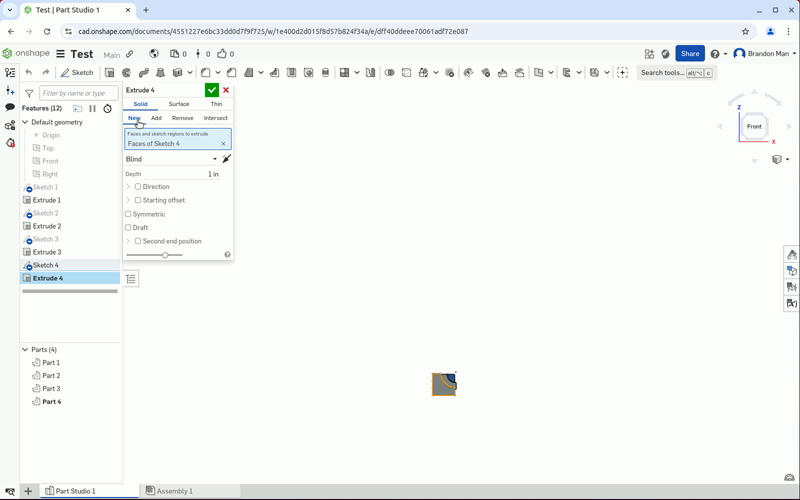
click(137, 120)
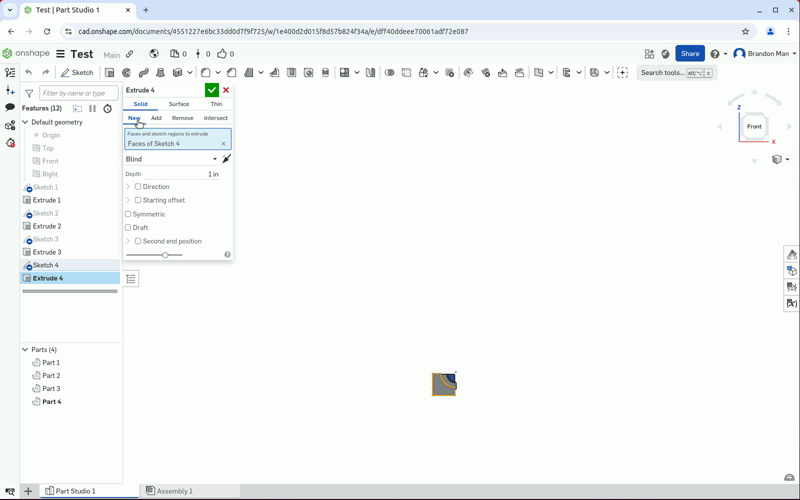
key(tab, 4)
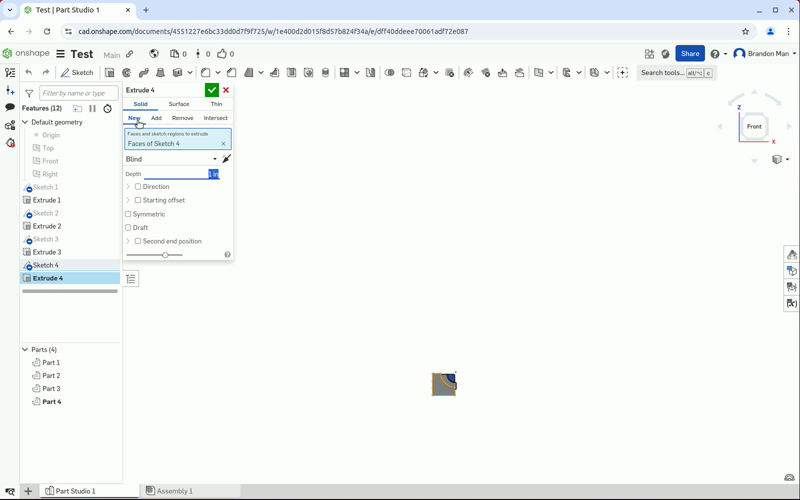
text(0.241)
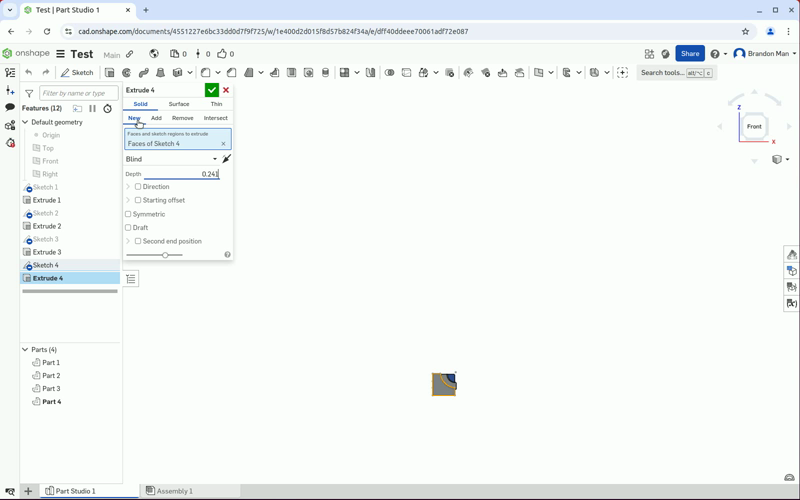
key(enter)
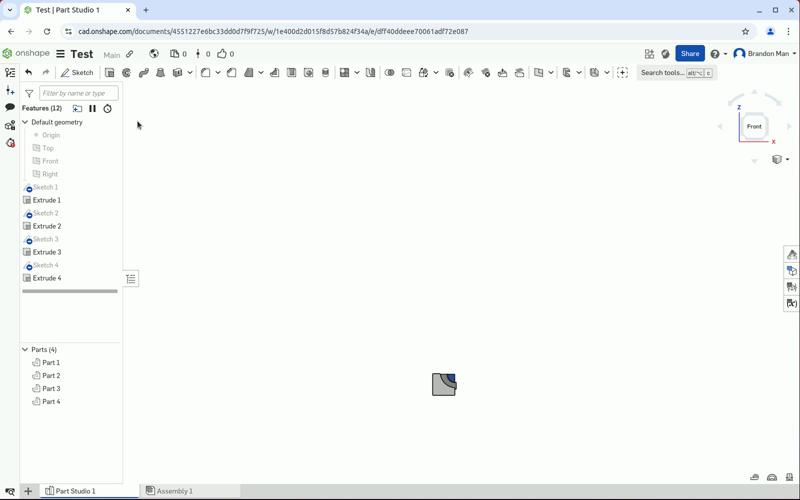
key(shift+h)
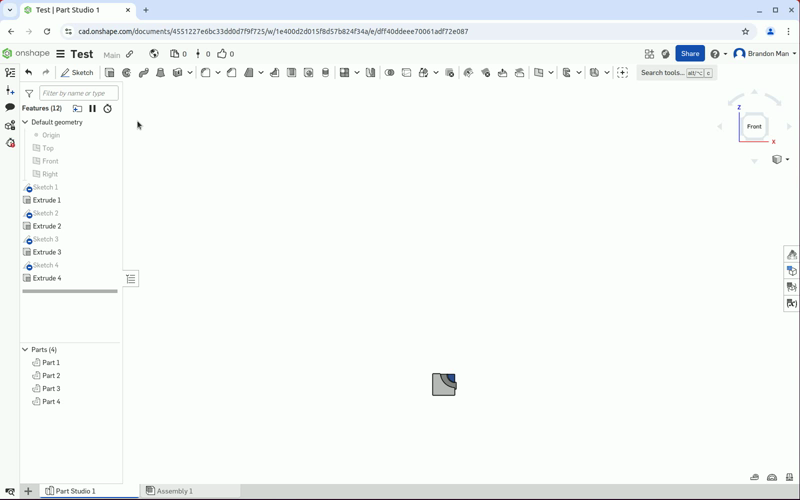
key(shift+h)
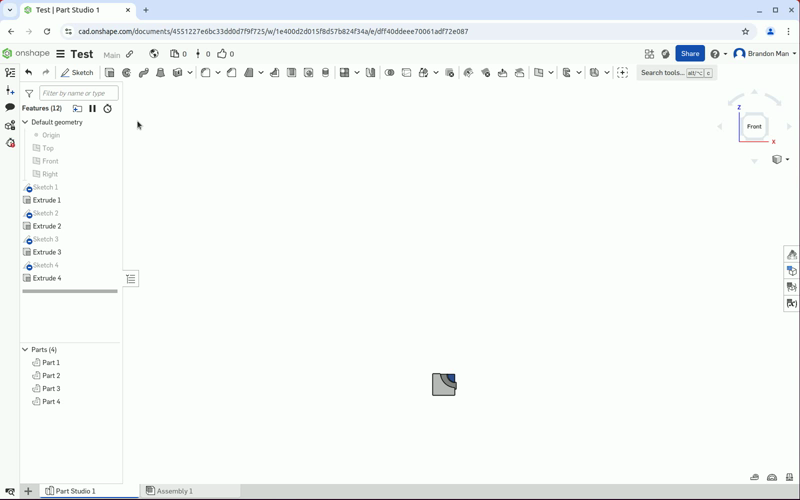
mouse_move(73, 189)
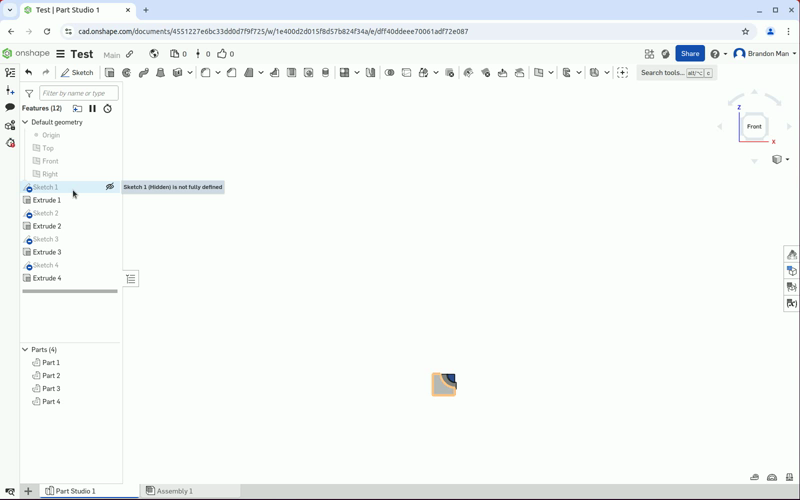
click(73, 189)
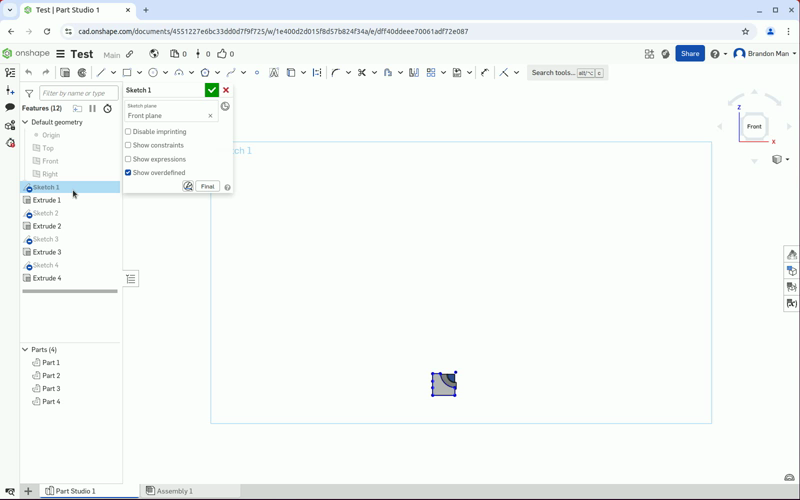
mouse_move(229, 92)
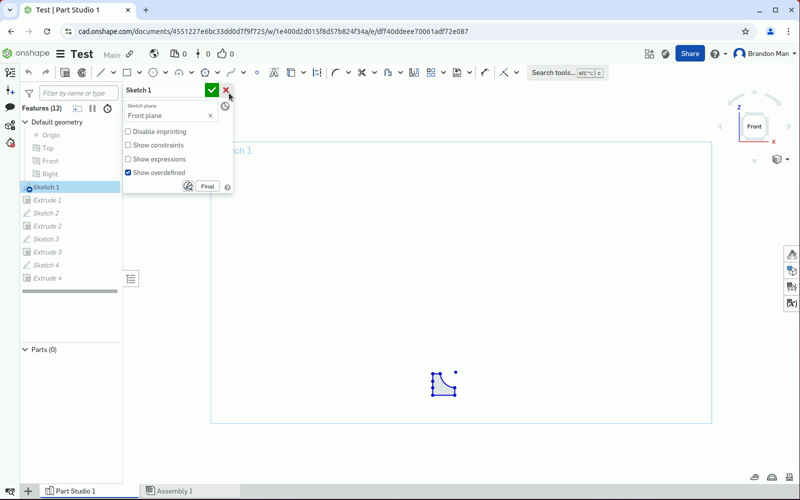
click(229, 92)
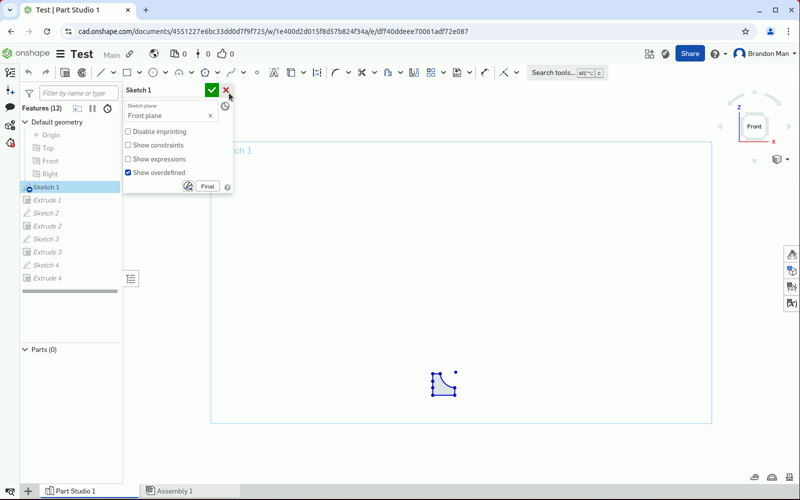
key(shift+s)
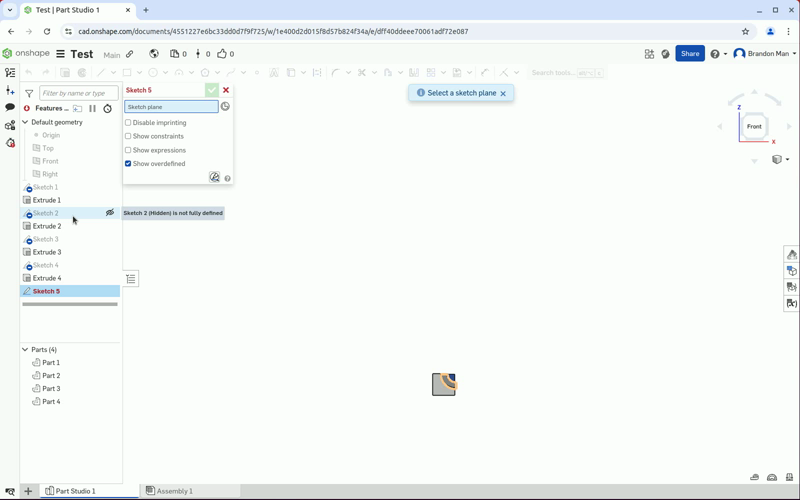
scroll(3)
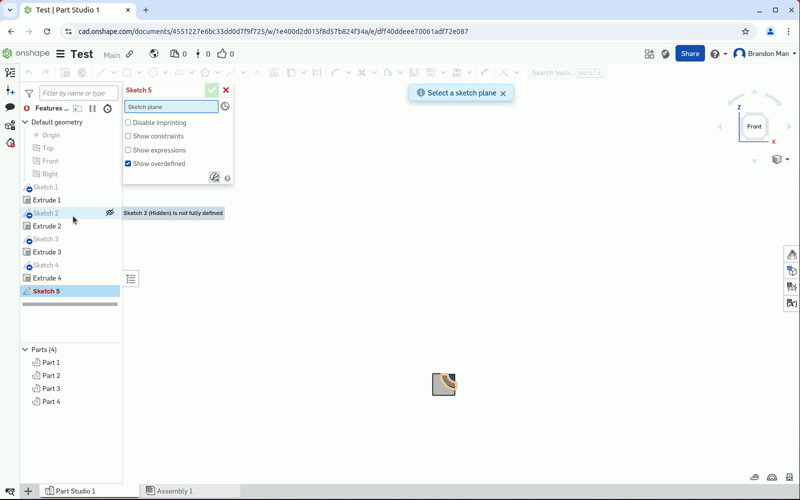
mouse_move(73, 163)
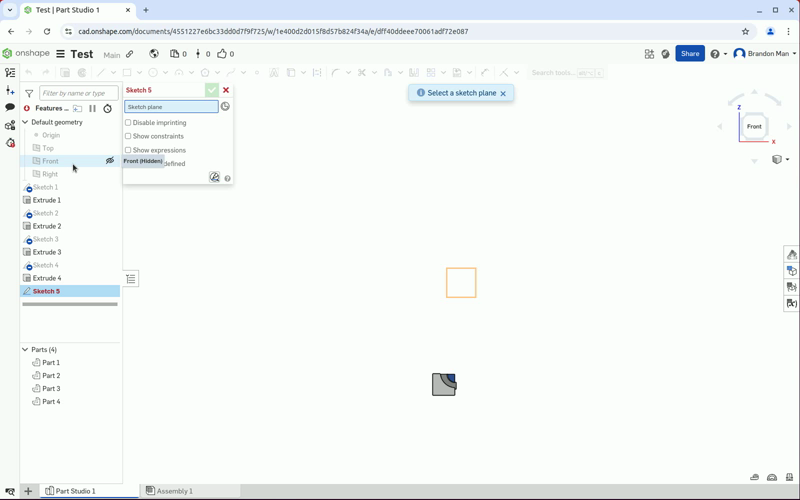
click(73, 163)
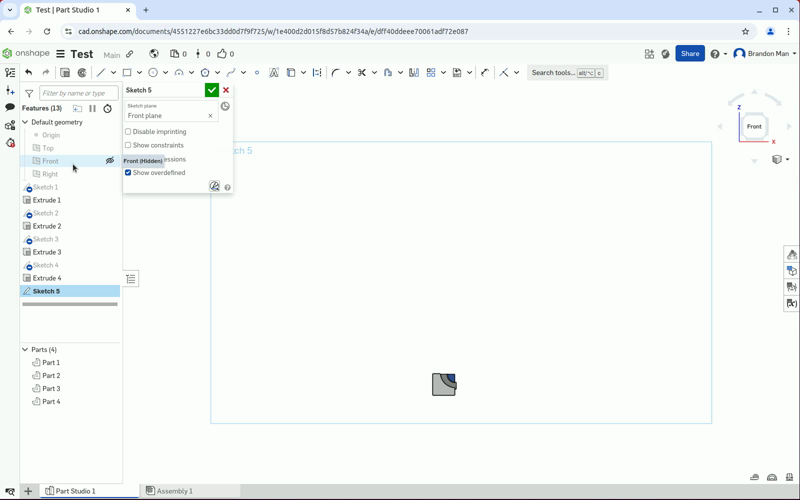
mouse_move(73, 352)
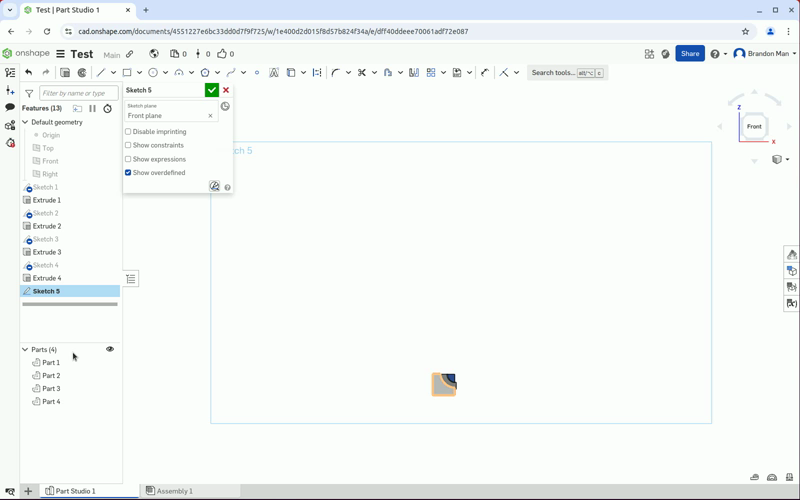
key(y)
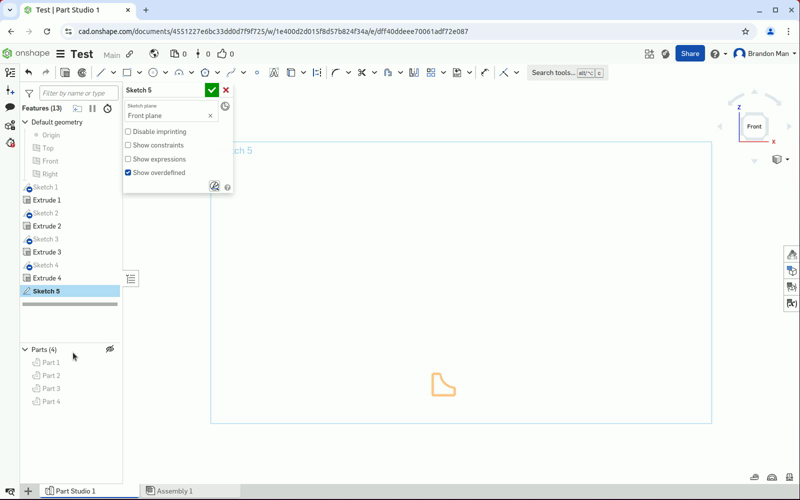
key(a)
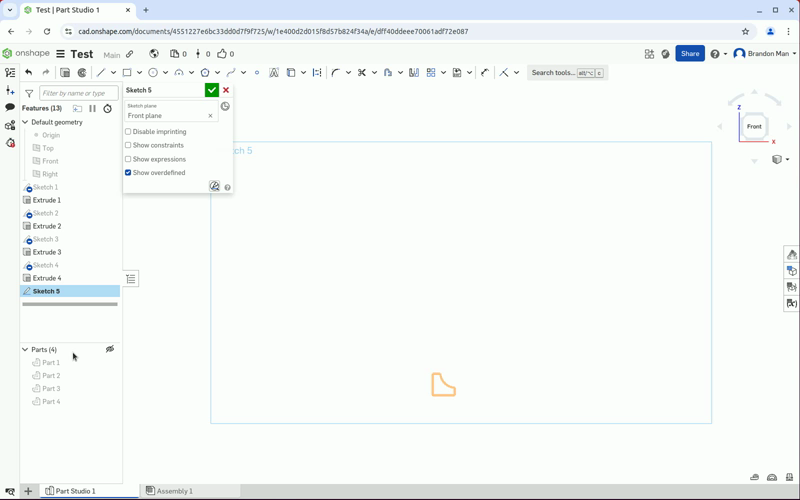
key_down(shift)
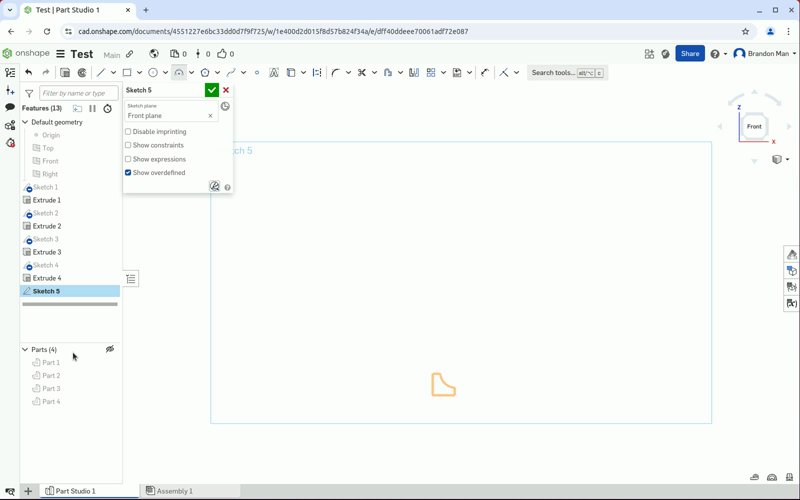
mouse_move(446, 374)
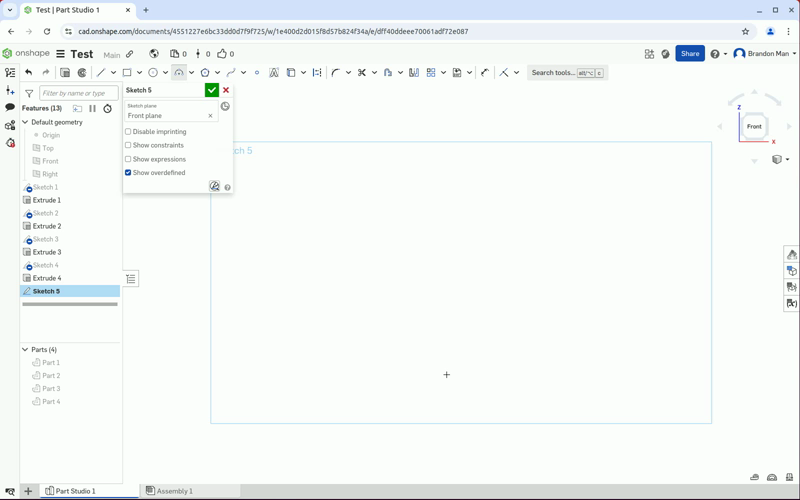
click(446, 374)
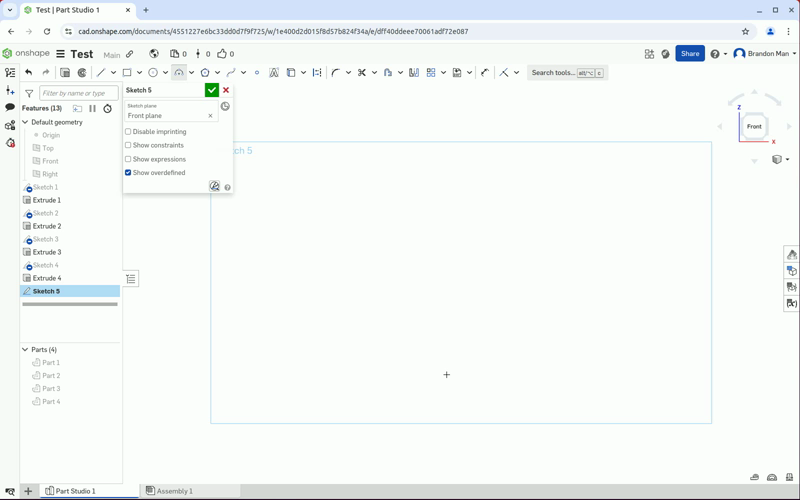
key_up(shift)
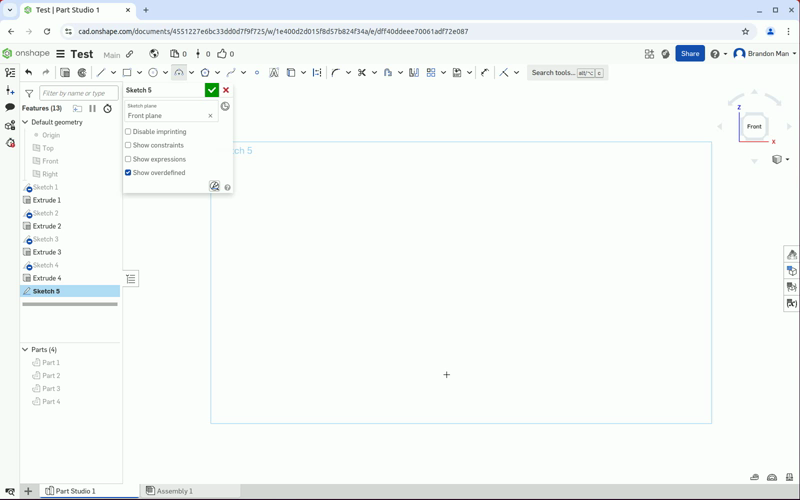
key_down(shift)
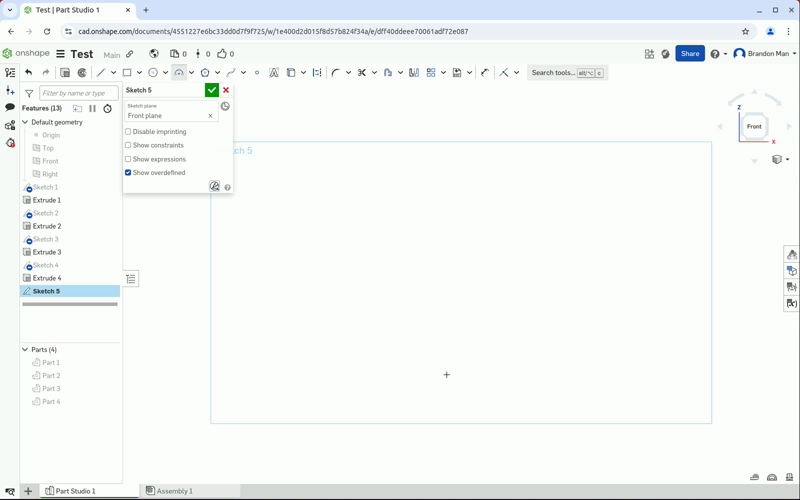
mouse_move(454, 382)
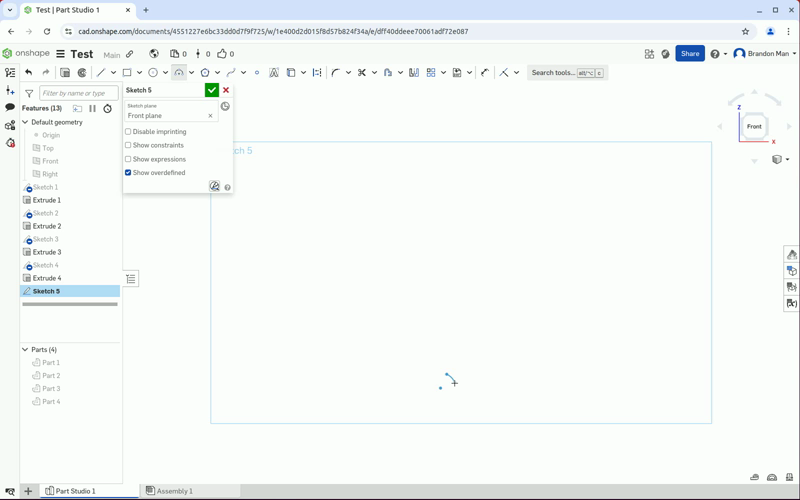
click(454, 382)
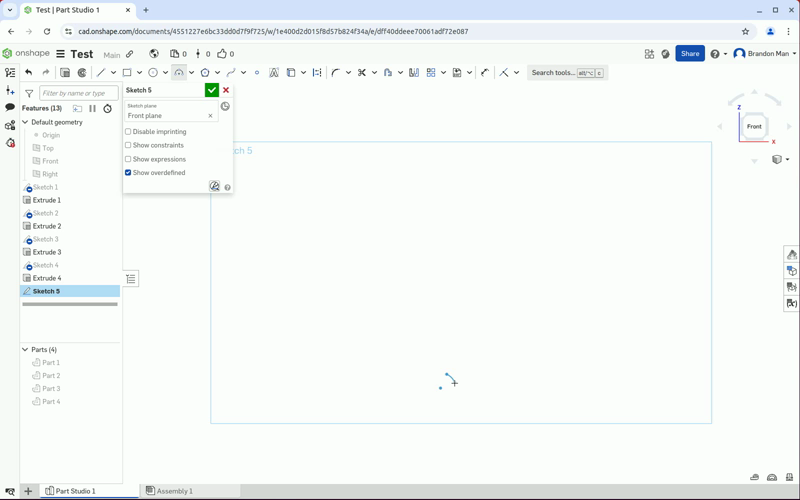
mouse_move(449, 380)
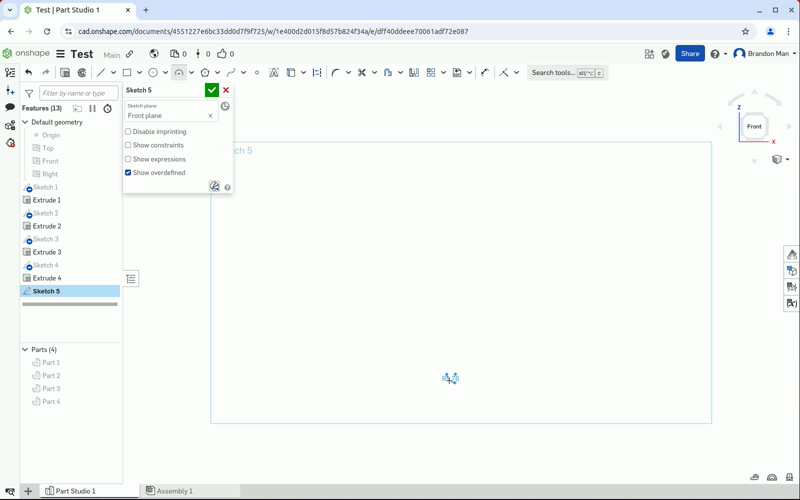
click(449, 380)
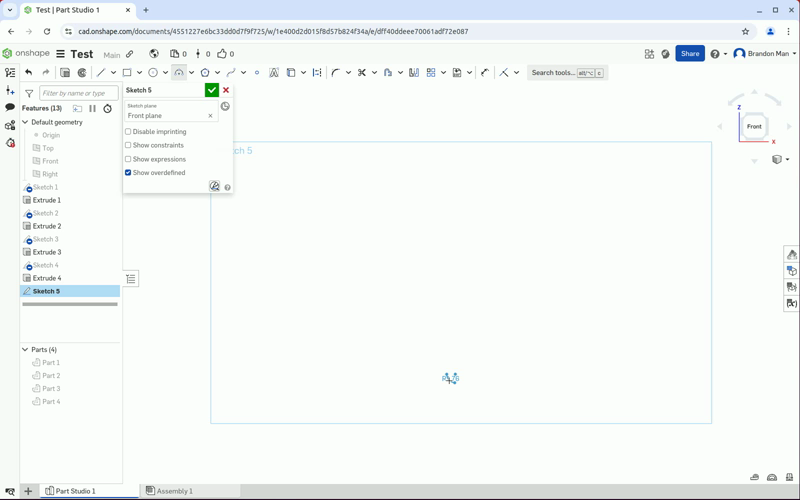
key_up(shift)
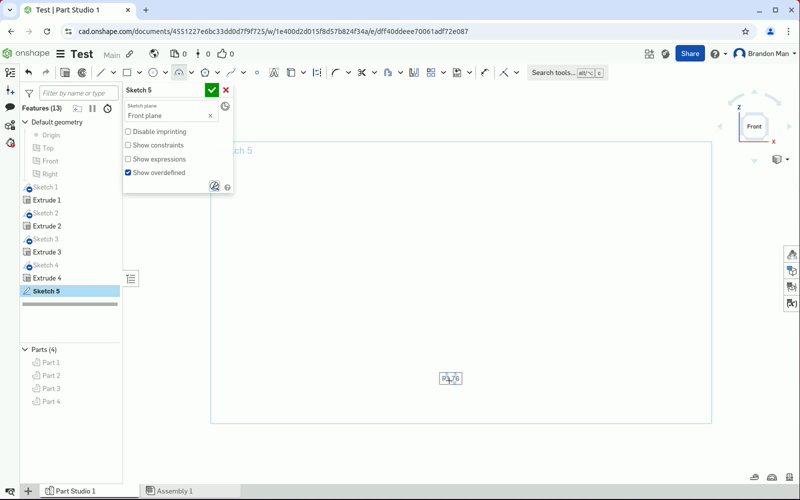
key(esc)
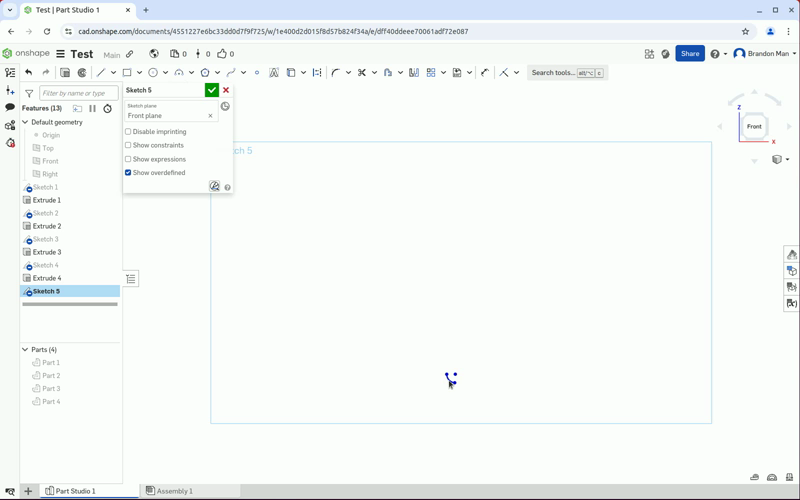
key(l)
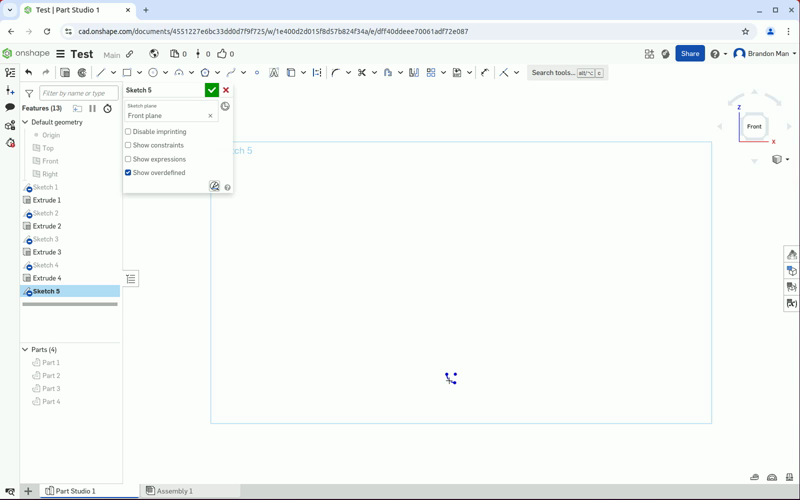
mouse_move(454, 382)
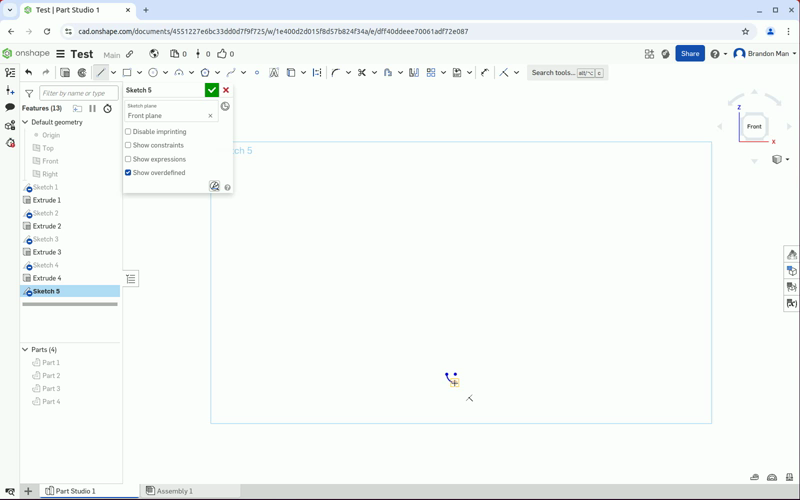
click(454, 382)
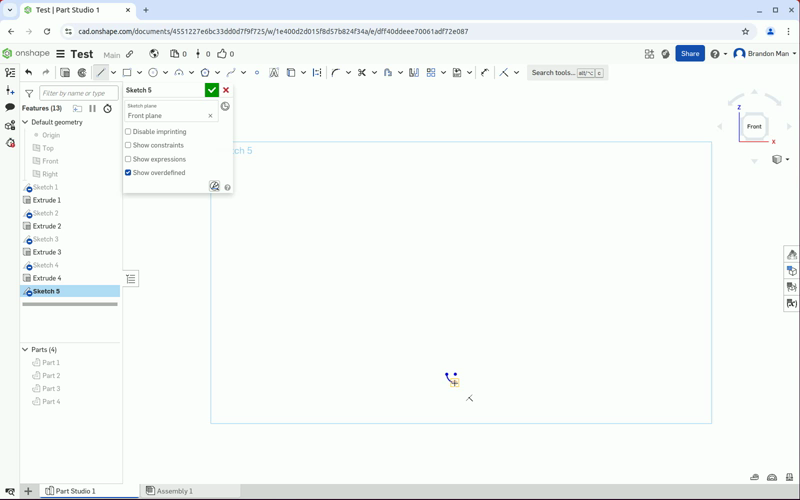
key_down(shift)
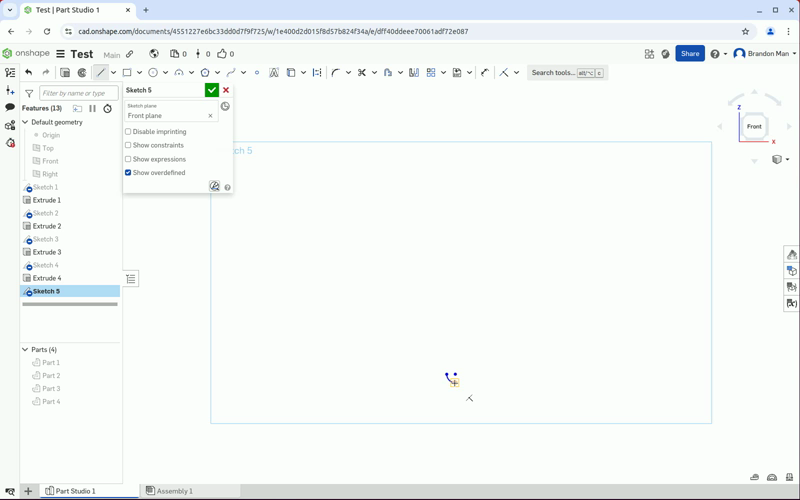
mouse_move(484, 382)
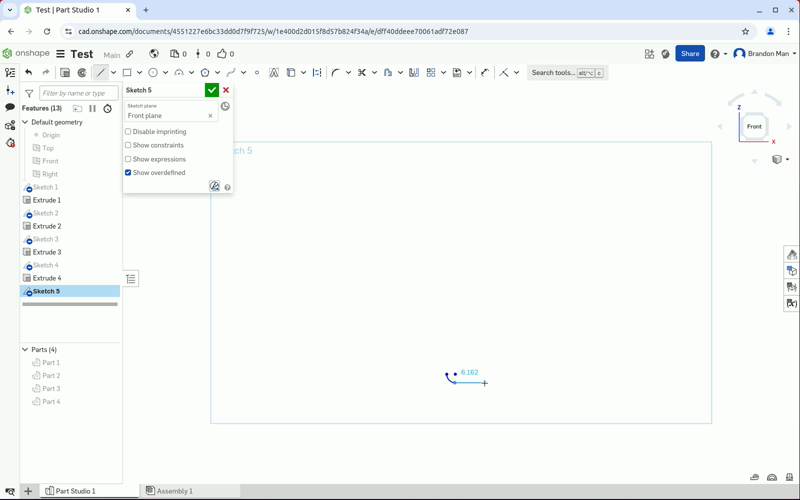
mouse_move(454, 374)
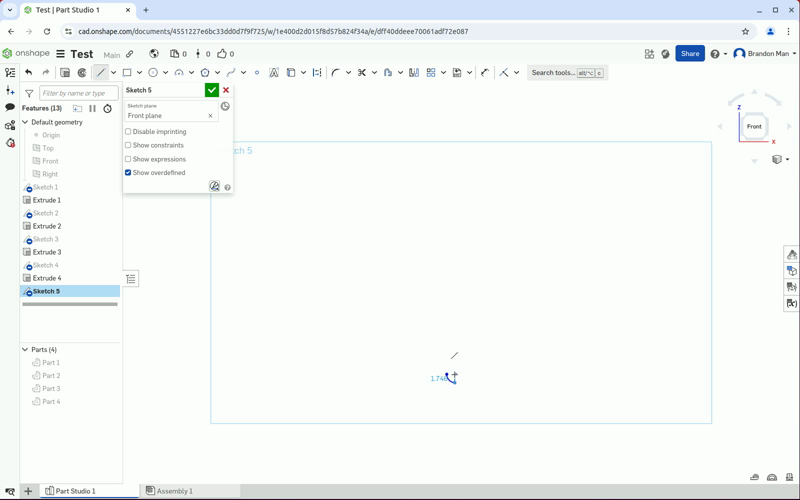
click(454, 374)
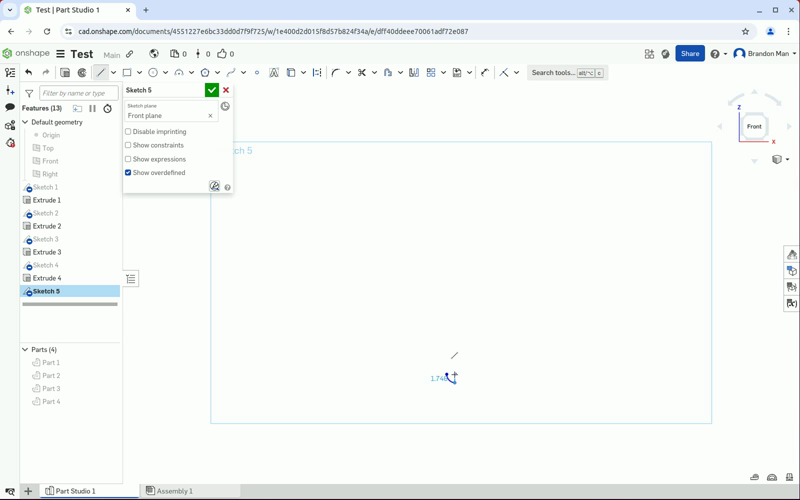
key_up(shift)
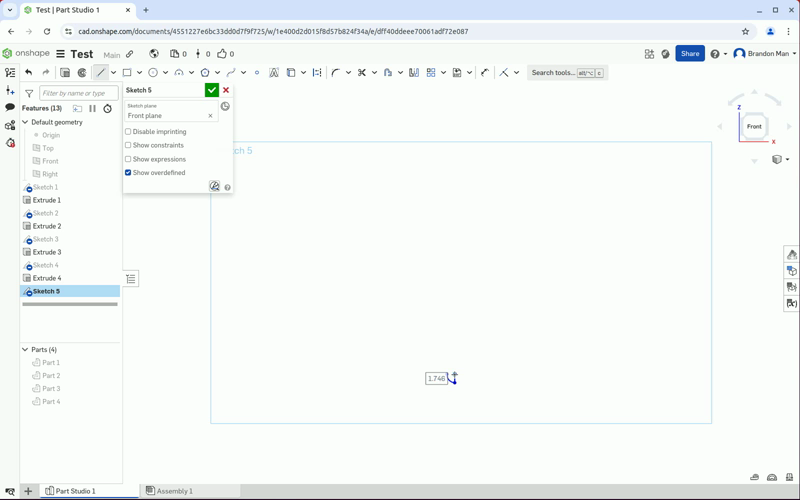
mouse_move(484, 374)
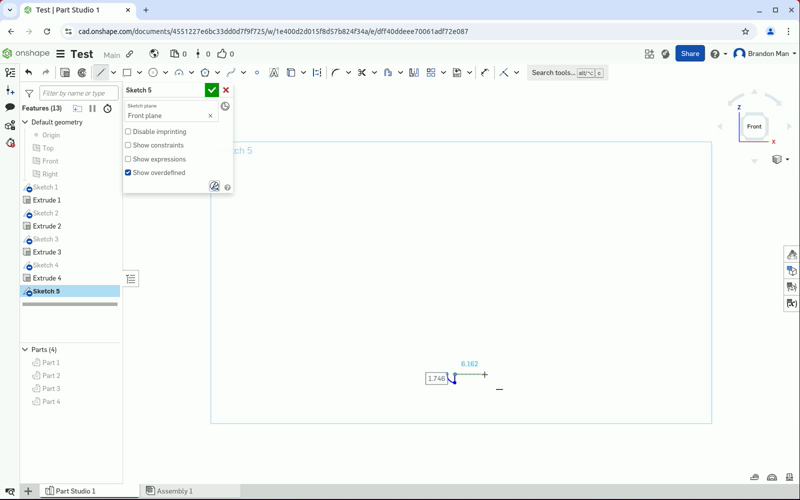
key_down(shift)
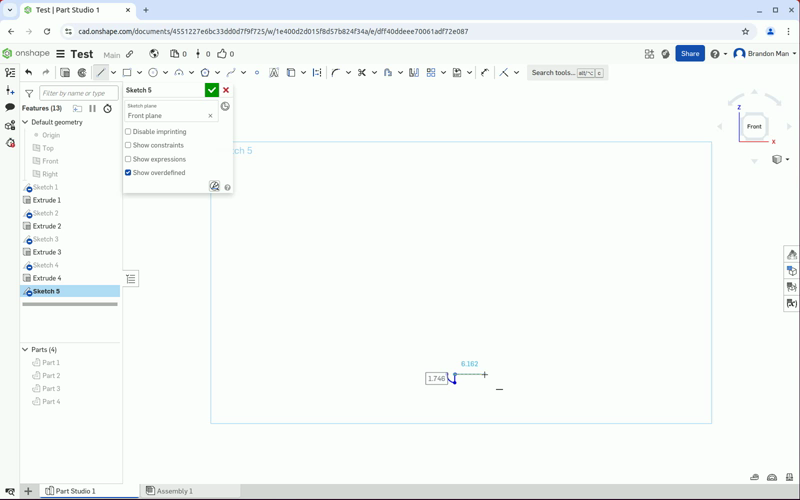
mouse_move(446, 374)
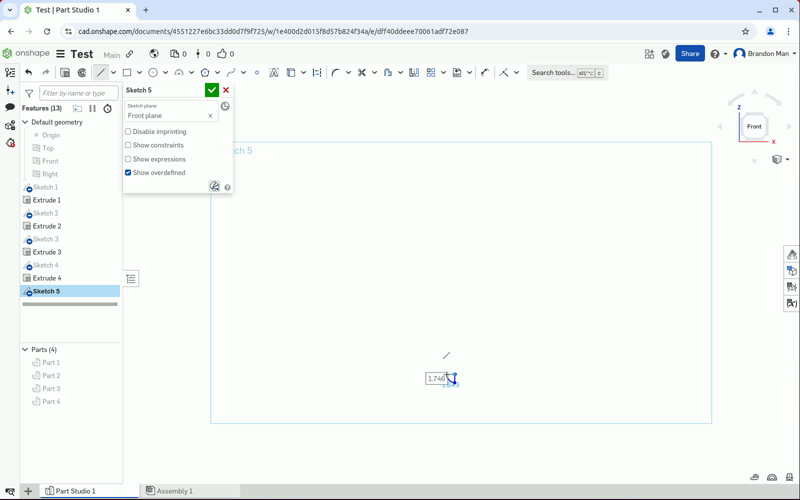
key_up(shift)
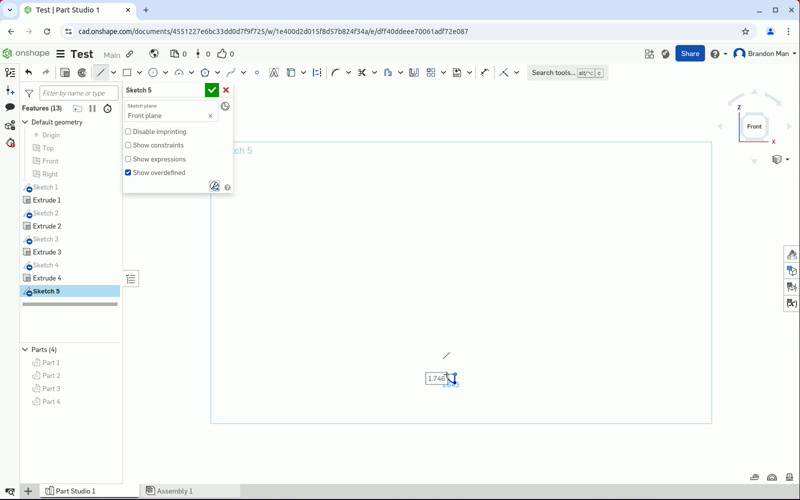
click(446, 374)
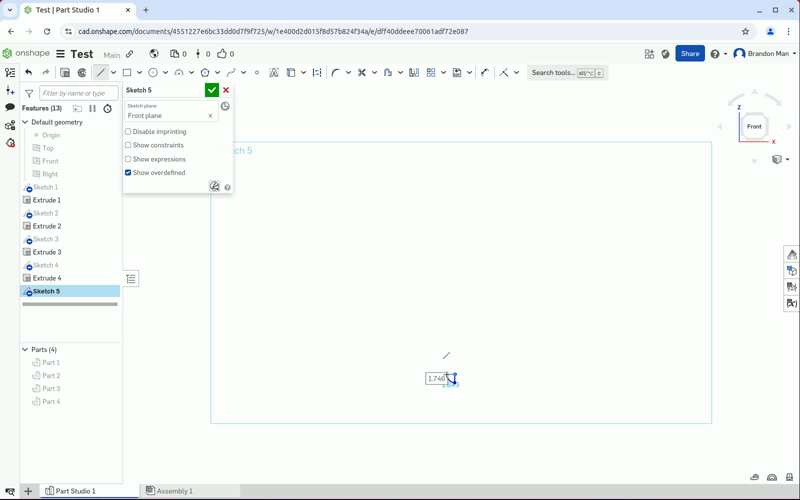
key(esc)
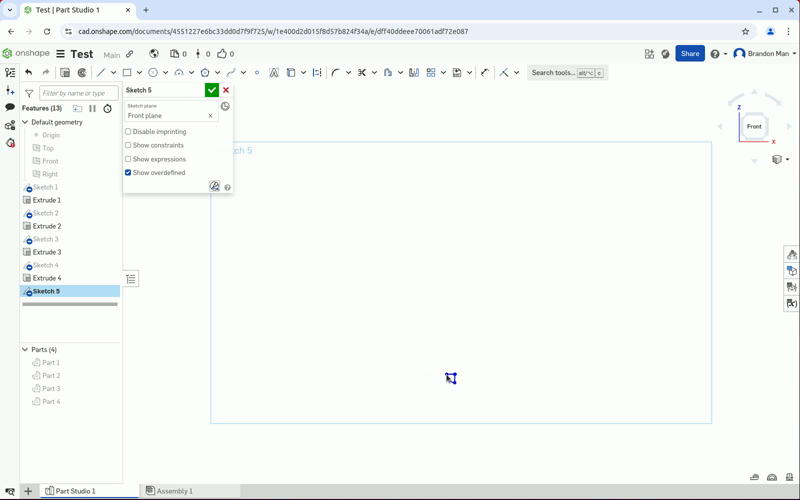
mouse_move(449, 378)
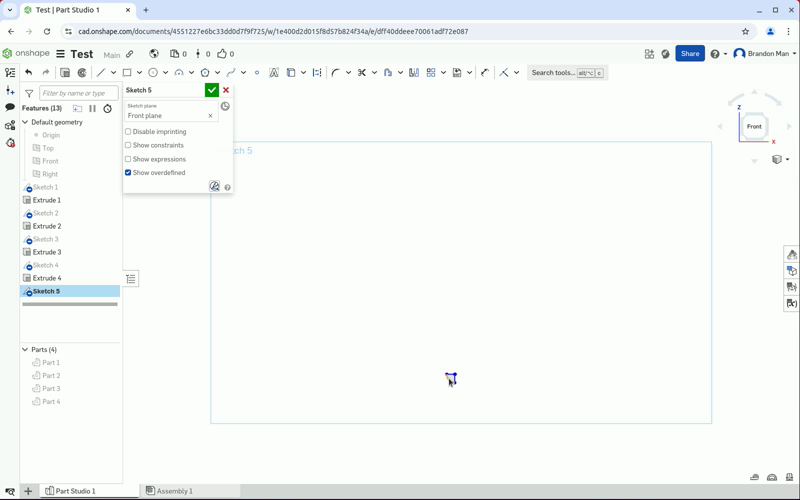
scroll(6)
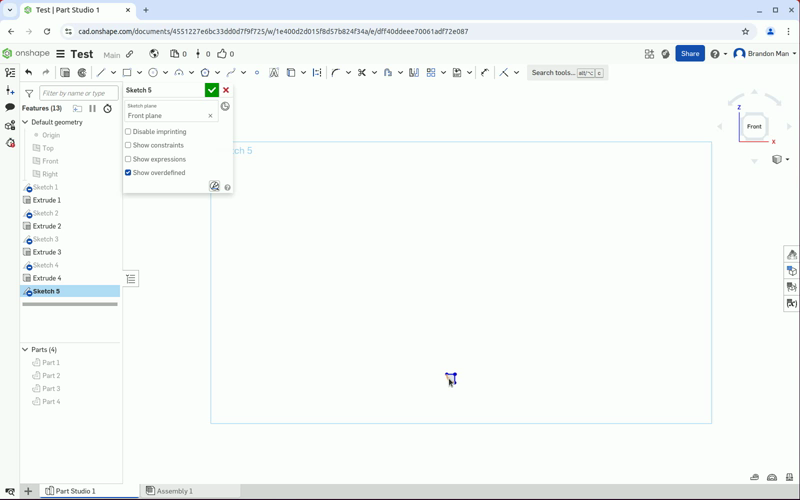
scroll(6)
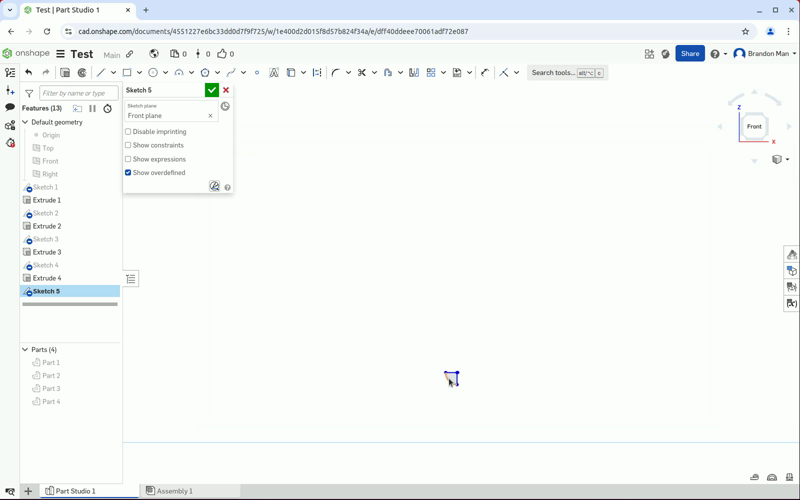
scroll(6)
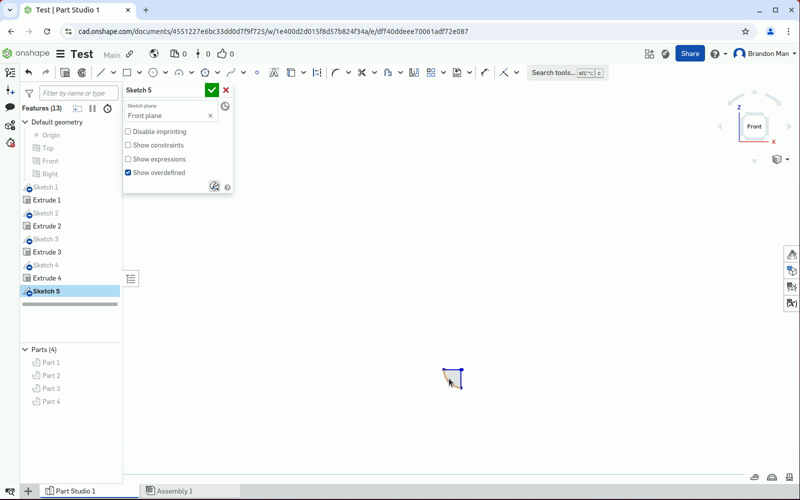
scroll(6)
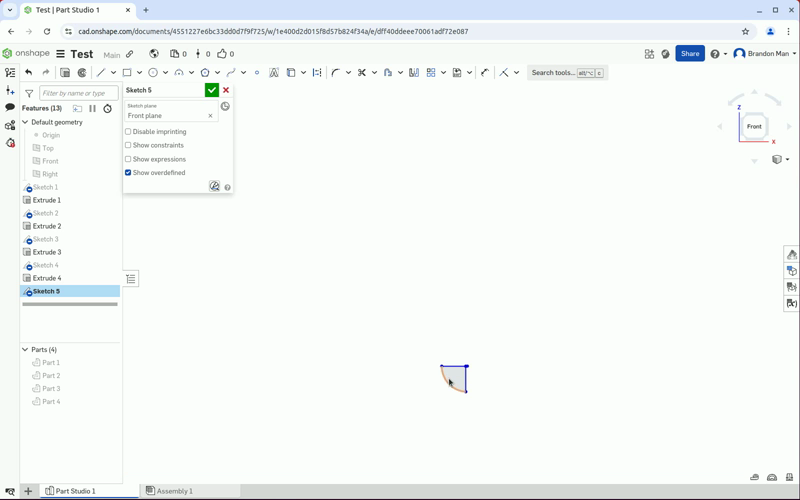
scroll(6)
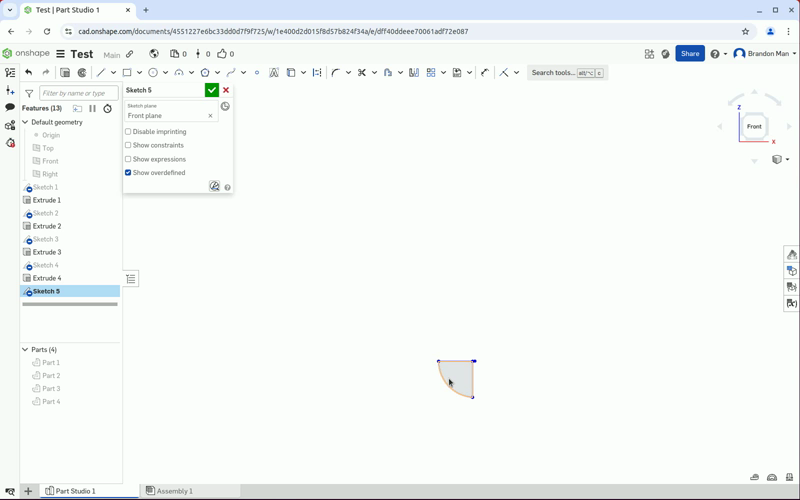
scroll(6)
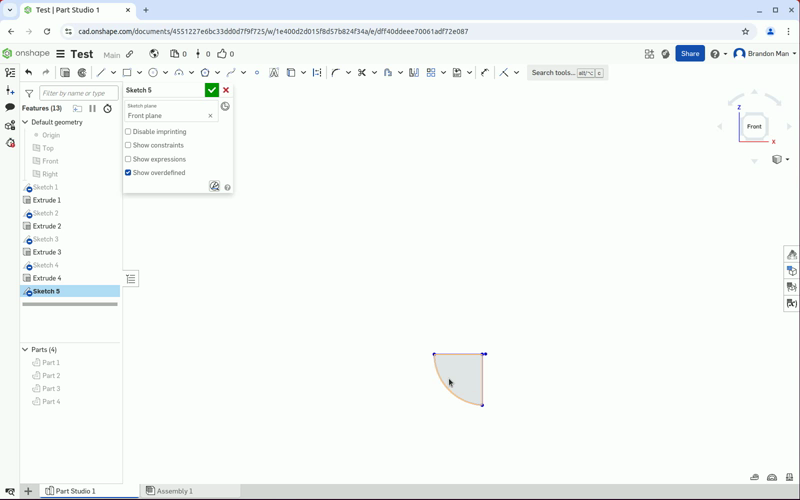
scroll(6)
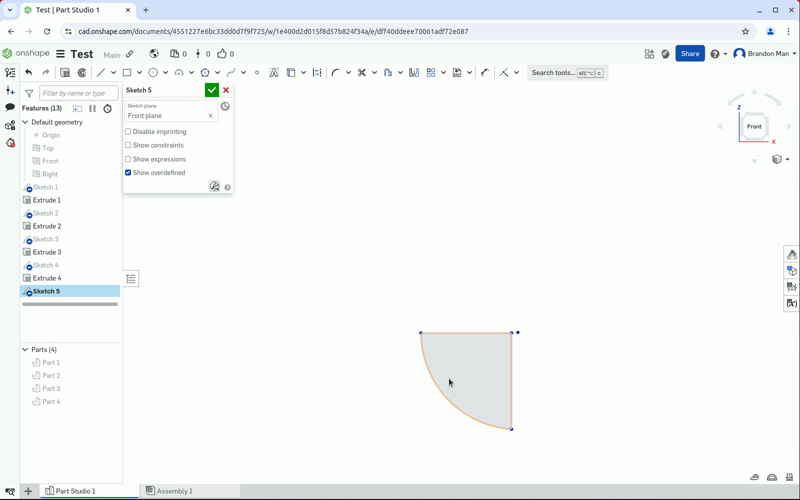
click(449, 378)
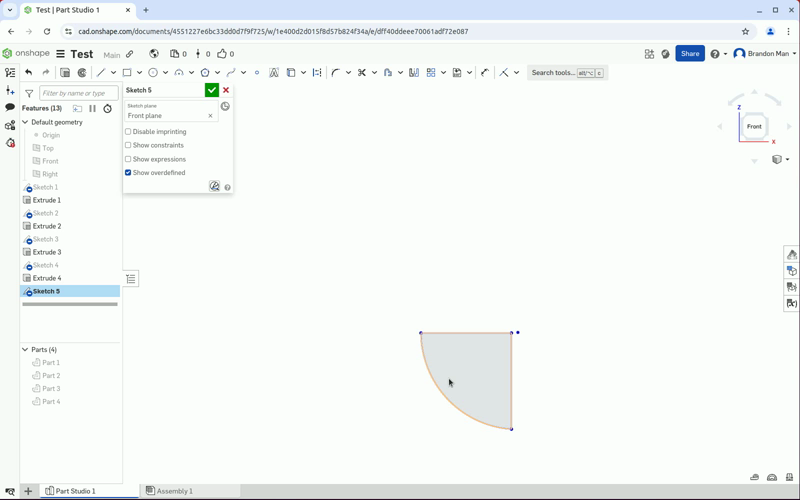
scroll(-6)
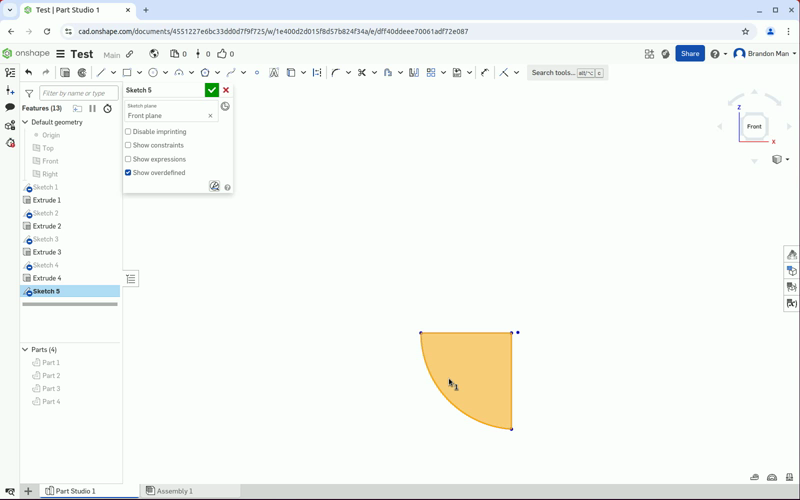
scroll(-6)
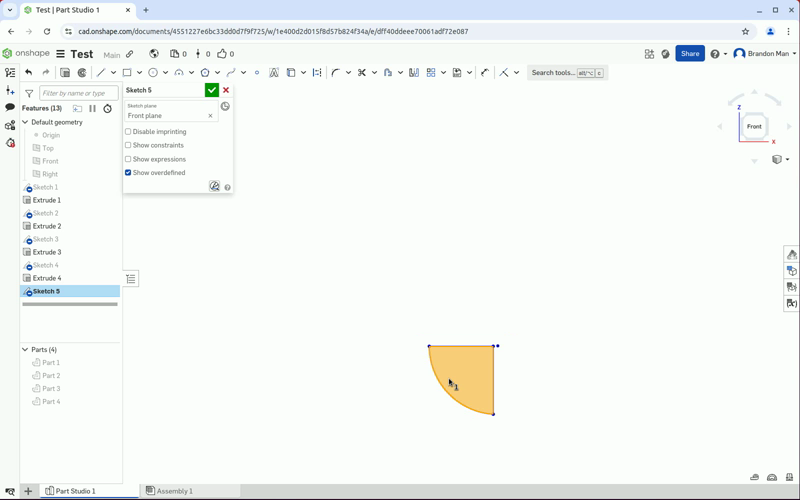
scroll(-6)
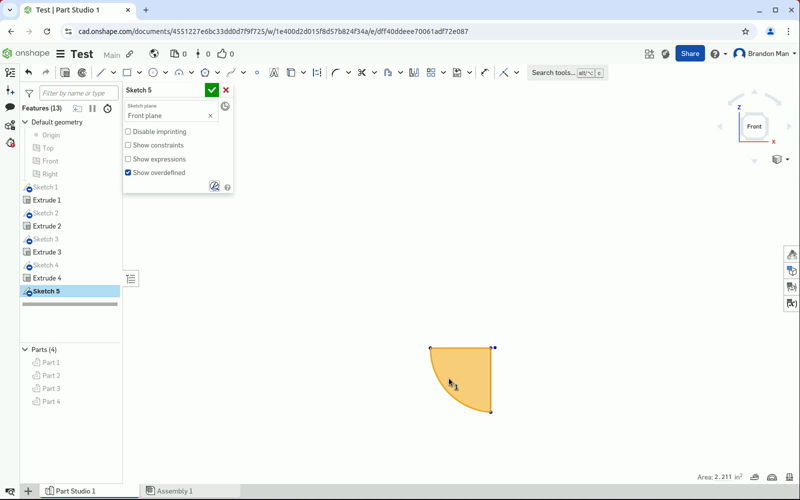
scroll(-6)
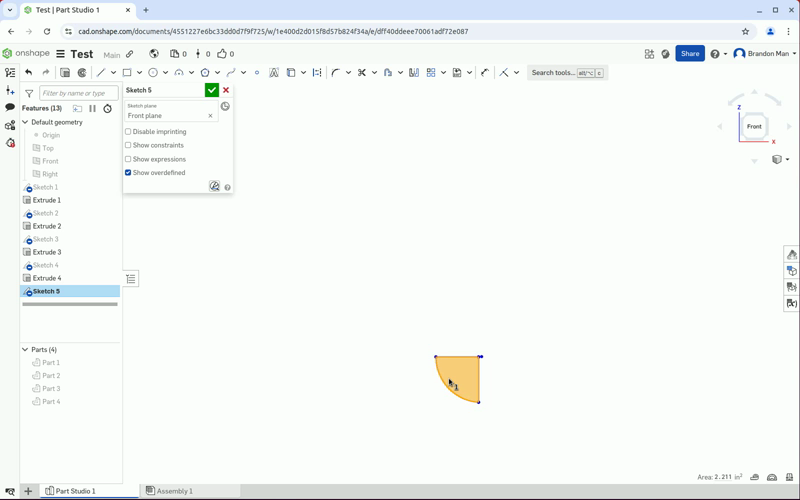
scroll(-6)
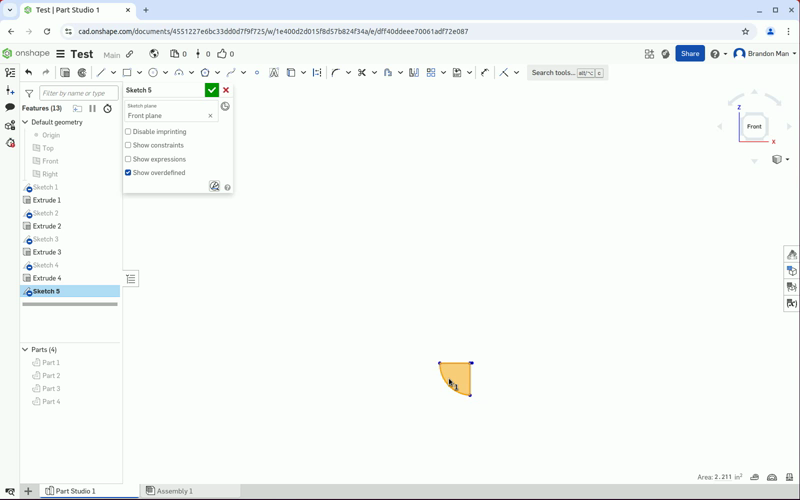
scroll(-6)
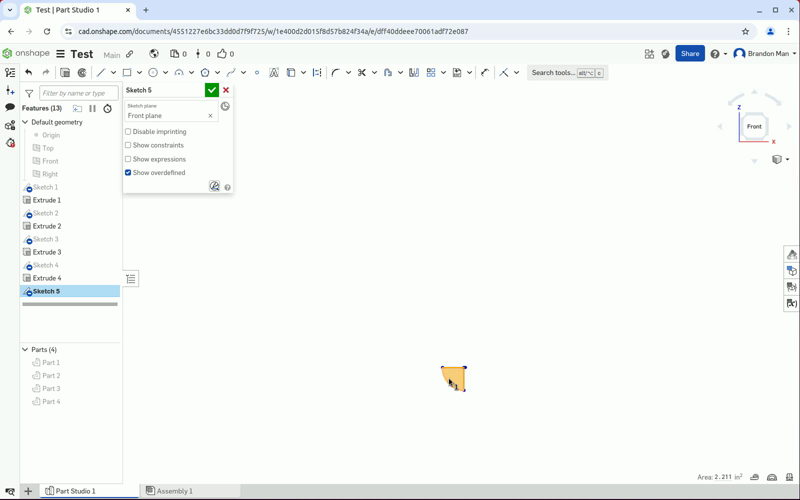
scroll(-6)
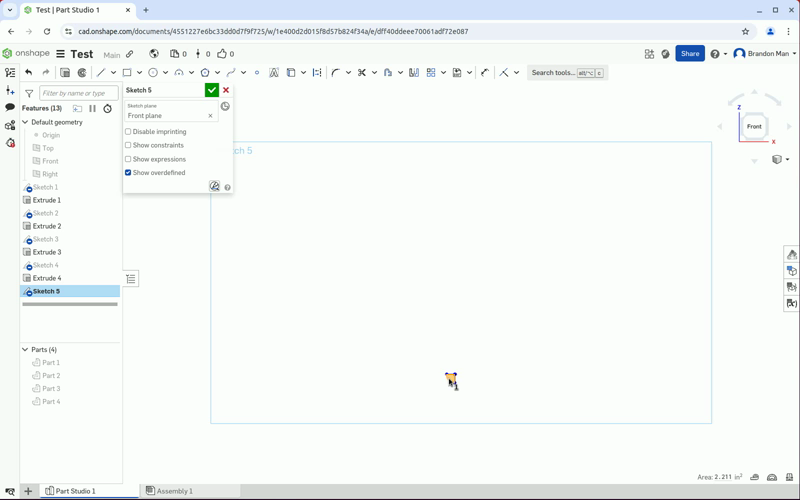
mouse_move(73, 352)
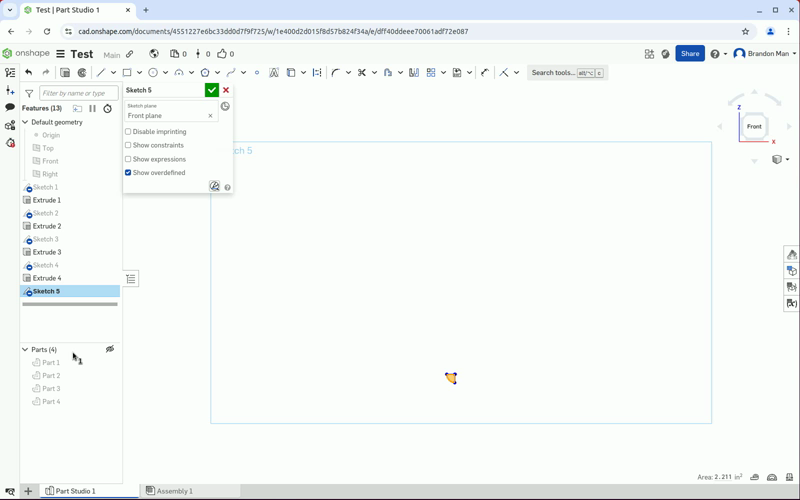
key(shift+y)
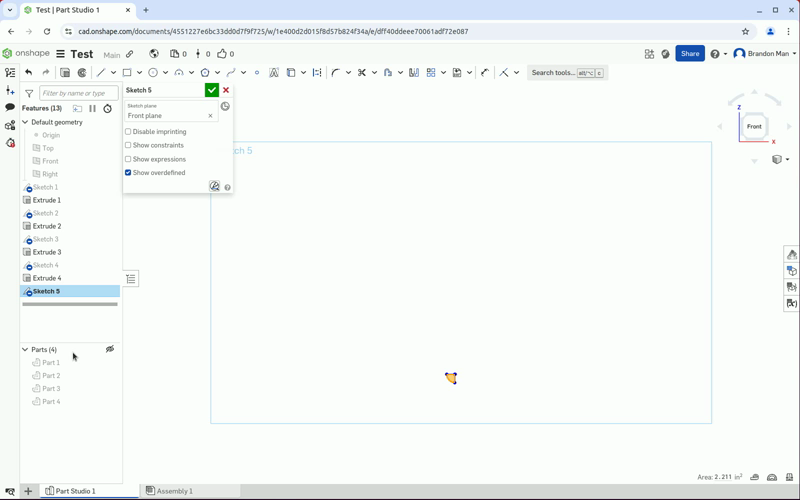
key(shift+e)
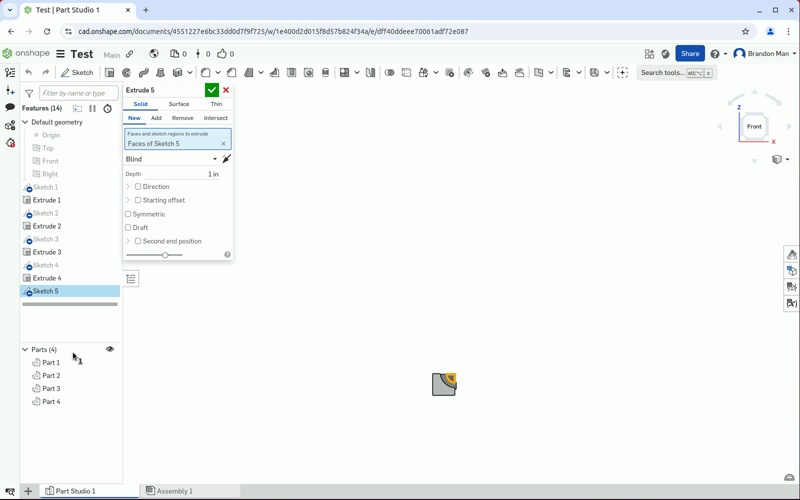
mouse_move(143, 106)
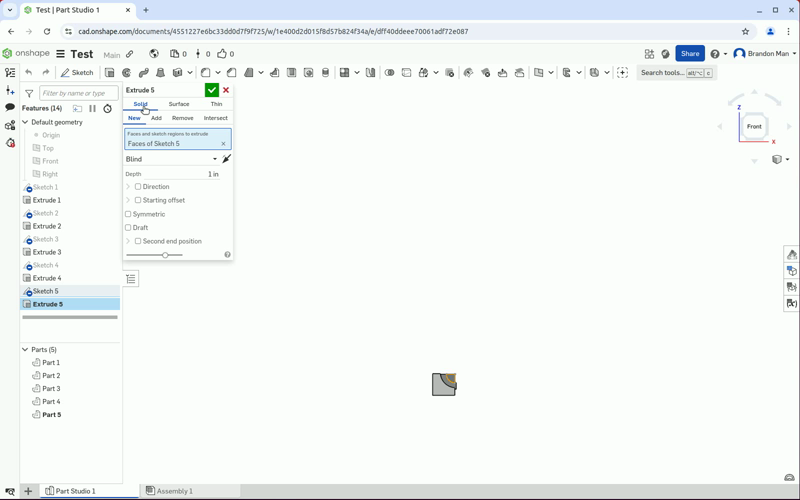
click(143, 106)
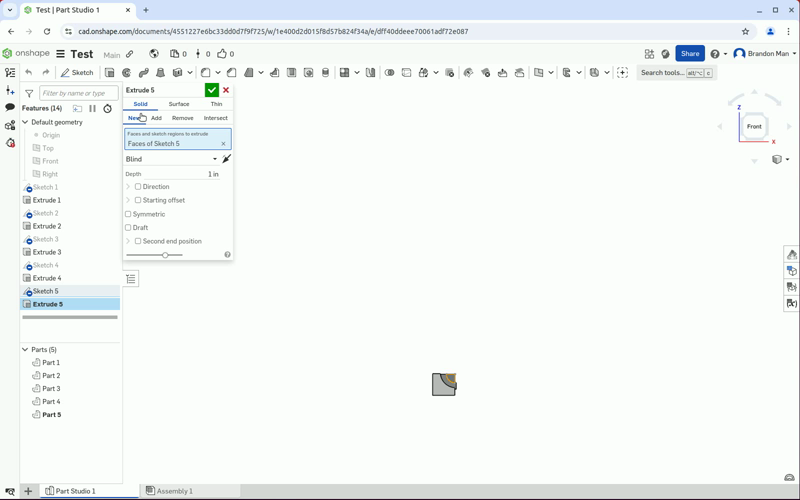
mouse_move(137, 120)
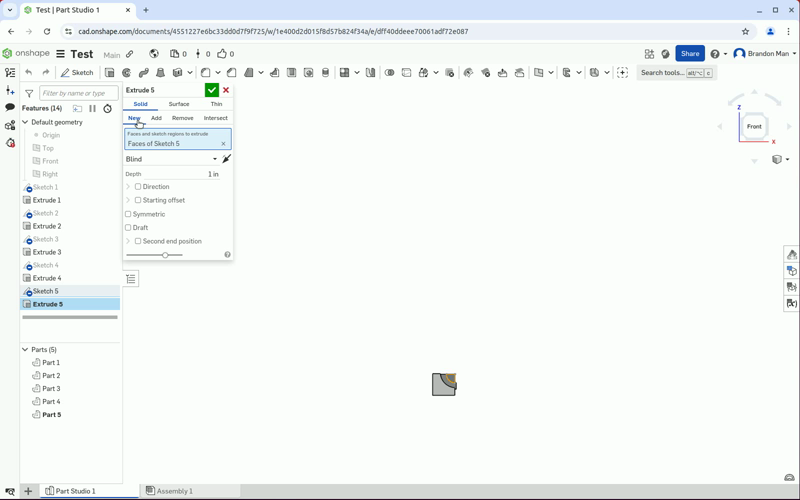
click(137, 120)
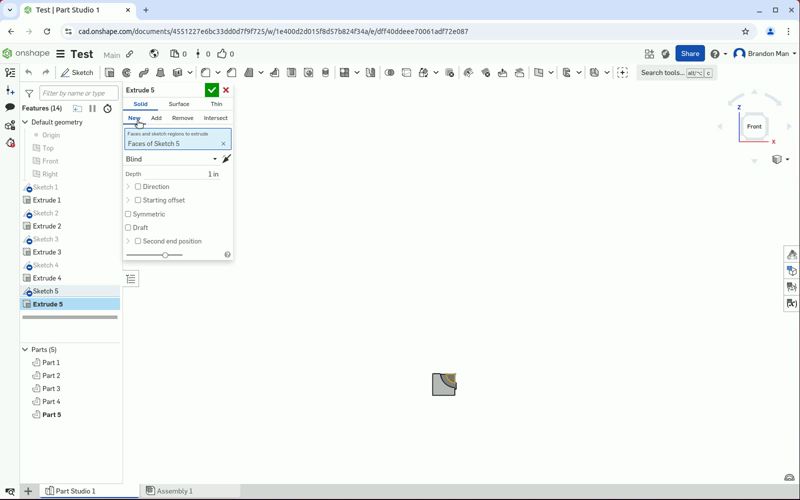
key(tab, 4)
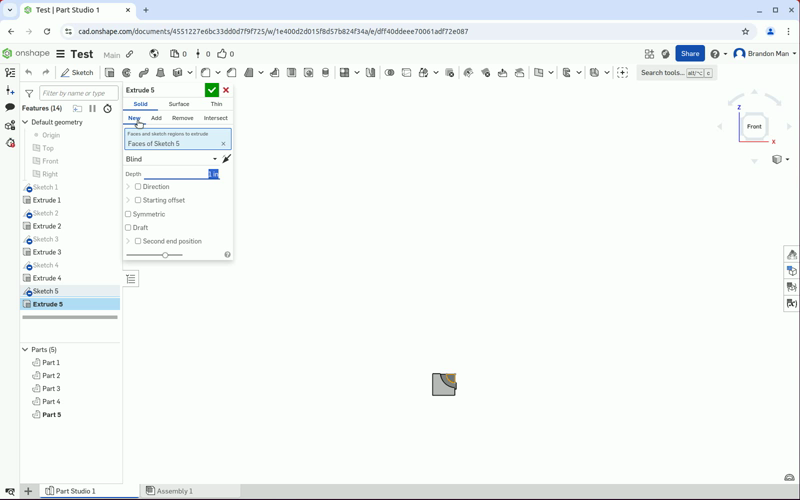
text(0.241)
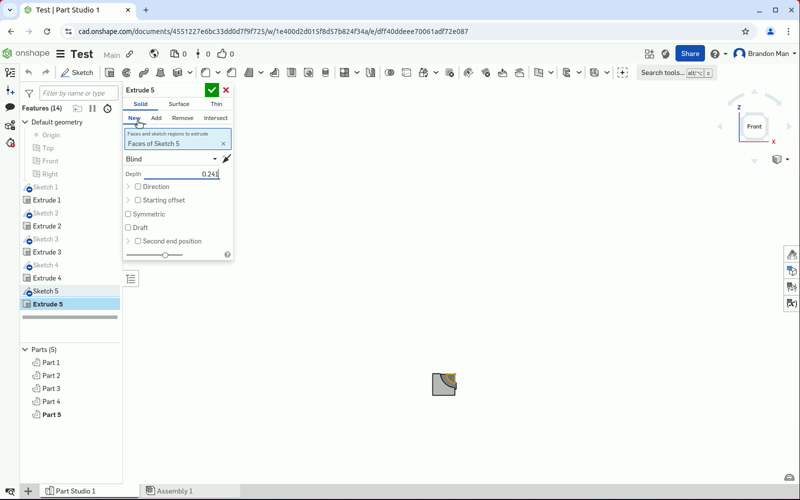
key(enter)
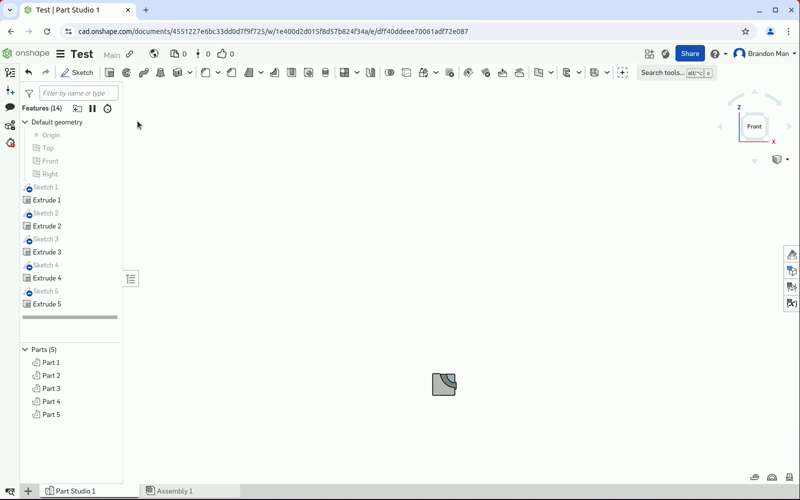
key(shift+h)
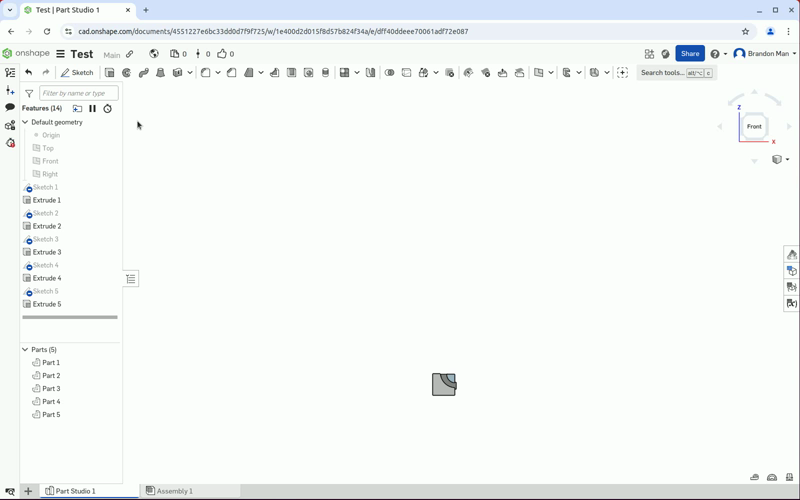
key(shift+h)
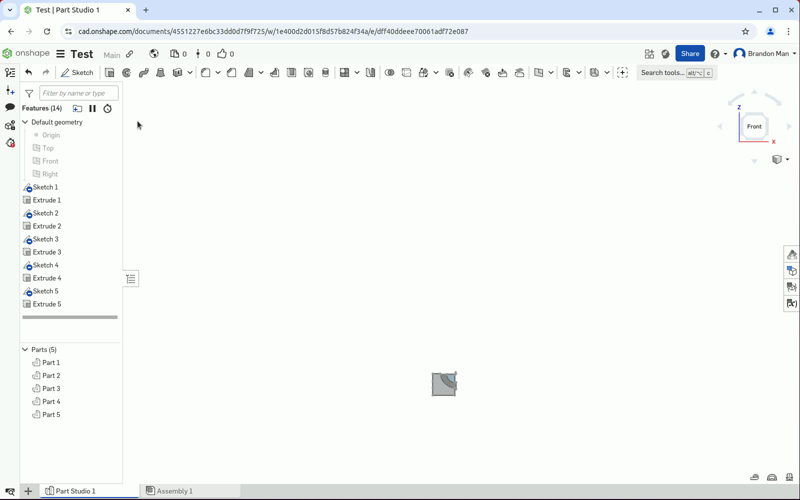
key(shift+7)
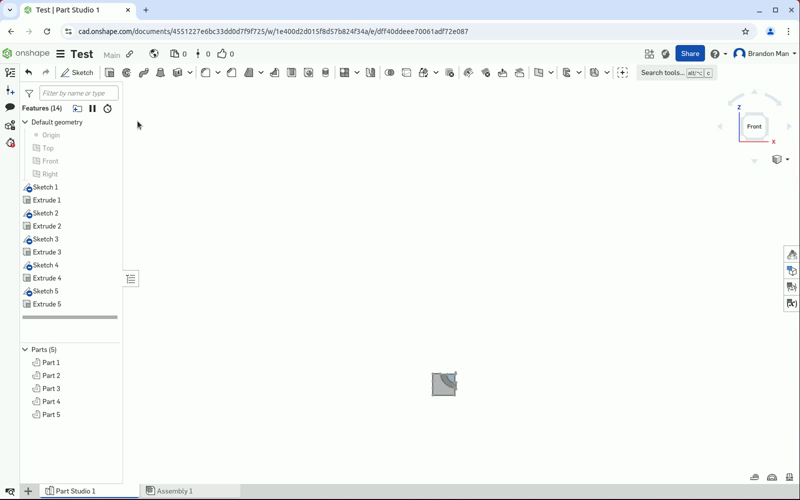
key(left, 2)
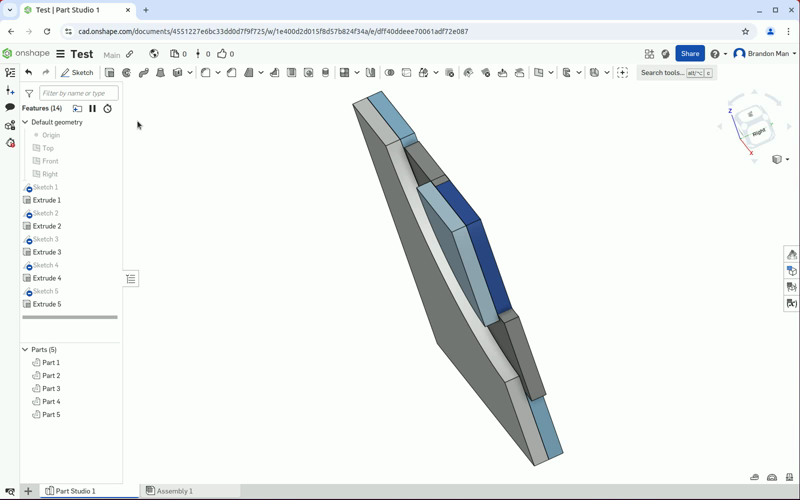
key(down, 2)
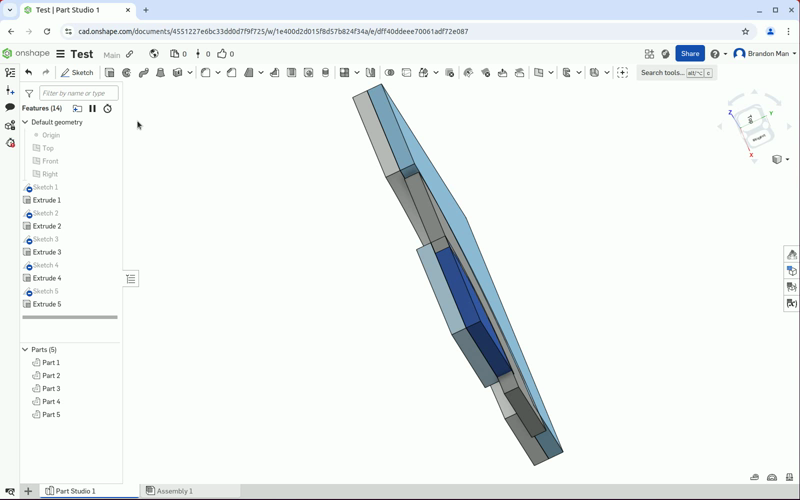
key(up, 2)
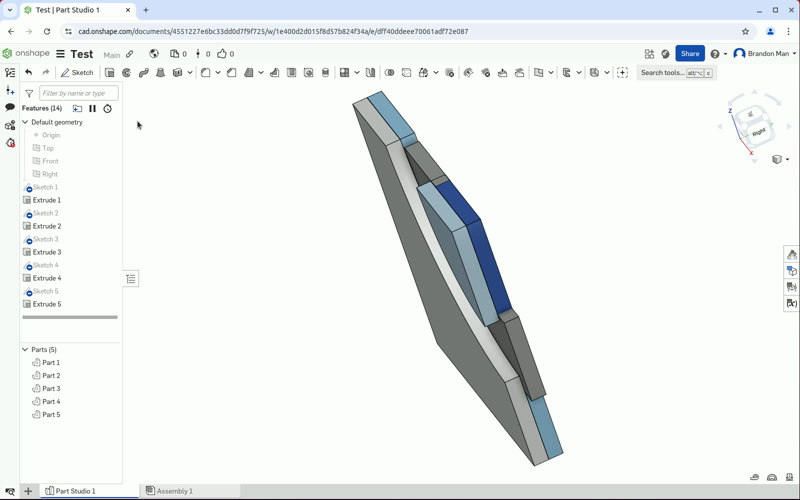
key(right, 2)
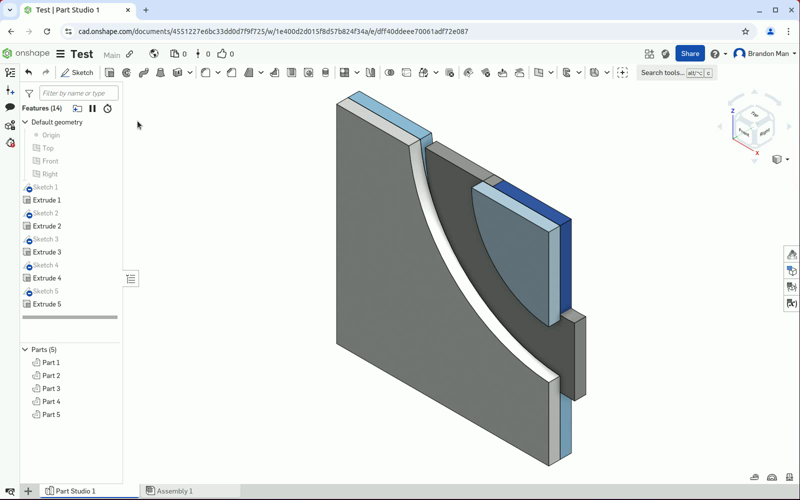
mouse_move(73, 189)
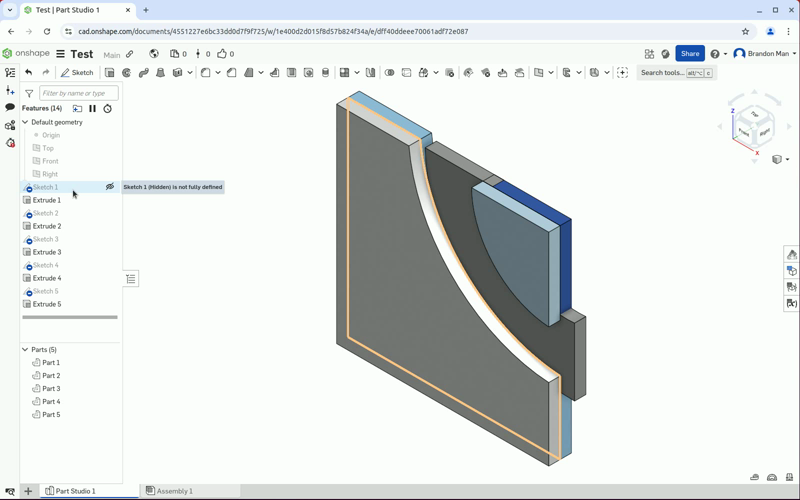
click(73, 189)